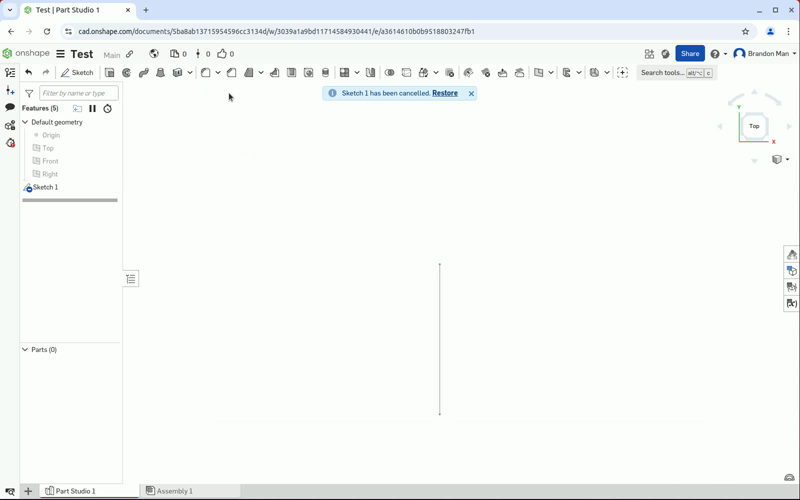
key(shift+h)
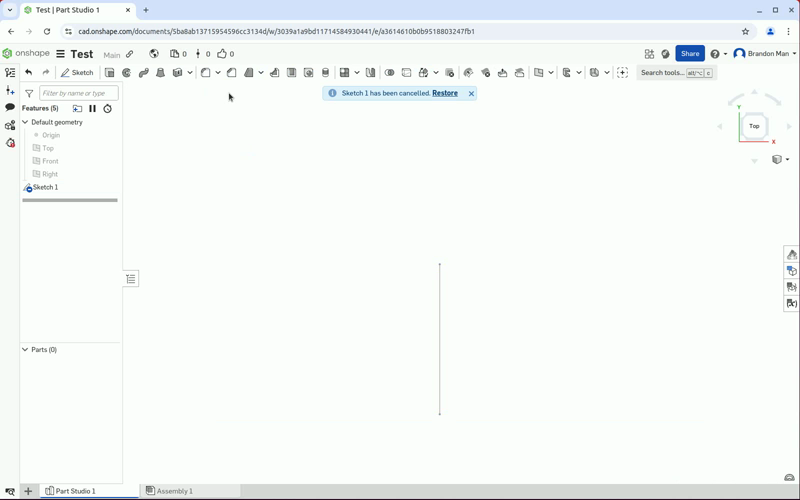
key(shift+s)
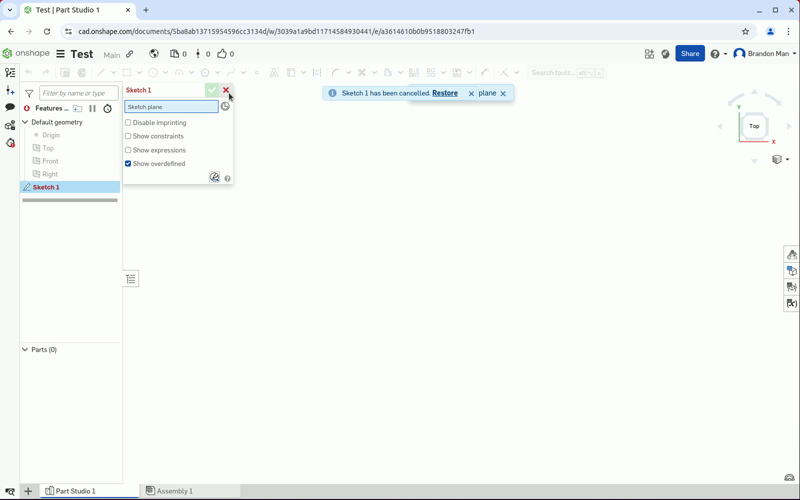
mouse_move(73, 150)
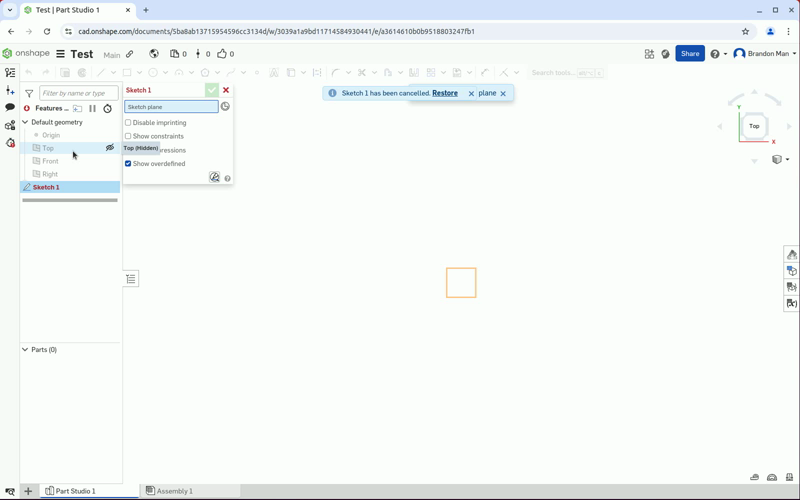
click(73, 150)
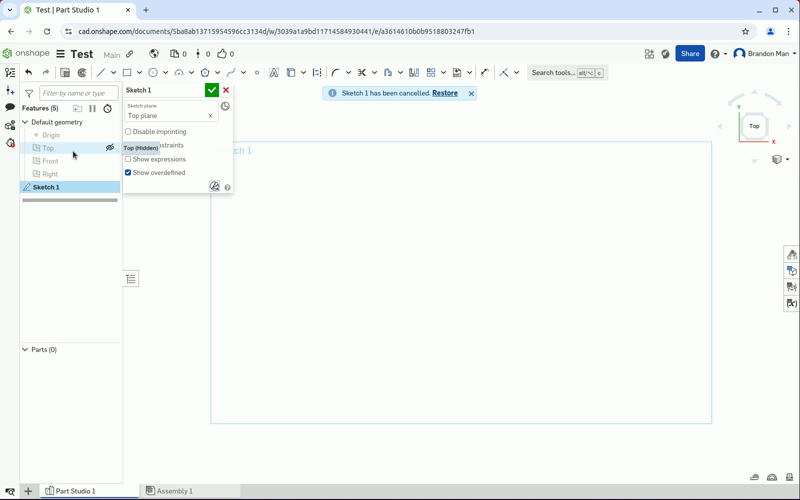
mouse_move(73, 352)
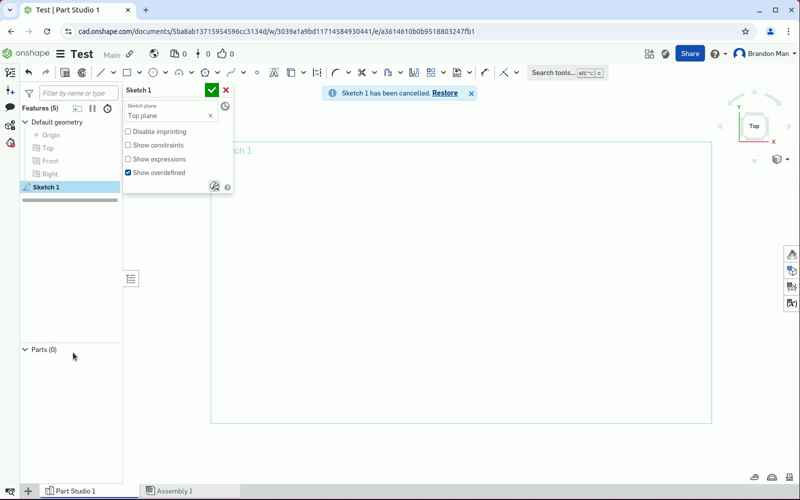
key(y)
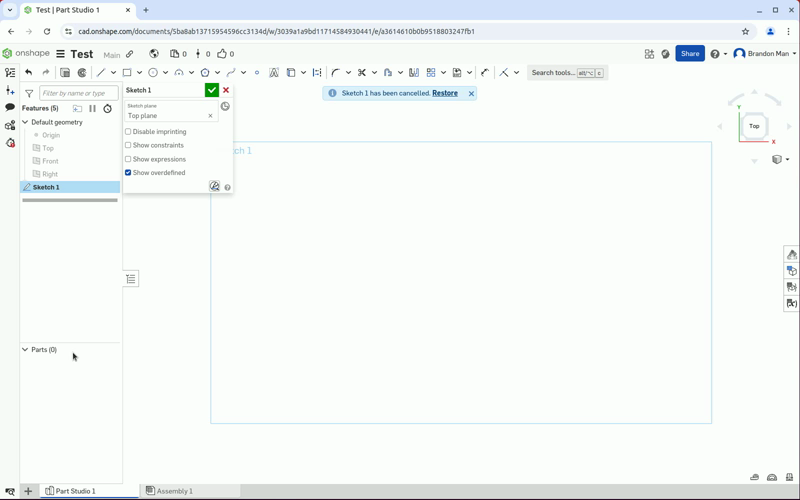
key(l)
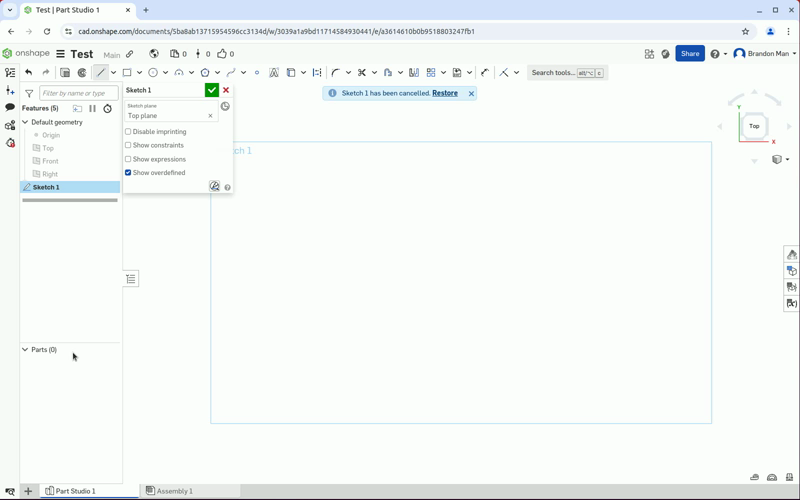
key_down(shift)
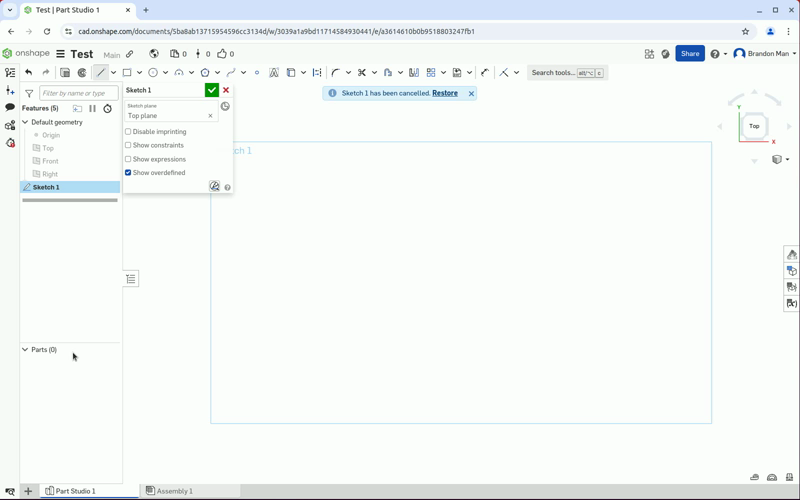
mouse_move(348, 260)
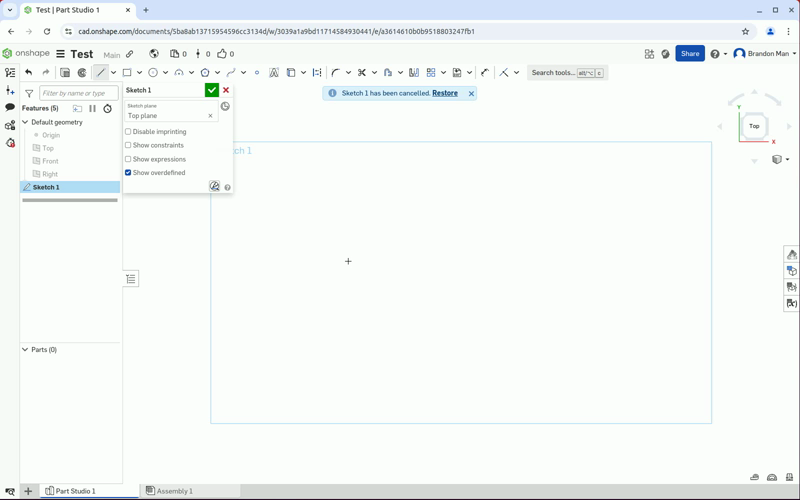
click(348, 260)
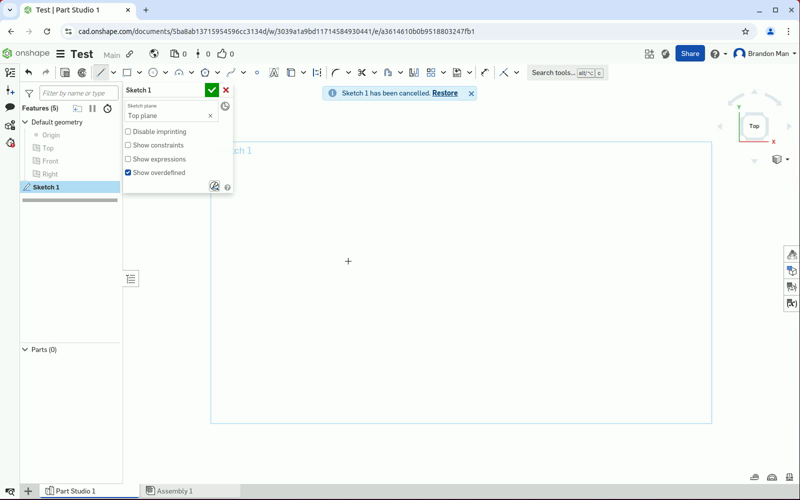
key_up(shift)
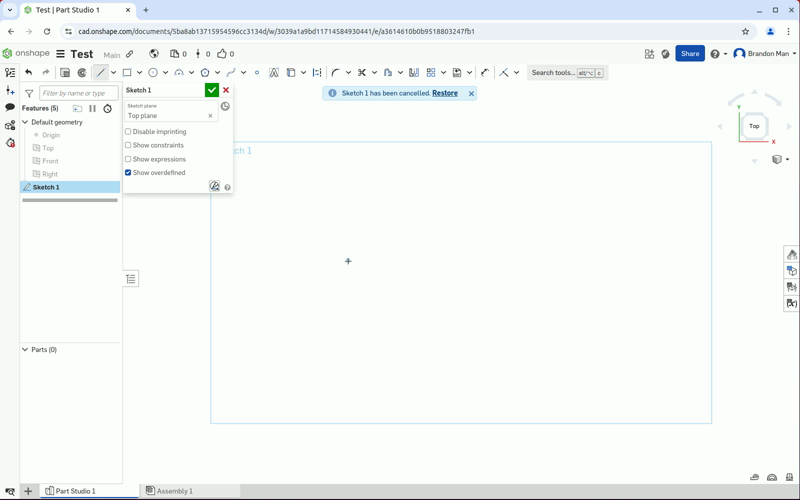
key_down(shift)
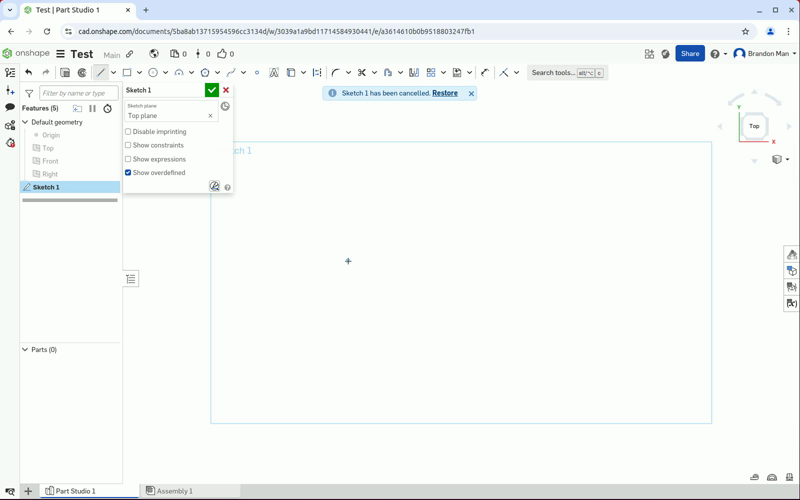
mouse_move(378, 260)
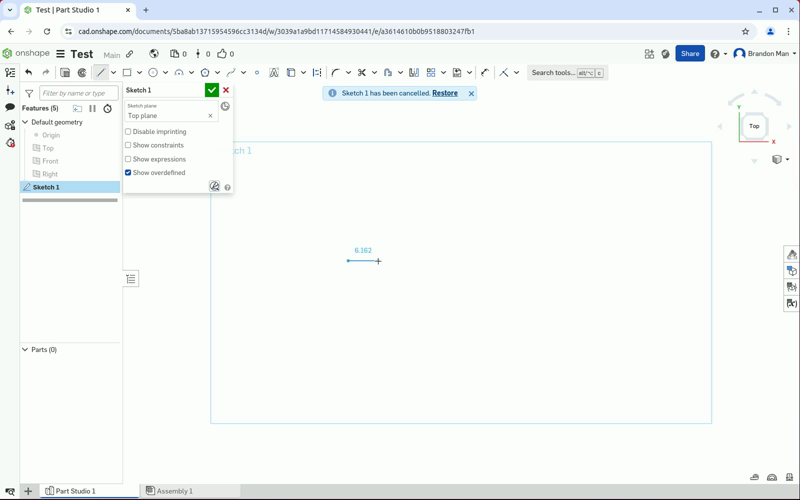
mouse_move(373, 260)
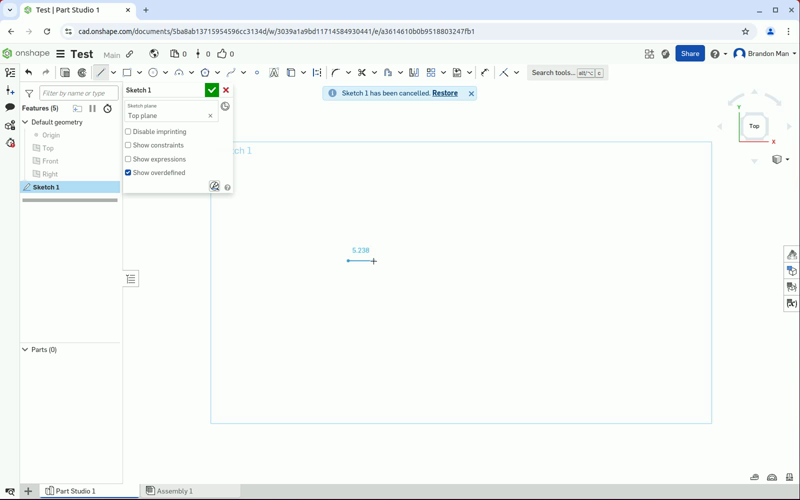
click(373, 260)
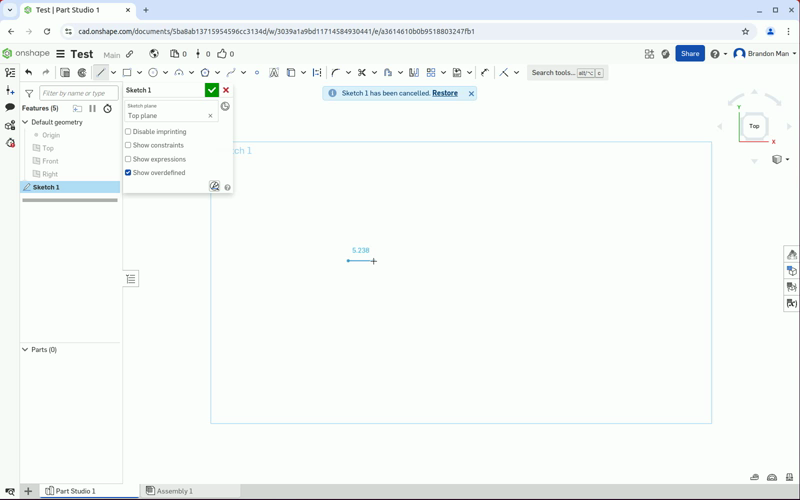
key_up(shift)
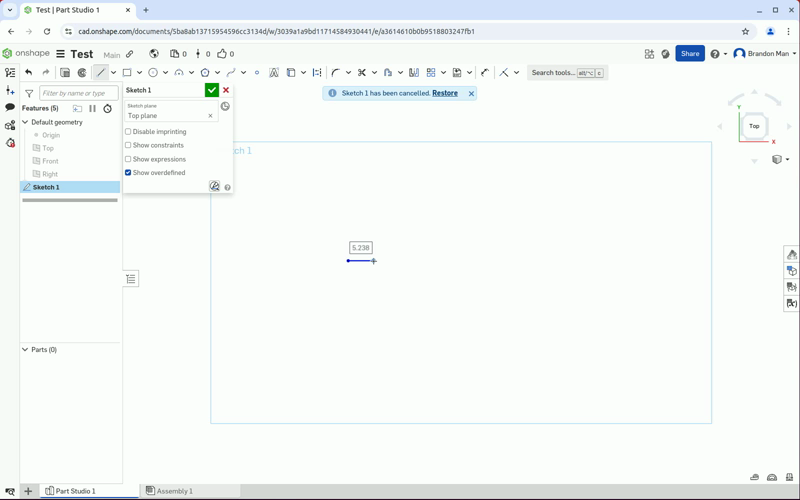
key_down(shift)
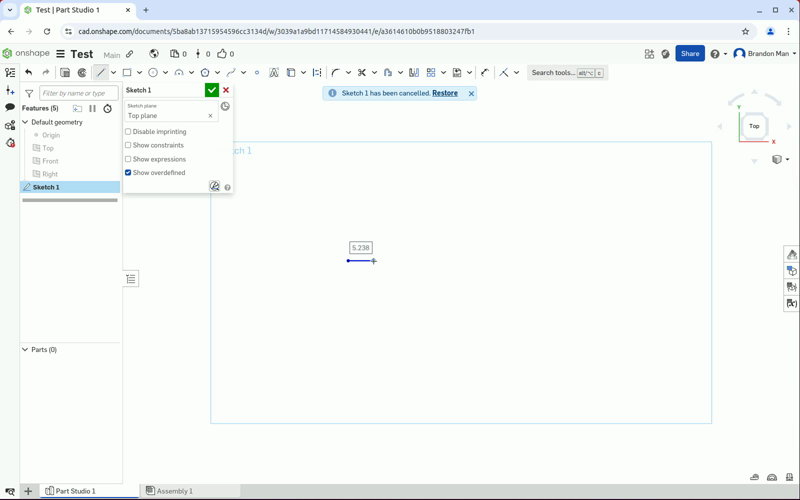
mouse_move(403, 260)
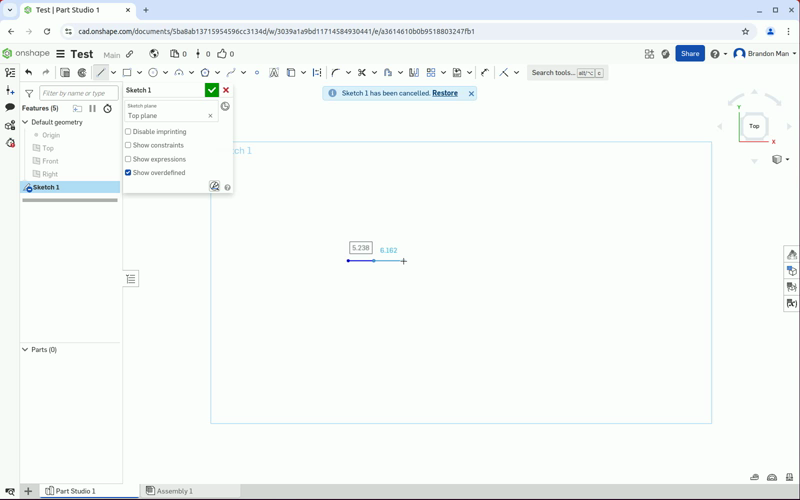
mouse_move(373, 240)
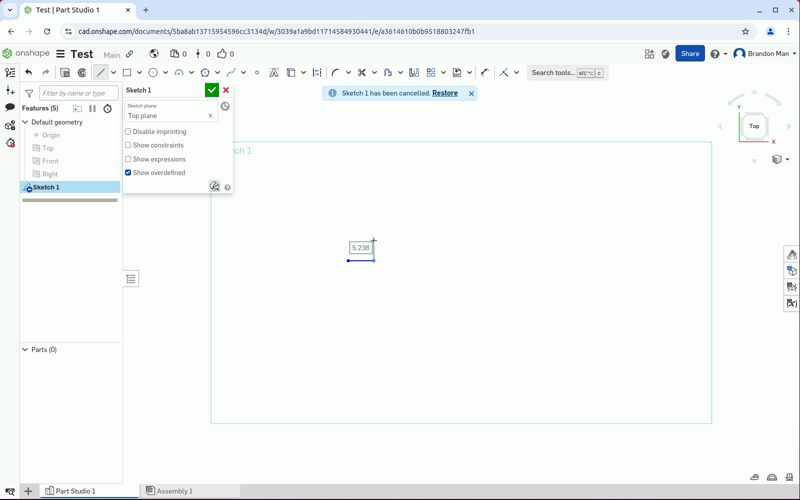
click(373, 240)
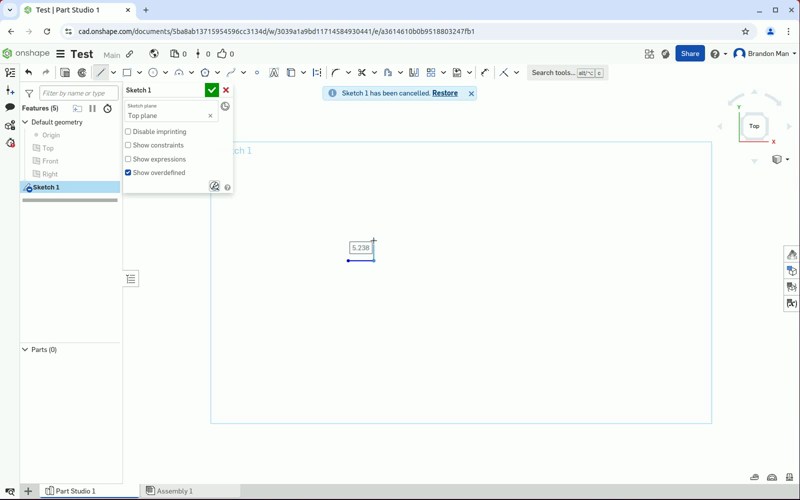
key_up(shift)
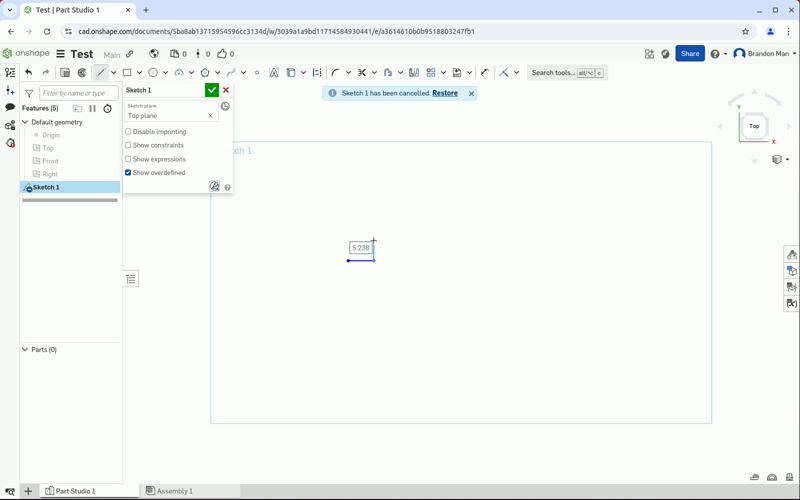
key_down(shift)
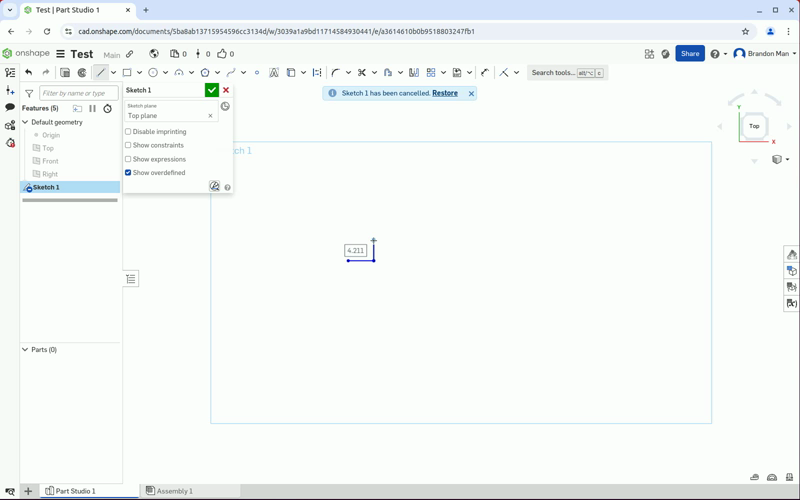
mouse_move(403, 240)
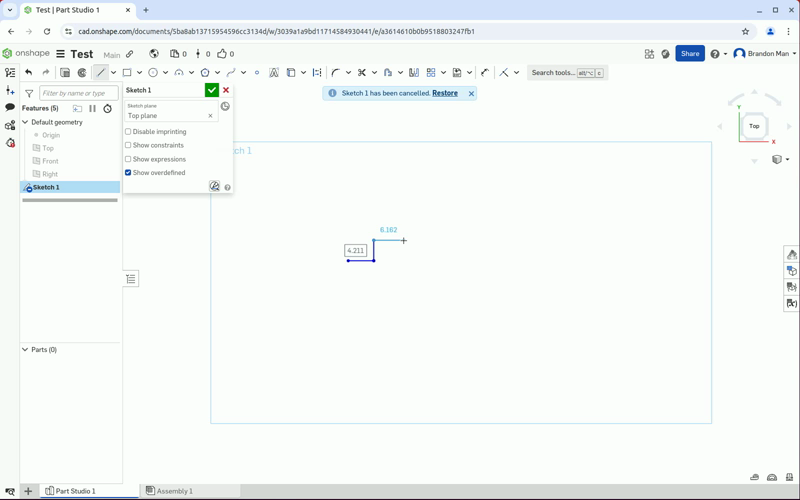
mouse_move(348, 240)
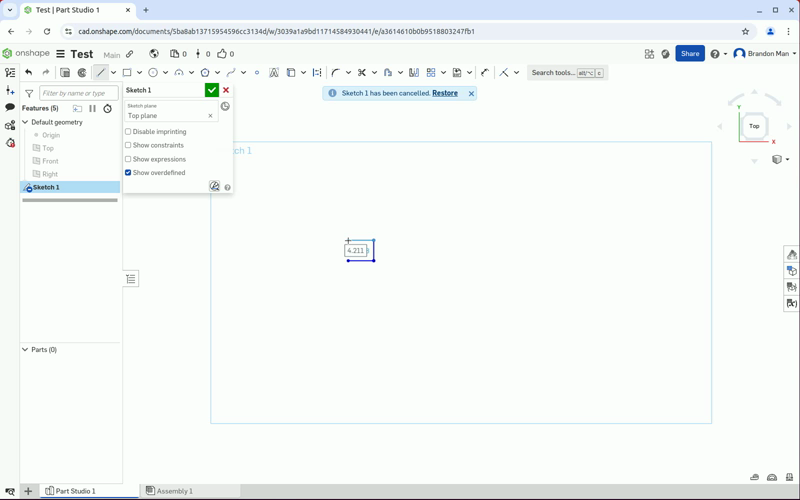
click(348, 240)
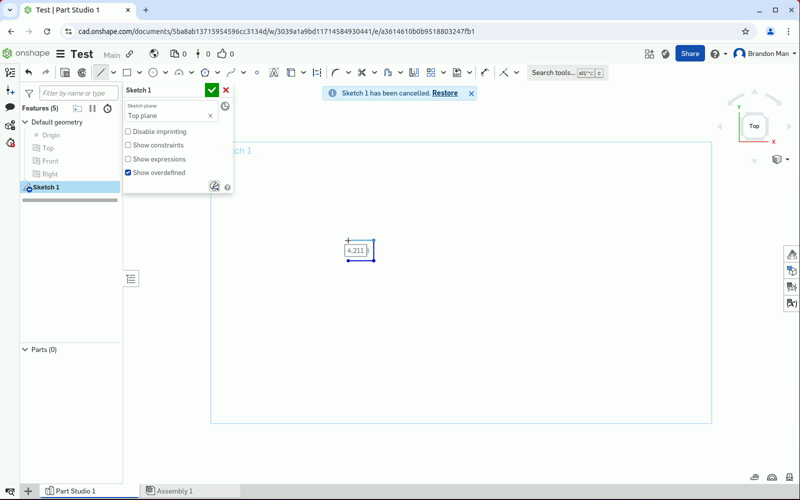
key_up(shift)
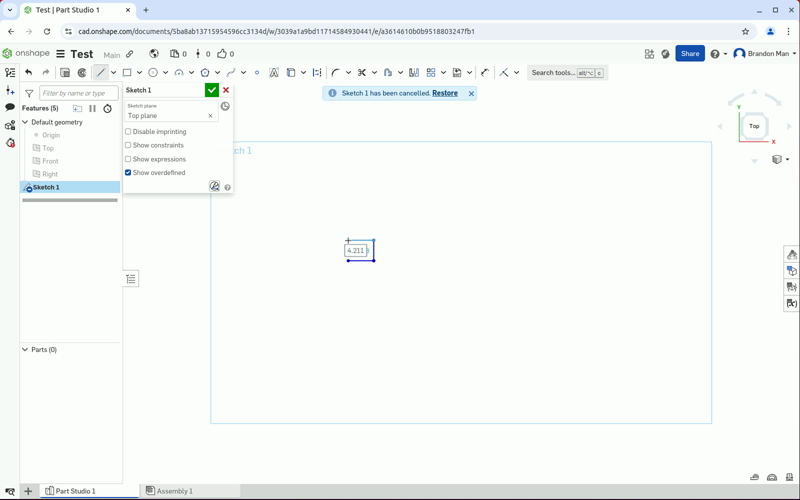
mouse_move(378, 240)
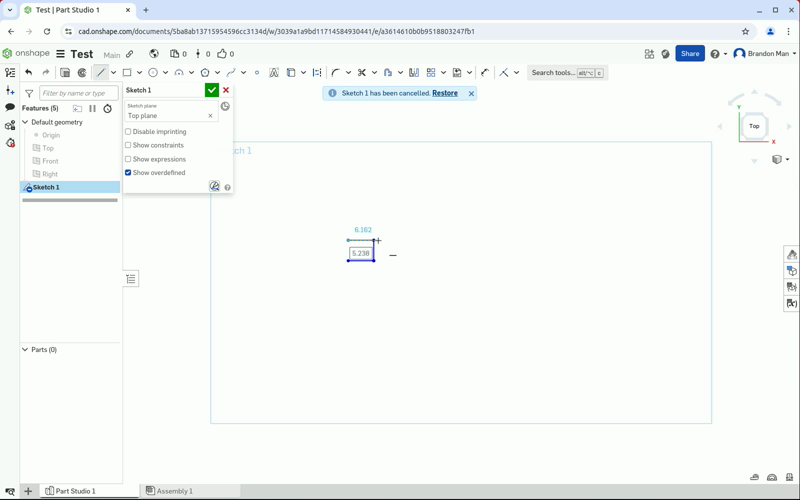
key_down(shift)
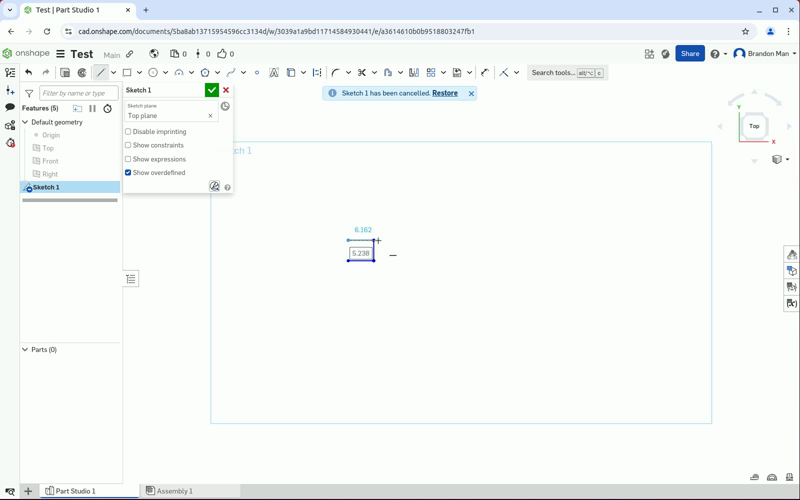
mouse_move(348, 260)
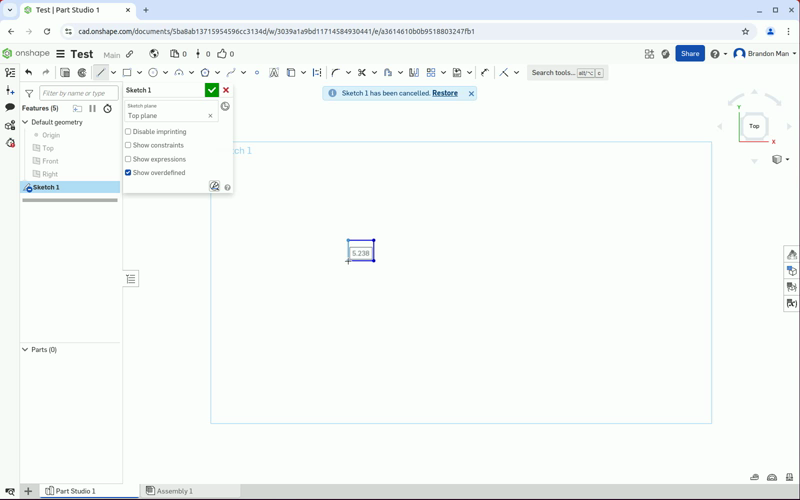
key_up(shift)
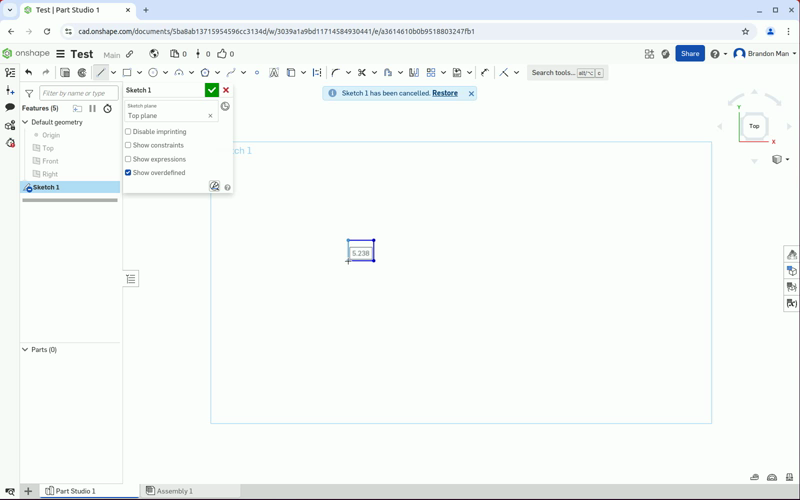
click(348, 260)
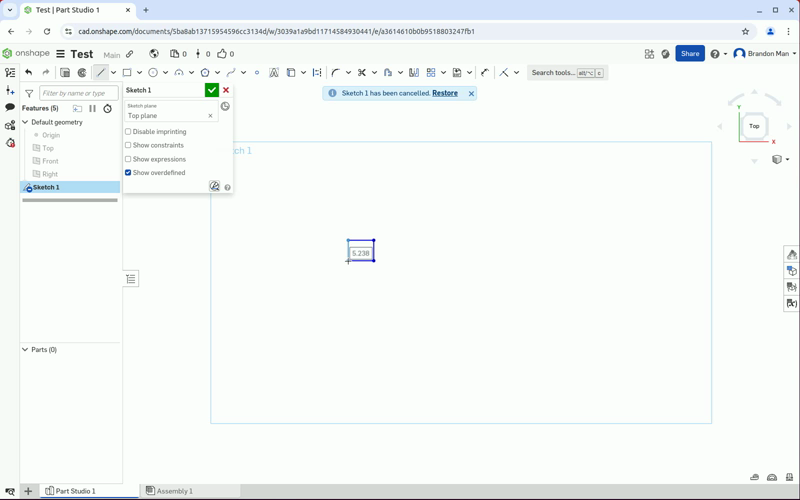
key(esc)
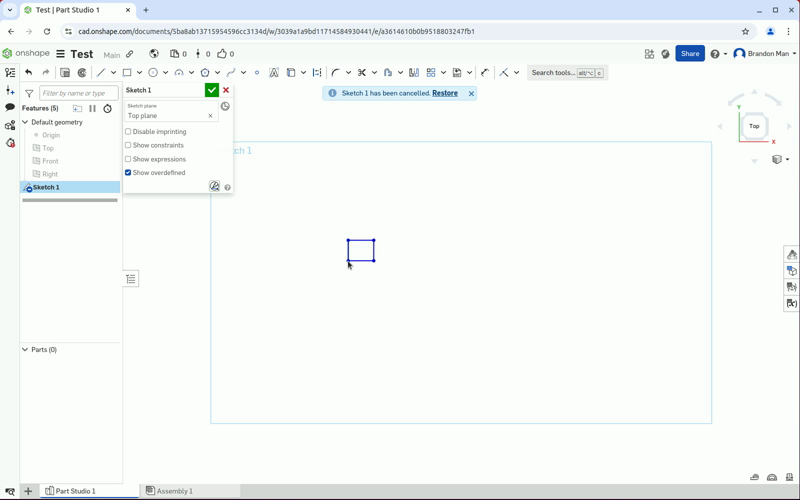
mouse_move(362, 254)
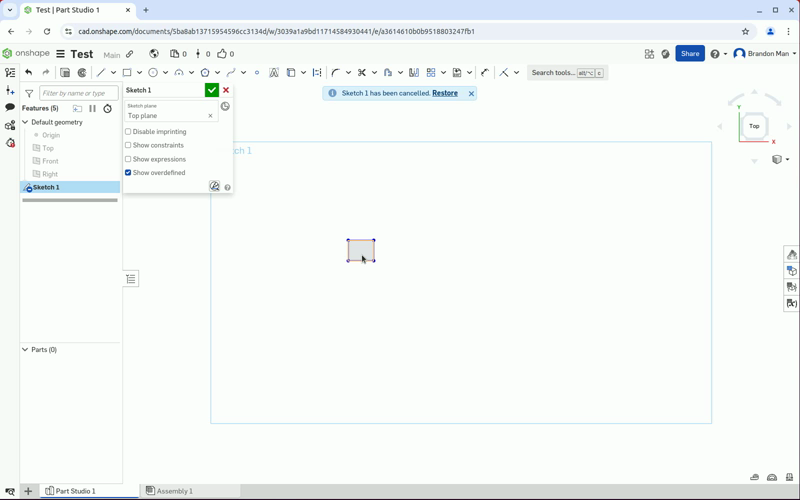
scroll(6)
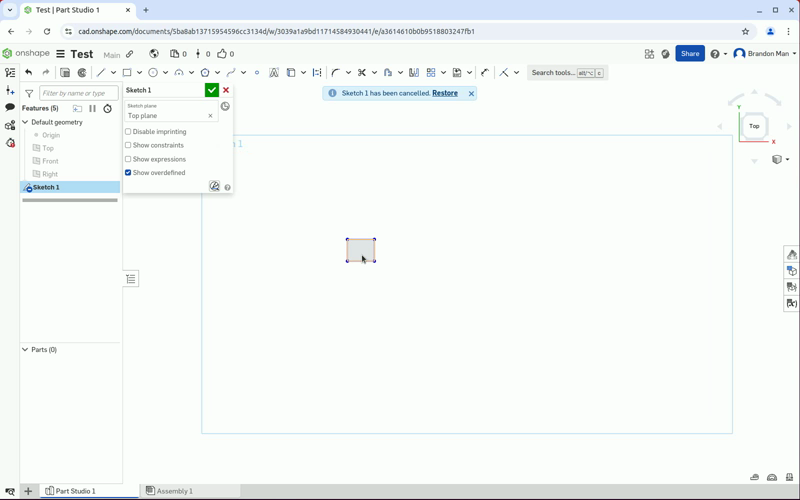
scroll(6)
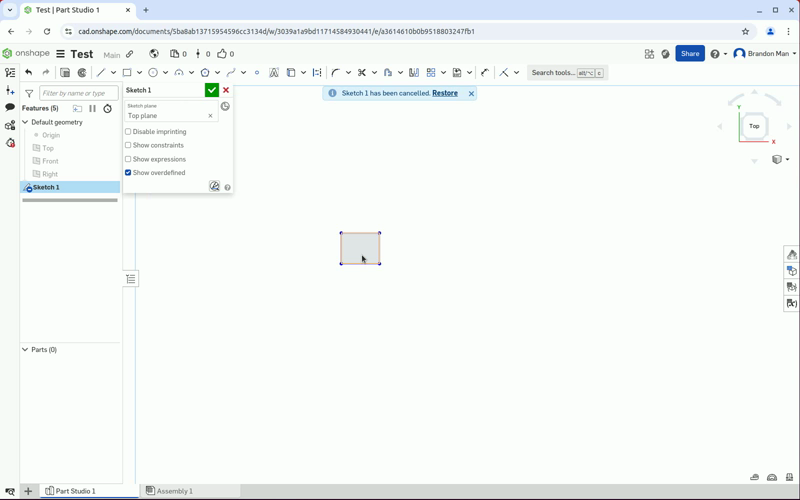
scroll(6)
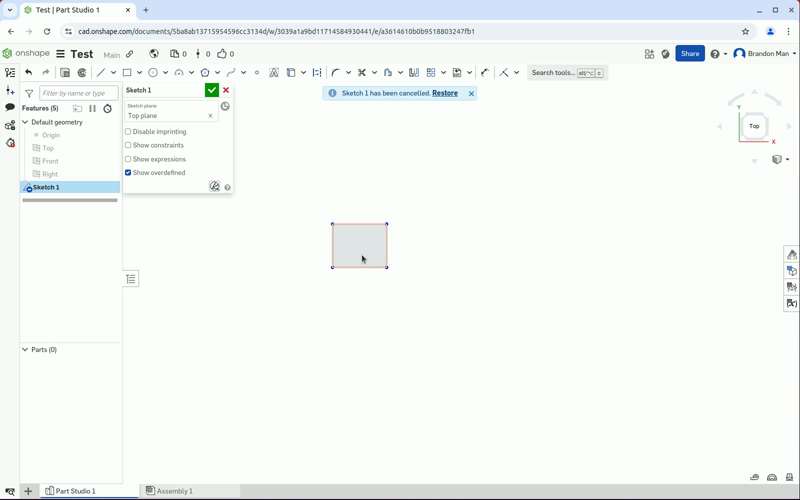
scroll(6)
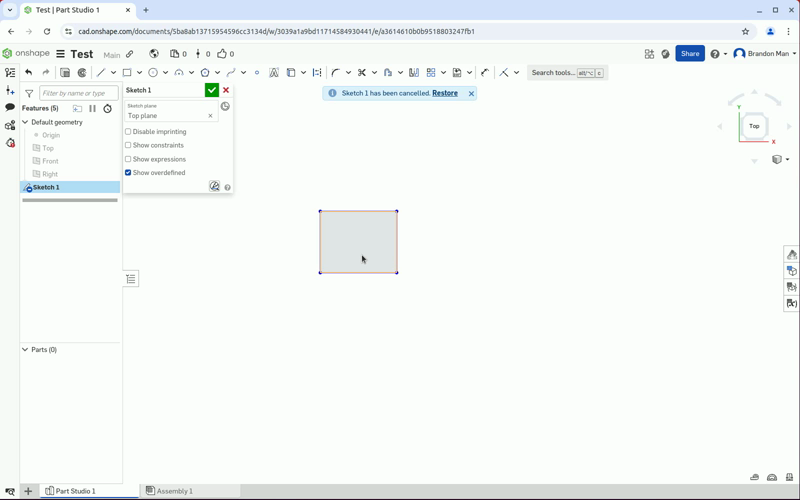
scroll(6)
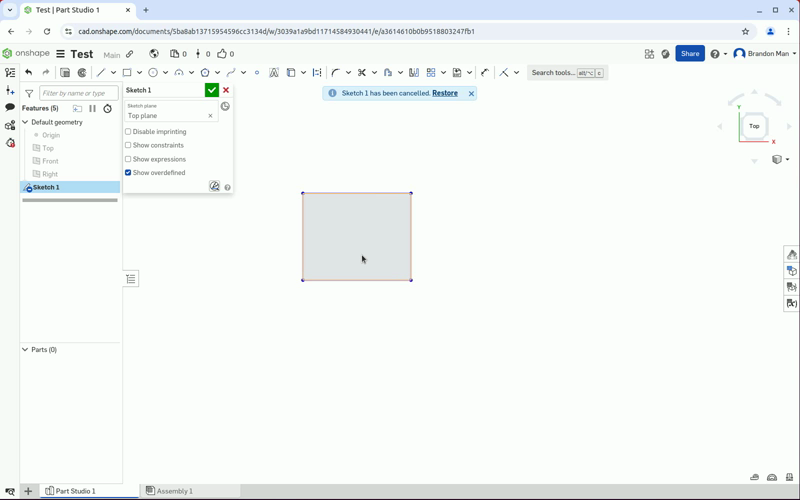
scroll(6)
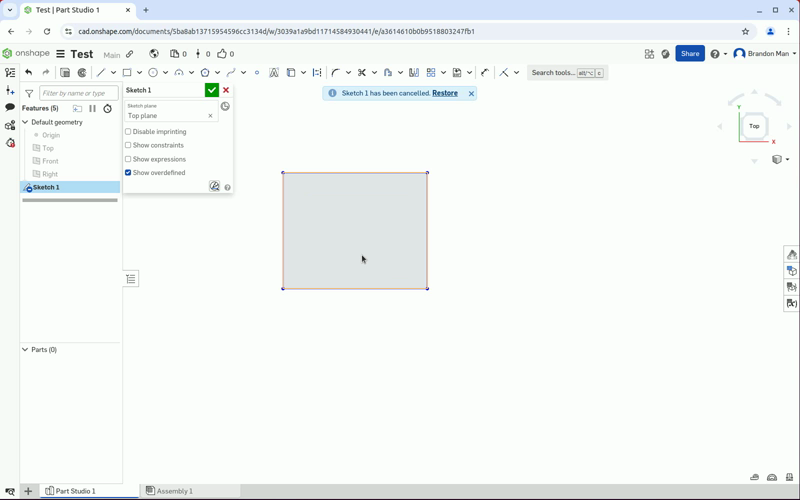
scroll(6)
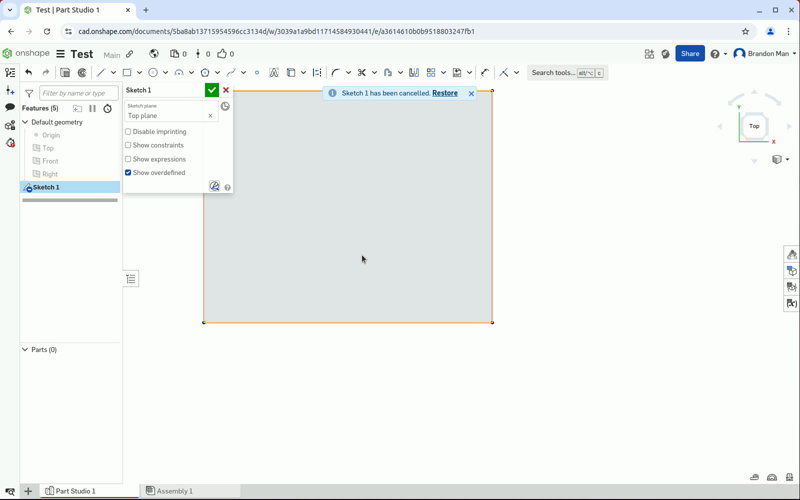
click(362, 254)
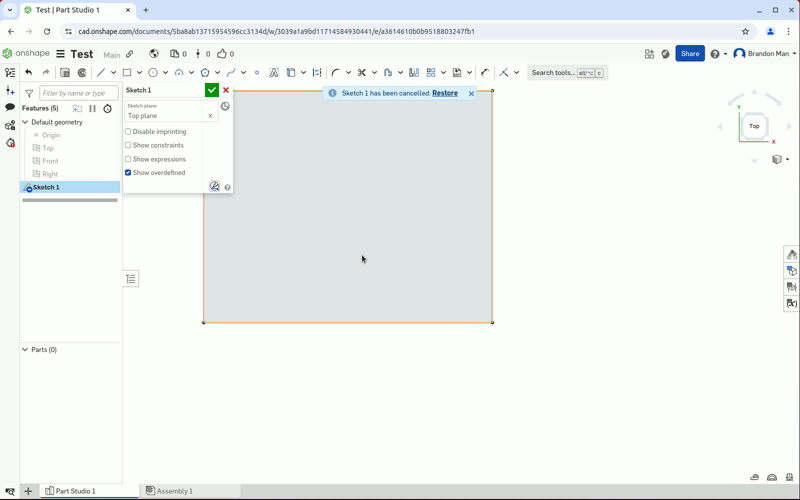
scroll(-6)
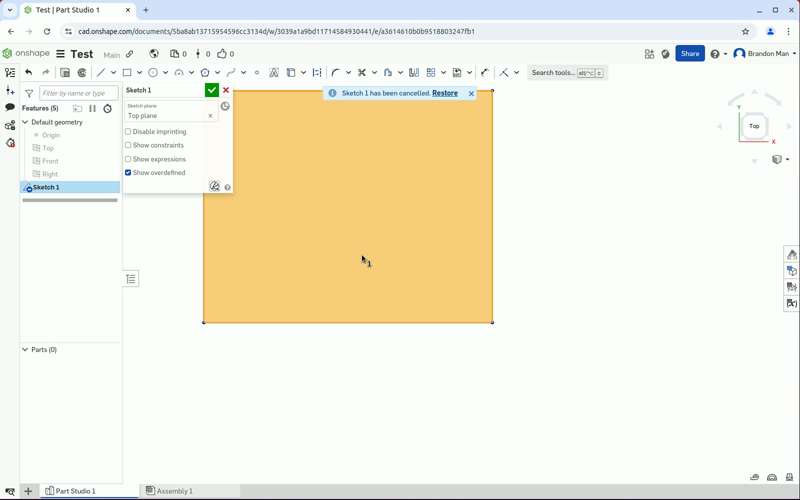
scroll(-6)
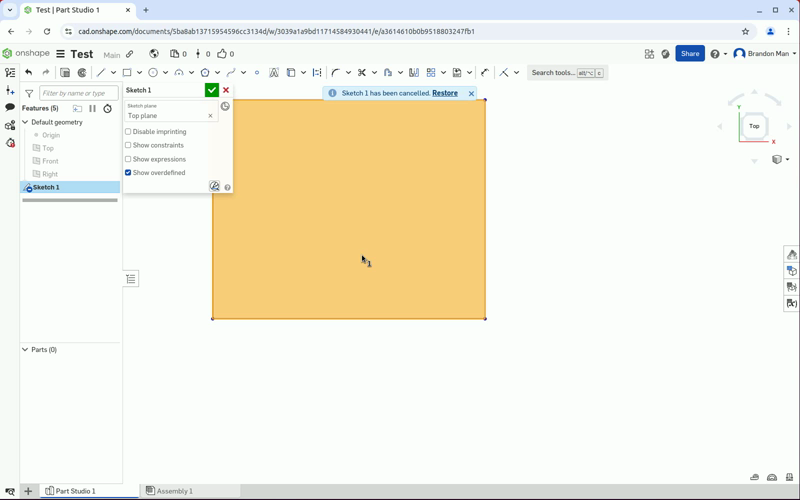
scroll(-6)
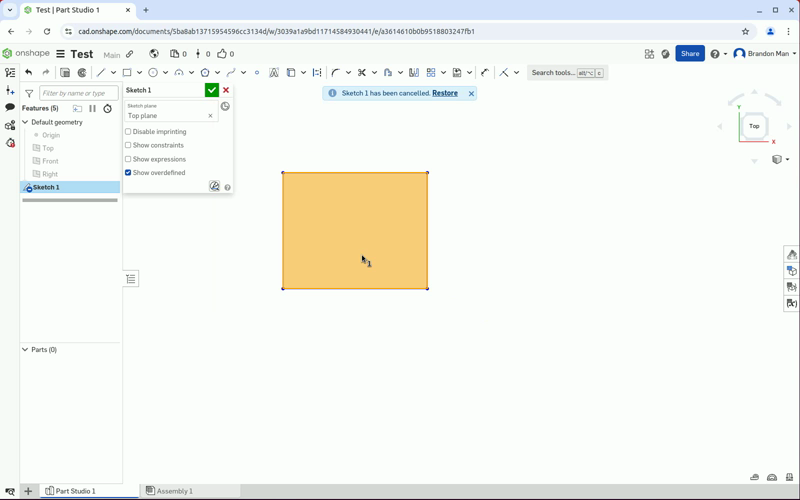
scroll(-6)
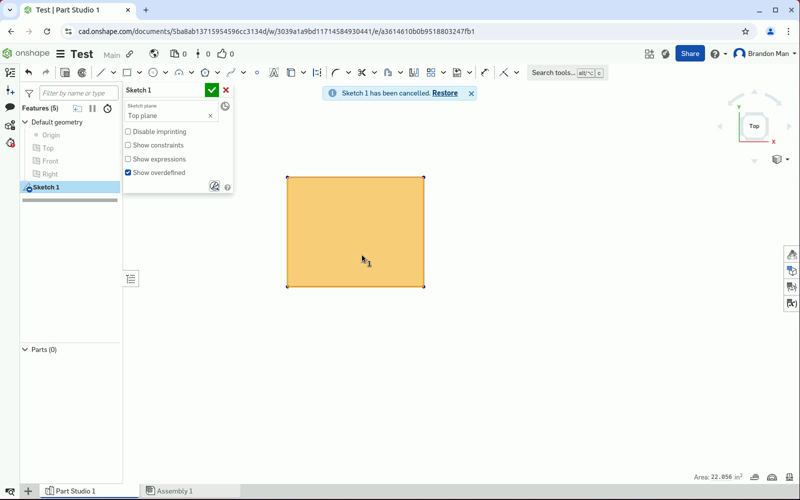
scroll(-6)
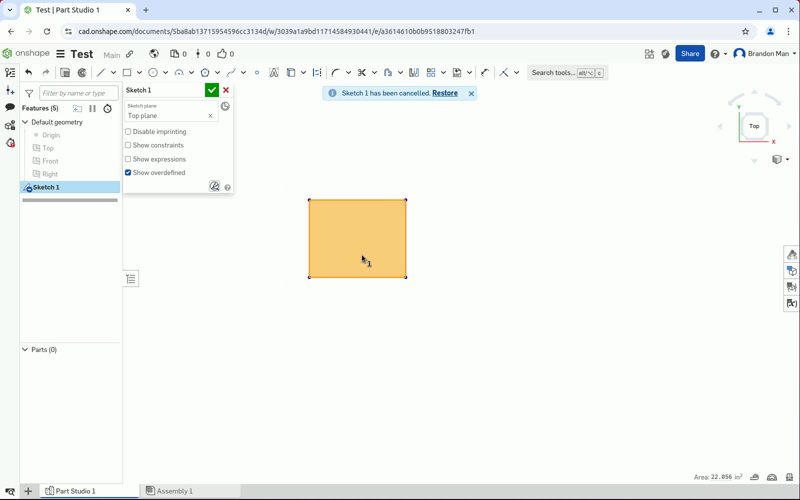
scroll(-6)
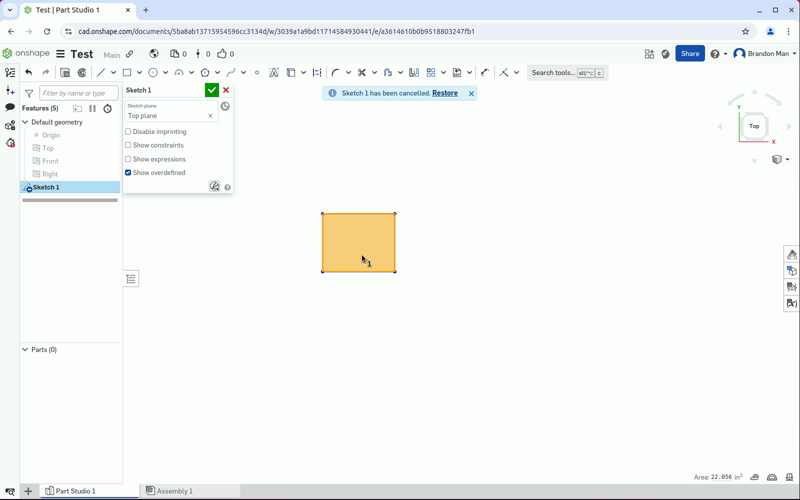
scroll(-6)
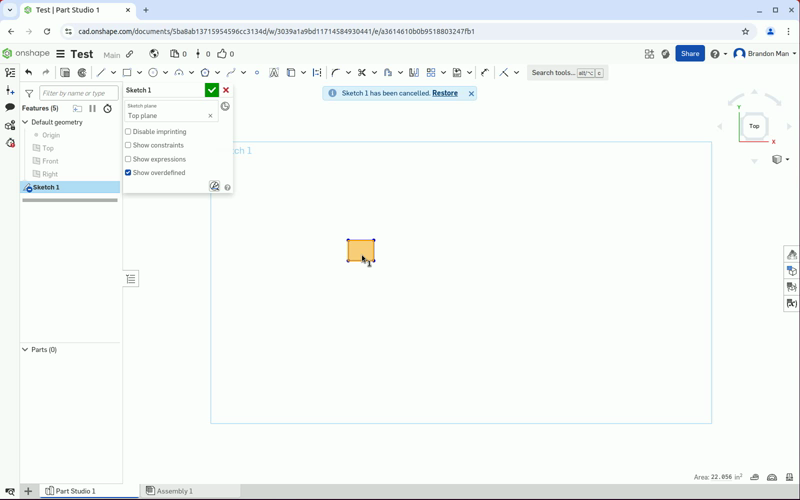
mouse_move(73, 352)
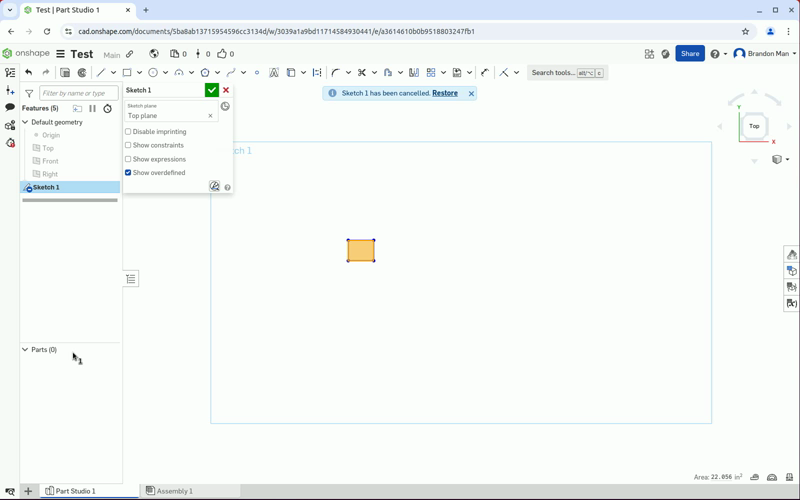
key(shift+y)
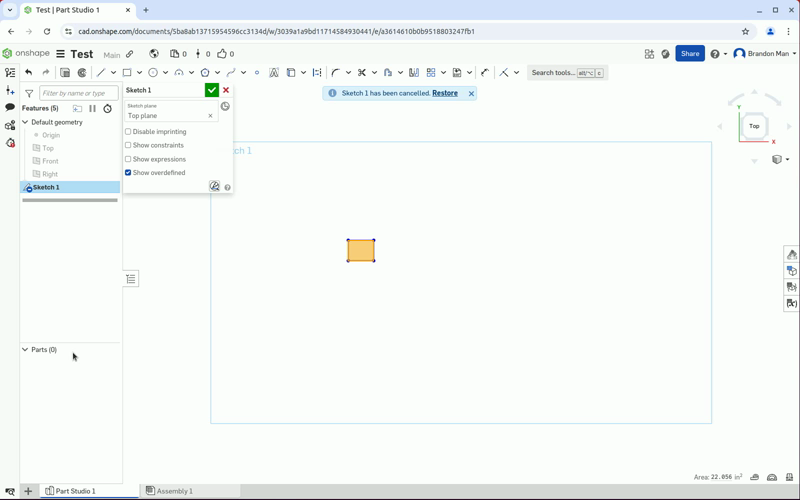
key(shift+e)
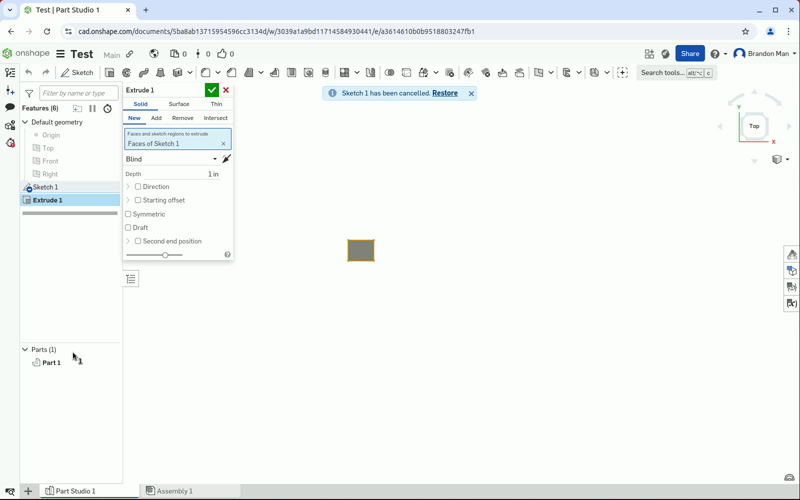
mouse_move(143, 106)
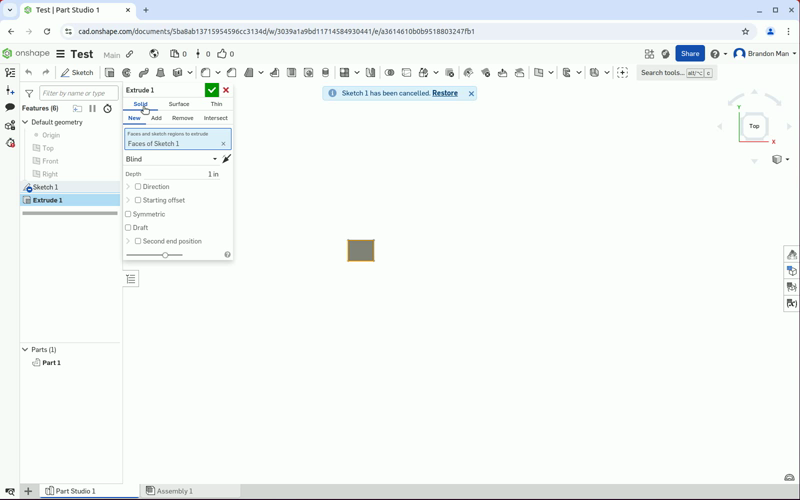
click(143, 106)
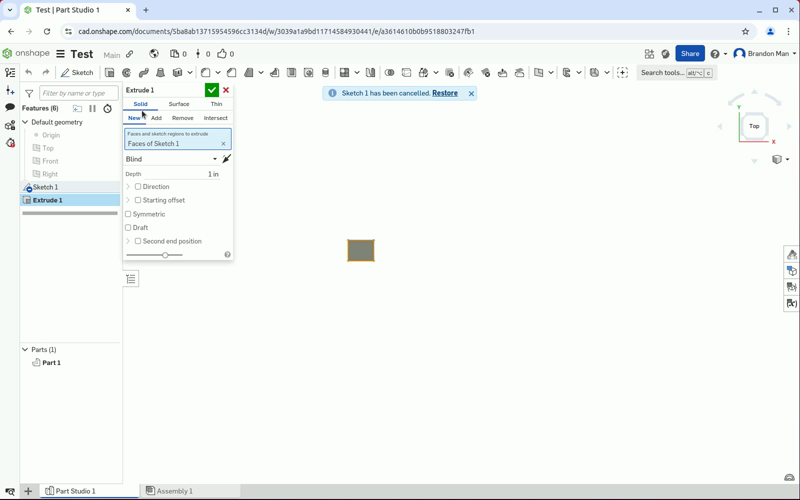
mouse_move(137, 120)
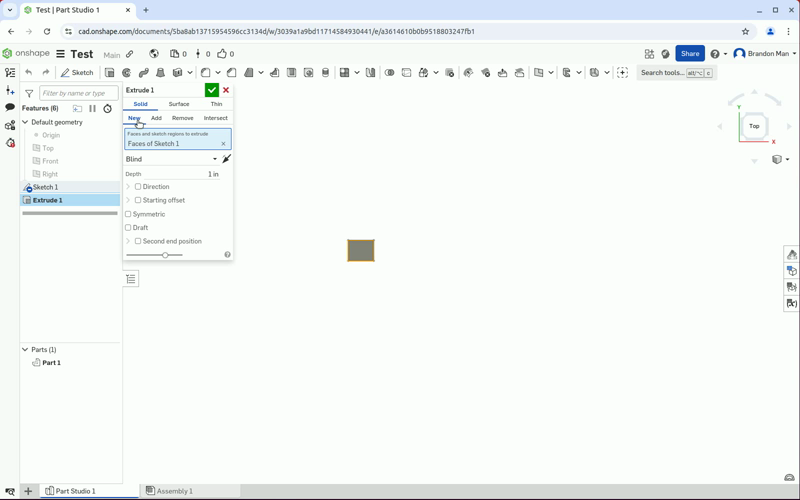
click(137, 120)
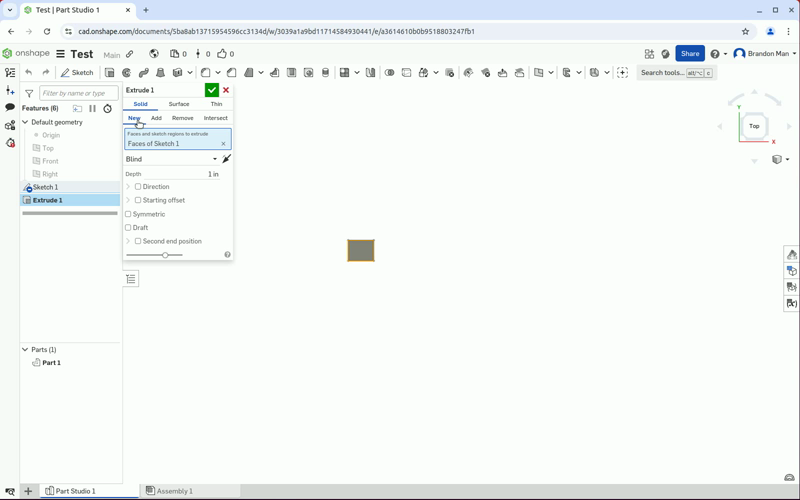
key(tab, 4)
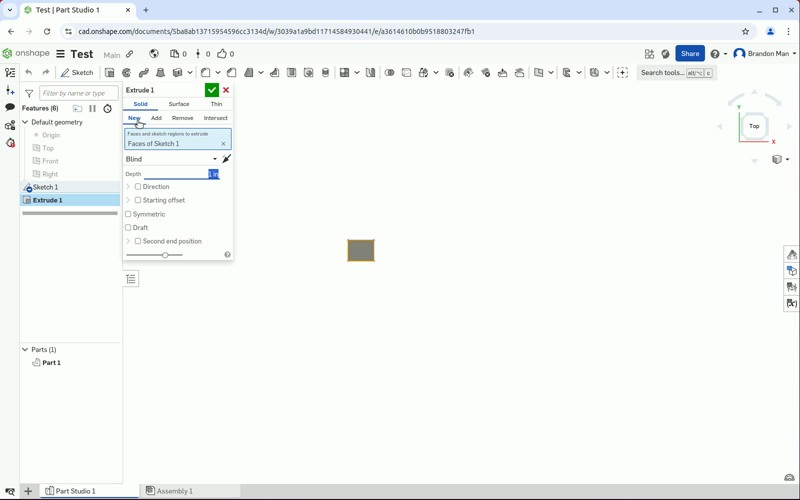
text(3.129)
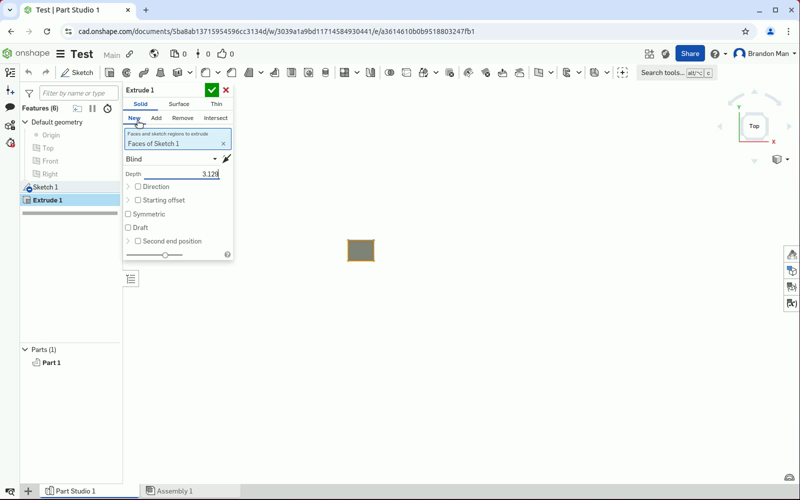
key(enter)
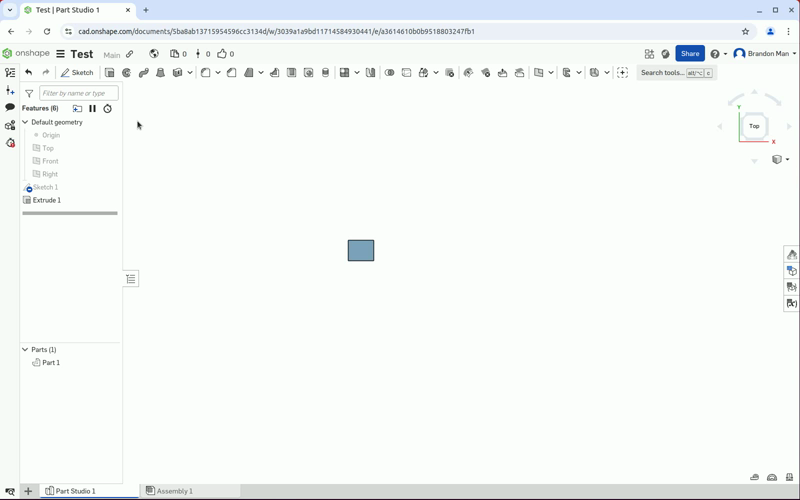
key(shift+h)
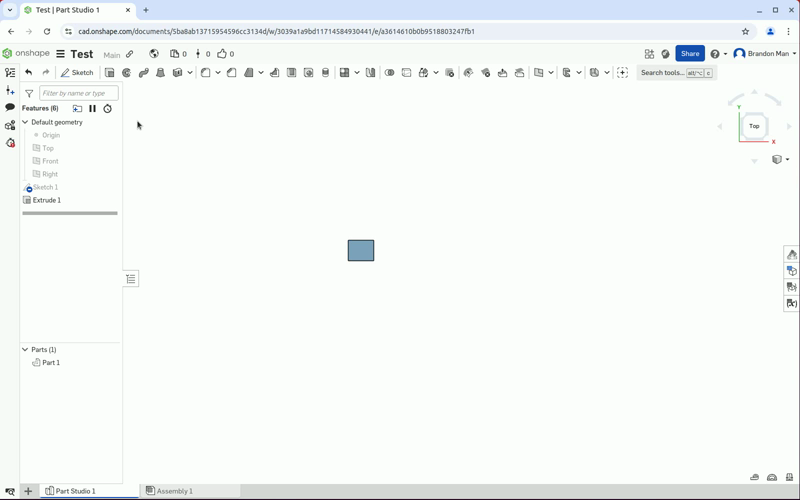
key(shift+h)
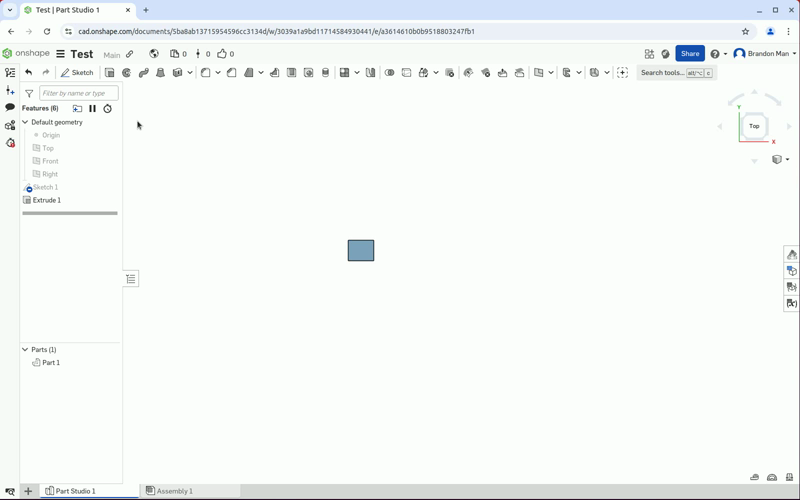
mouse_move(73, 189)
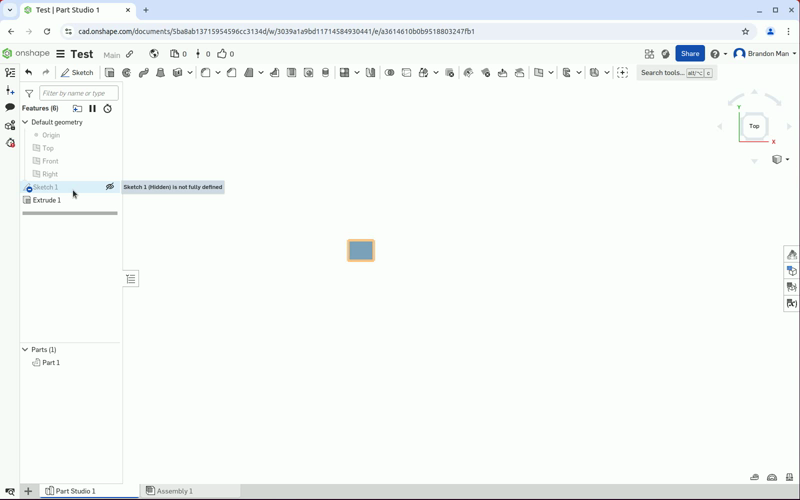
click(73, 189)
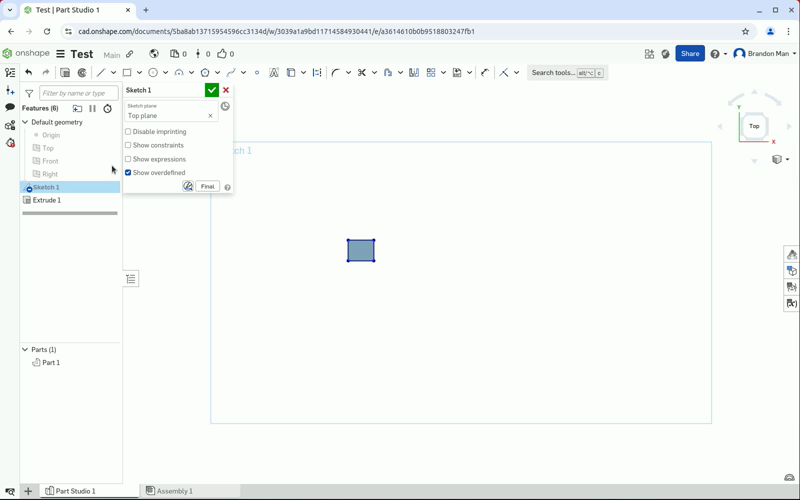
mouse_move(229, 92)
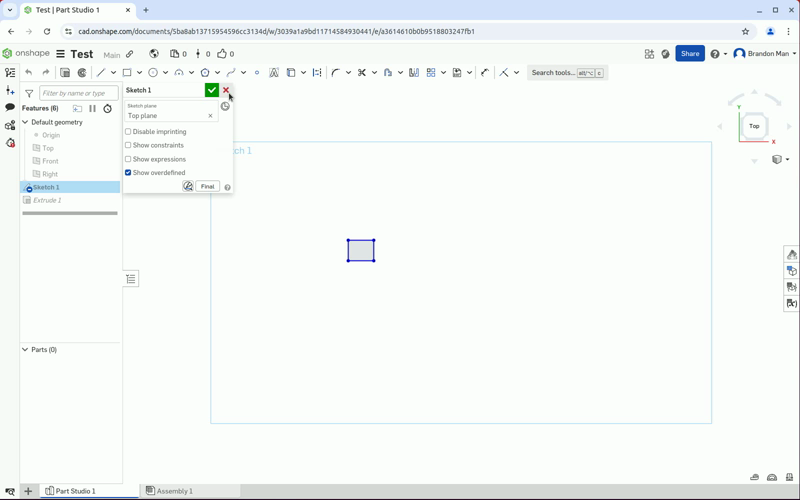
click(229, 92)
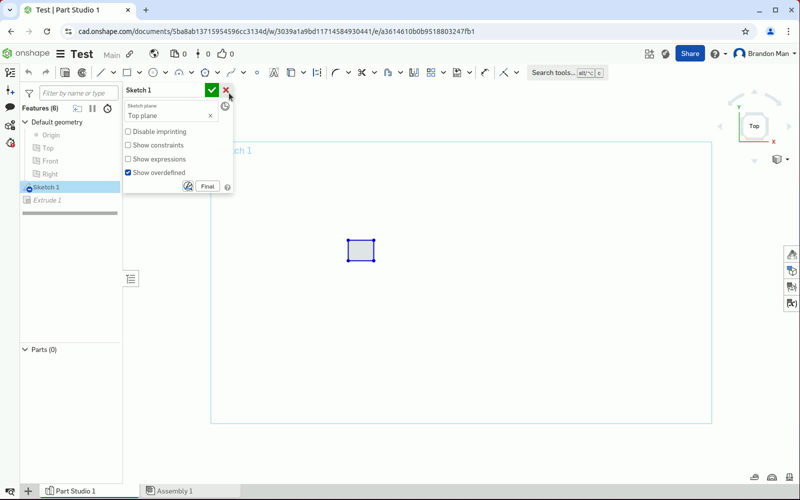
key(shift+s)
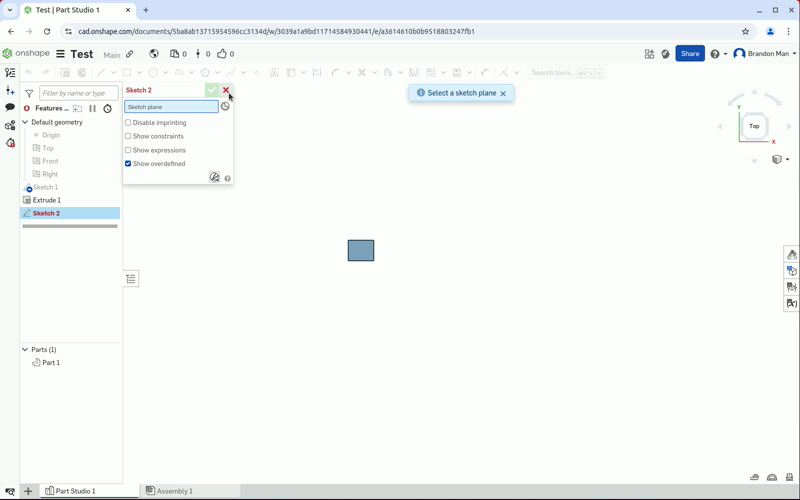
mouse_move(73, 150)
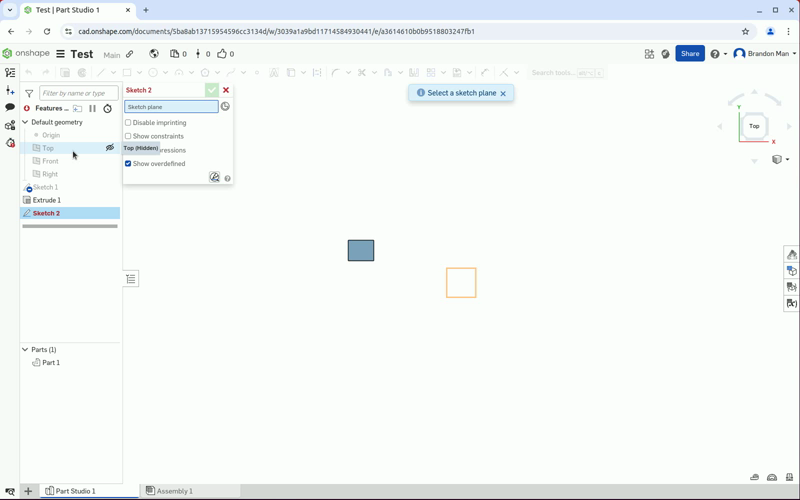
click(73, 150)
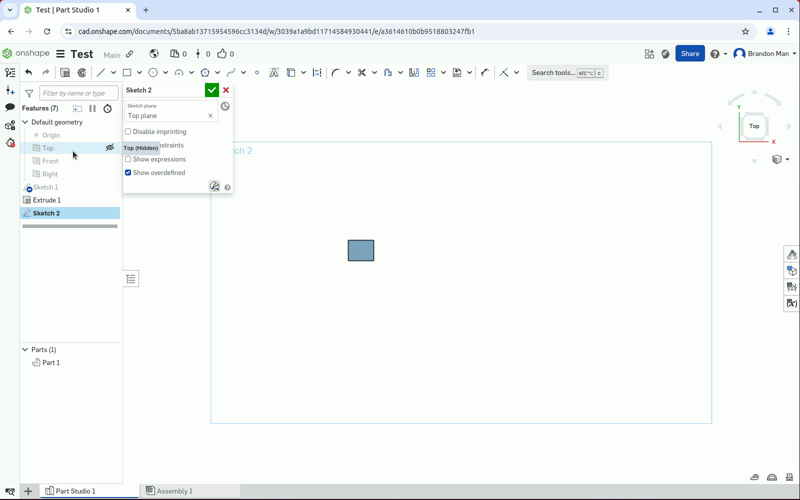
mouse_move(73, 352)
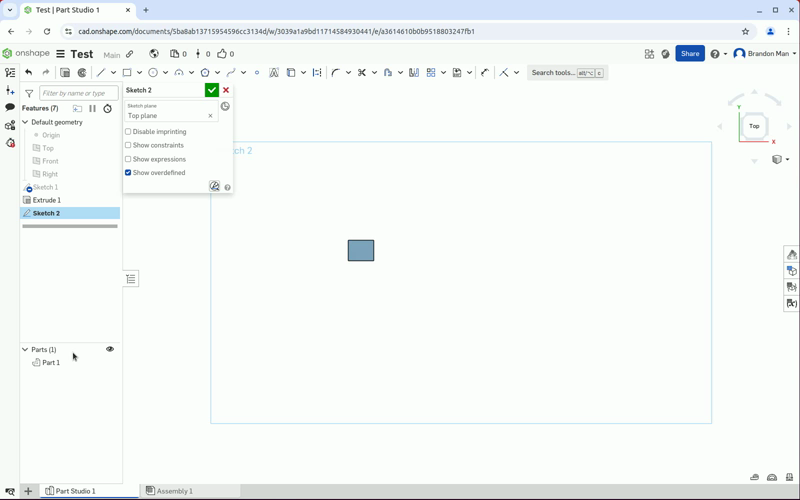
key(y)
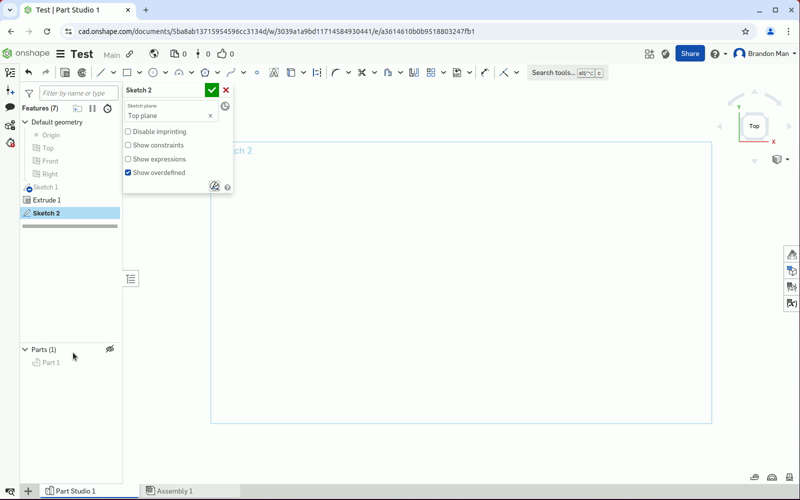
key(l)
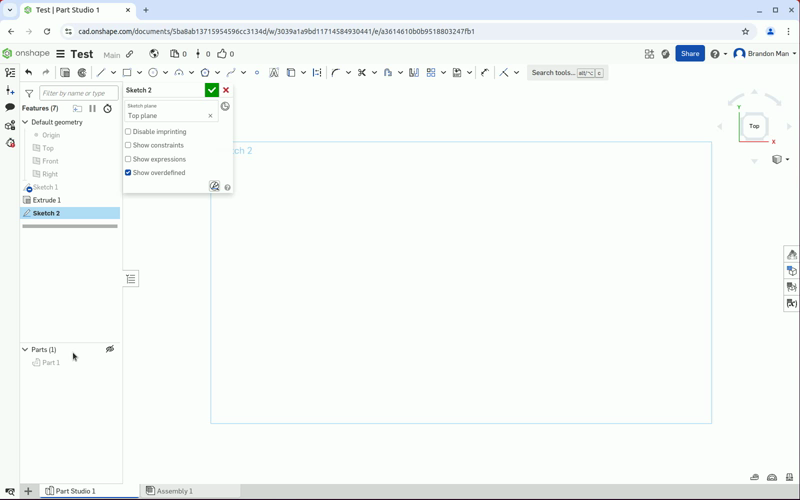
key_down(shift)
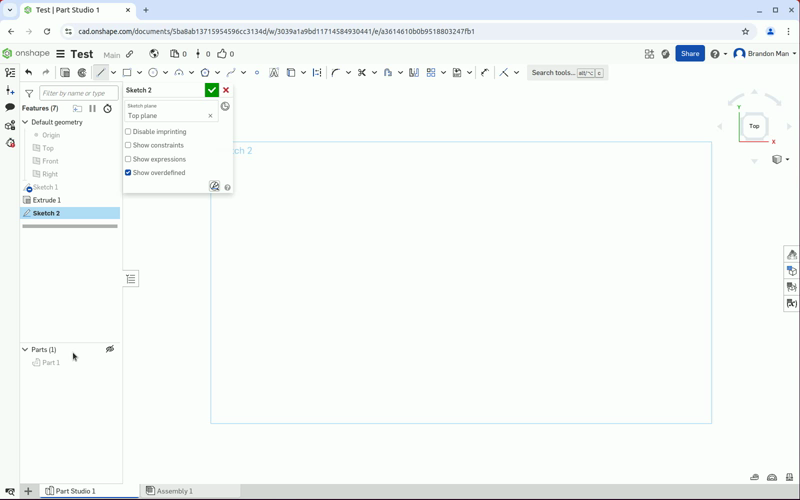
mouse_move(355, 306)
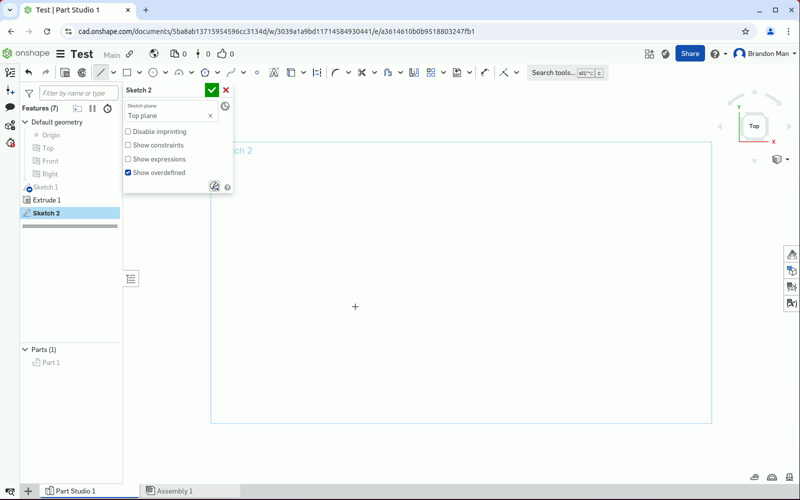
click(355, 306)
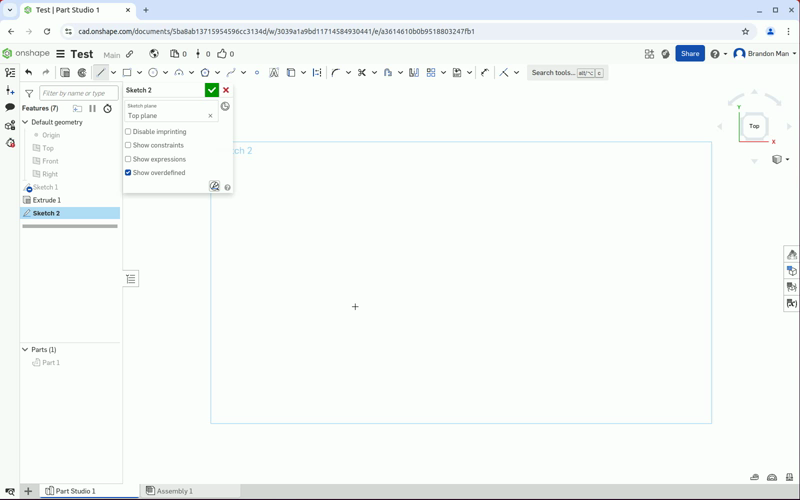
key_up(shift)
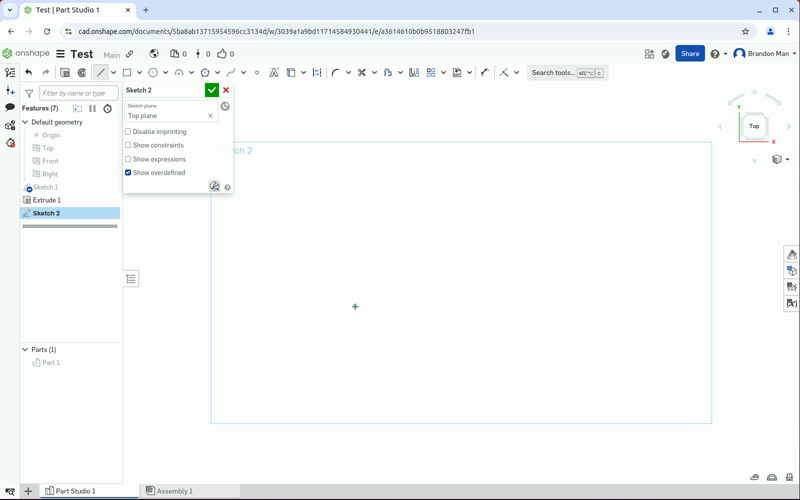
key_down(shift)
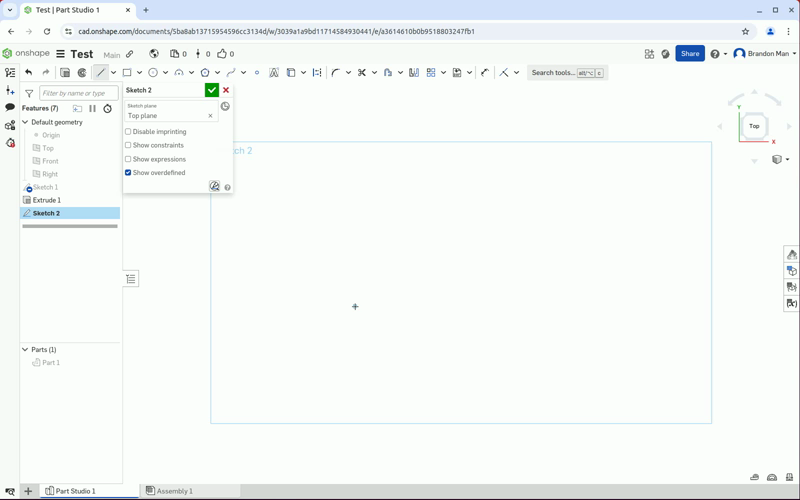
mouse_move(385, 306)
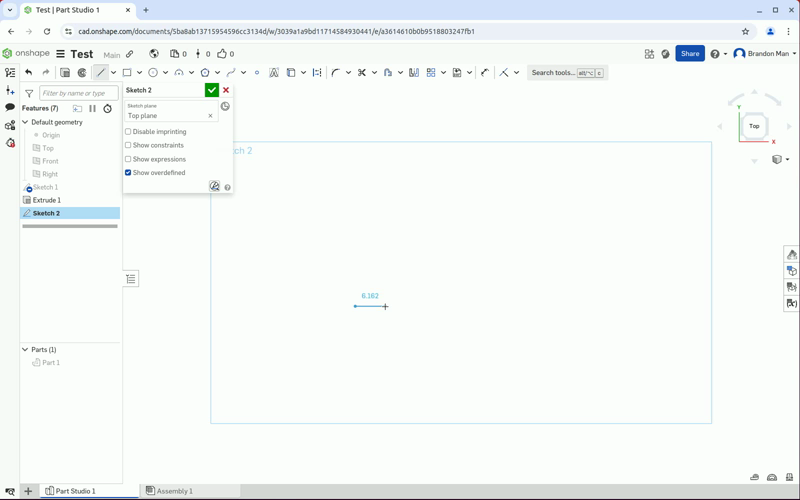
mouse_move(377, 306)
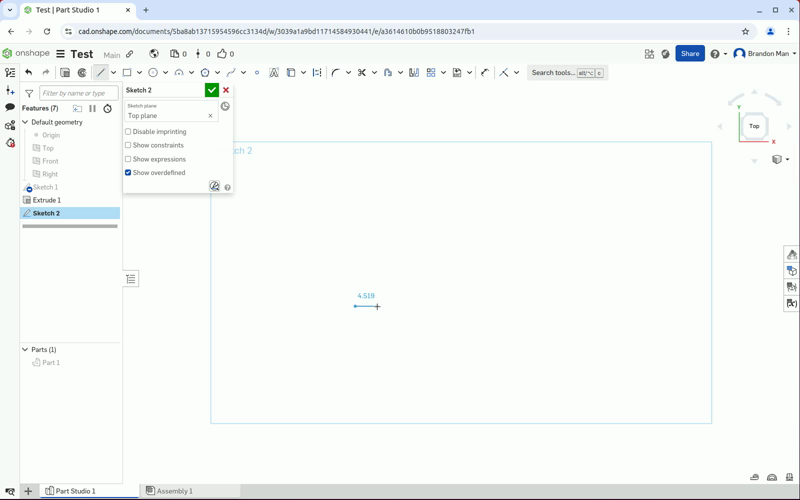
click(377, 306)
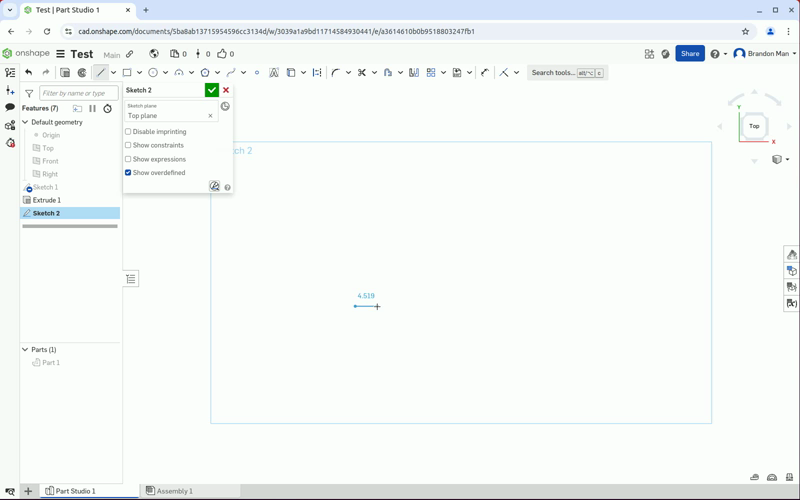
key_up(shift)
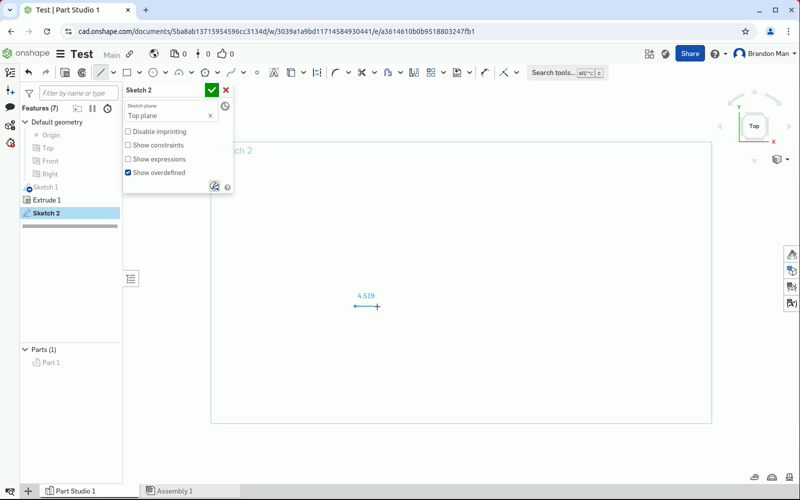
key_down(shift)
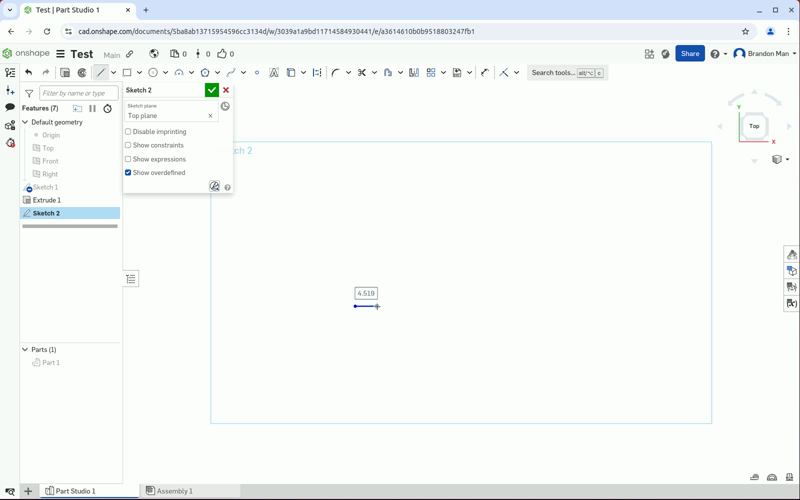
mouse_move(407, 306)
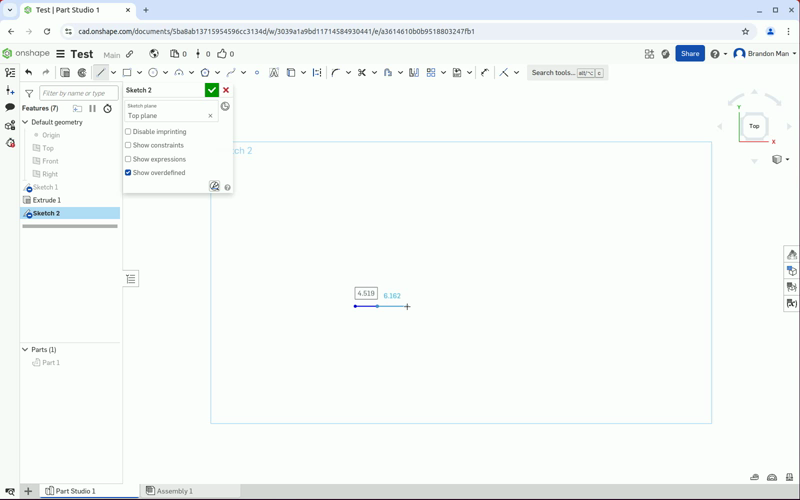
mouse_move(377, 291)
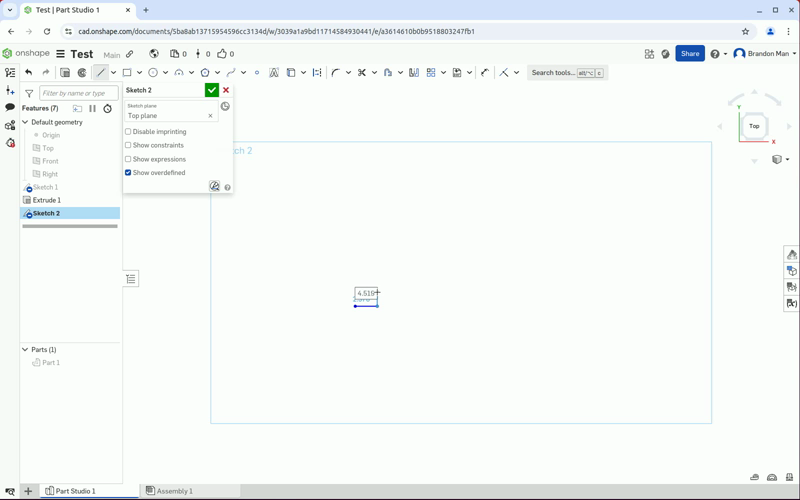
click(377, 291)
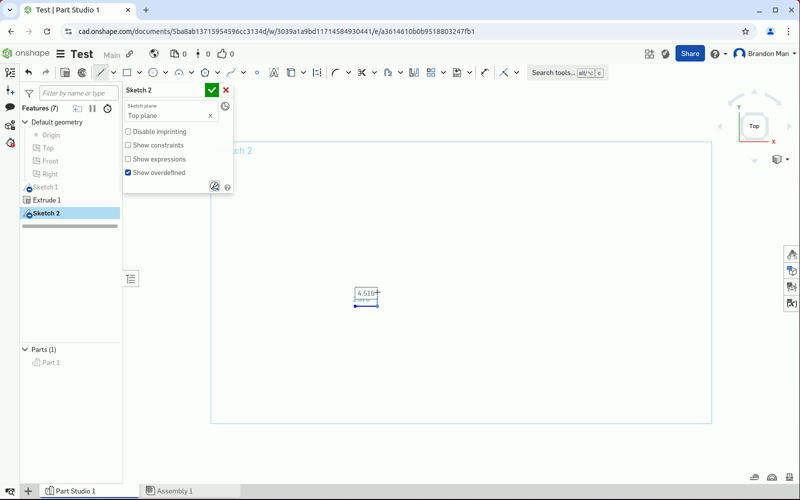
key_up(shift)
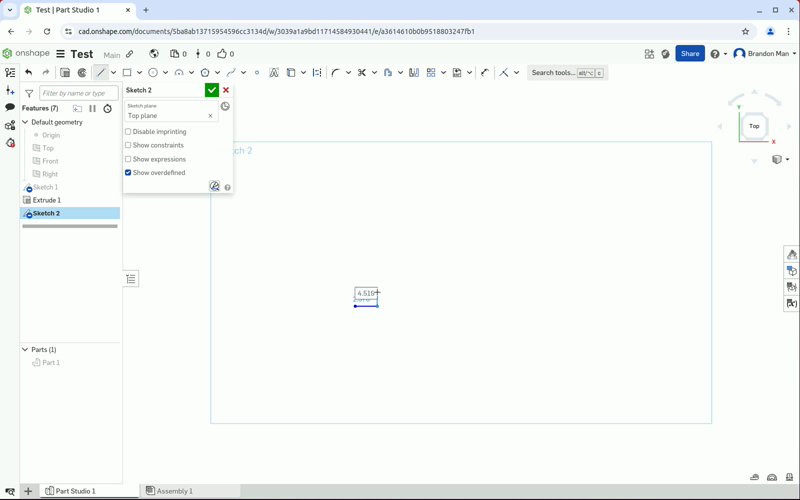
key_down(shift)
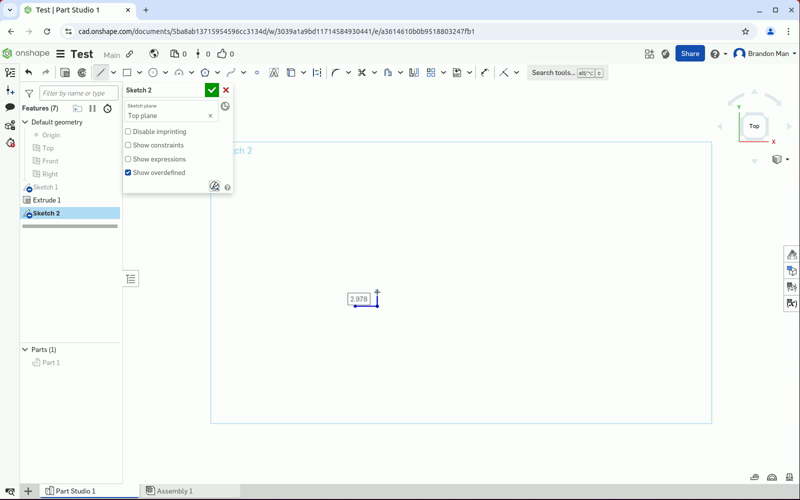
mouse_move(407, 291)
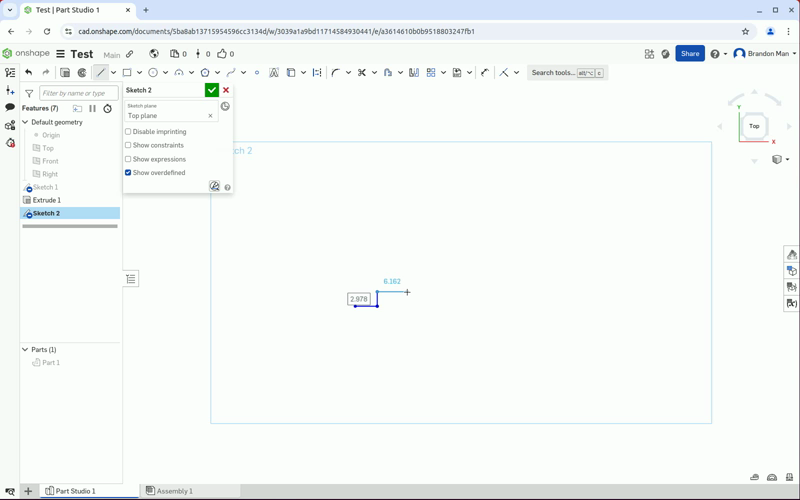
mouse_move(355, 291)
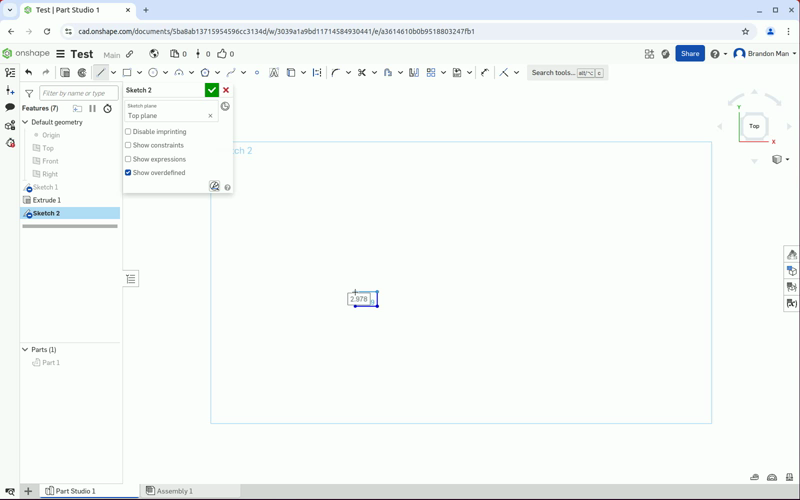
click(355, 291)
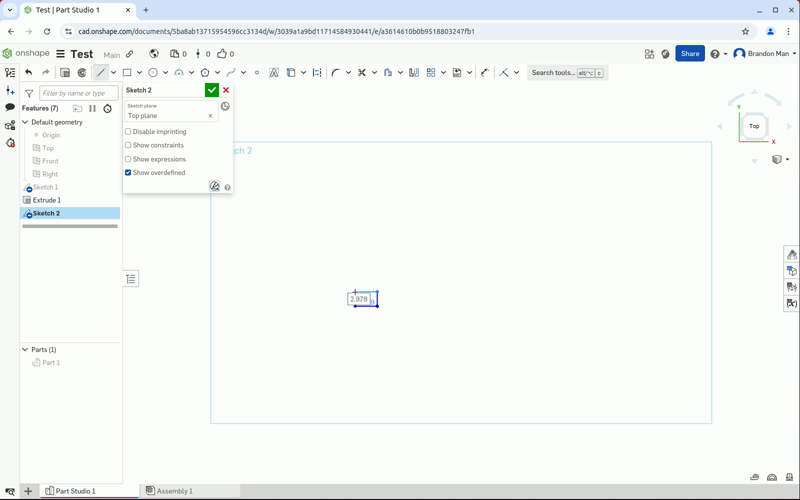
key_up(shift)
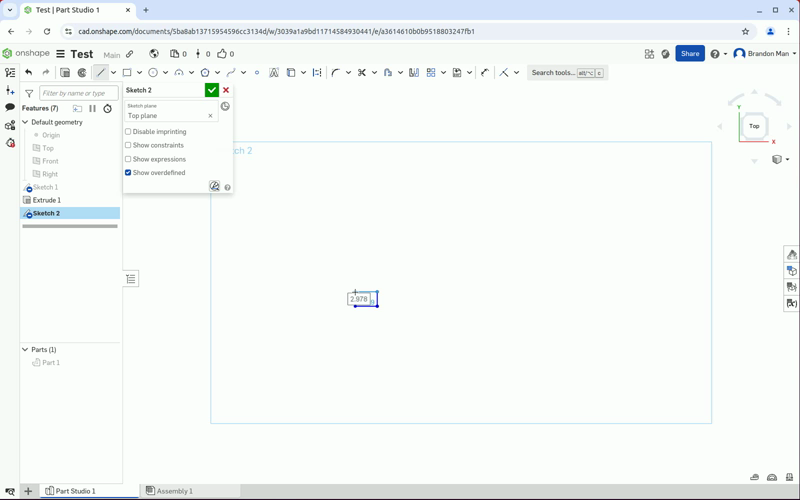
mouse_move(385, 291)
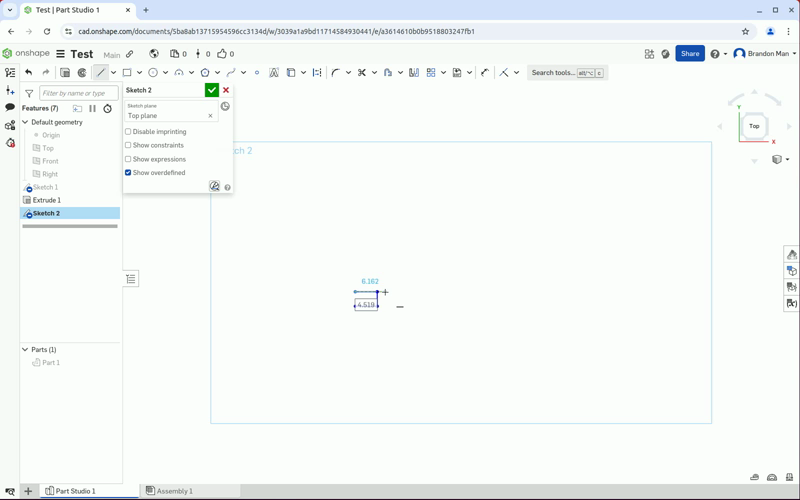
key_down(shift)
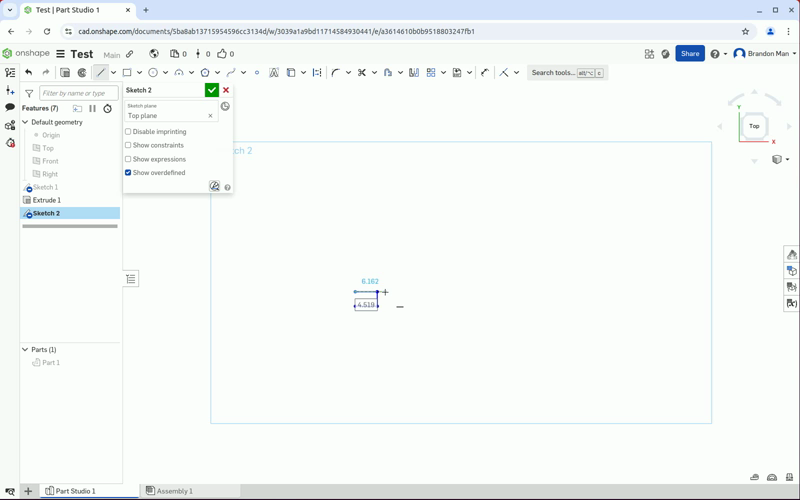
mouse_move(355, 306)
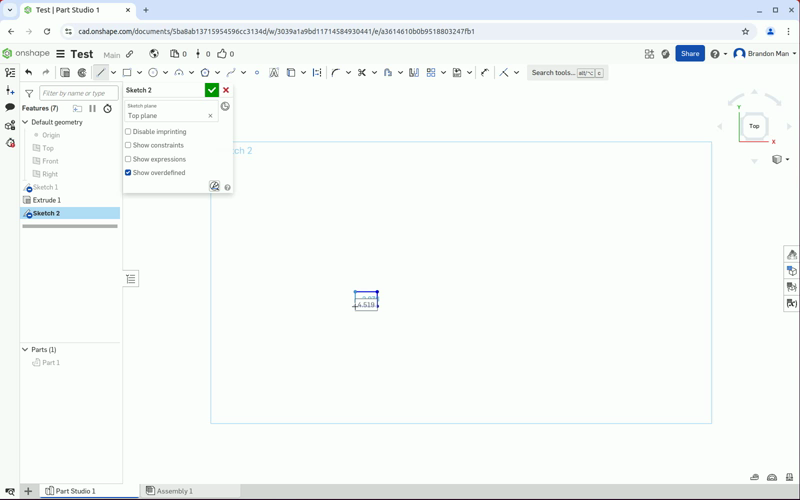
key_up(shift)
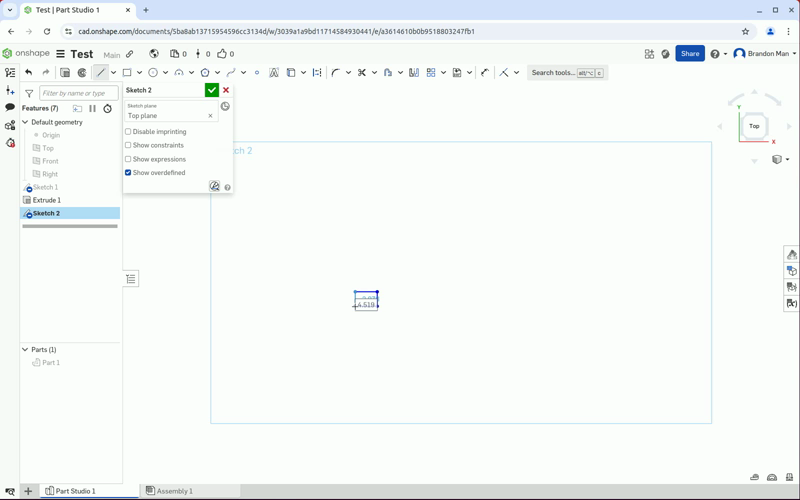
click(355, 306)
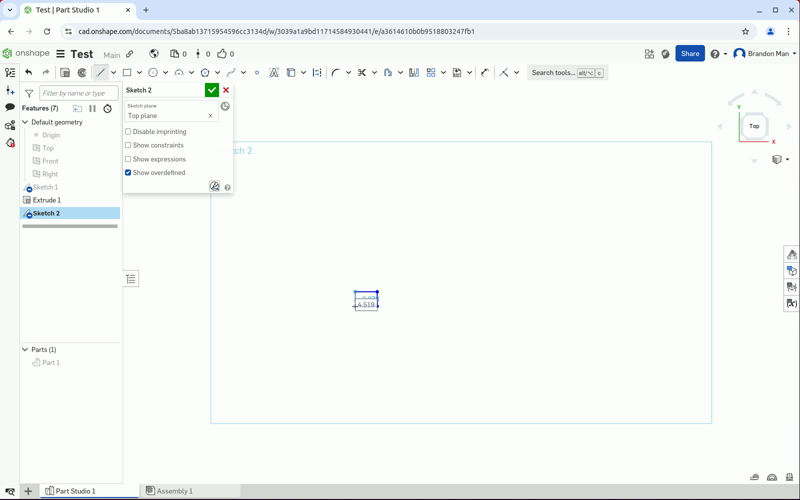
key(esc)
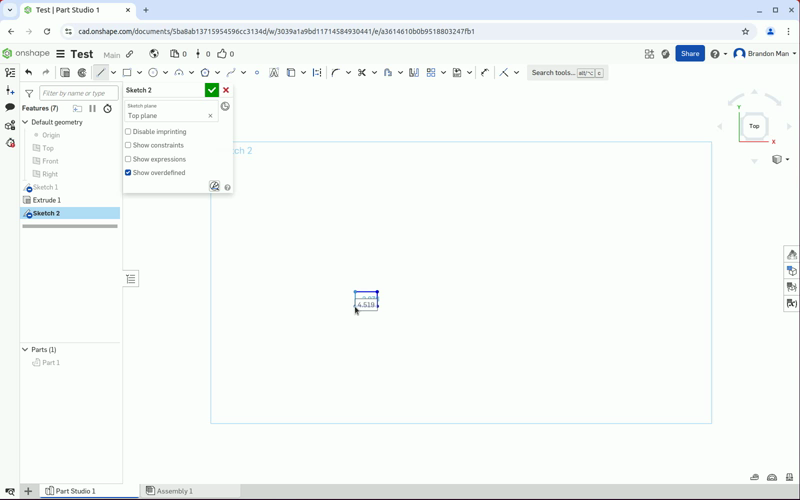
mouse_move(369, 292)
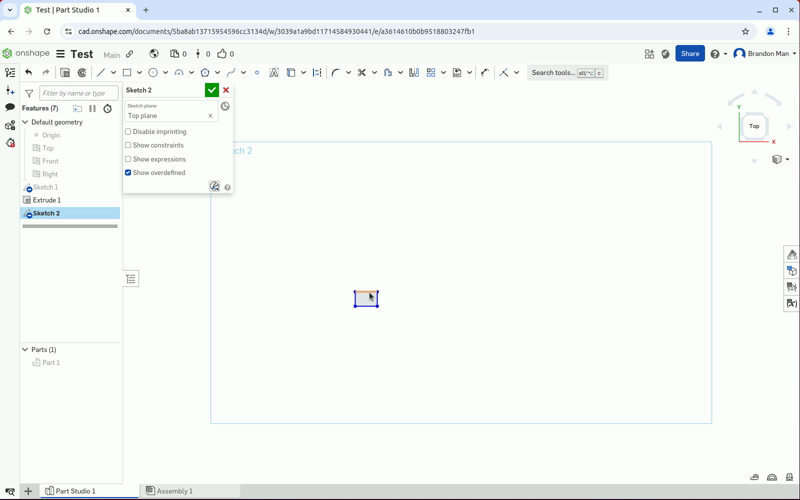
scroll(6)
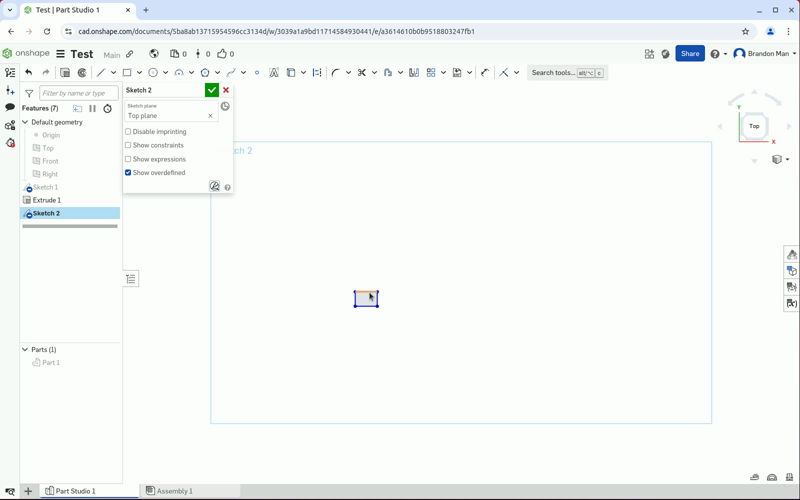
scroll(6)
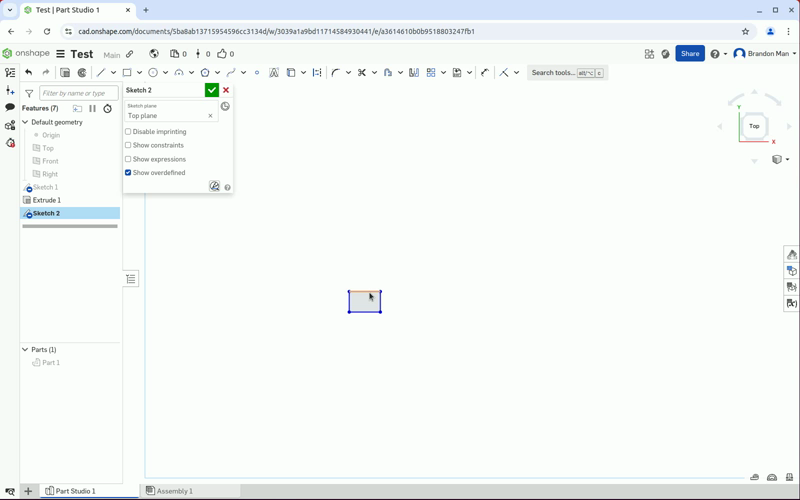
scroll(6)
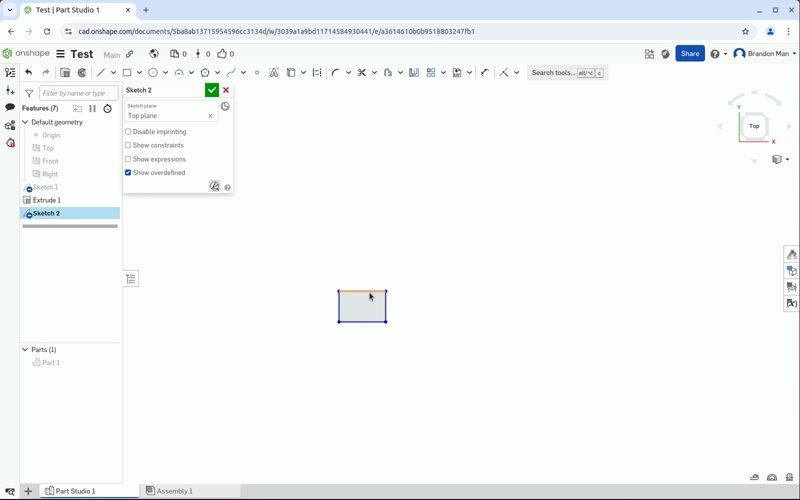
scroll(6)
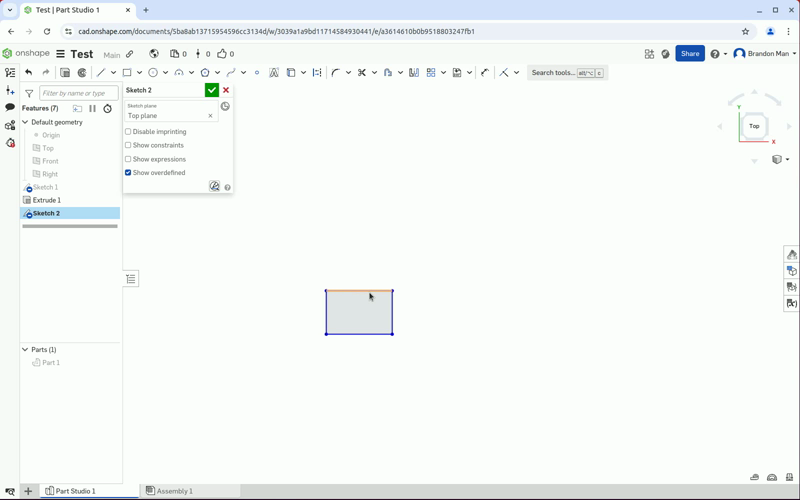
scroll(6)
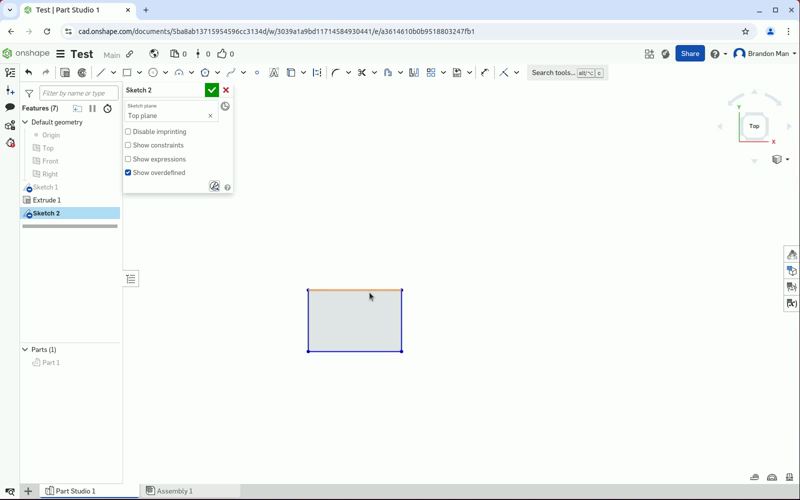
scroll(6)
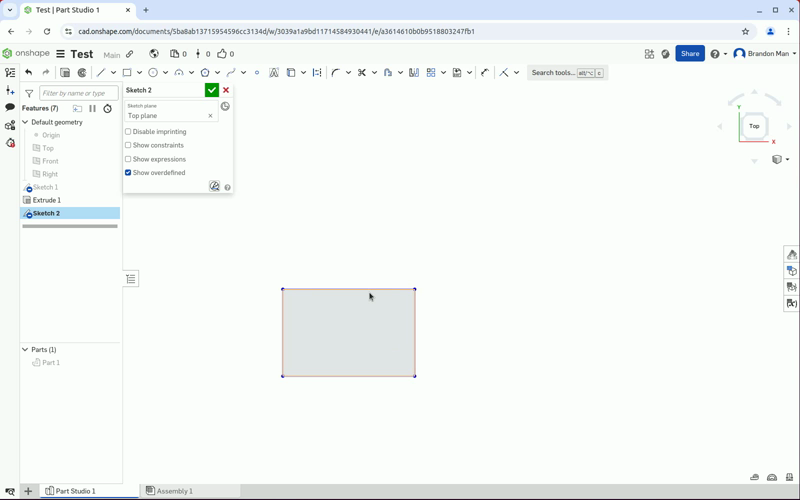
scroll(6)
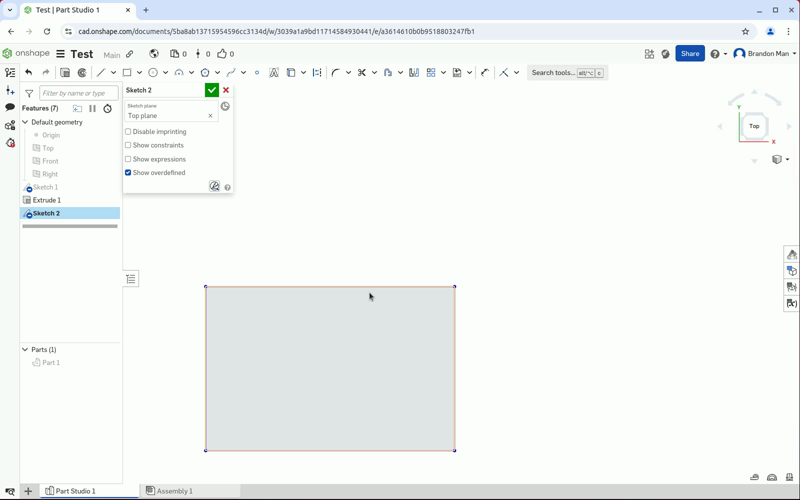
click(369, 292)
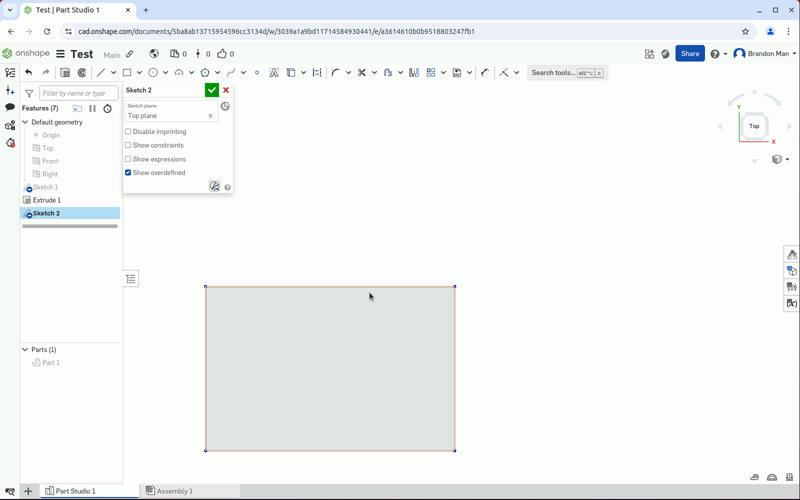
scroll(-6)
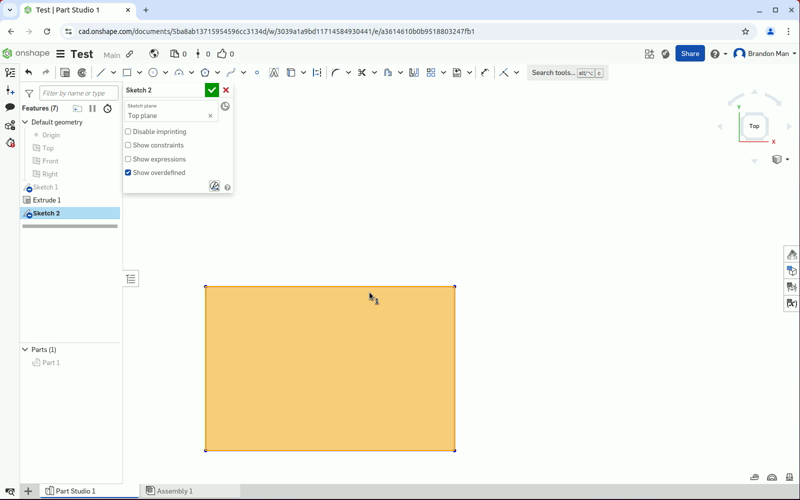
scroll(-6)
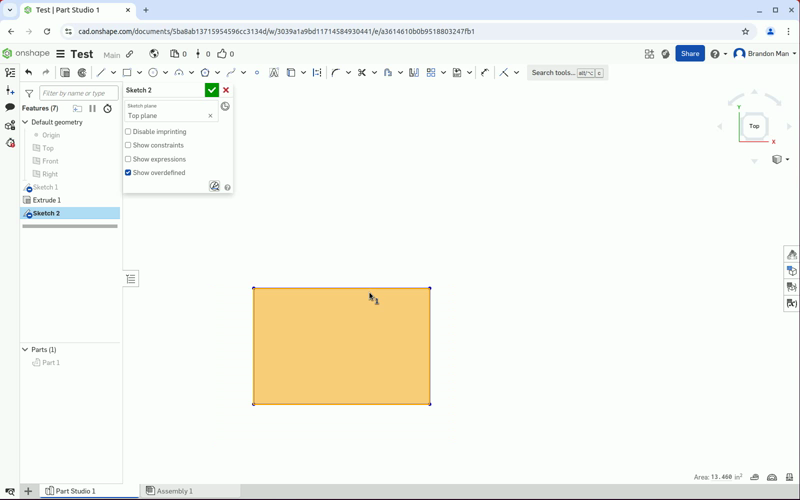
scroll(-6)
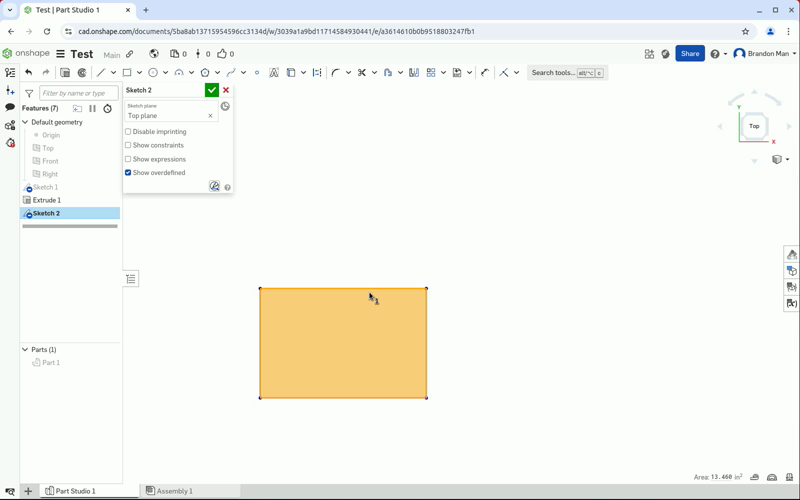
scroll(-6)
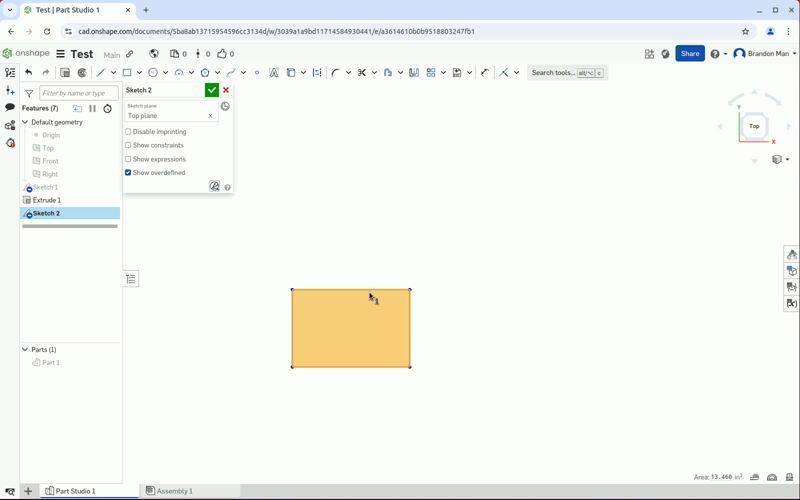
scroll(-6)
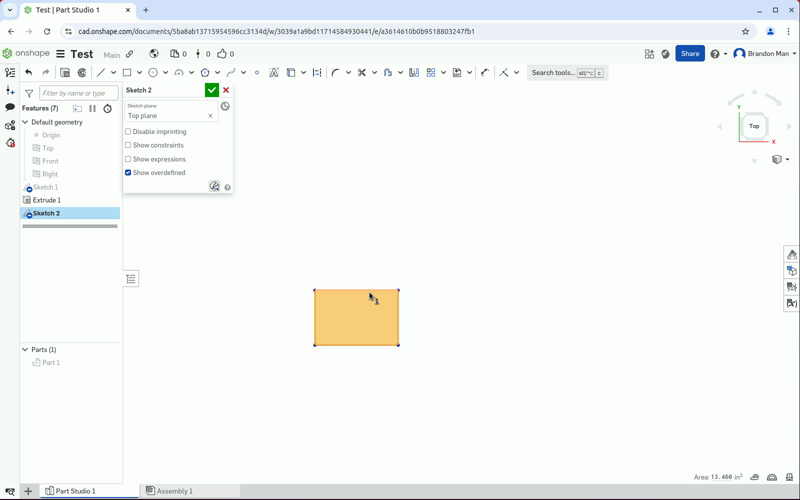
scroll(-6)
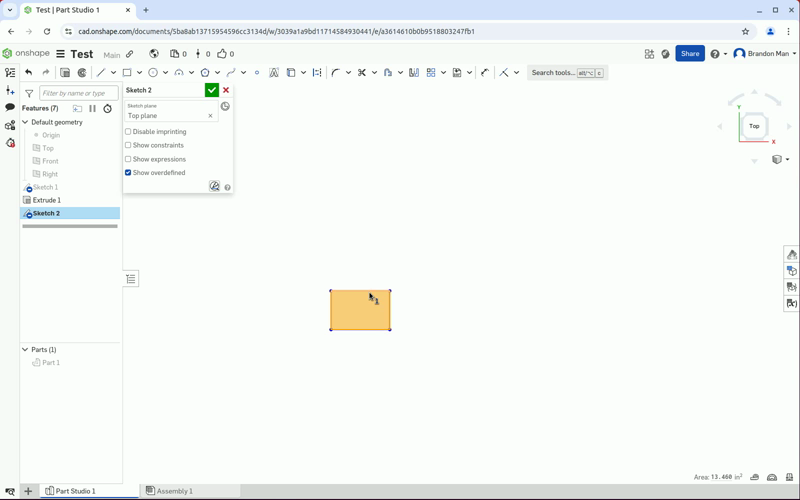
scroll(-6)
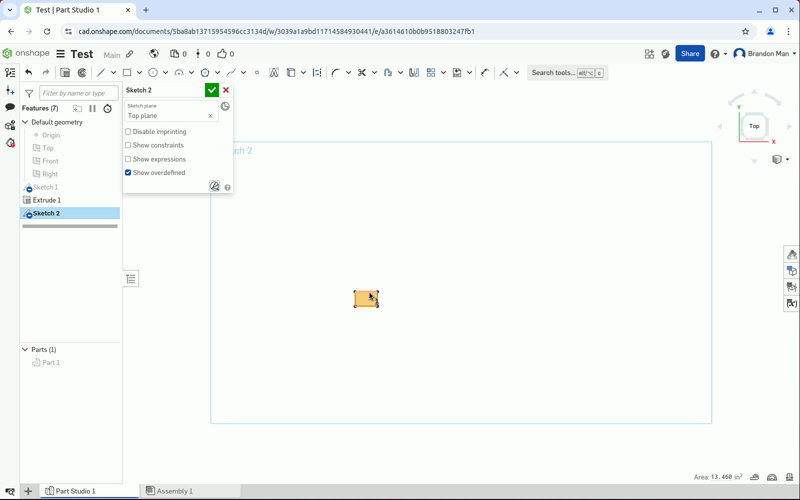
mouse_move(73, 352)
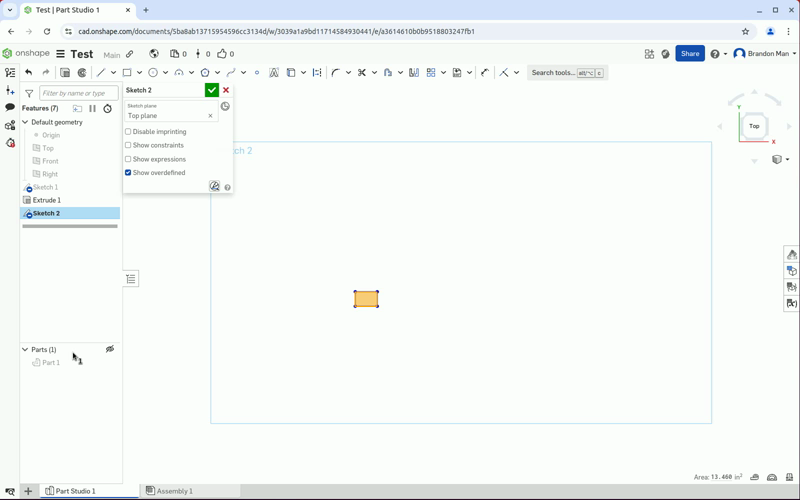
key(shift+y)
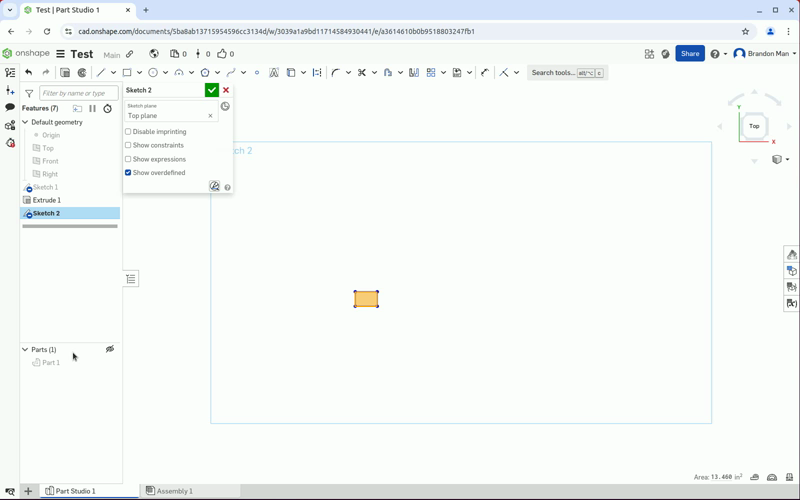
key(shift+e)
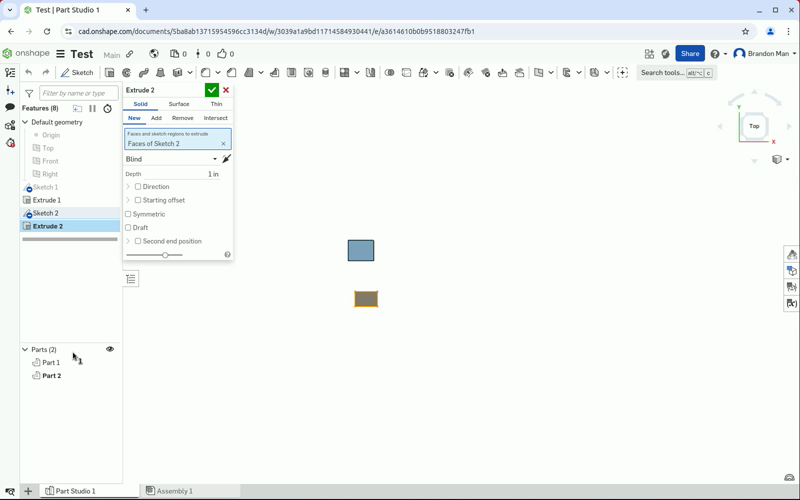
mouse_move(143, 106)
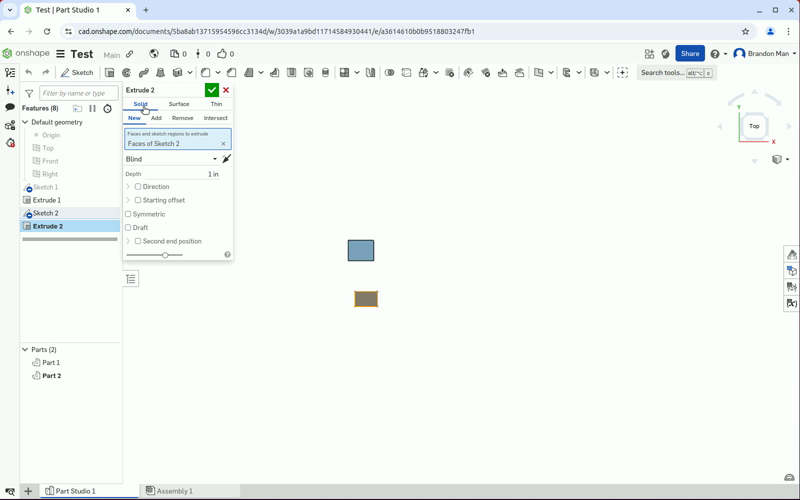
click(143, 106)
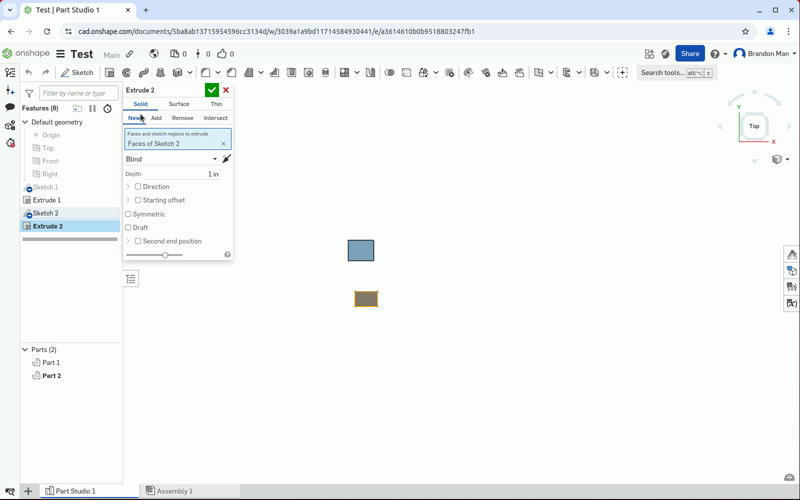
mouse_move(137, 120)
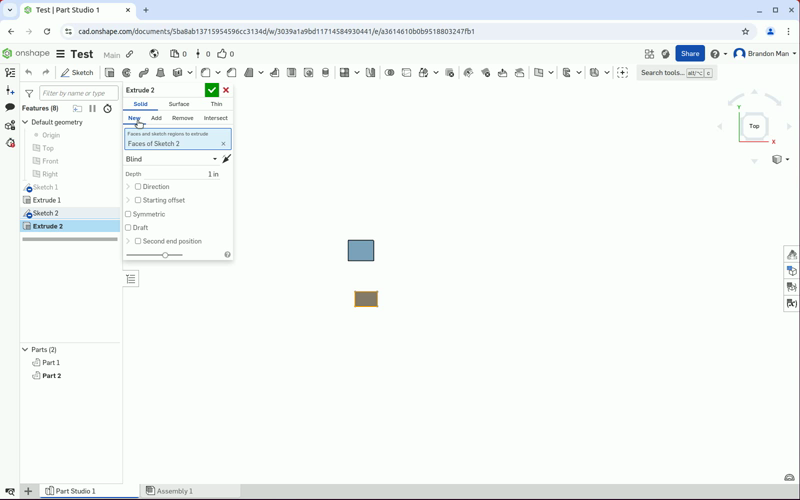
click(137, 120)
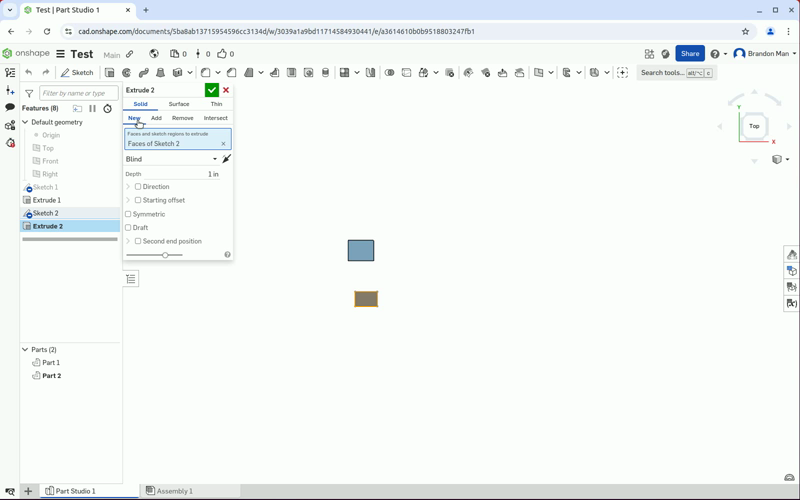
key(tab, 4)
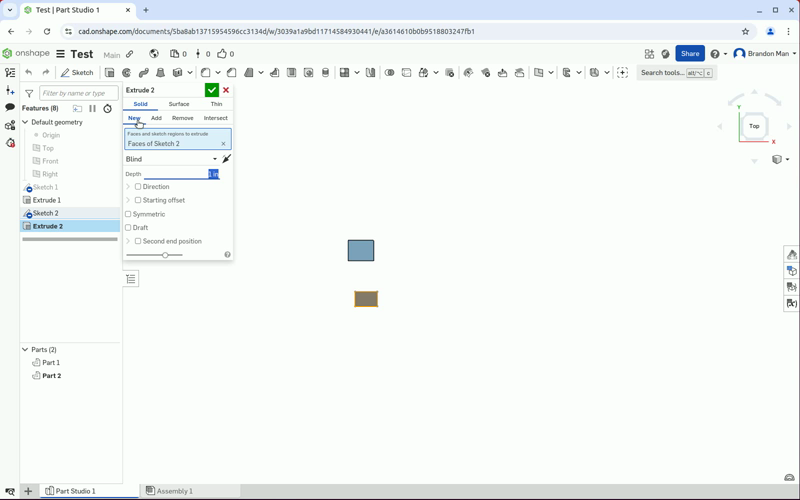
text(3.129)
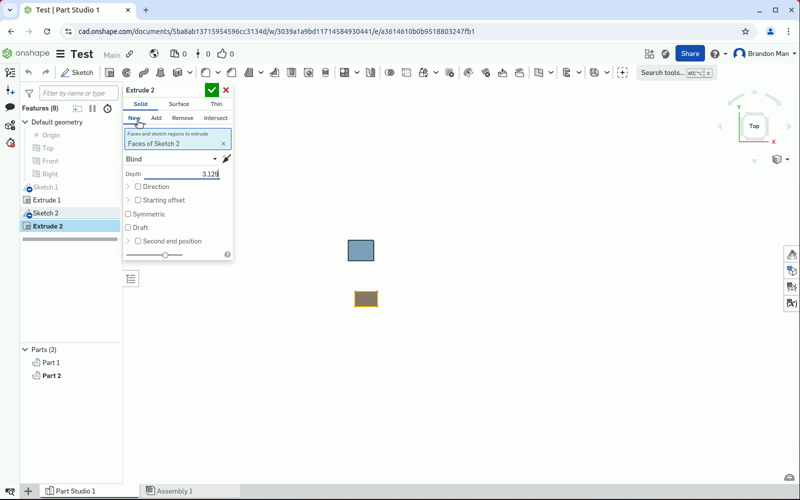
key(enter)
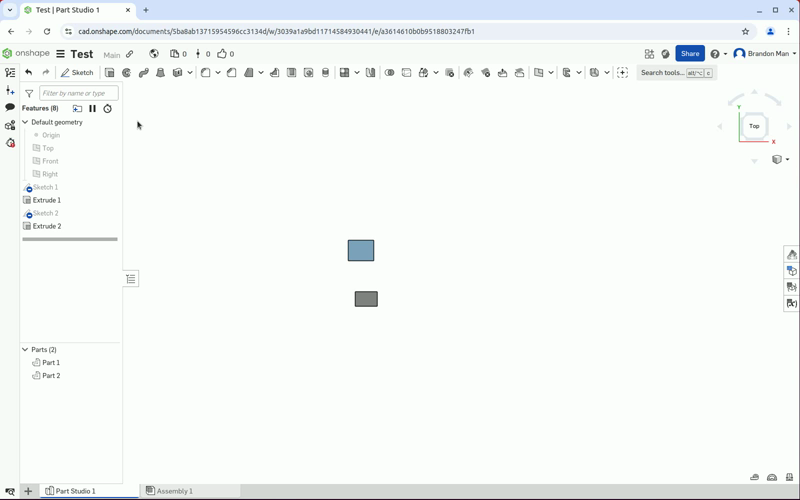
key(shift+h)
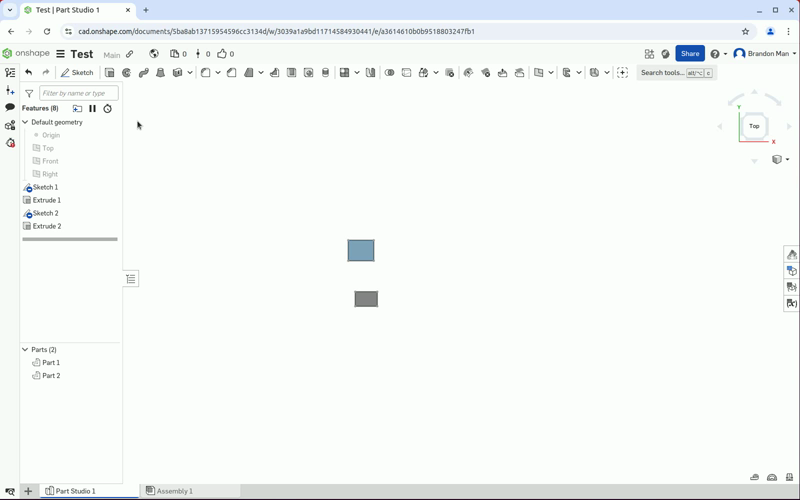
key(shift+h)
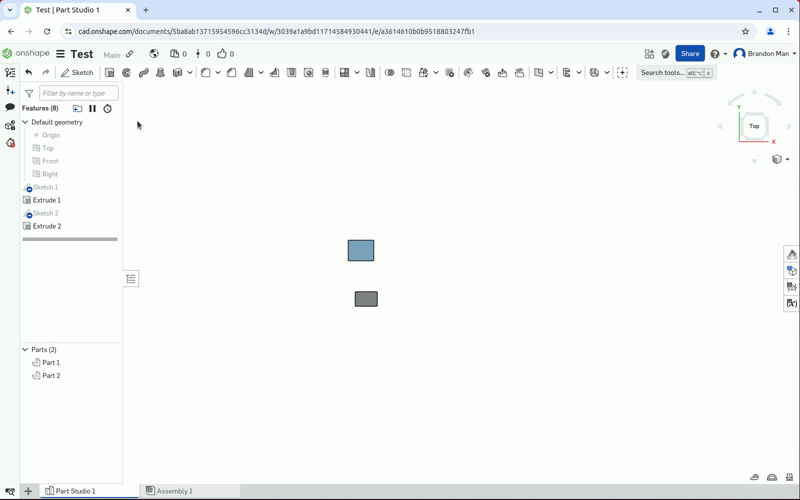
mouse_move(73, 189)
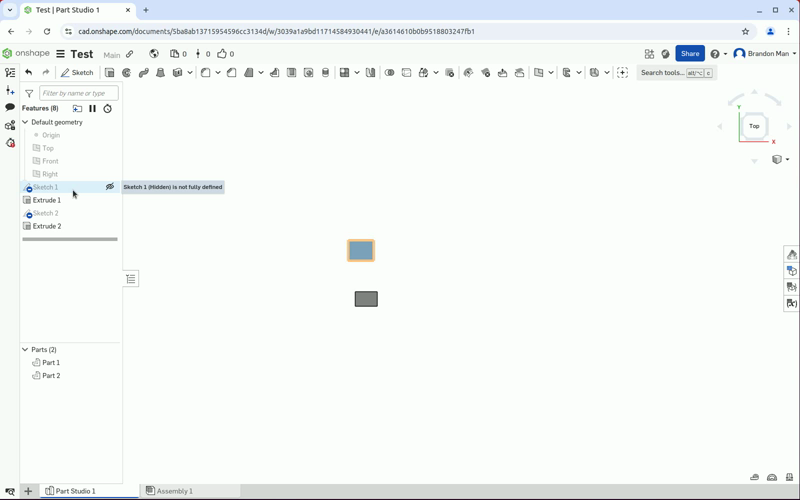
click(73, 189)
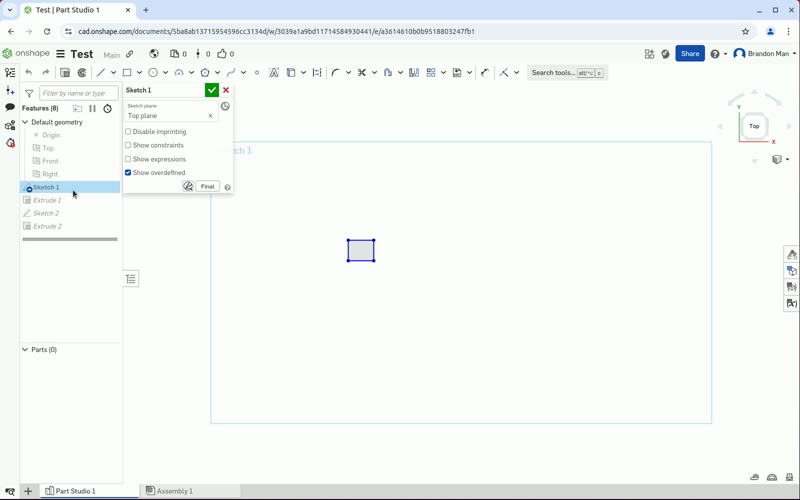
mouse_move(229, 92)
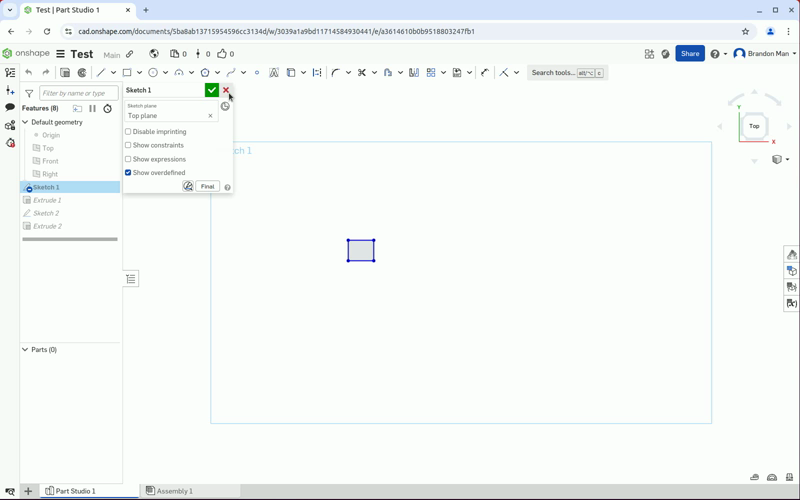
click(229, 92)
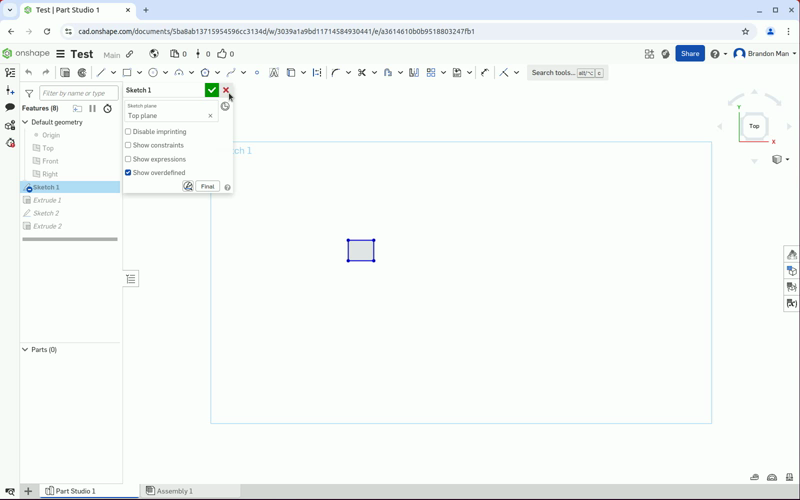
key(shift+s)
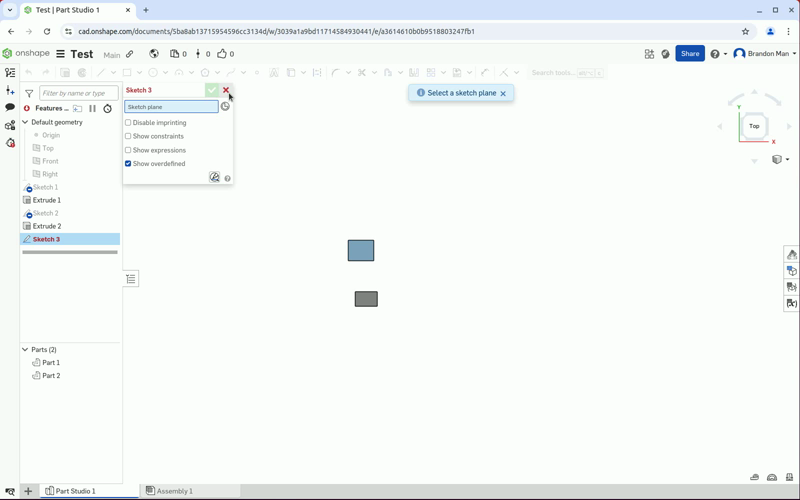
mouse_move(73, 150)
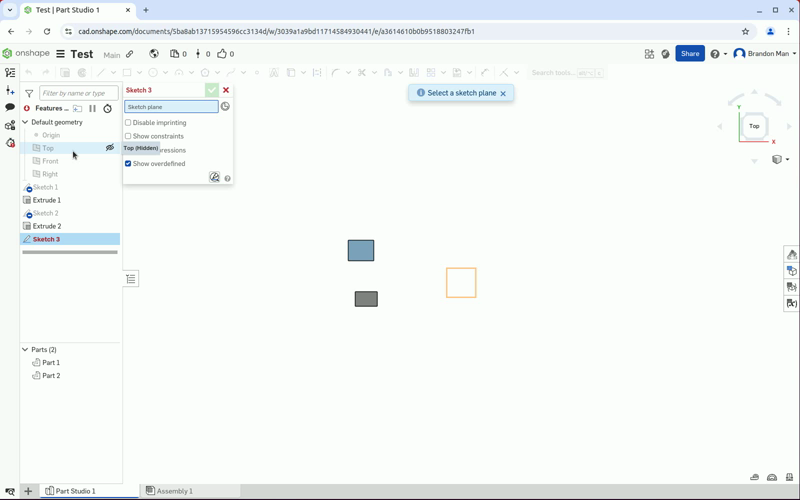
click(73, 150)
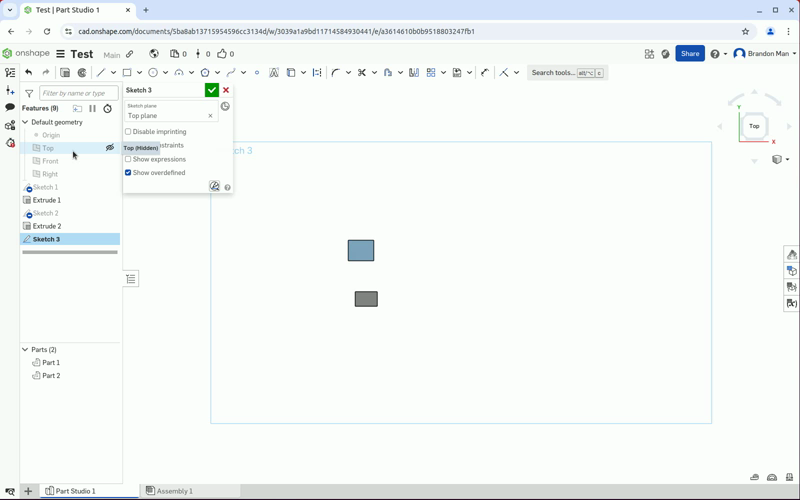
mouse_move(73, 352)
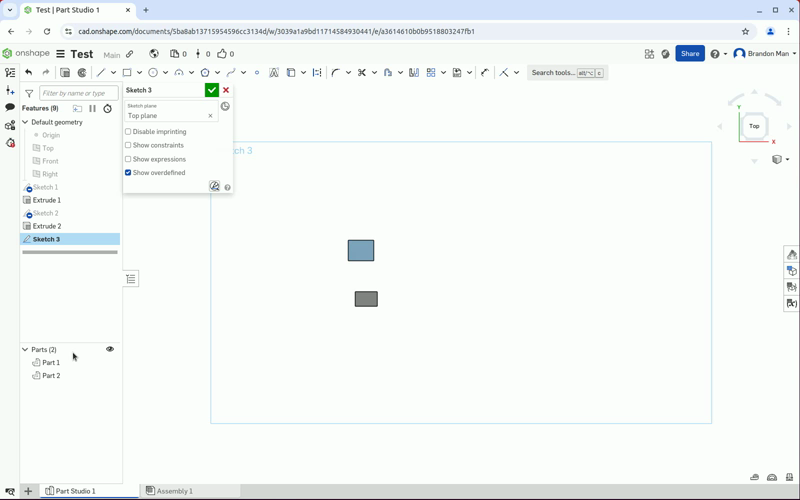
key(y)
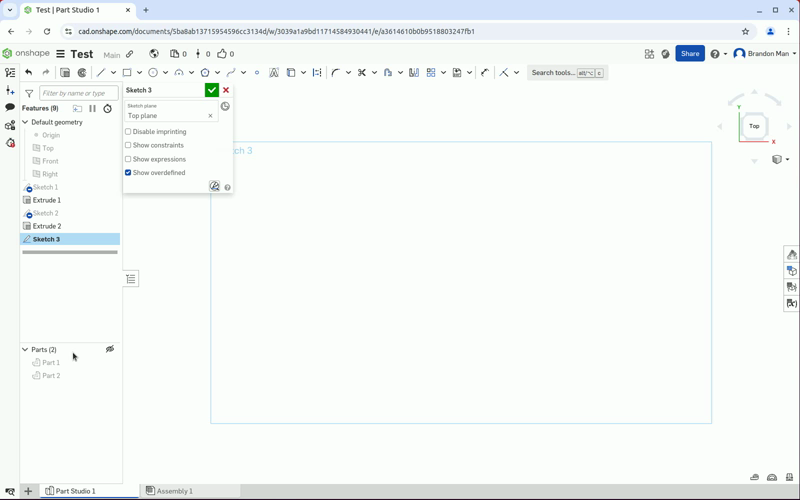
key(l)
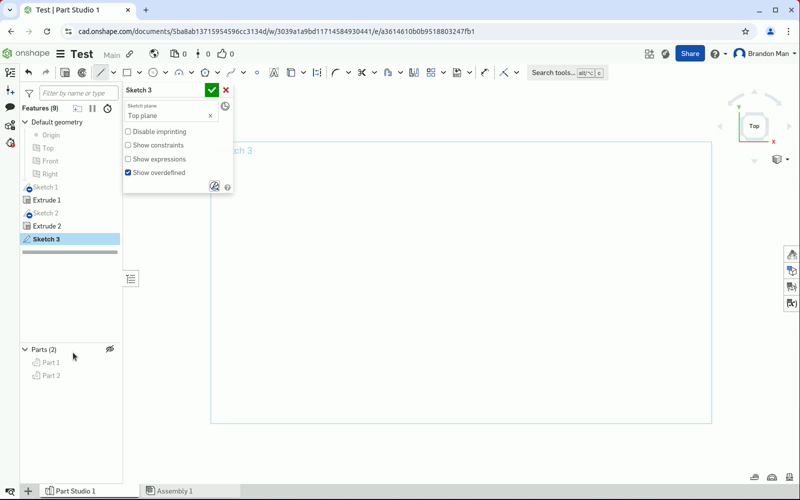
key_down(shift)
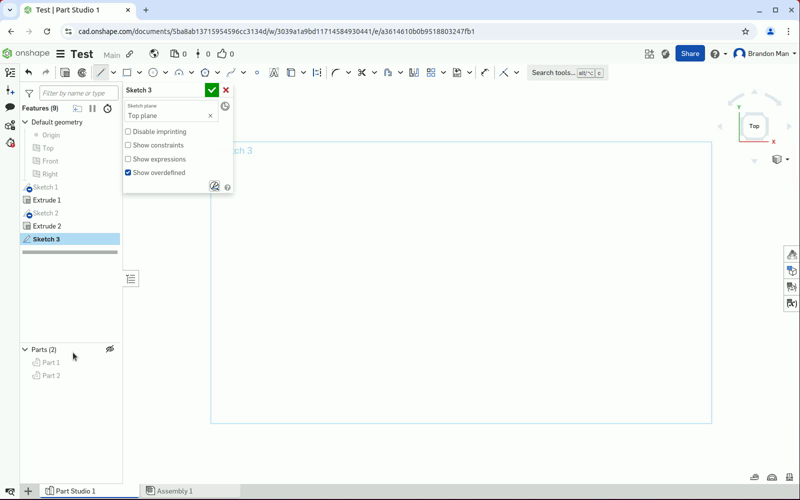
mouse_move(357, 311)
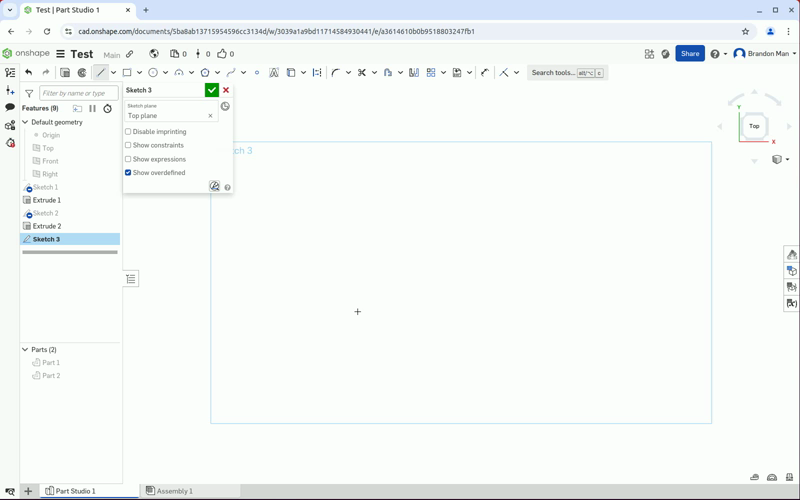
click(357, 311)
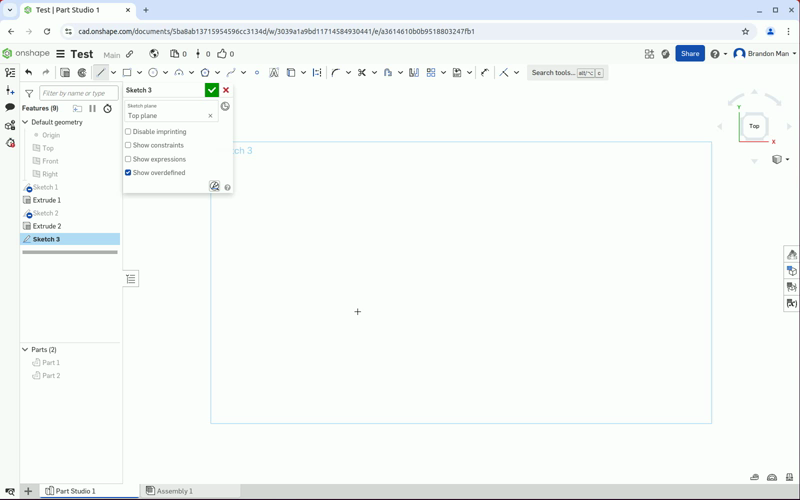
key_up(shift)
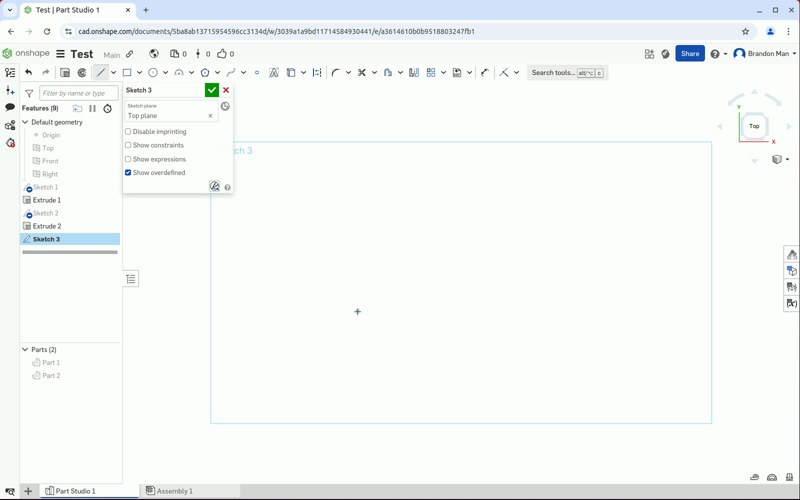
key_down(shift)
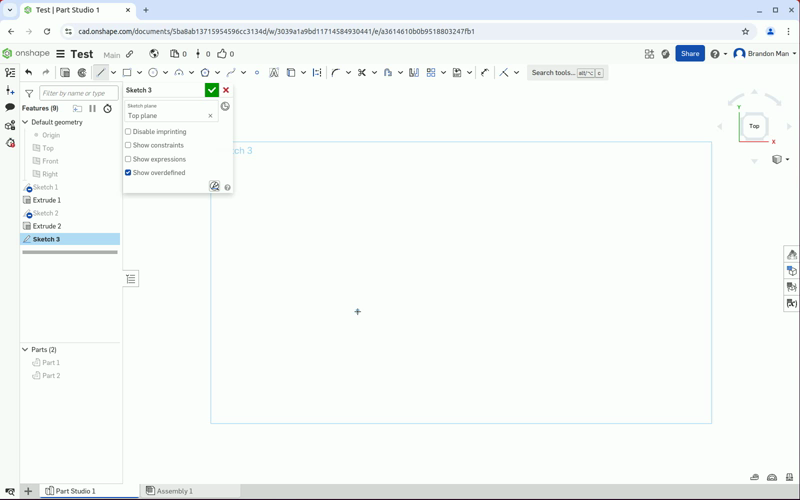
mouse_move(450, 311)
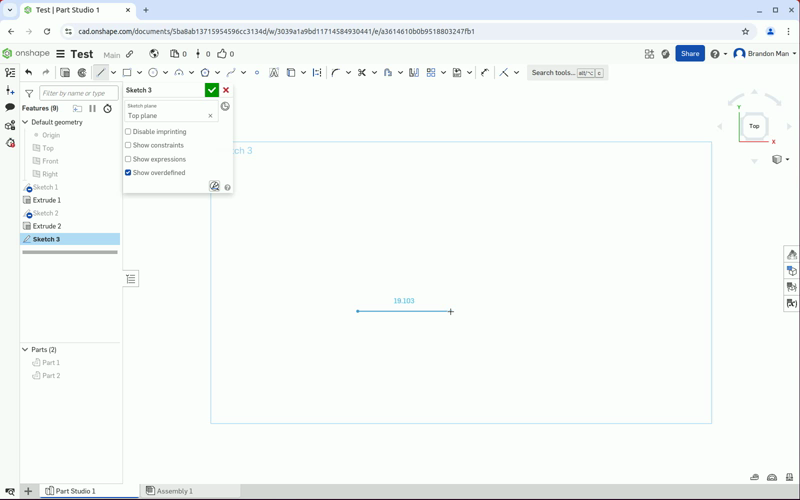
click(450, 311)
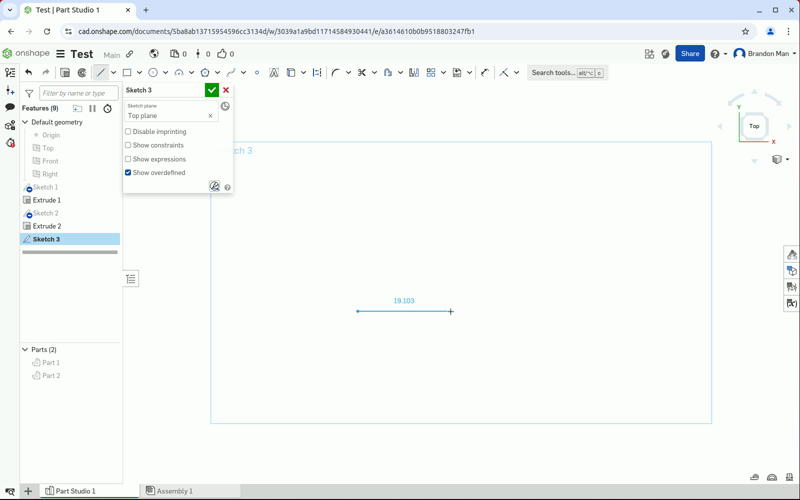
key_up(shift)
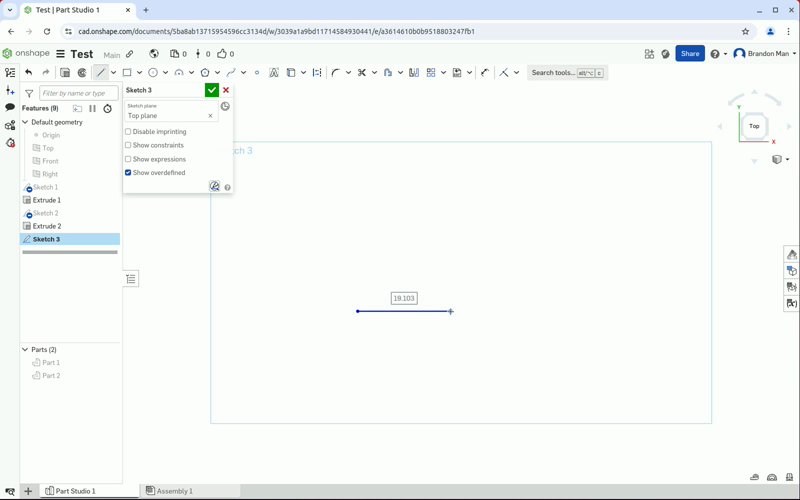
key_down(shift)
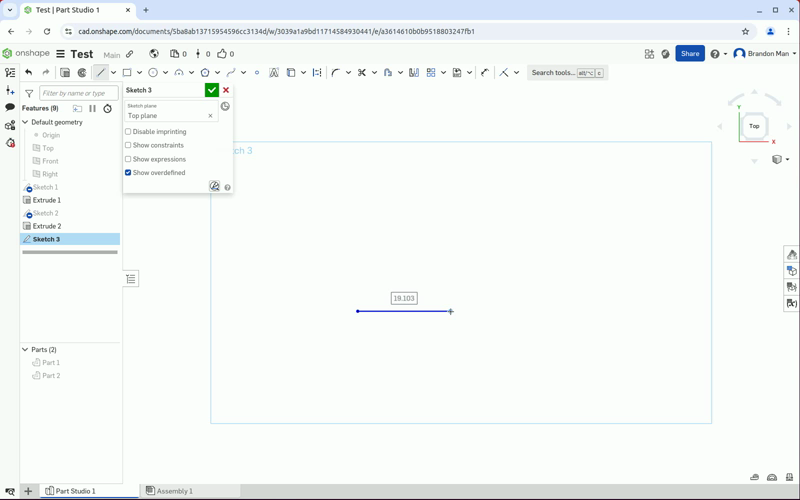
mouse_move(480, 311)
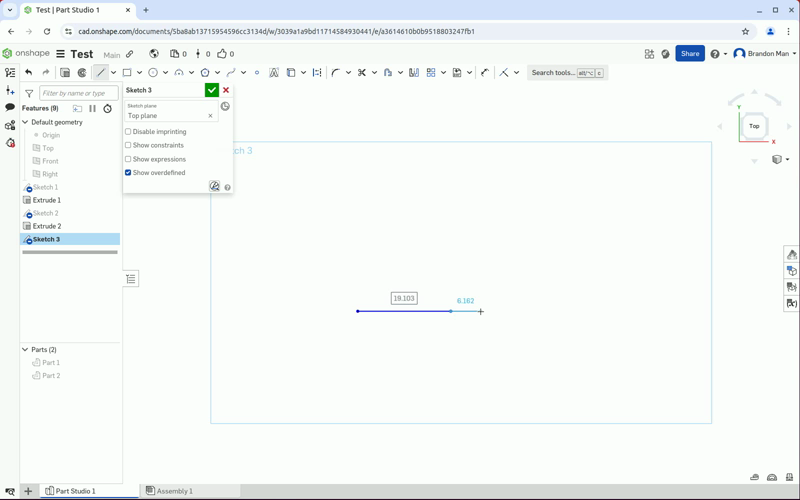
mouse_move(459, 311)
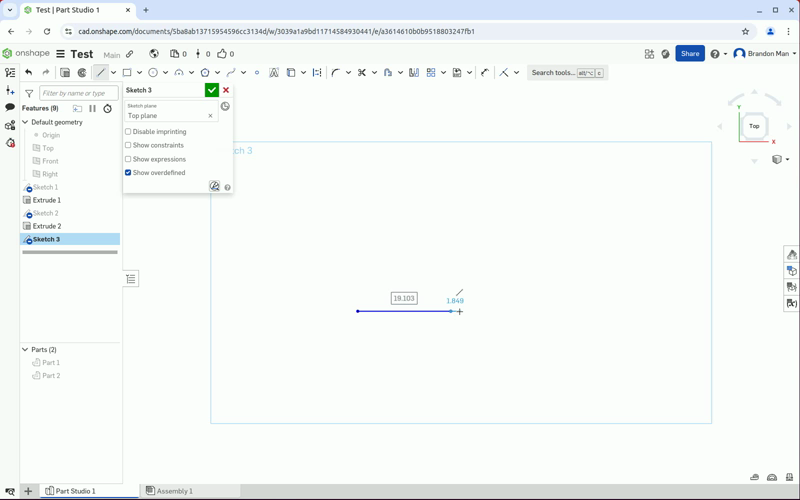
click(459, 311)
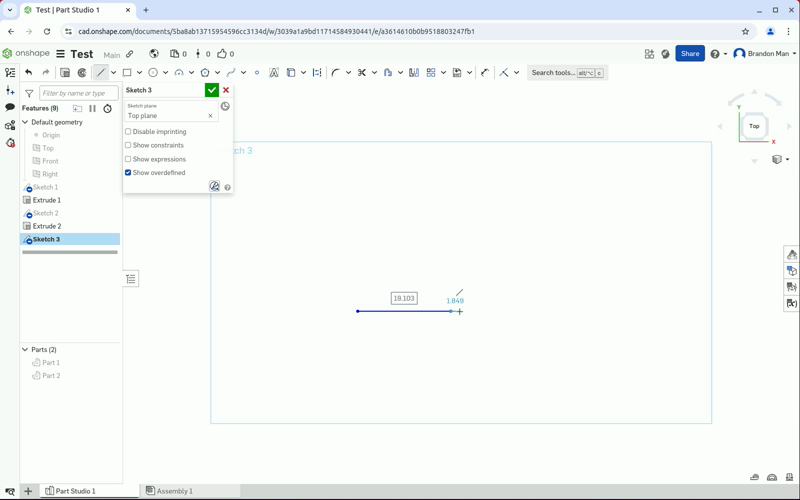
key_up(shift)
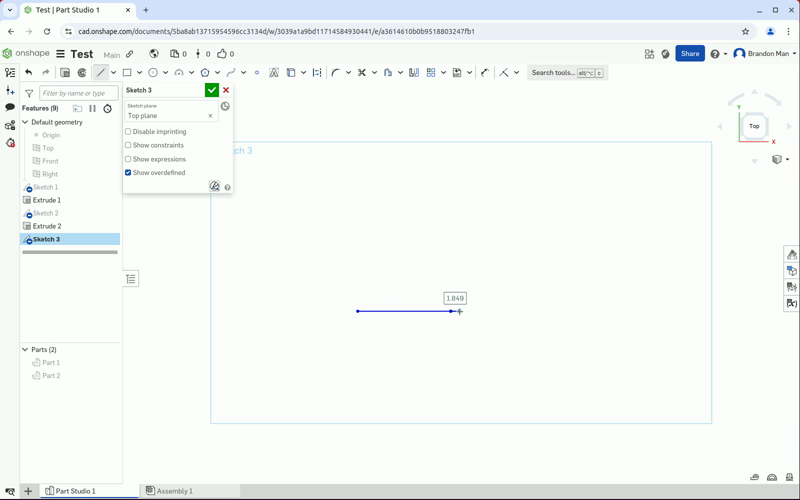
key_down(shift)
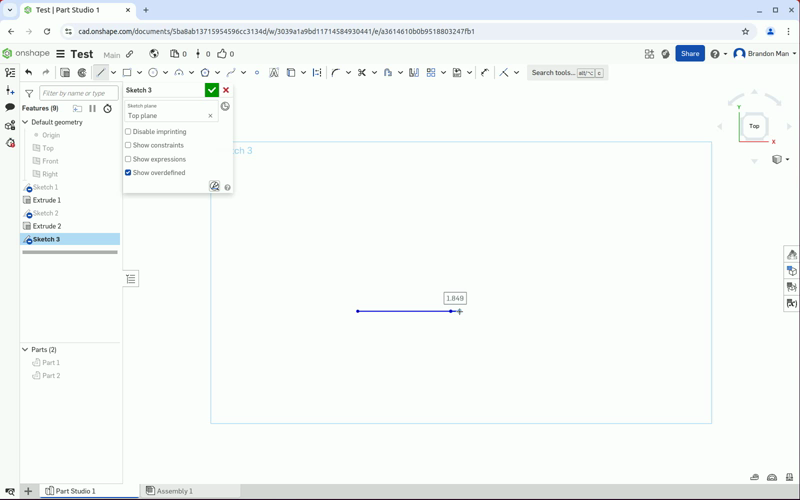
mouse_move(489, 311)
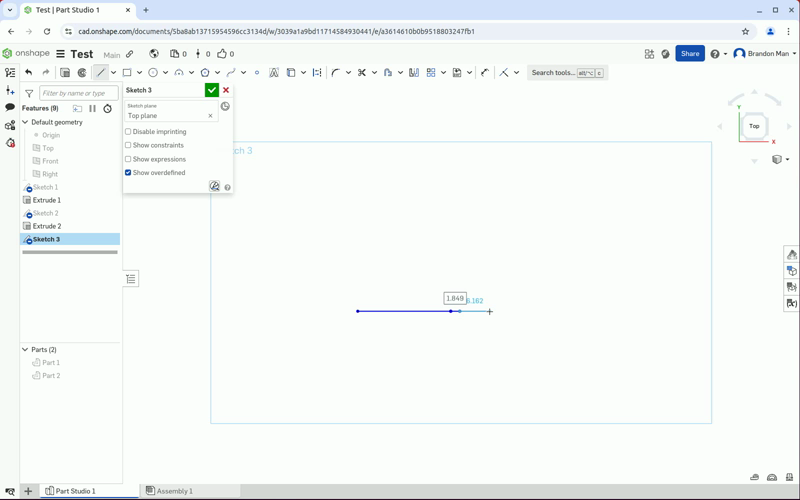
mouse_move(459, 306)
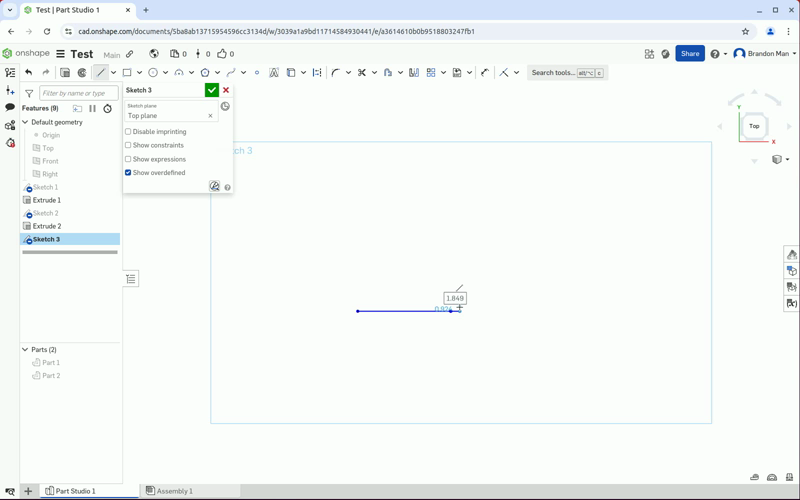
scroll(6)
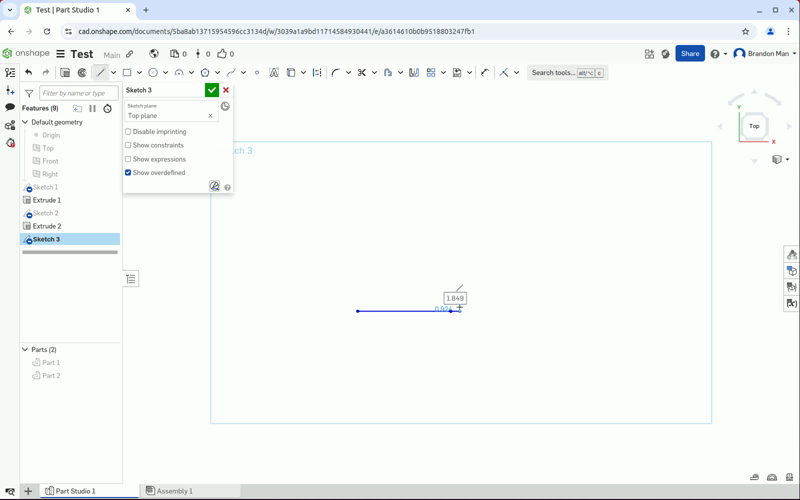
scroll(6)
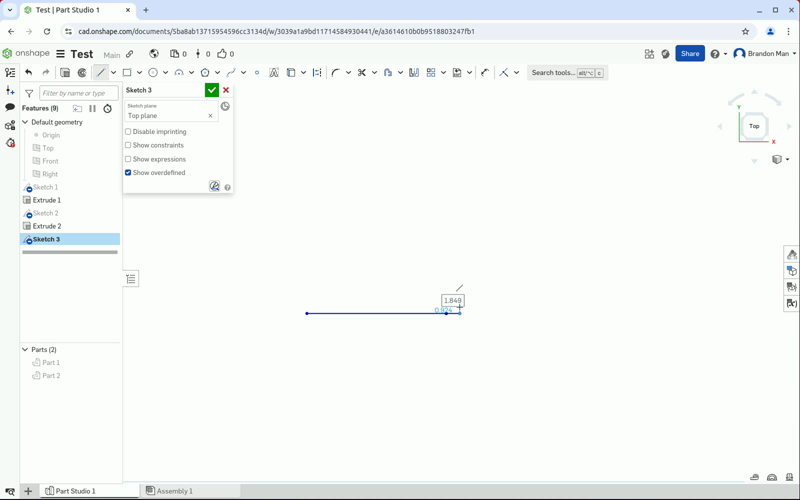
scroll(6)
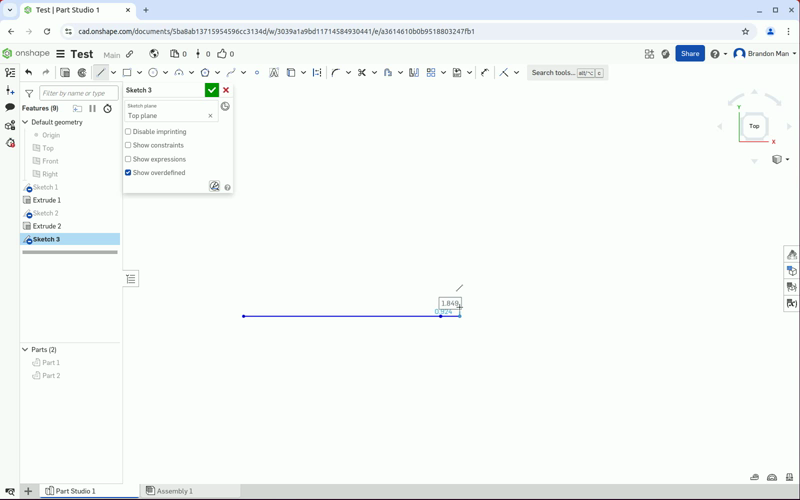
scroll(6)
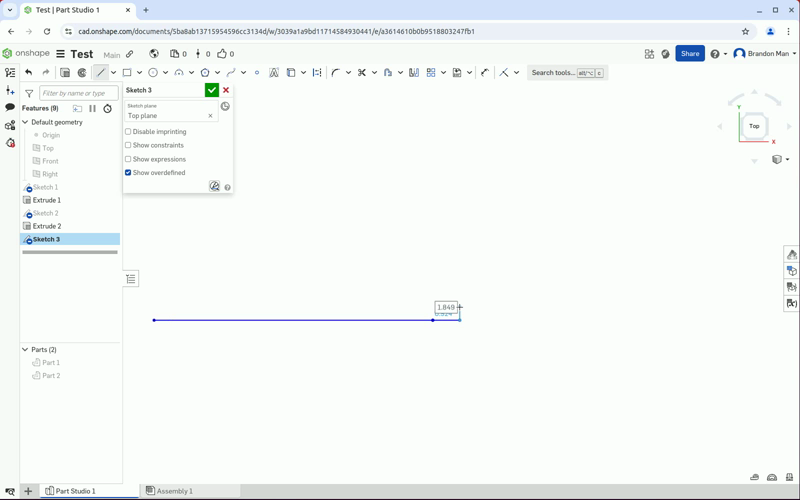
scroll(6)
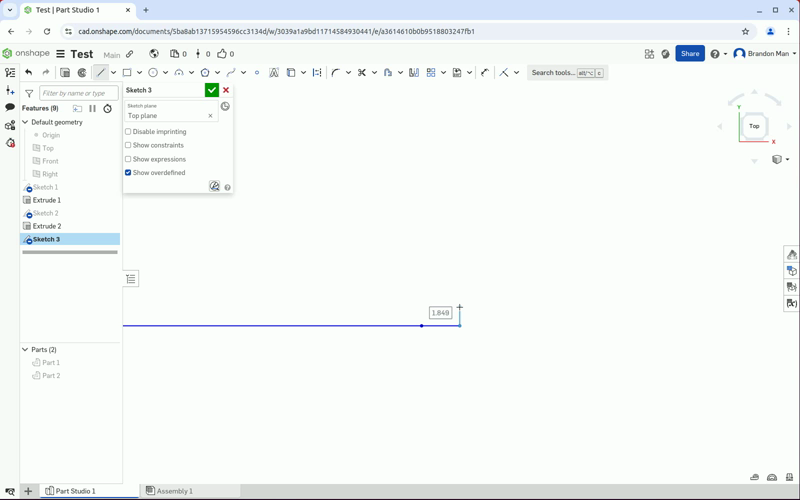
scroll(6)
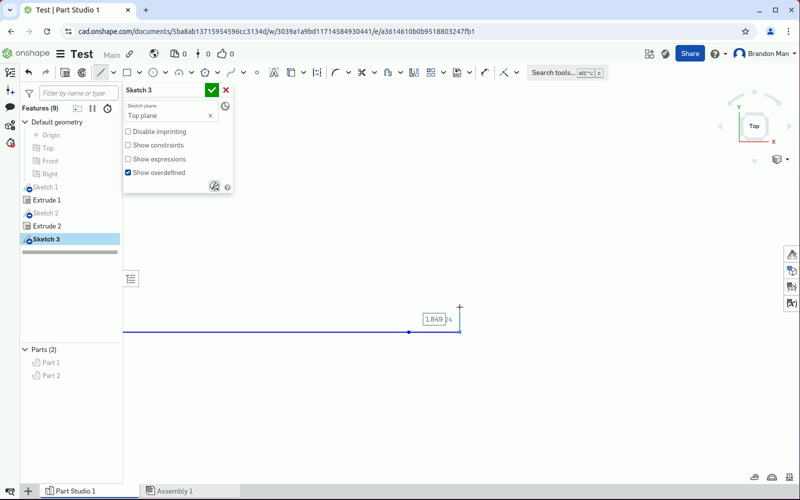
scroll(6)
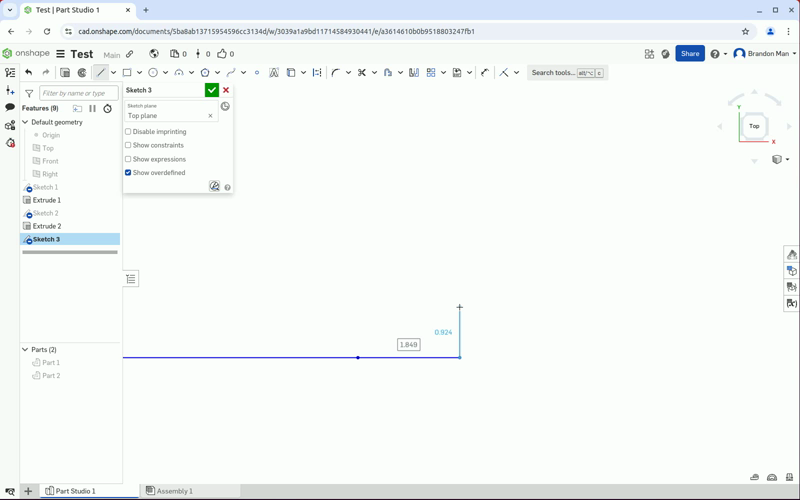
click(459, 306)
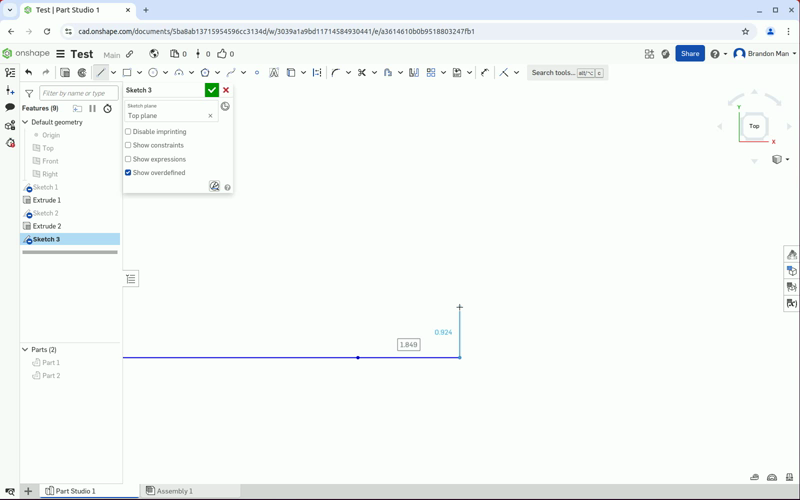
scroll(-6)
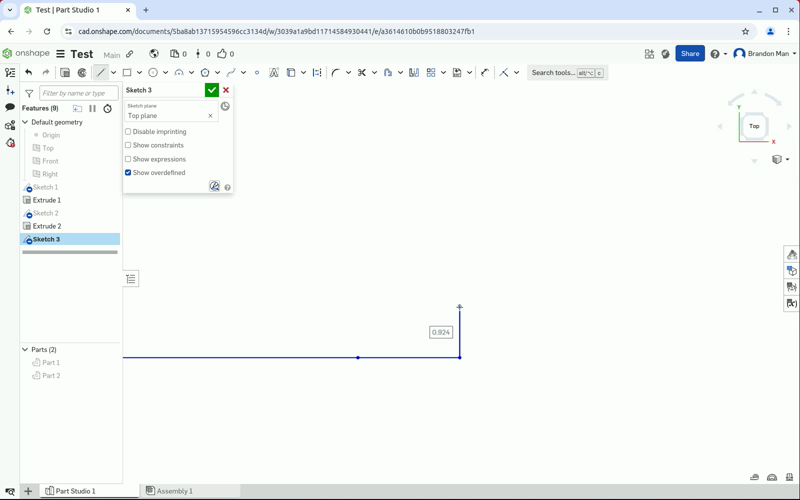
scroll(-6)
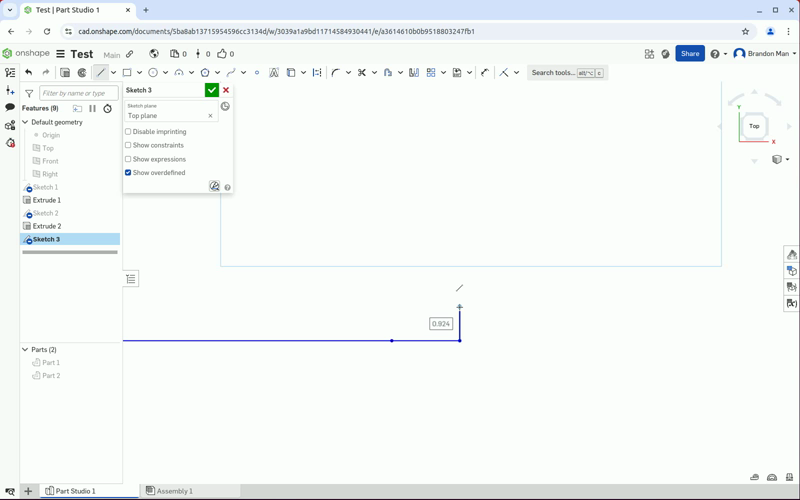
scroll(-6)
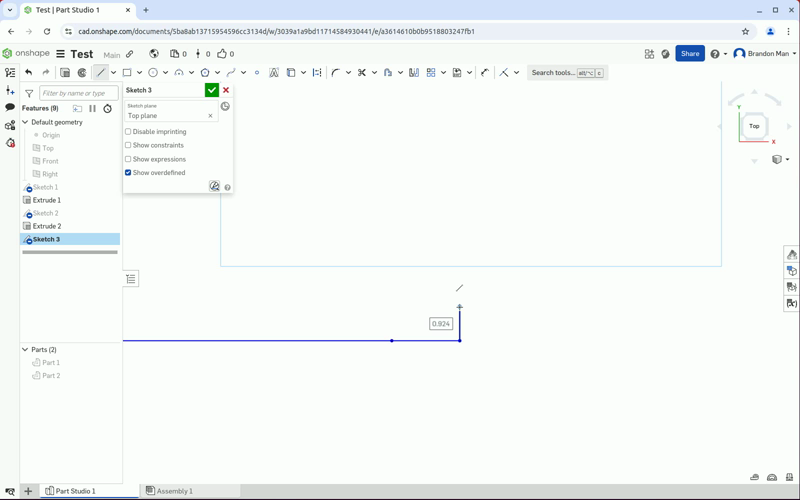
scroll(-6)
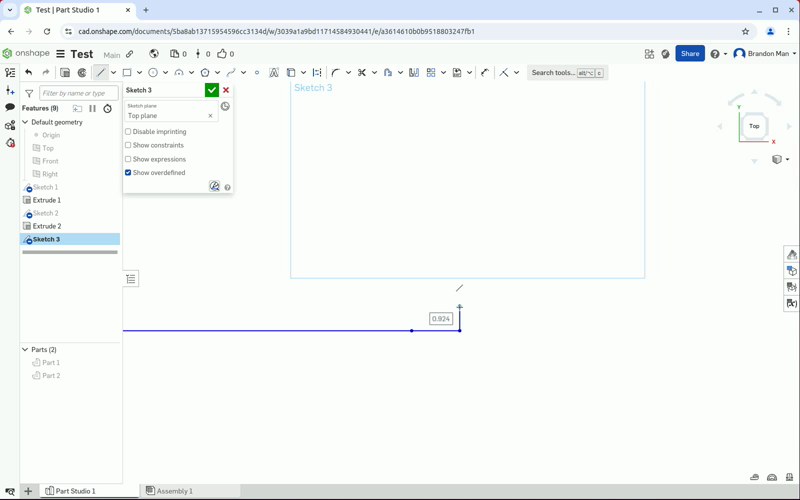
scroll(-6)
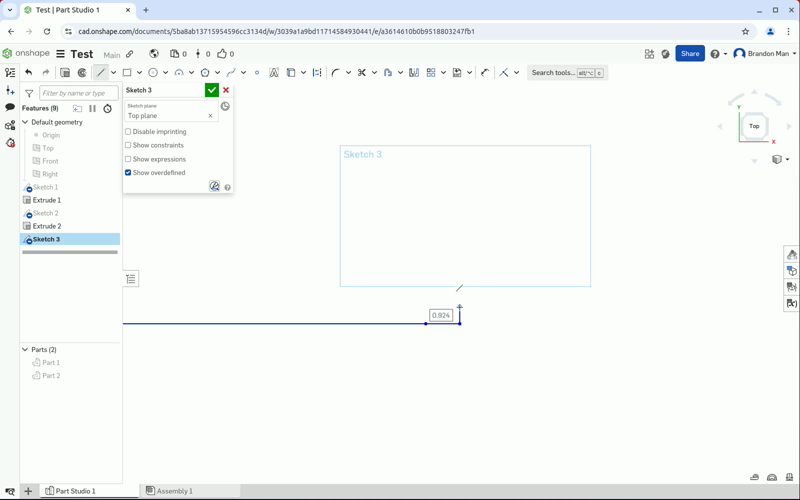
scroll(-6)
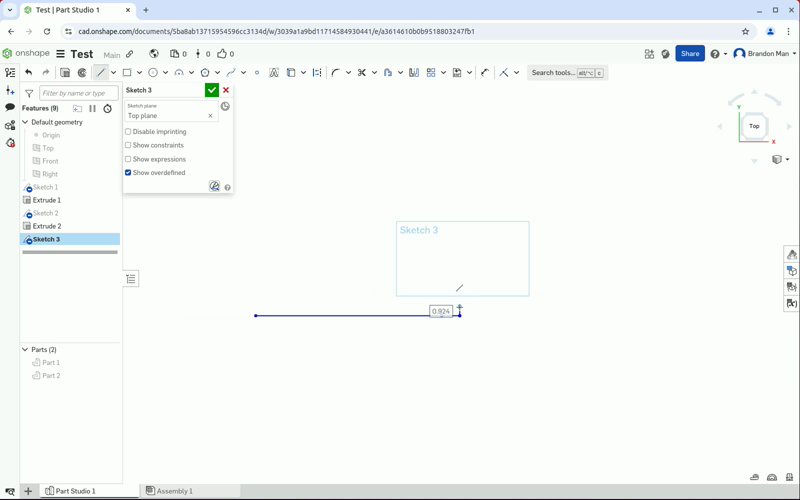
scroll(-6)
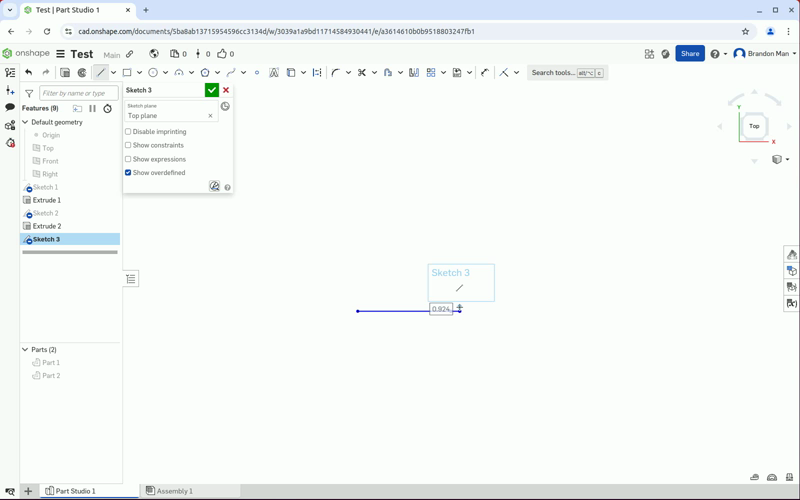
key_up(shift)
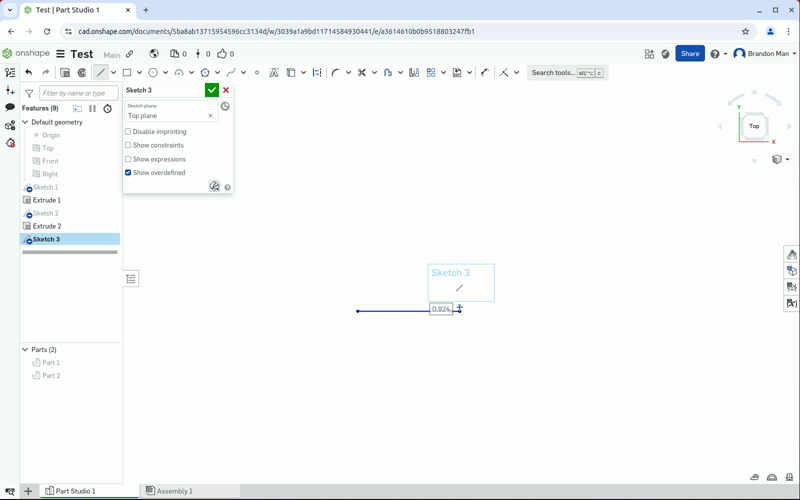
key_down(shift)
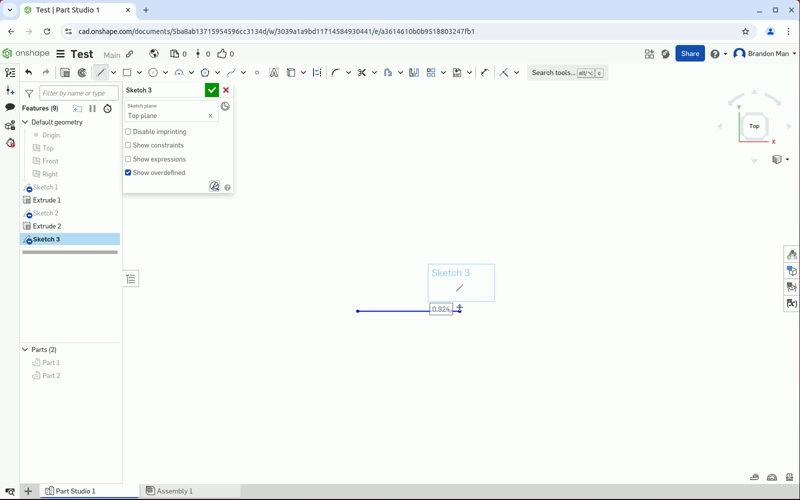
mouse_move(489, 306)
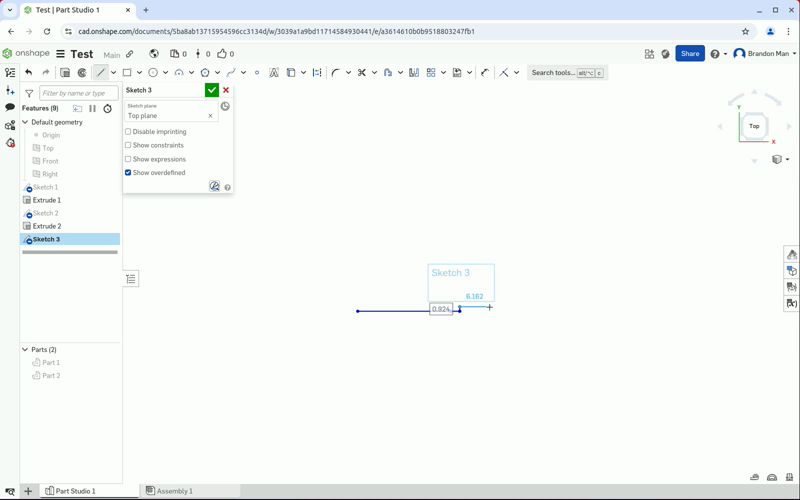
mouse_move(464, 303)
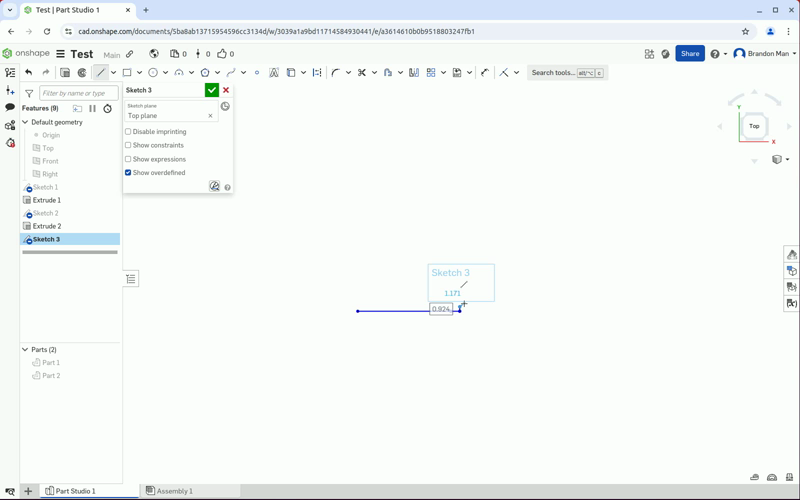
scroll(6)
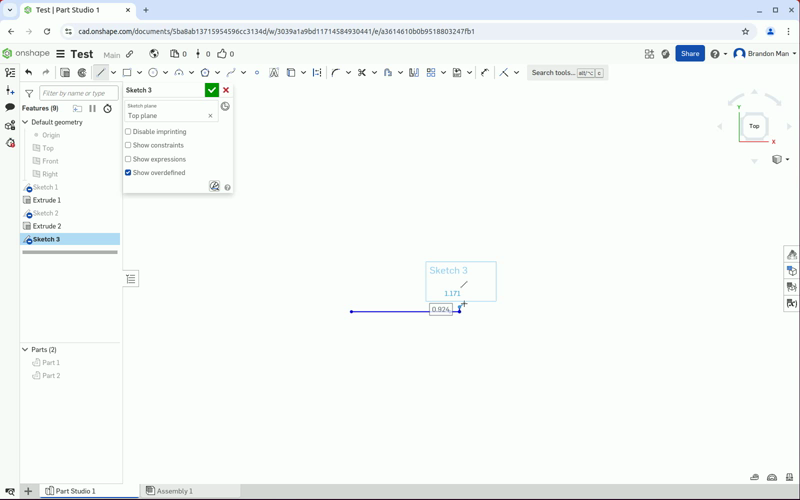
scroll(6)
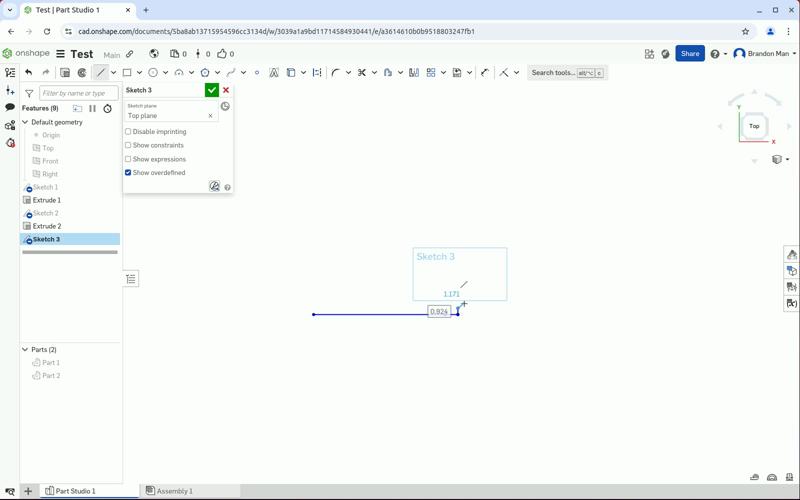
scroll(6)
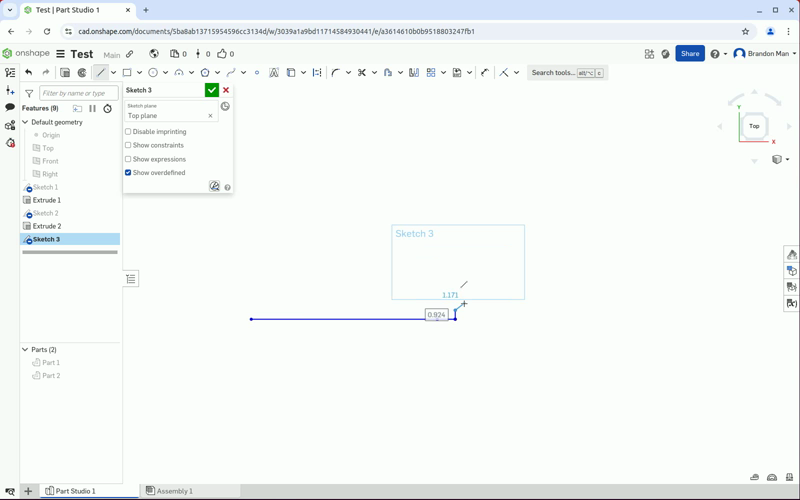
scroll(6)
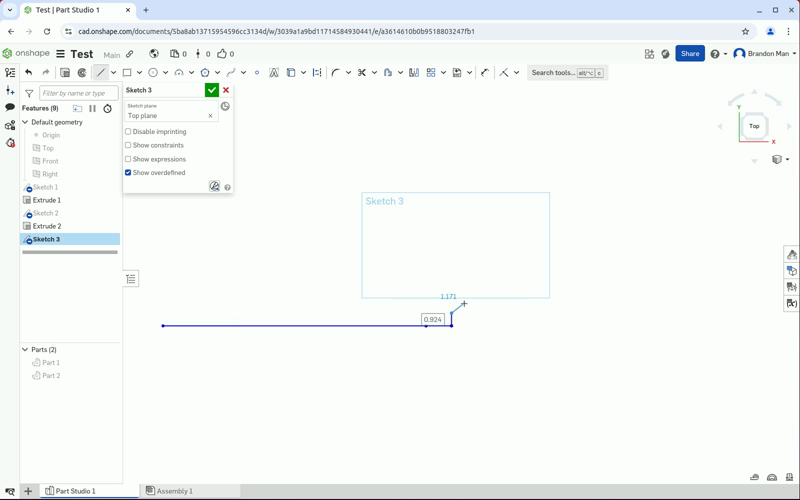
scroll(6)
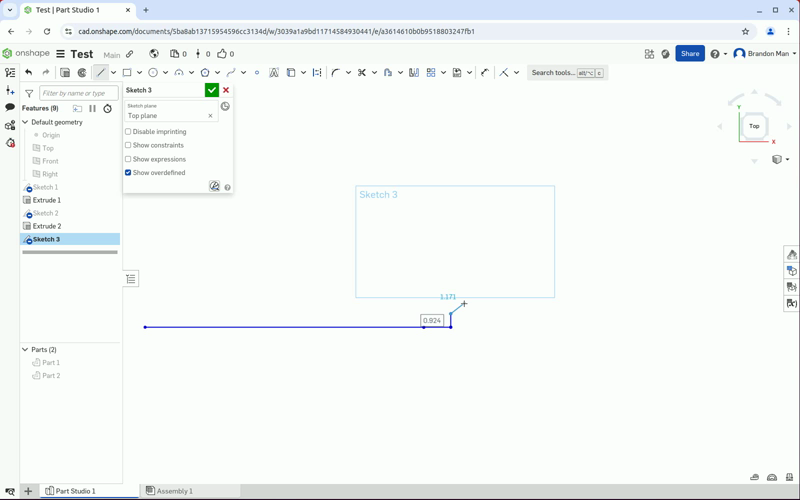
scroll(6)
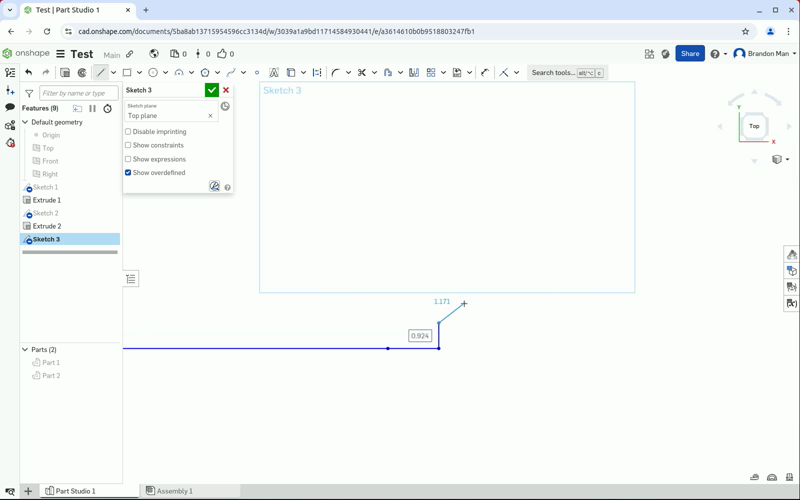
scroll(6)
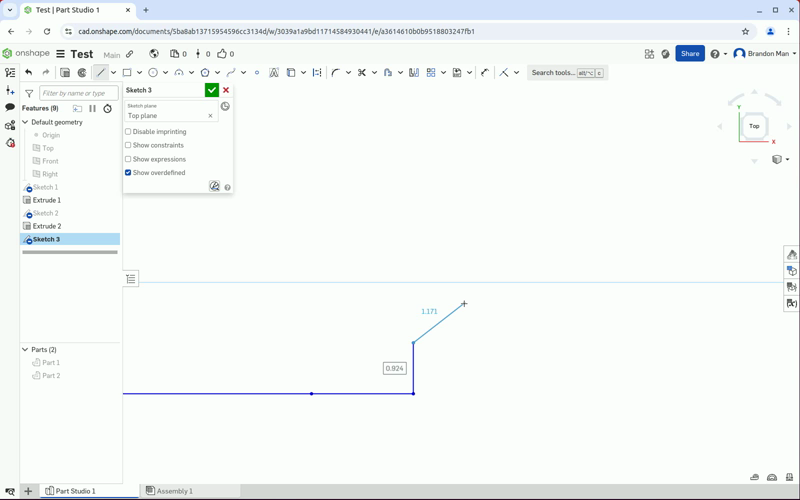
click(464, 303)
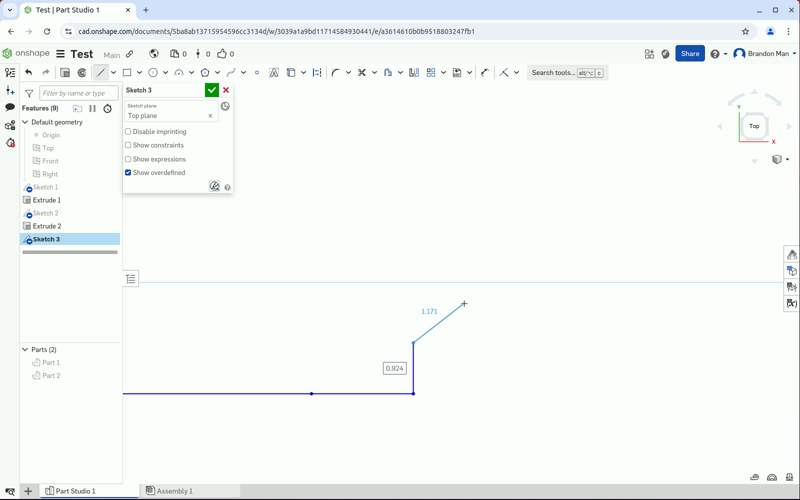
scroll(-6)
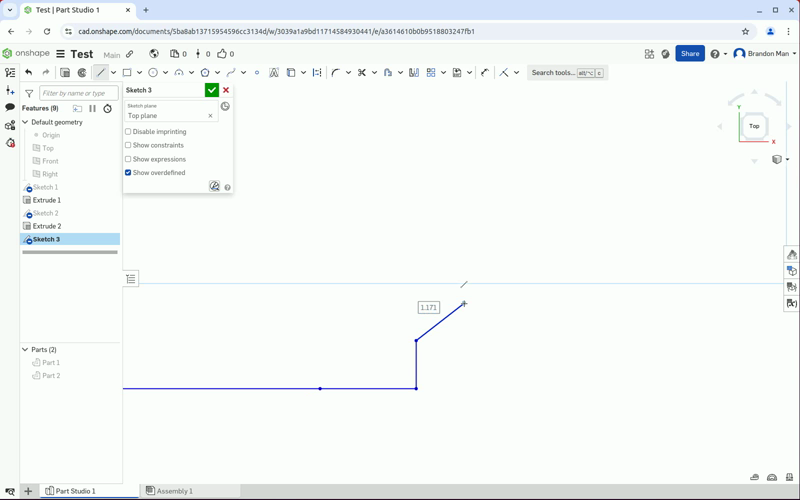
scroll(-6)
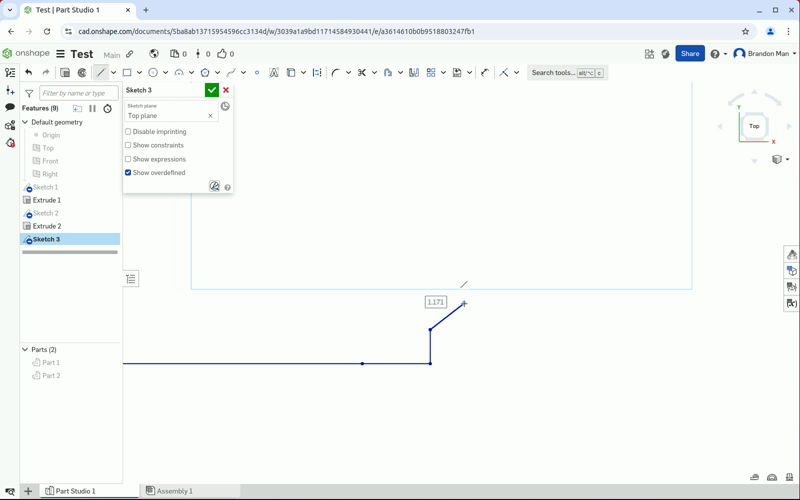
scroll(-6)
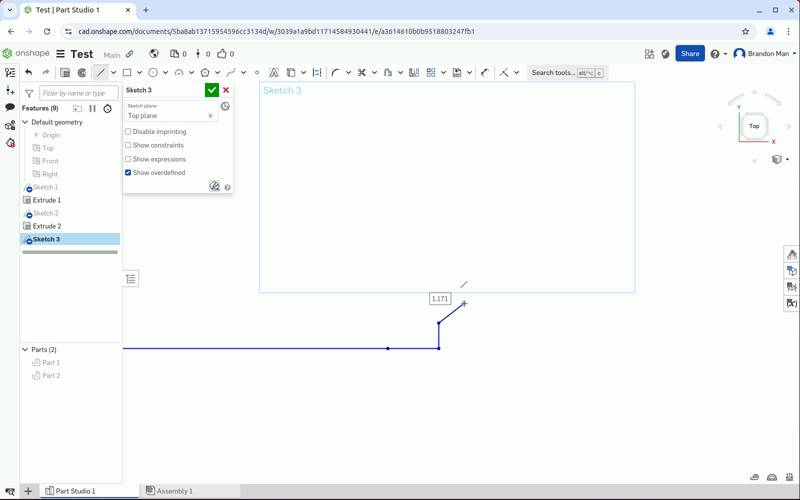
scroll(-6)
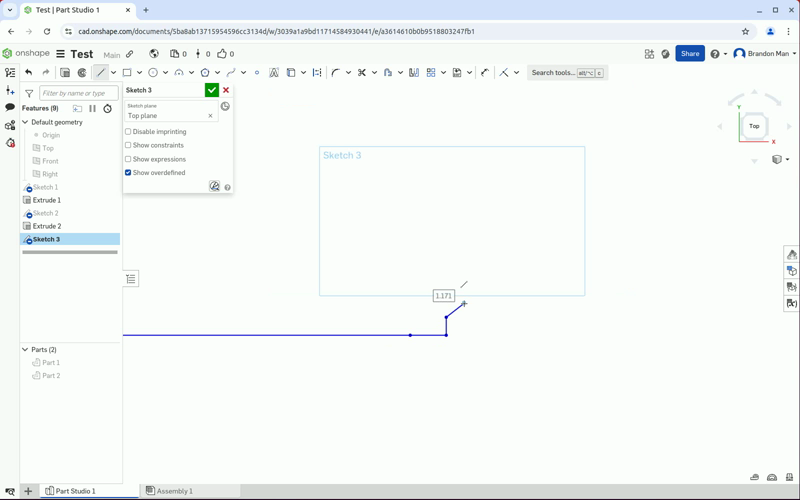
scroll(-6)
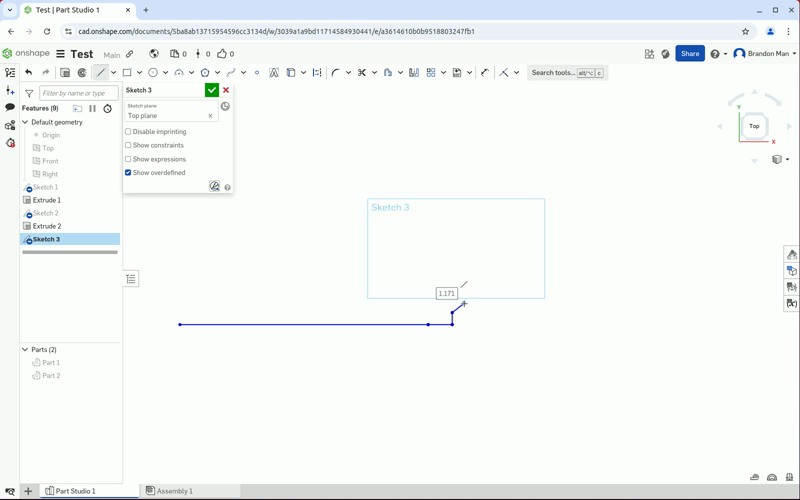
scroll(-6)
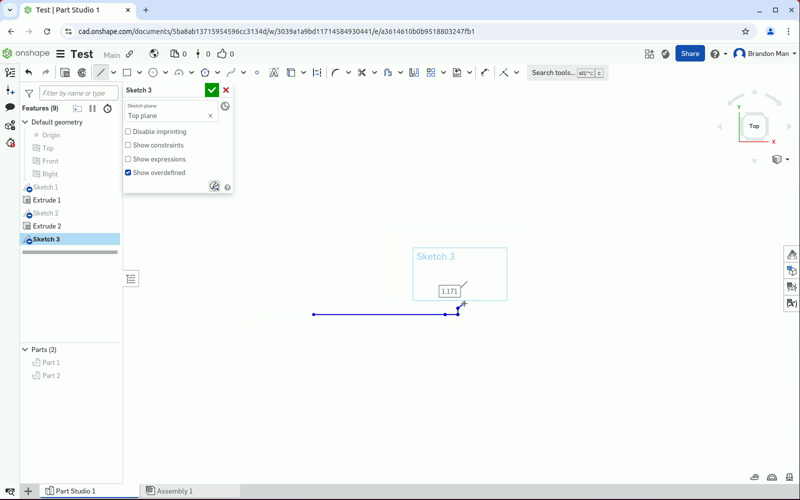
scroll(-6)
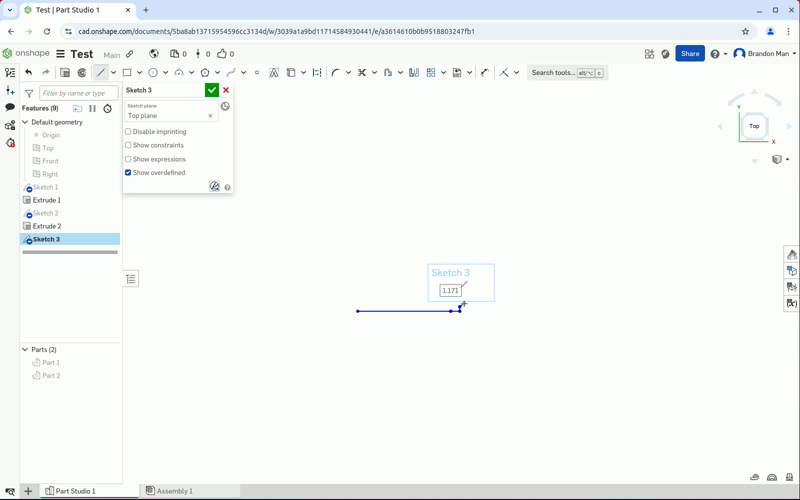
key_up(shift)
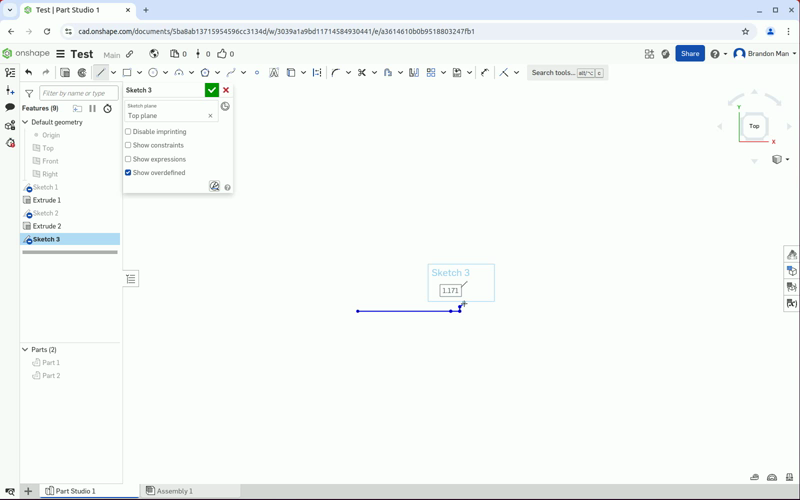
key_down(shift)
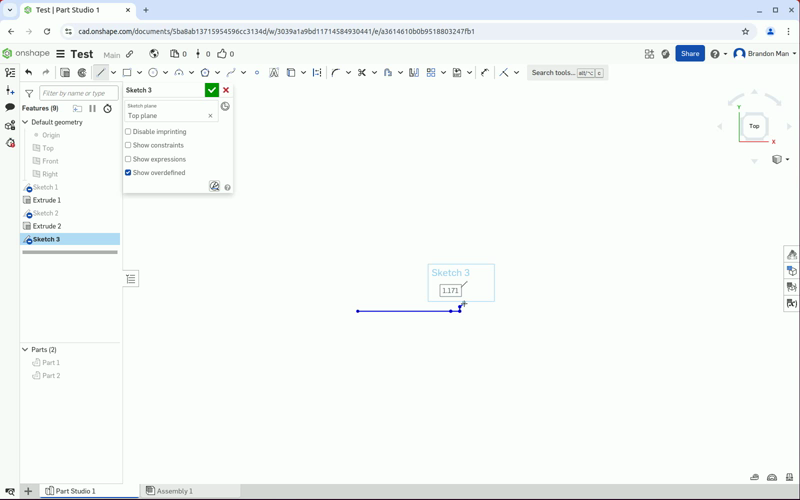
mouse_move(494, 303)
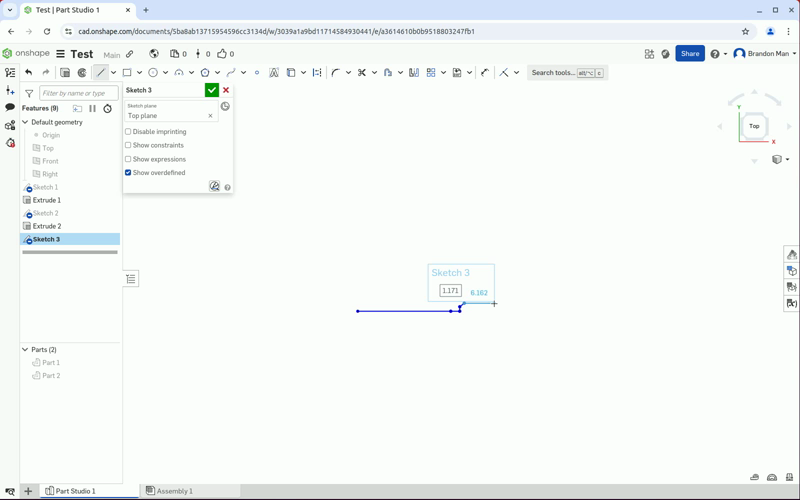
mouse_move(464, 252)
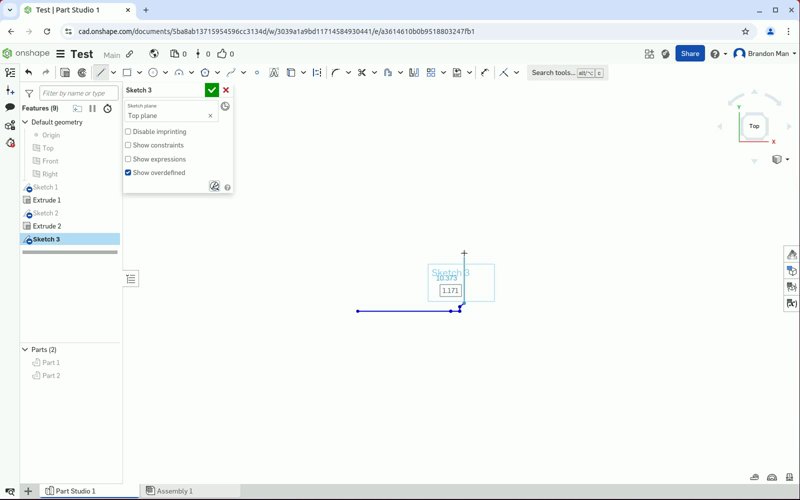
click(464, 252)
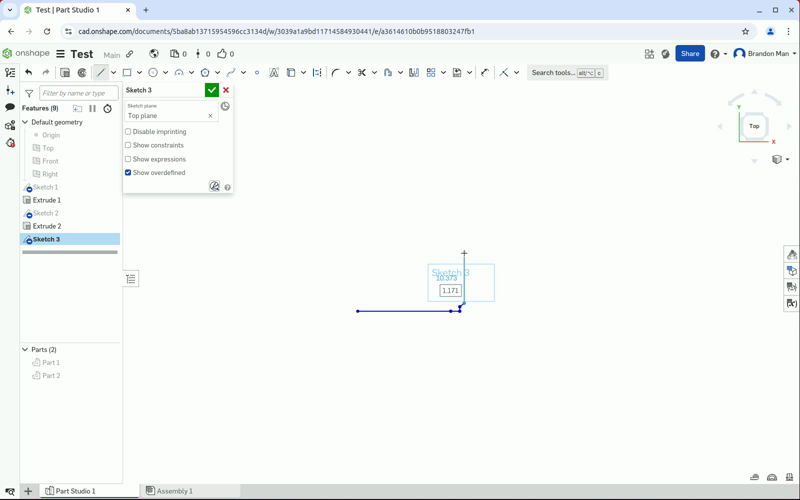
key_up(shift)
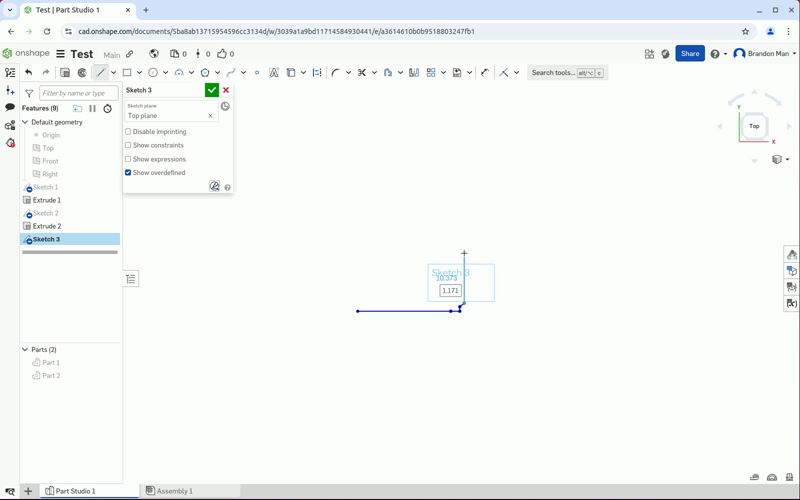
key_down(shift)
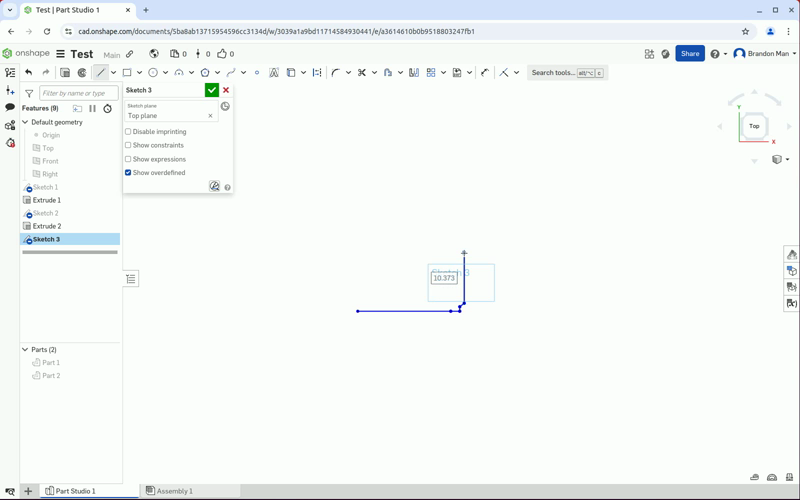
mouse_move(494, 252)
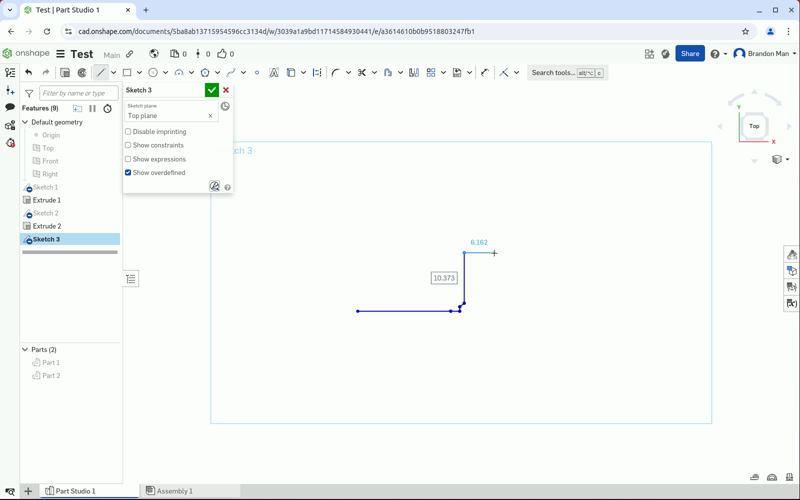
mouse_move(459, 248)
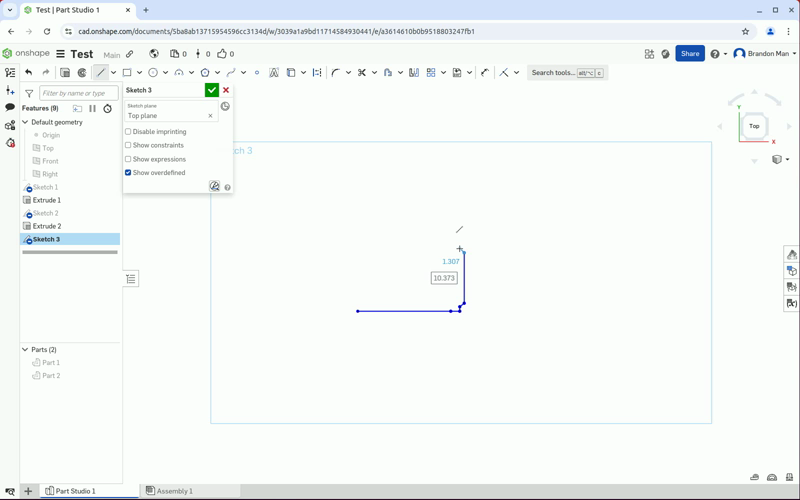
scroll(6)
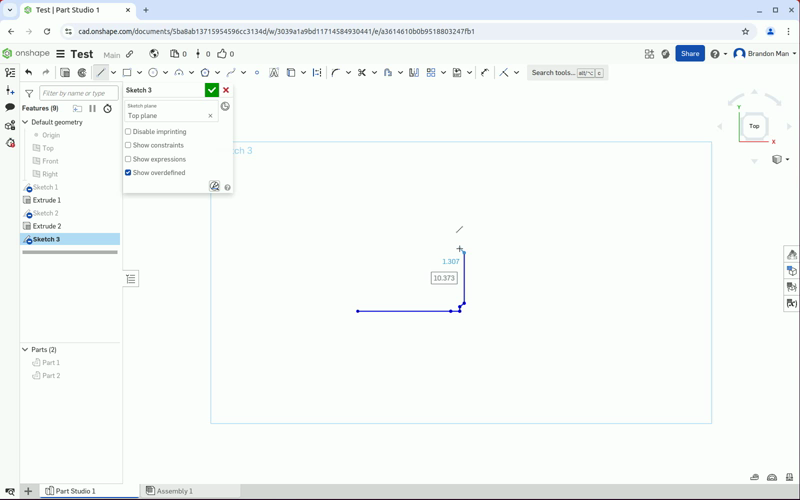
scroll(6)
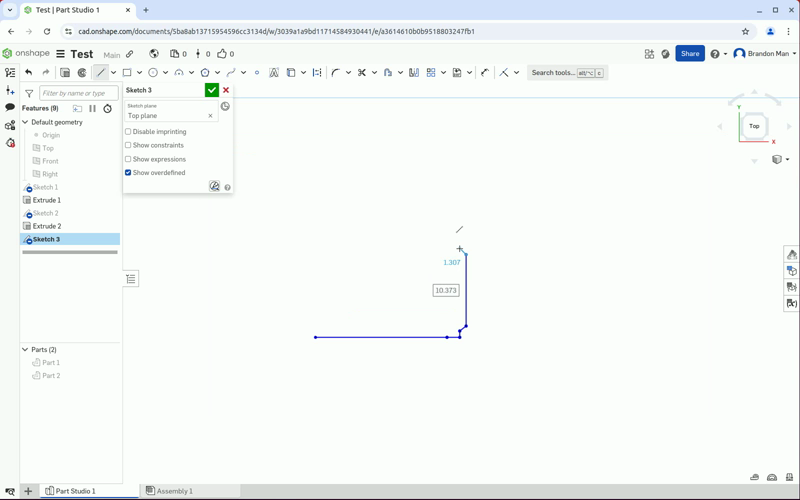
scroll(6)
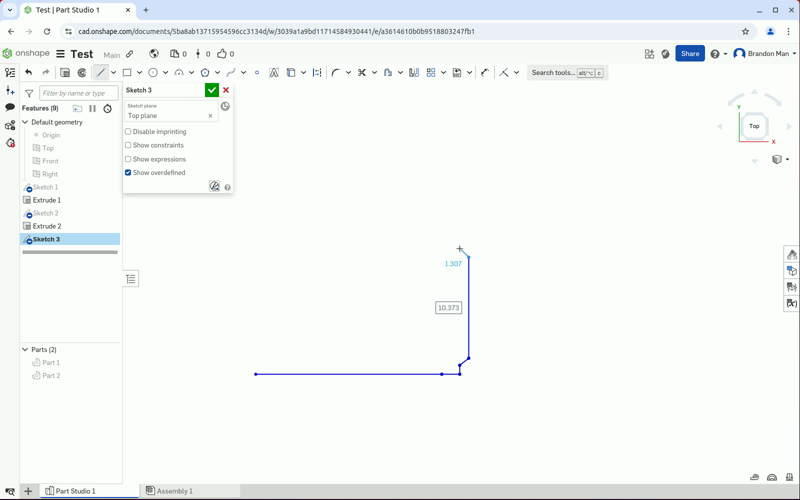
scroll(6)
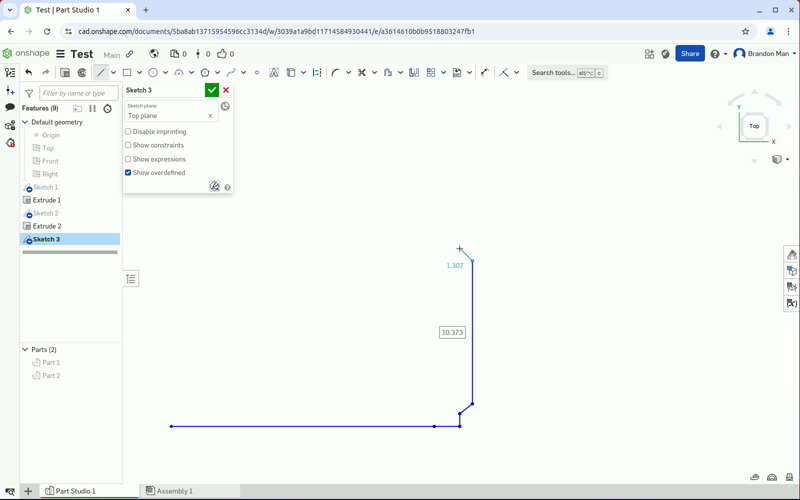
scroll(6)
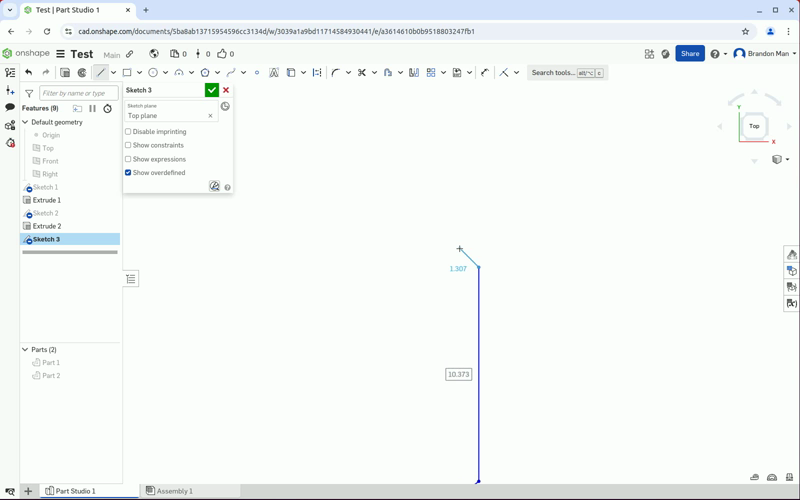
scroll(6)
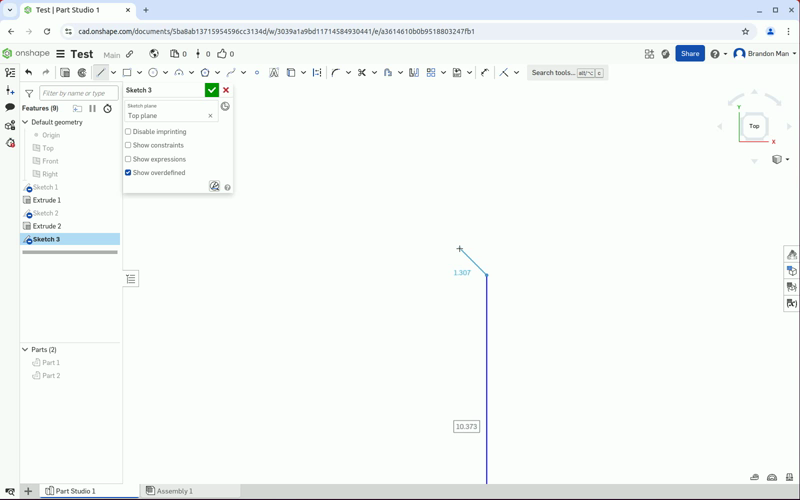
scroll(6)
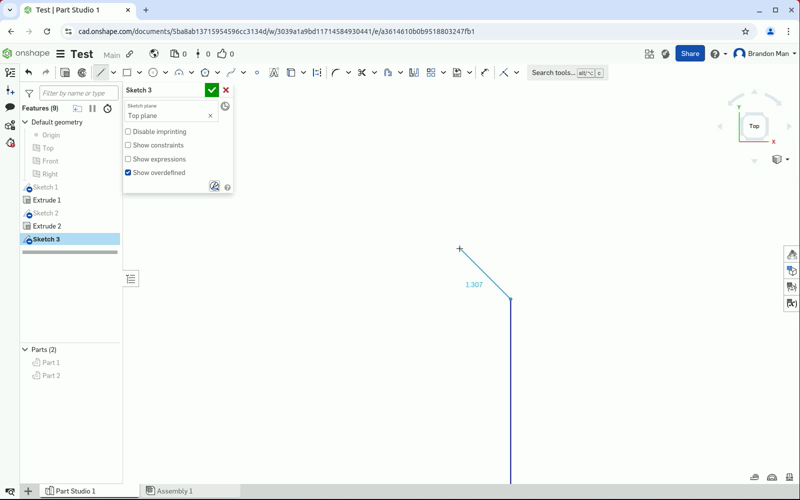
click(459, 248)
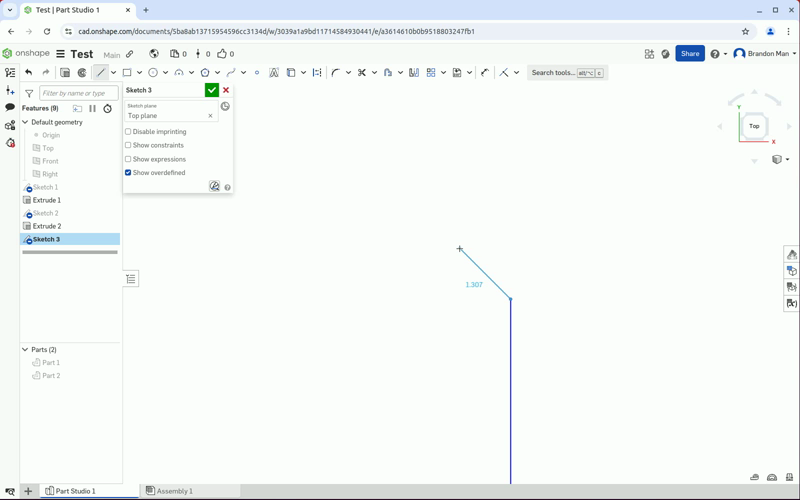
scroll(-6)
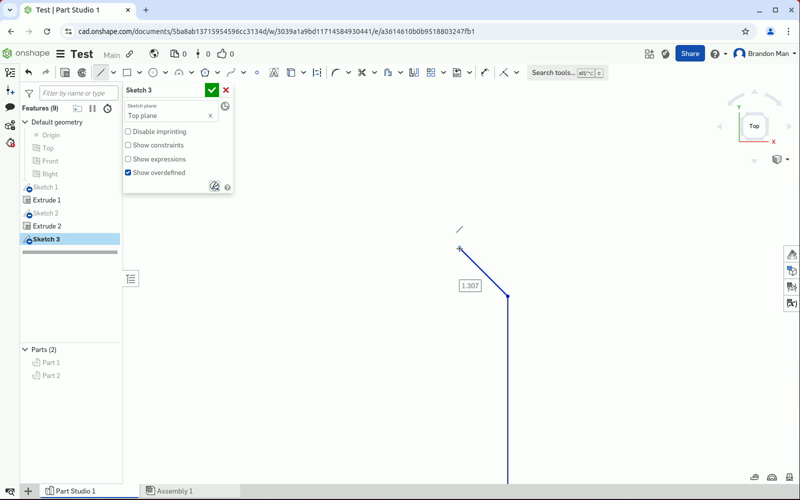
scroll(-6)
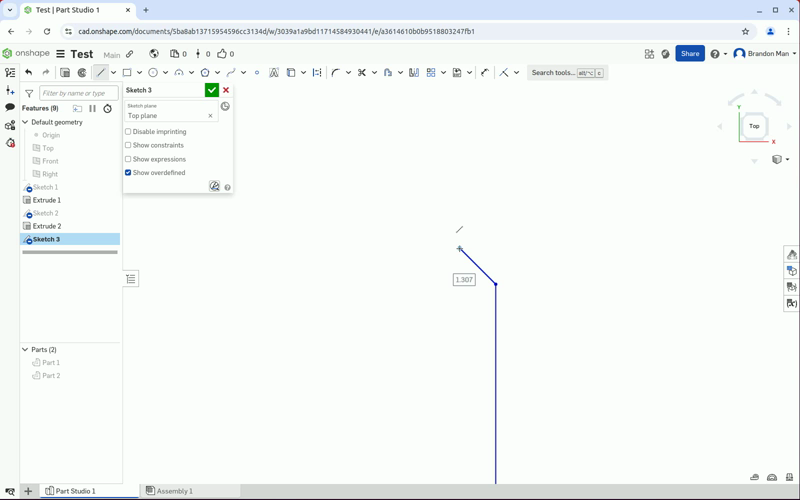
scroll(-6)
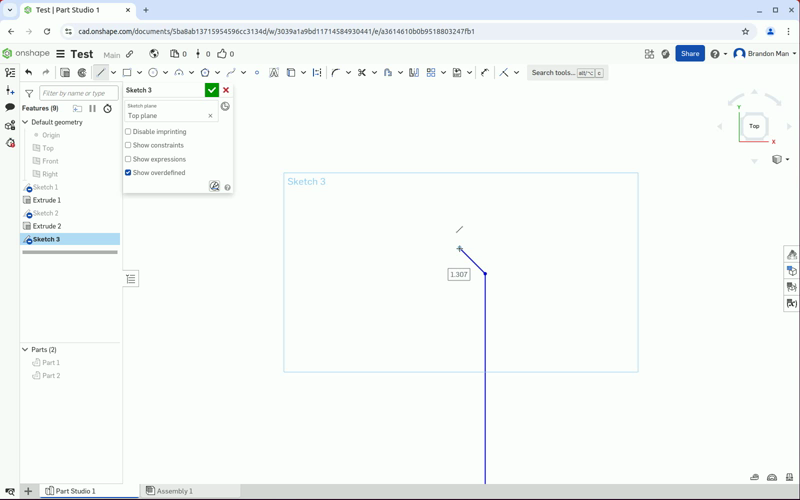
scroll(-6)
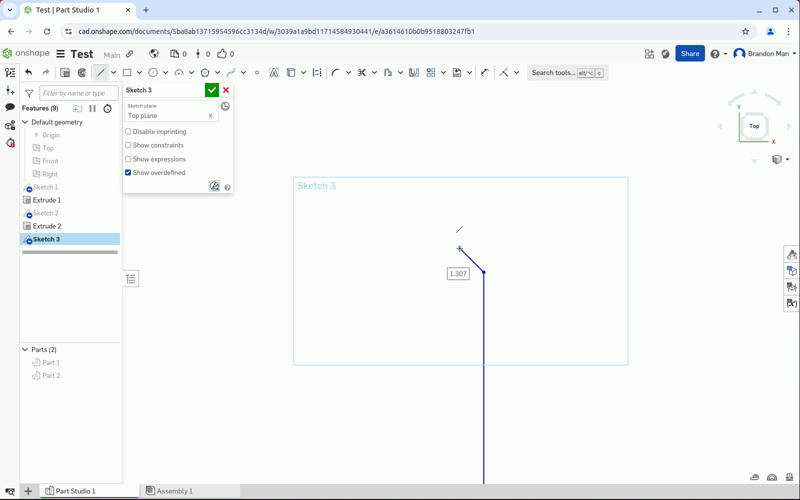
scroll(-6)
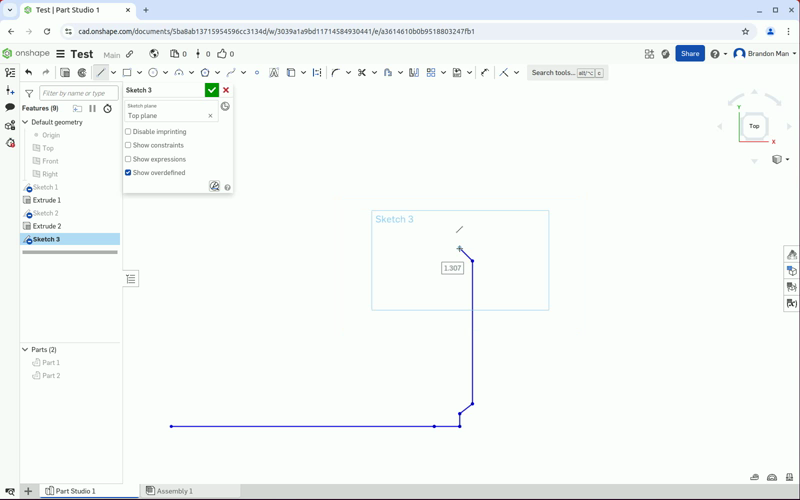
scroll(-6)
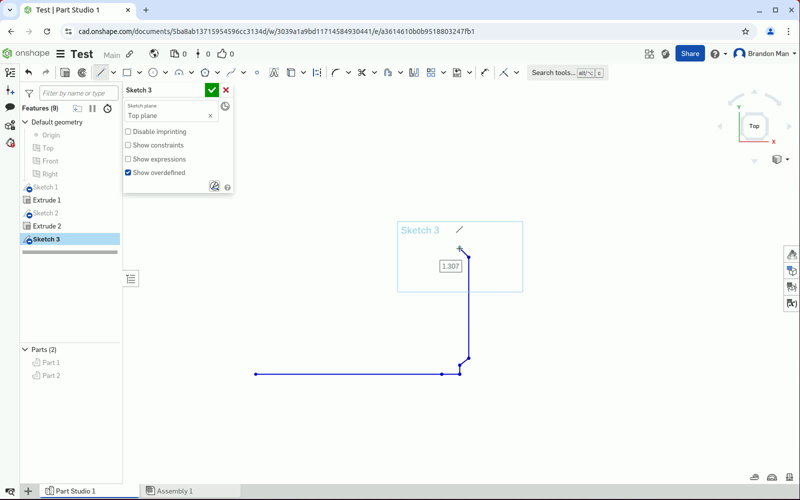
scroll(-6)
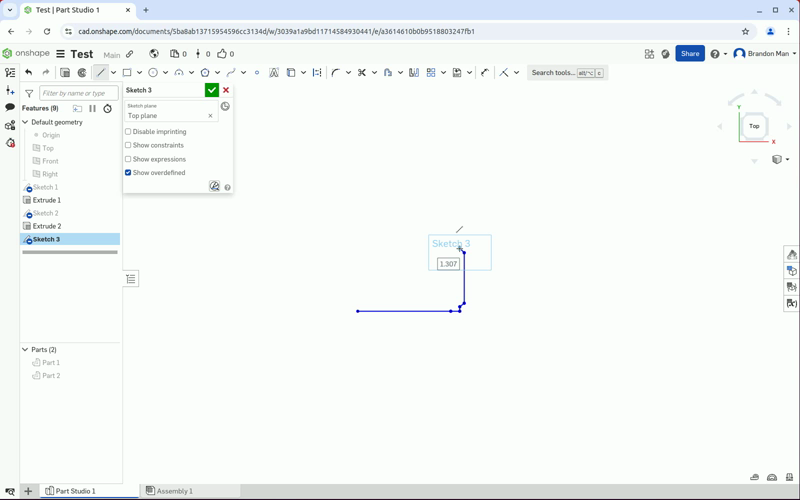
key_up(shift)
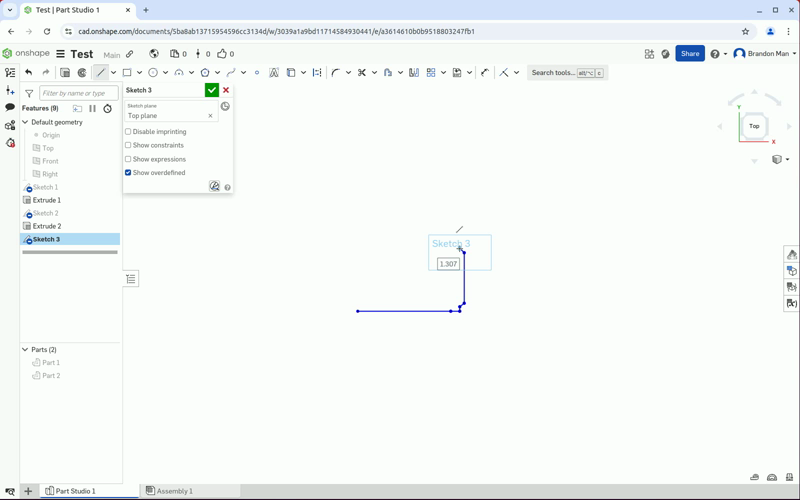
key_down(shift)
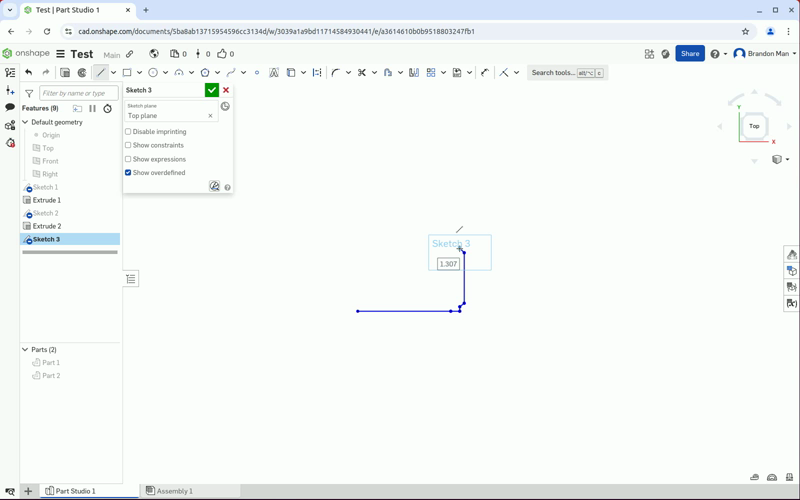
mouse_move(489, 248)
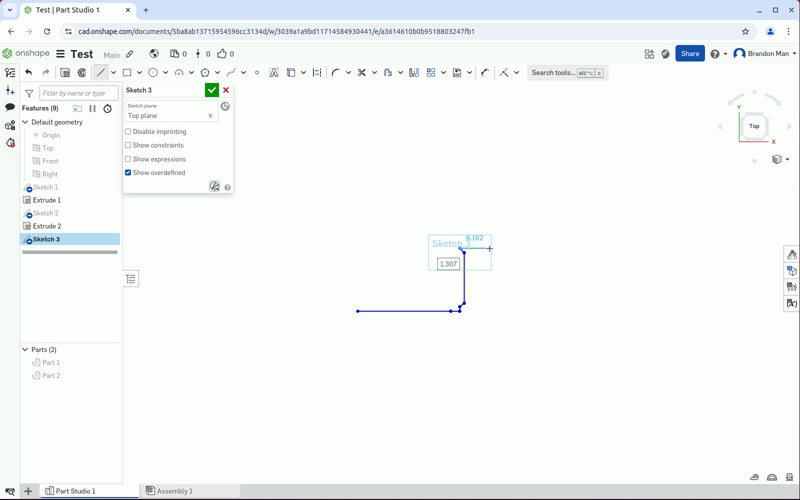
mouse_move(459, 230)
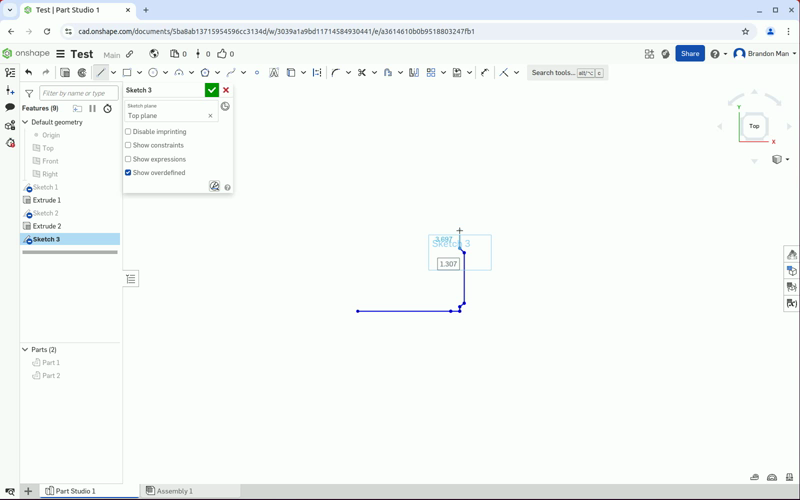
click(459, 230)
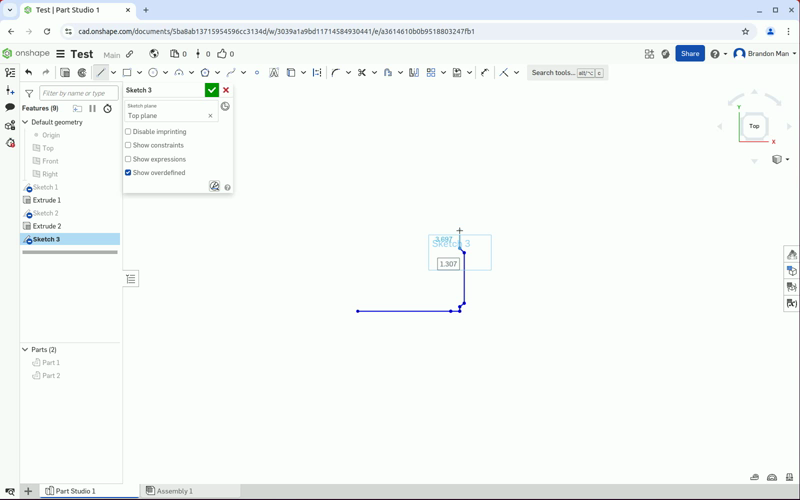
key_up(shift)
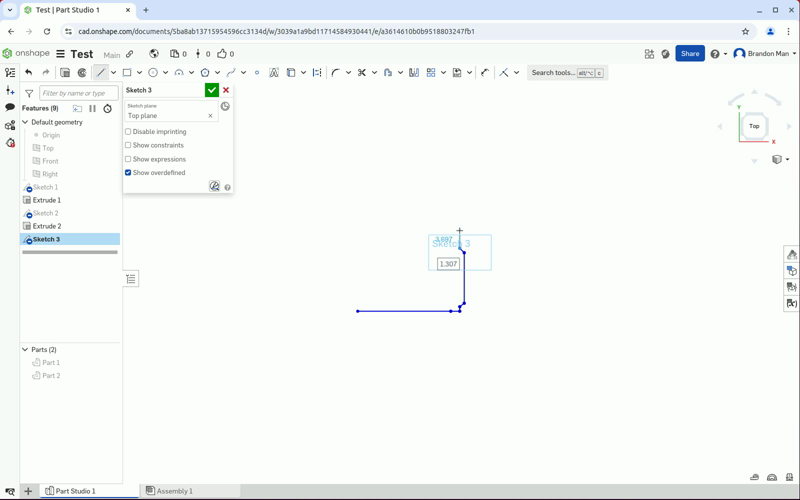
key_down(shift)
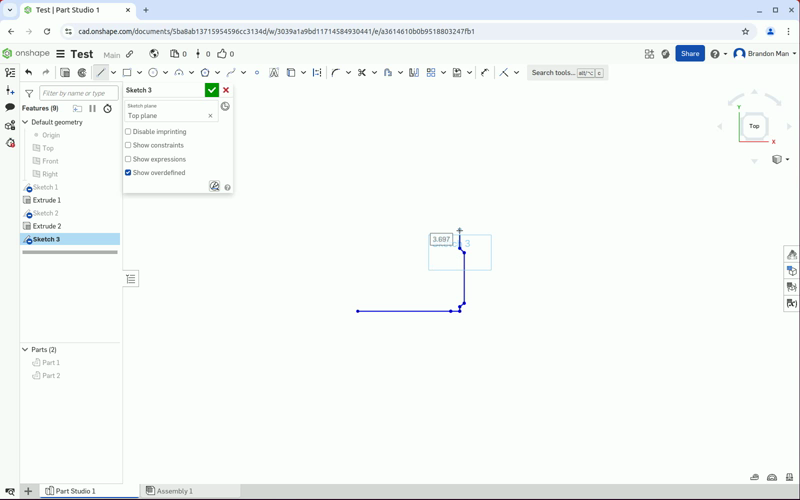
mouse_move(489, 230)
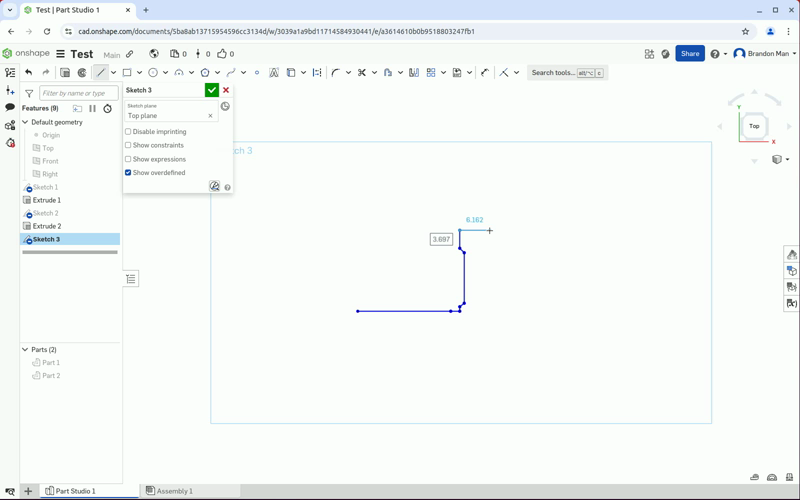
mouse_move(457, 228)
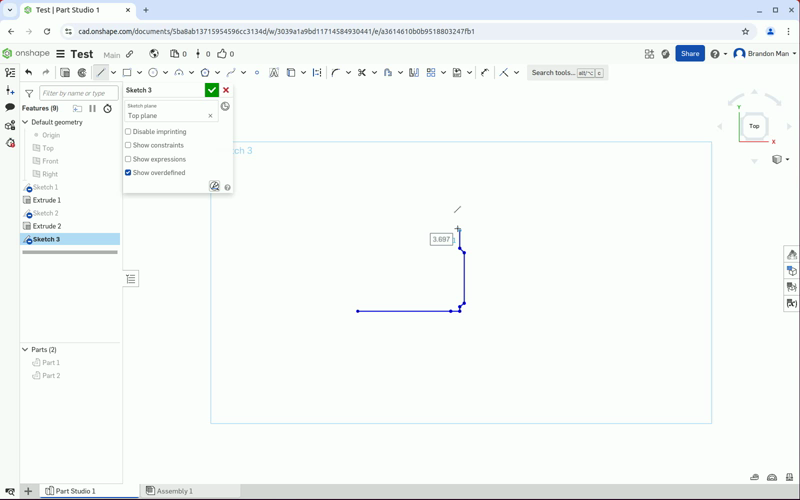
scroll(6)
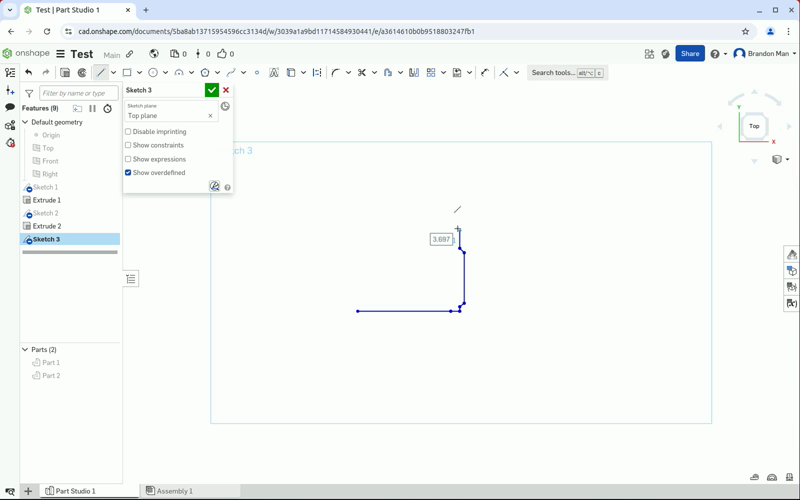
scroll(6)
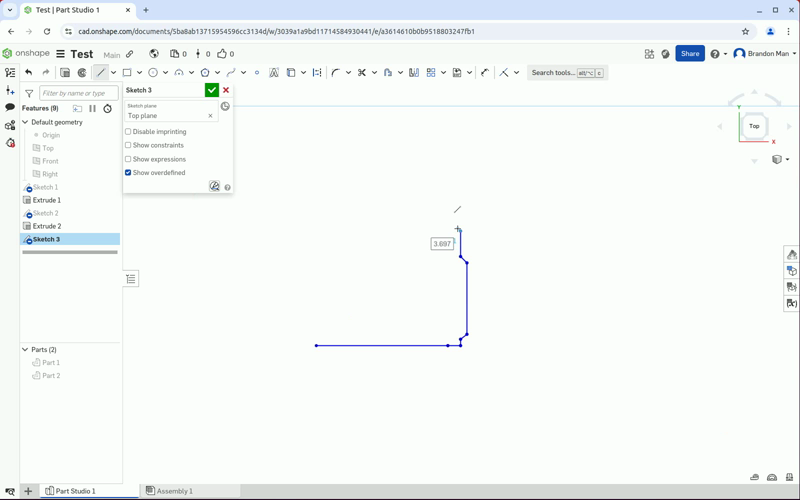
scroll(6)
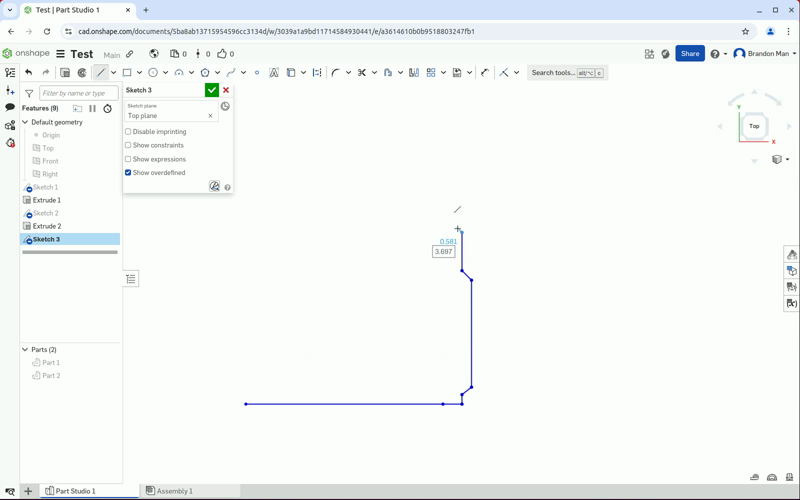
scroll(6)
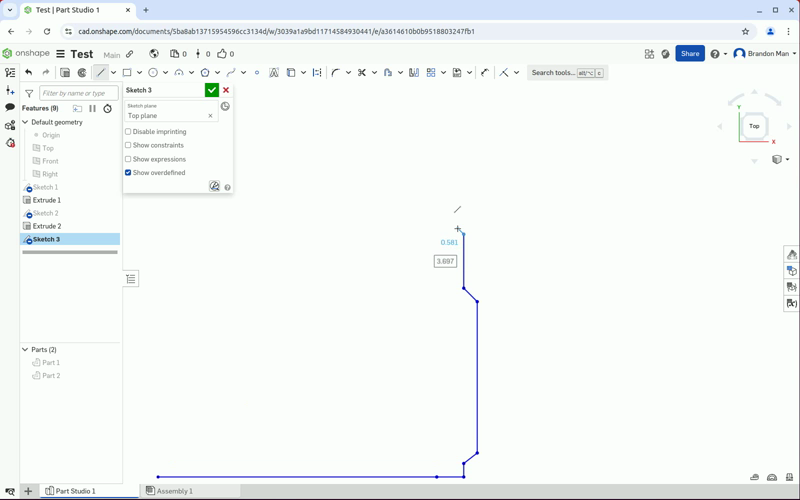
scroll(6)
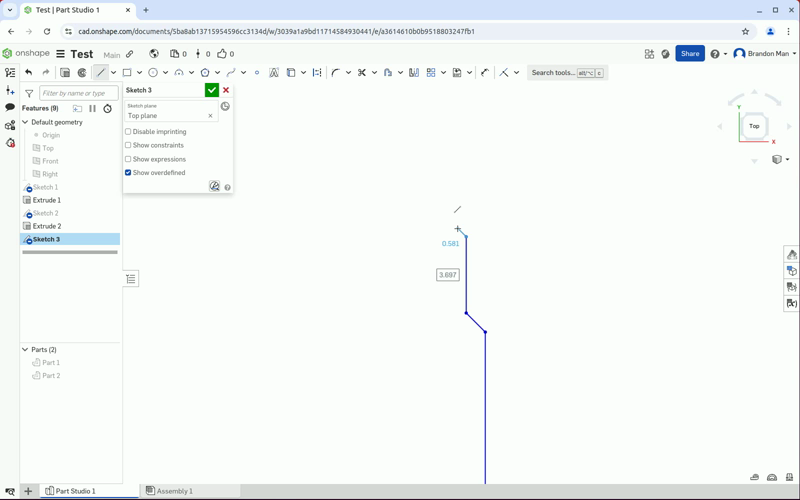
scroll(6)
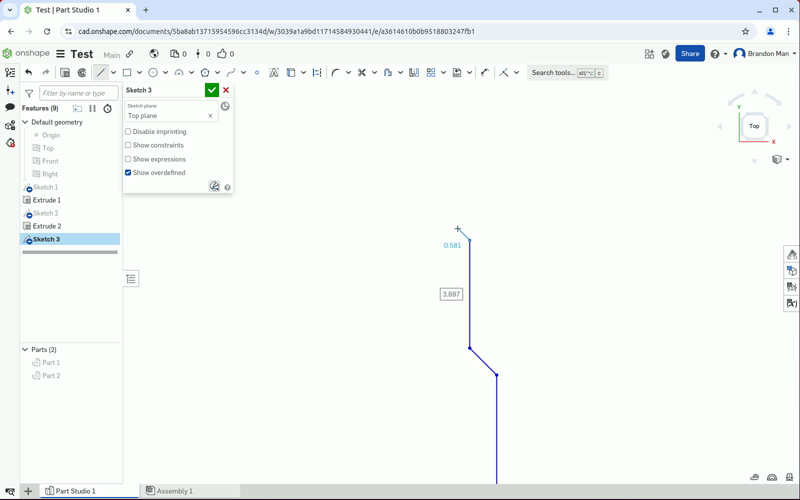
scroll(6)
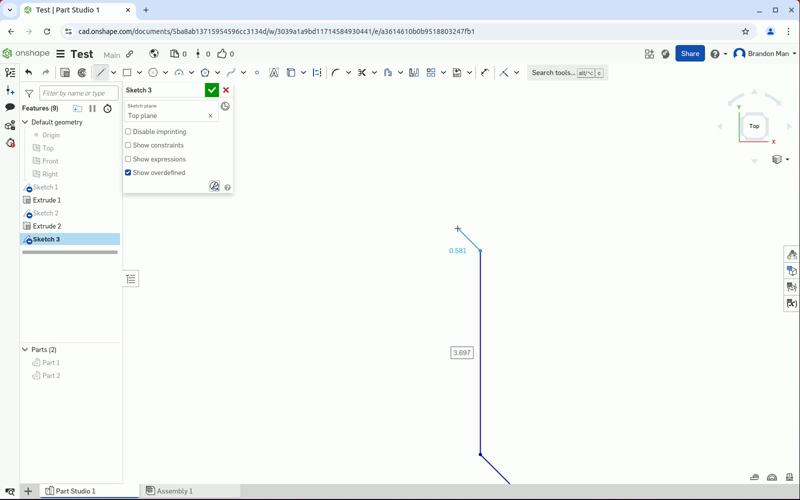
click(457, 228)
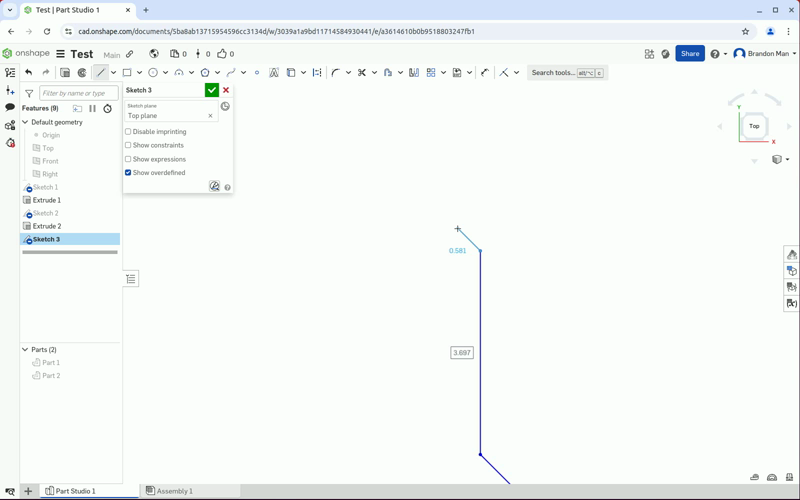
scroll(-6)
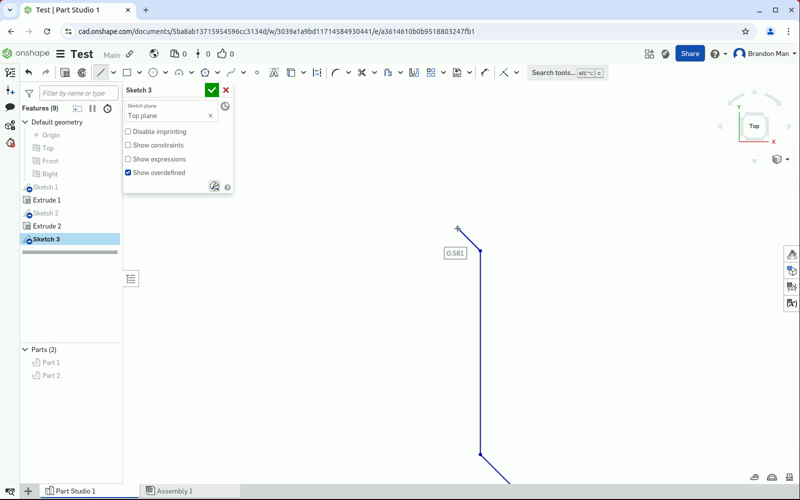
scroll(-6)
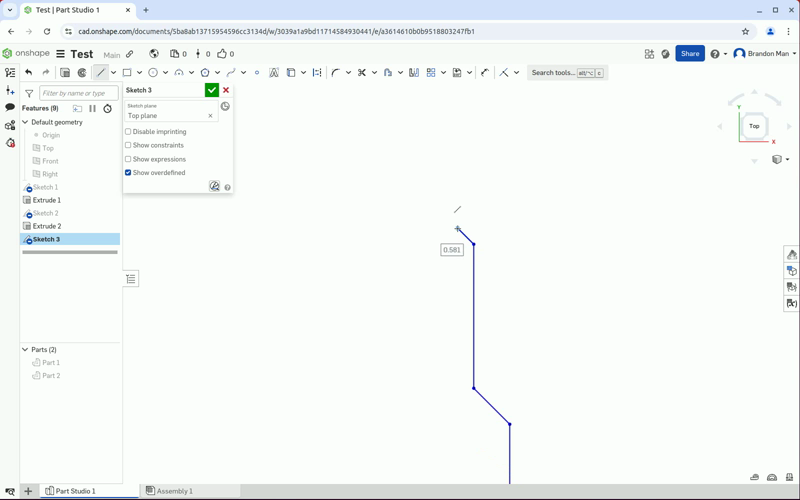
scroll(-6)
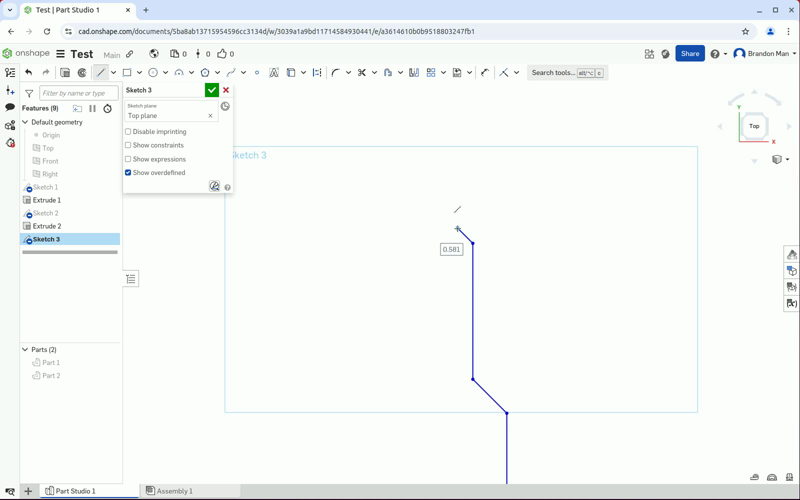
scroll(-6)
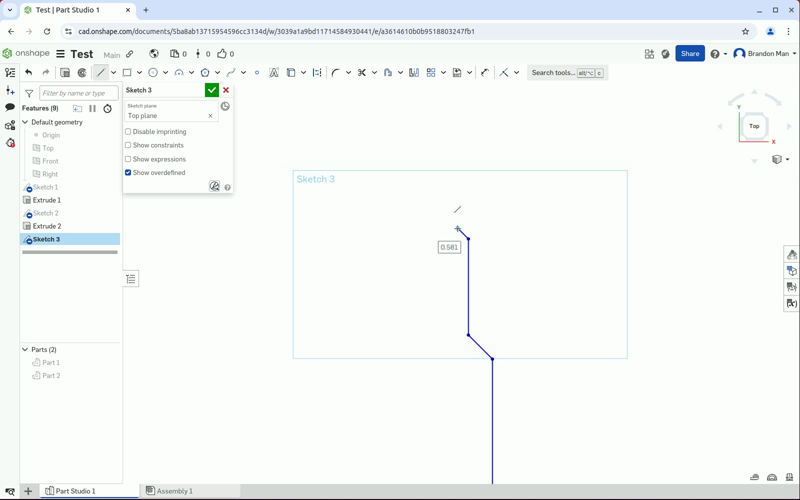
scroll(-6)
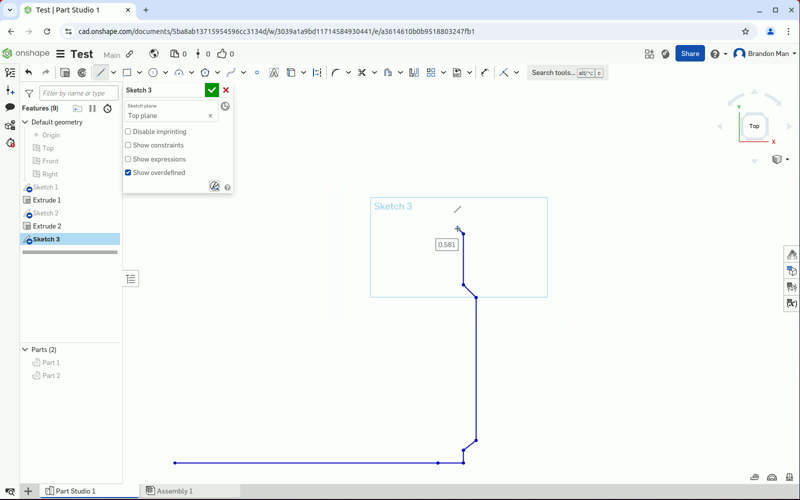
scroll(-6)
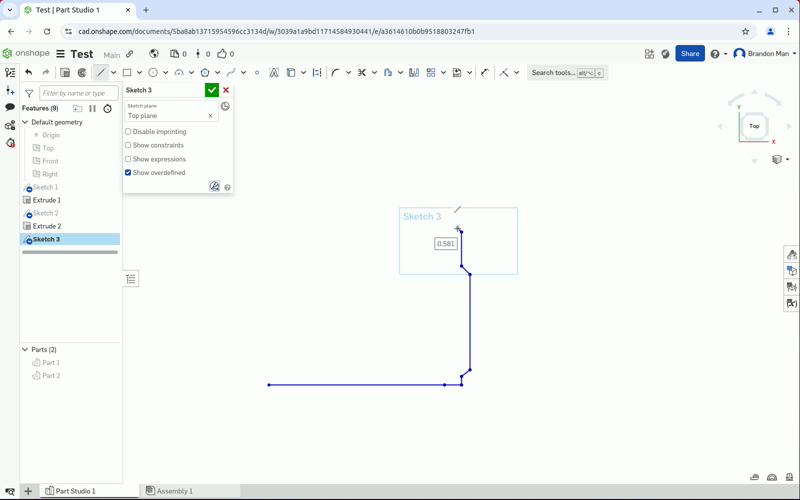
scroll(-6)
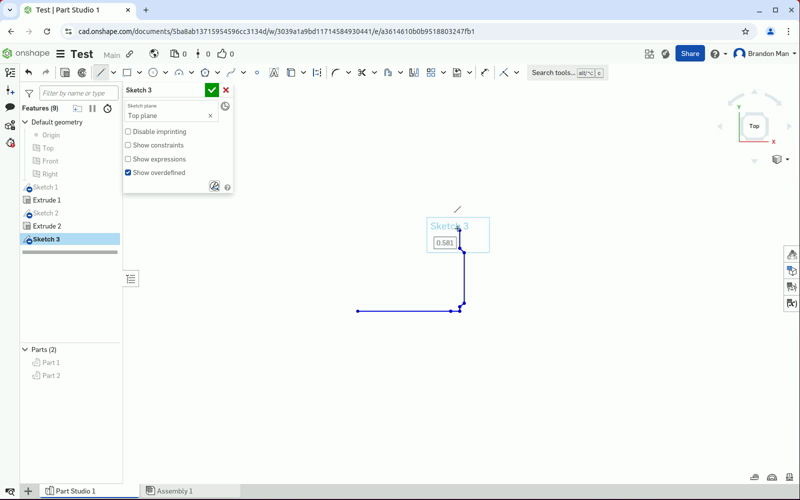
key_up(shift)
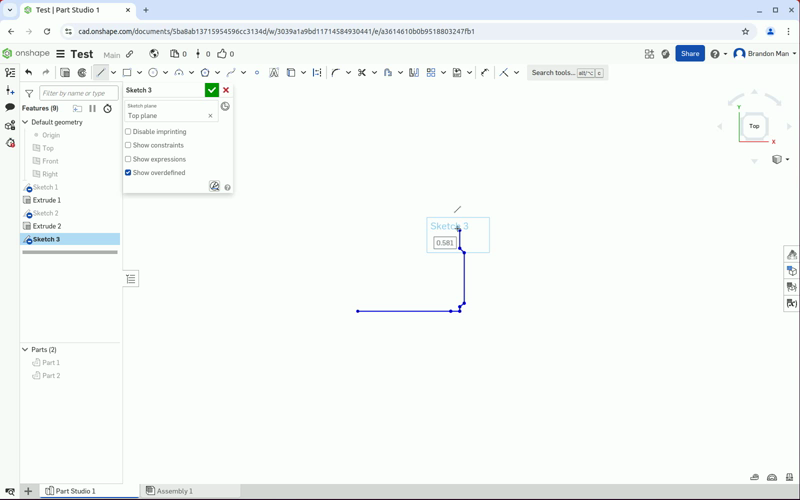
key_down(shift)
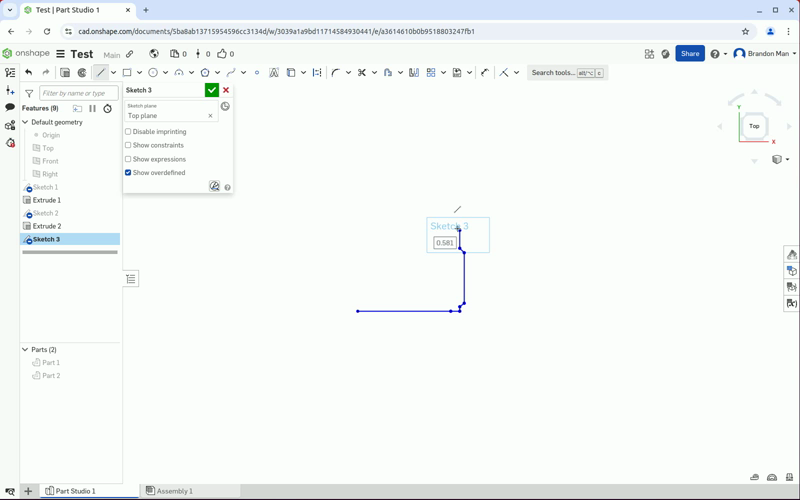
mouse_move(357, 228)
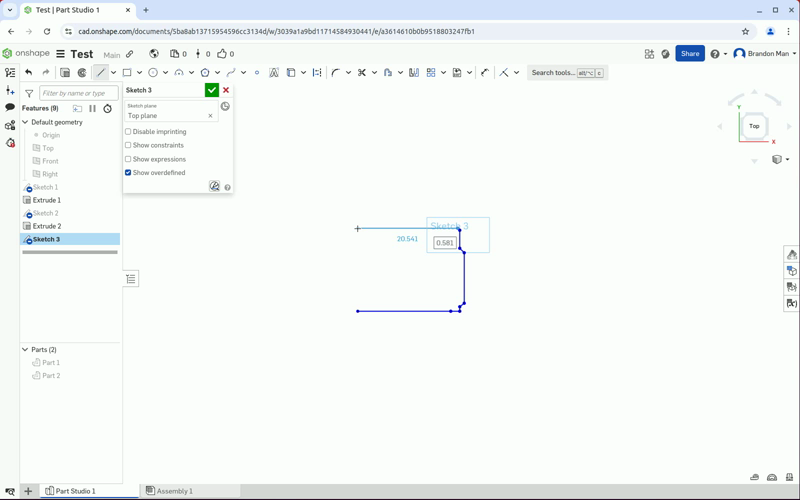
click(357, 228)
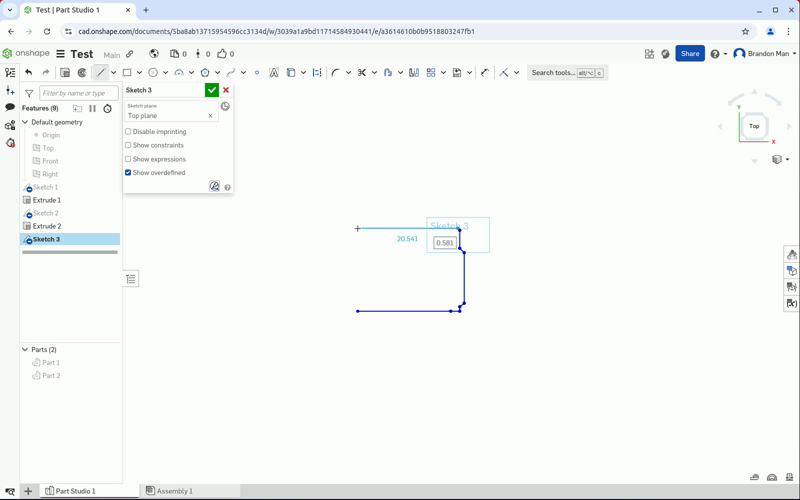
key_up(shift)
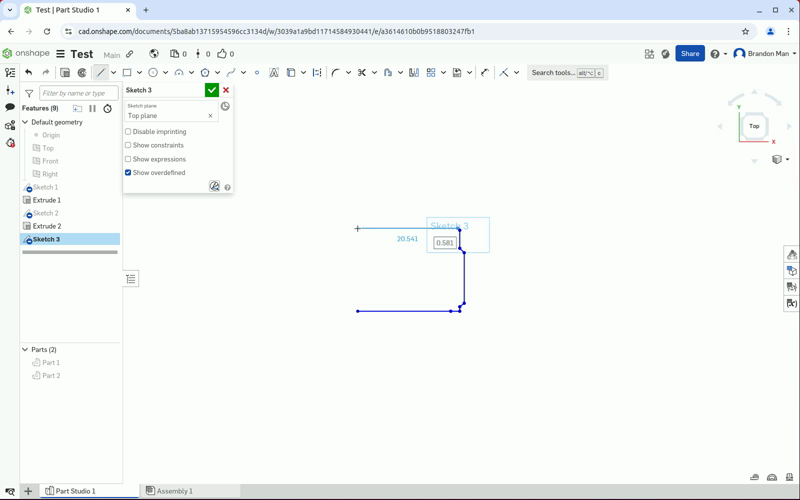
key_down(shift)
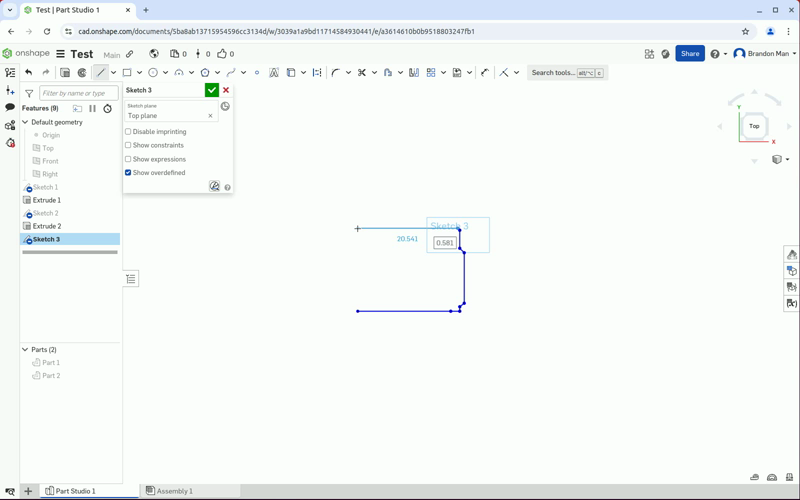
mouse_move(357, 311)
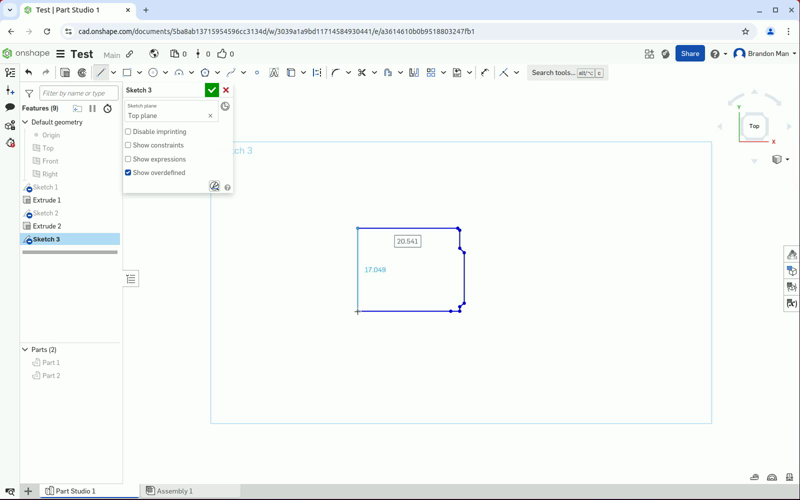
key_up(shift)
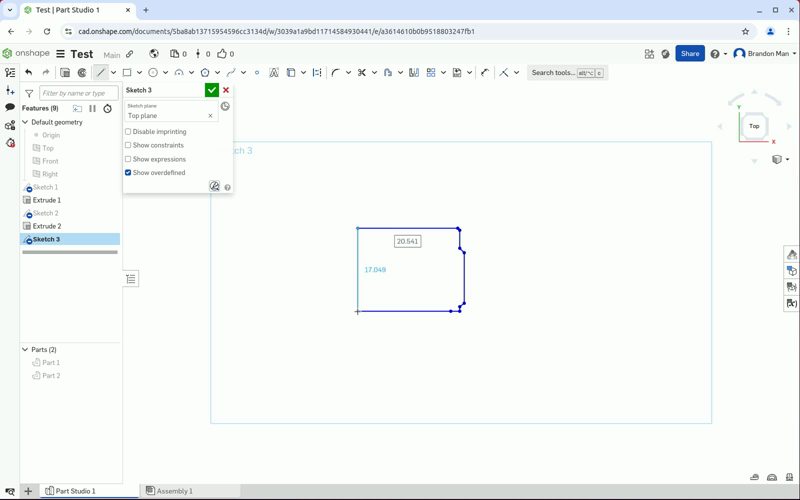
click(357, 311)
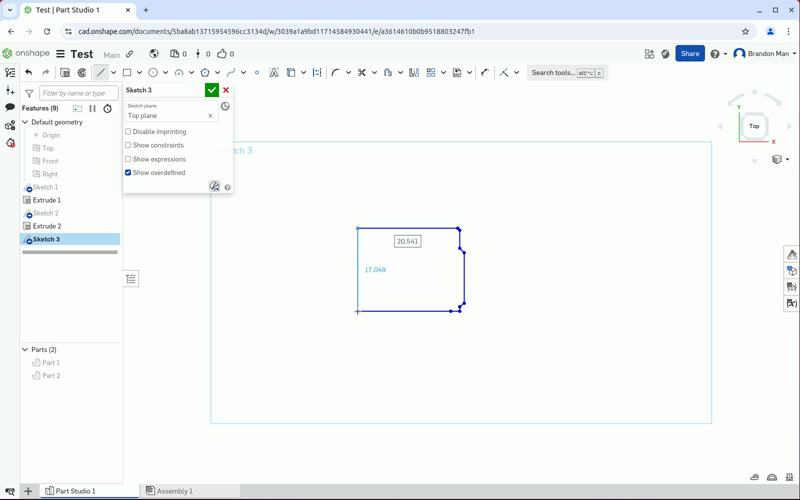
key(esc)
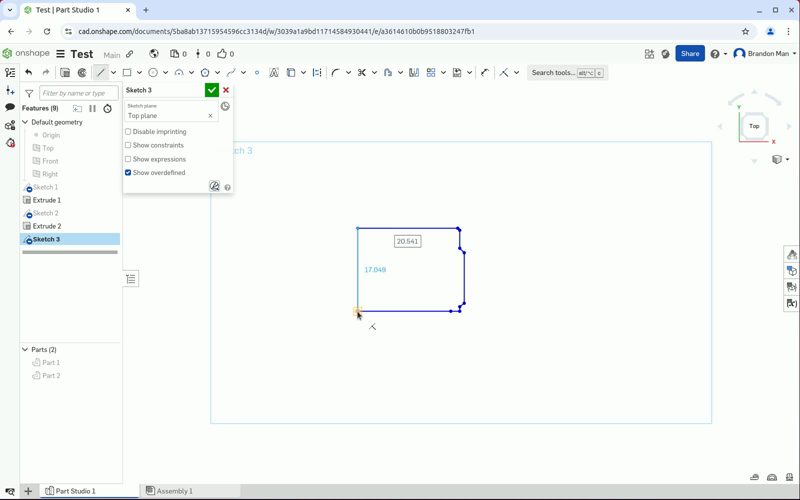
key(c)
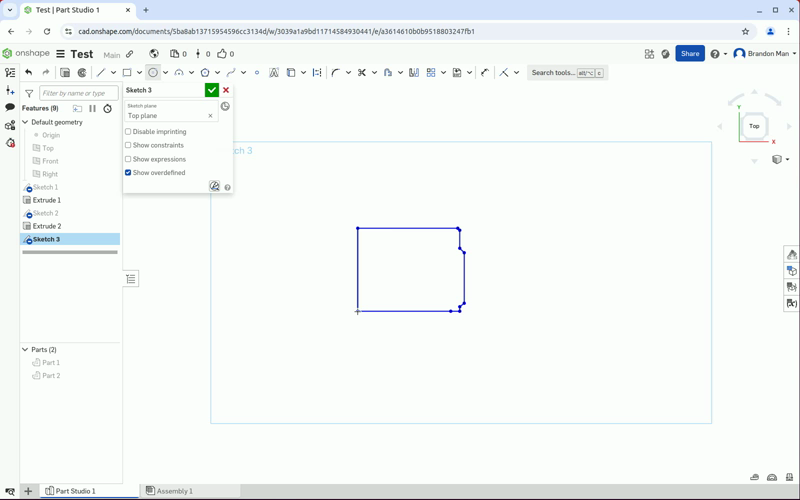
key_down(shift)
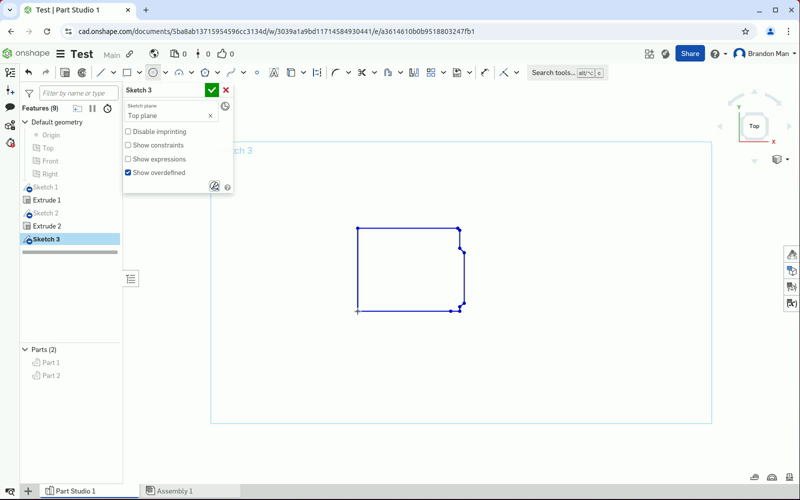
mouse_move(378, 306)
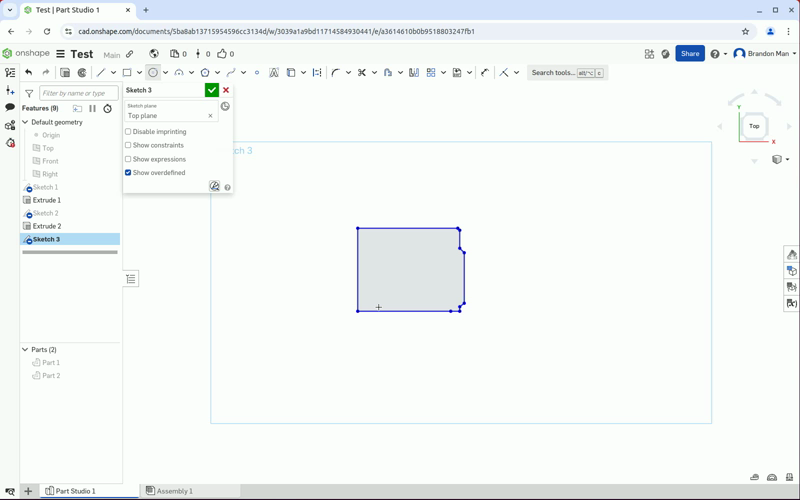
click(378, 306)
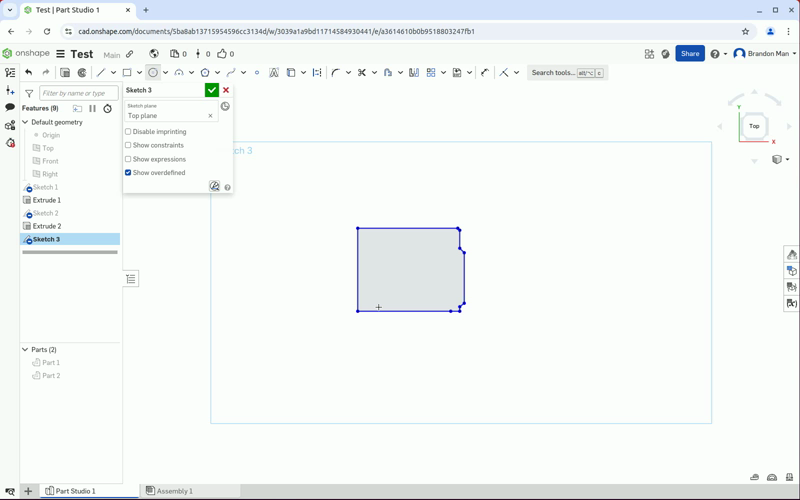
key_up(shift)
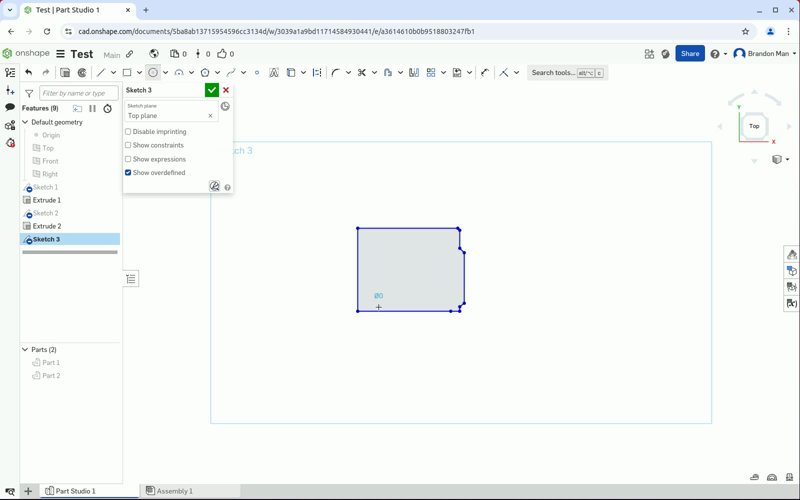
mouse_move(380, 306)
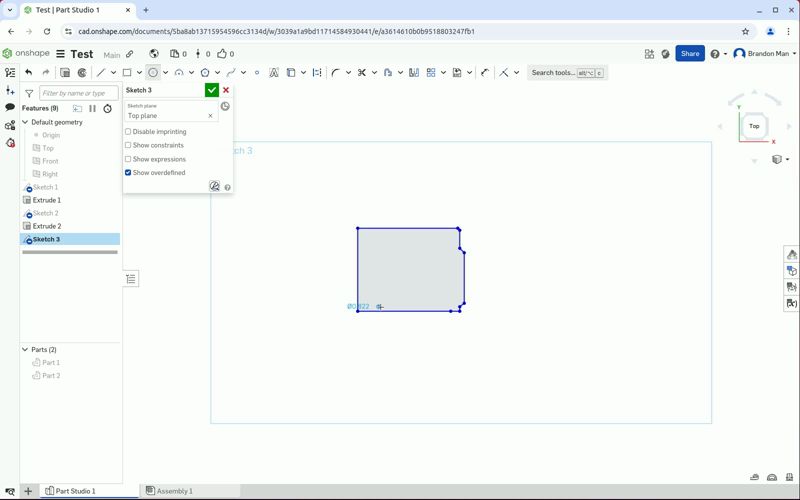
scroll(6)
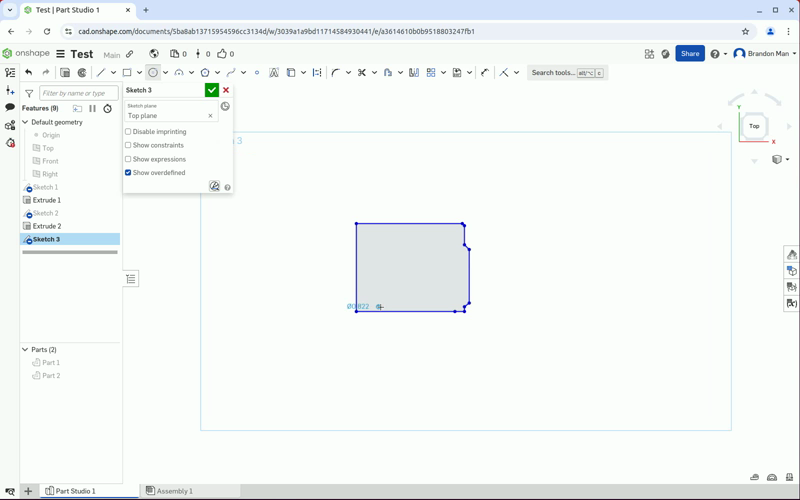
scroll(6)
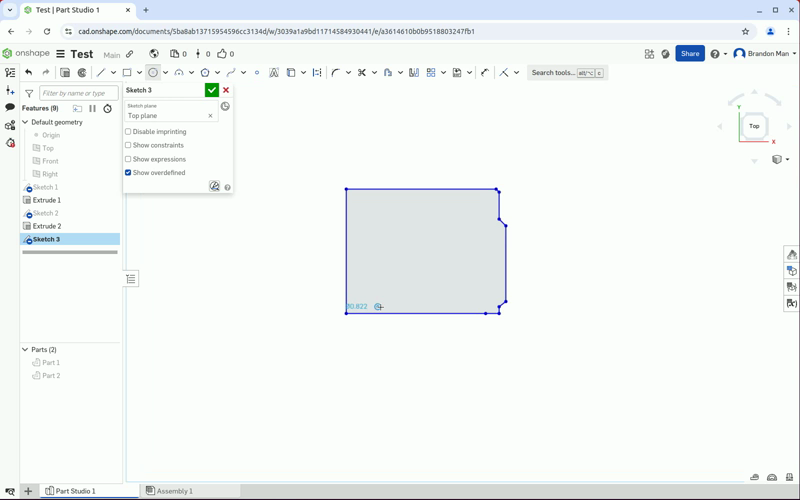
scroll(6)
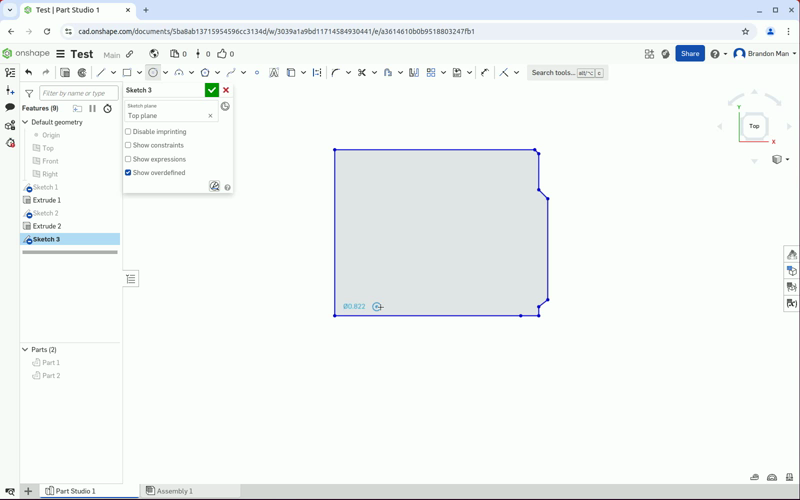
scroll(6)
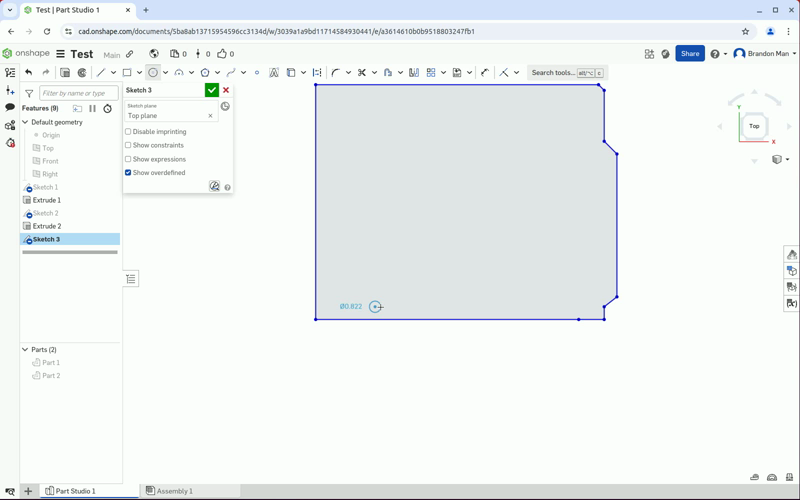
scroll(6)
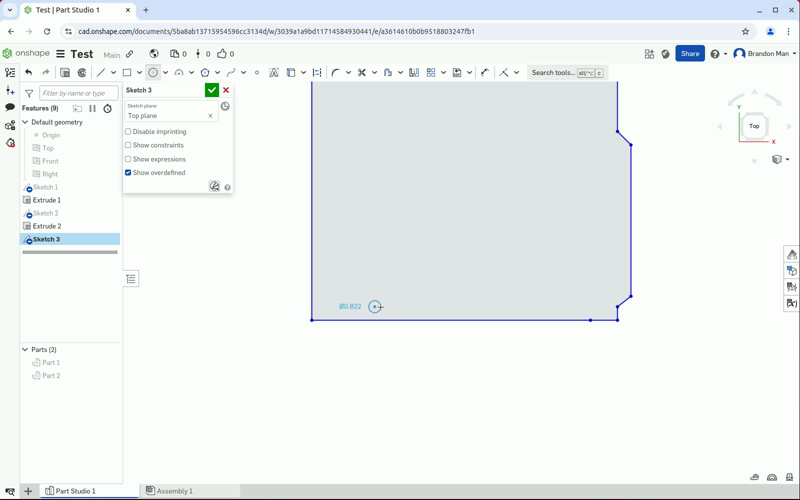
scroll(6)
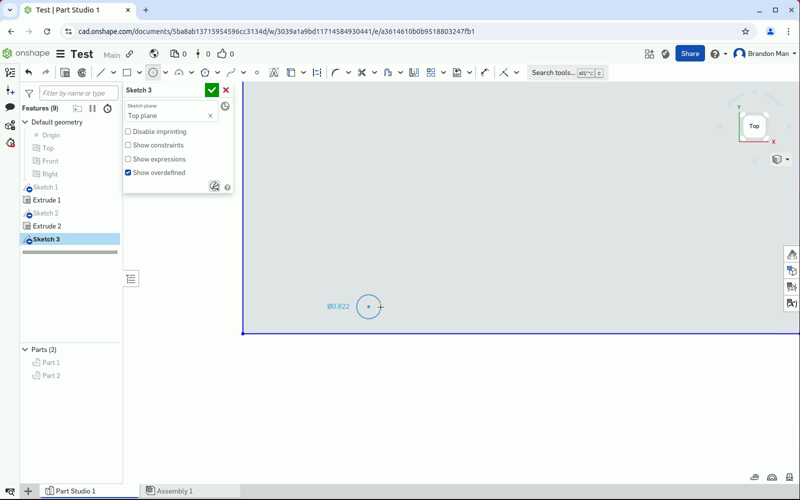
scroll(6)
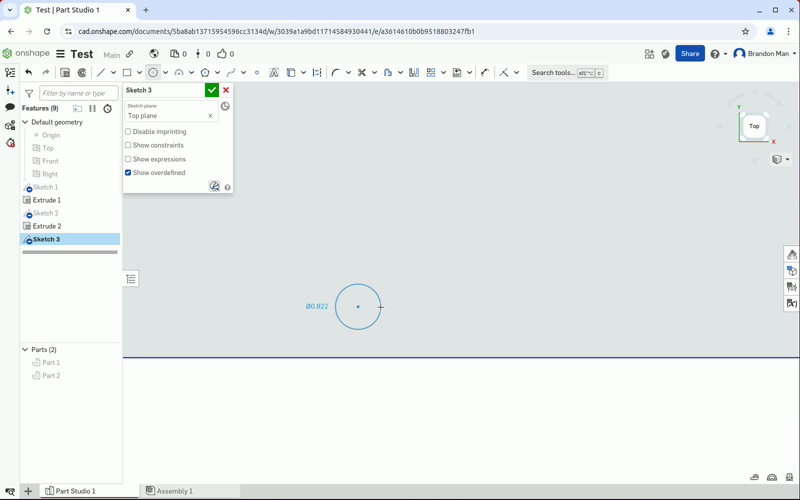
click(380, 306)
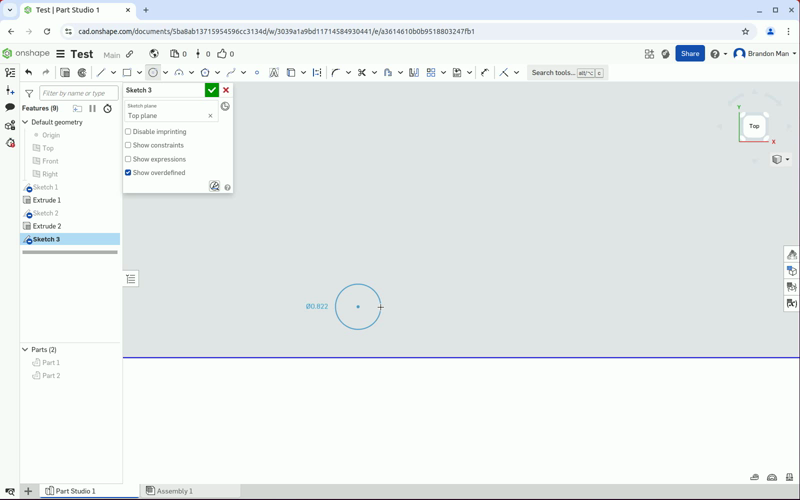
scroll(-6)
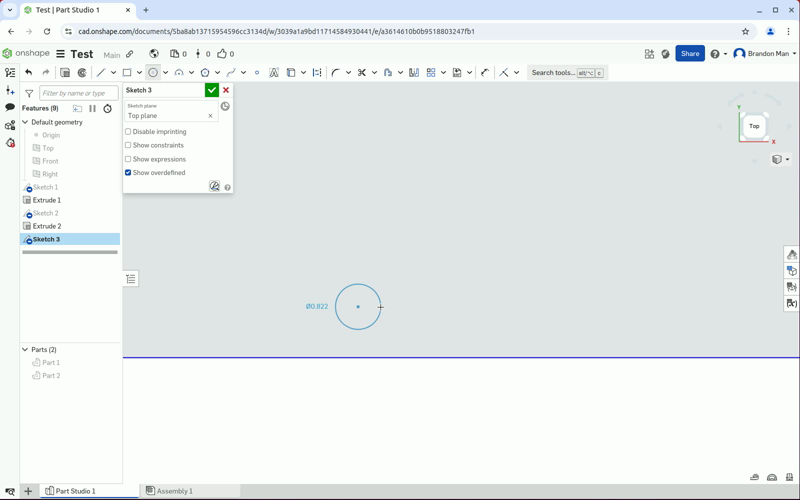
scroll(-6)
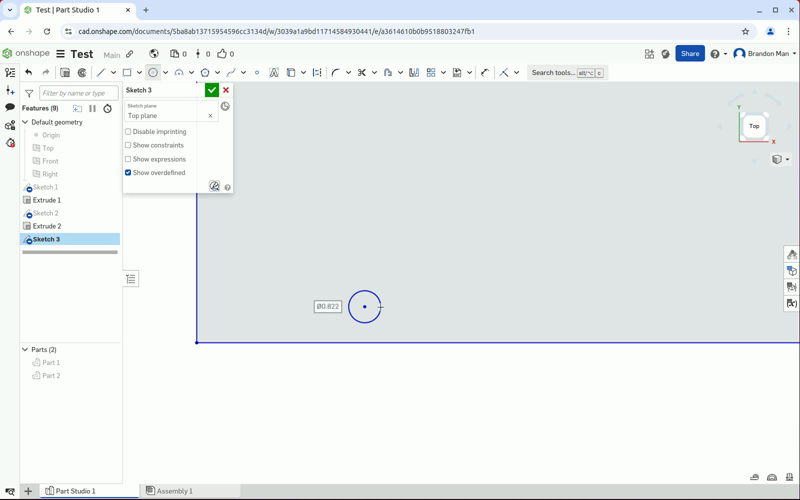
scroll(-6)
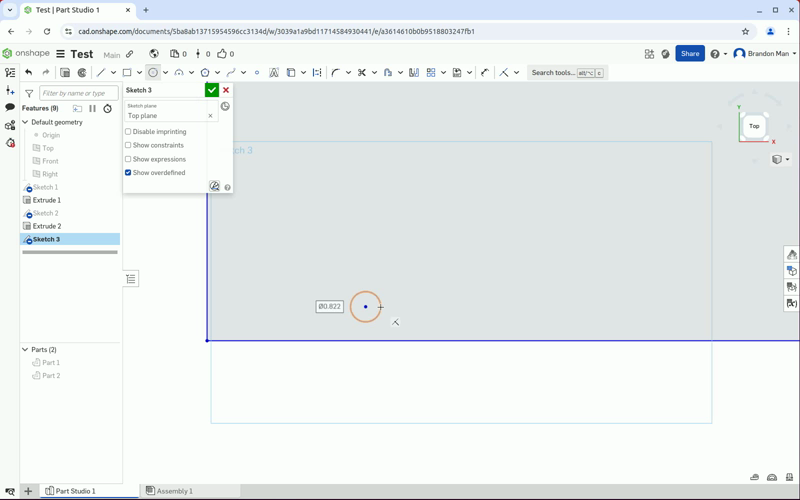
scroll(-6)
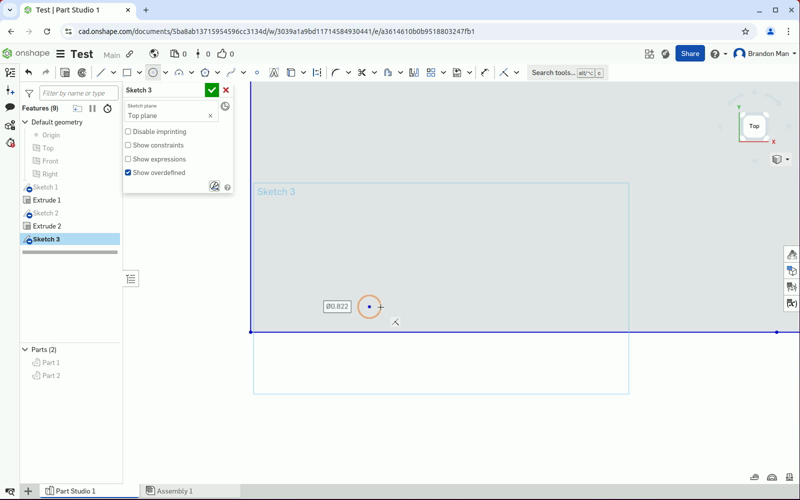
scroll(-6)
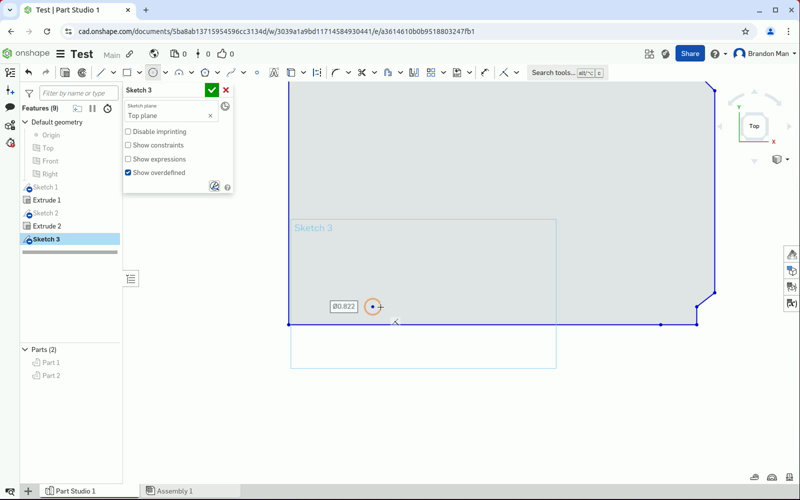
scroll(-6)
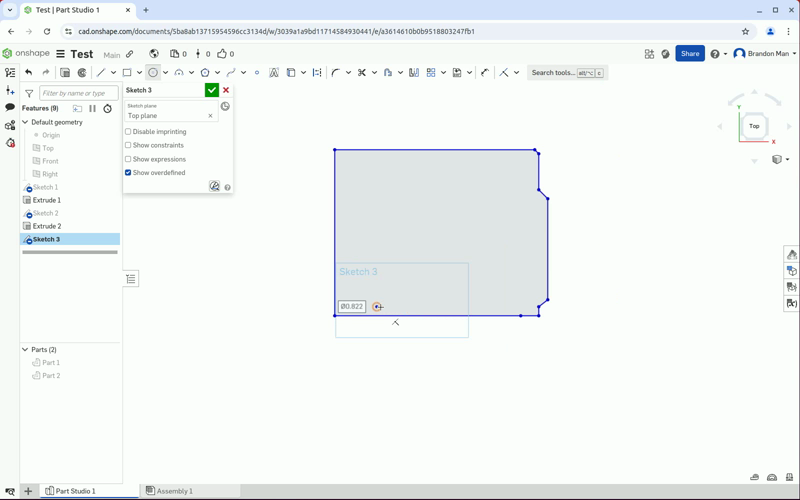
scroll(-6)
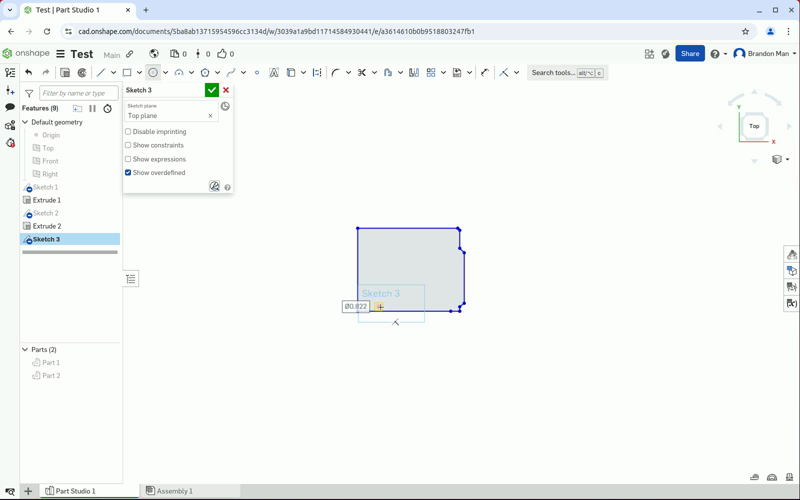
key(esc)
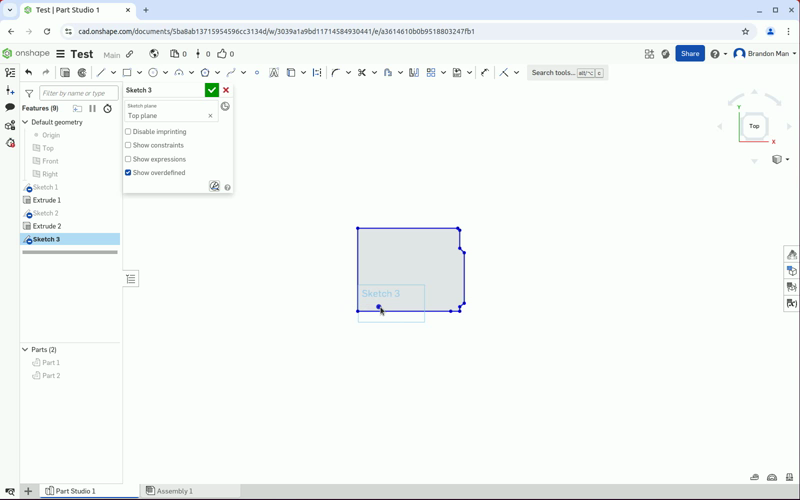
key(c)
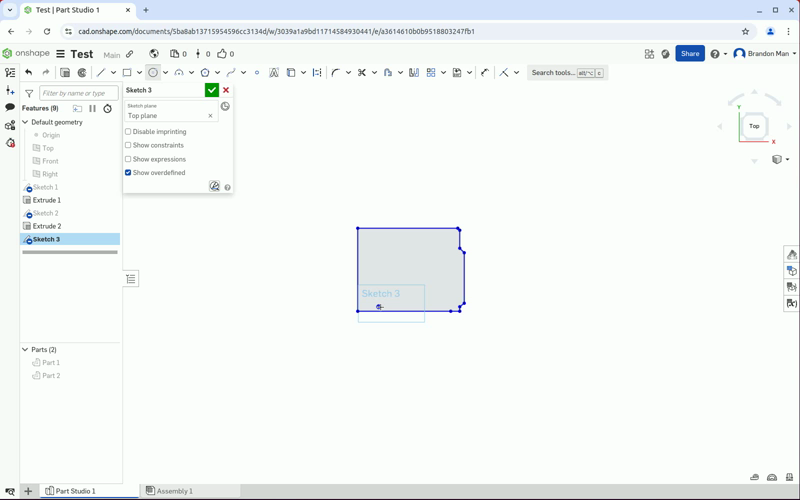
key_down(shift)
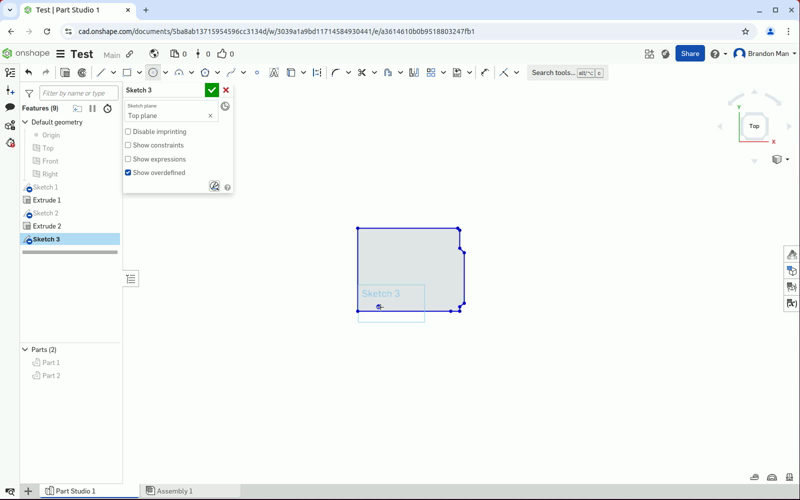
mouse_move(381, 232)
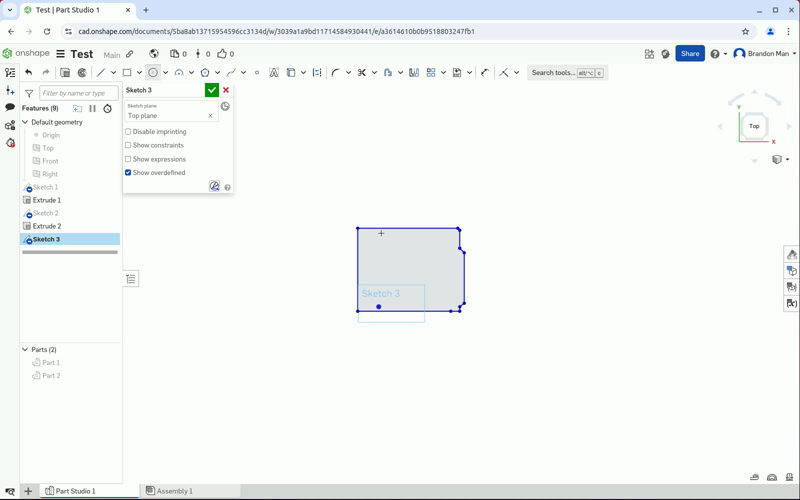
click(381, 232)
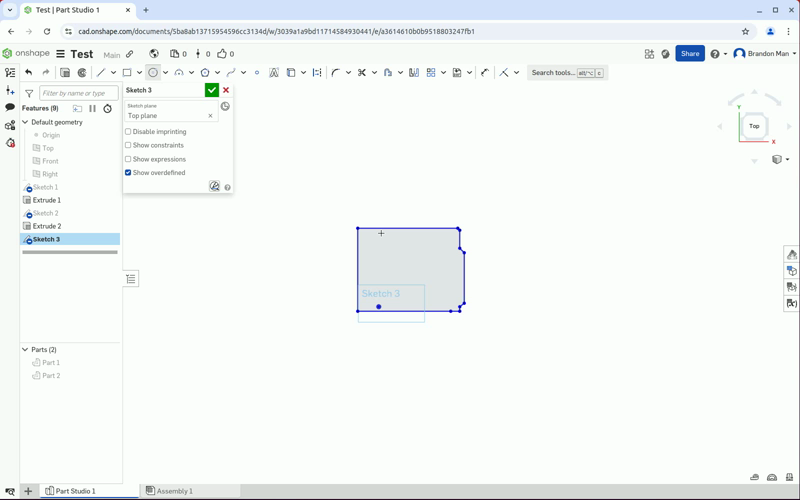
key_up(shift)
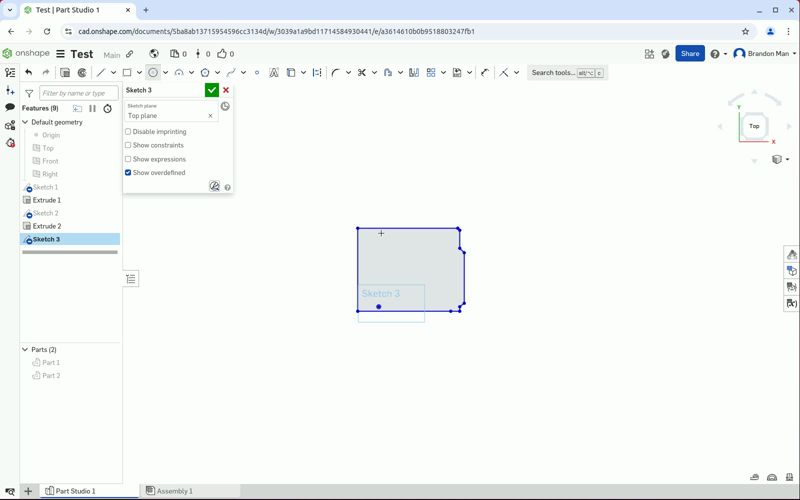
mouse_move(383, 232)
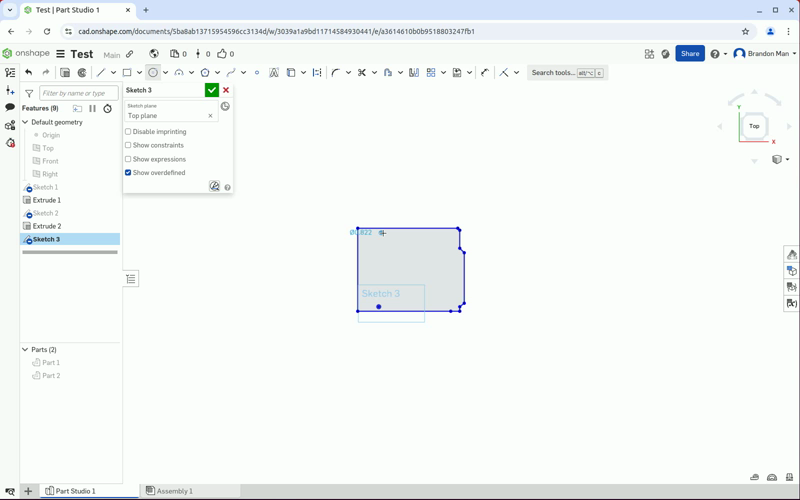
scroll(6)
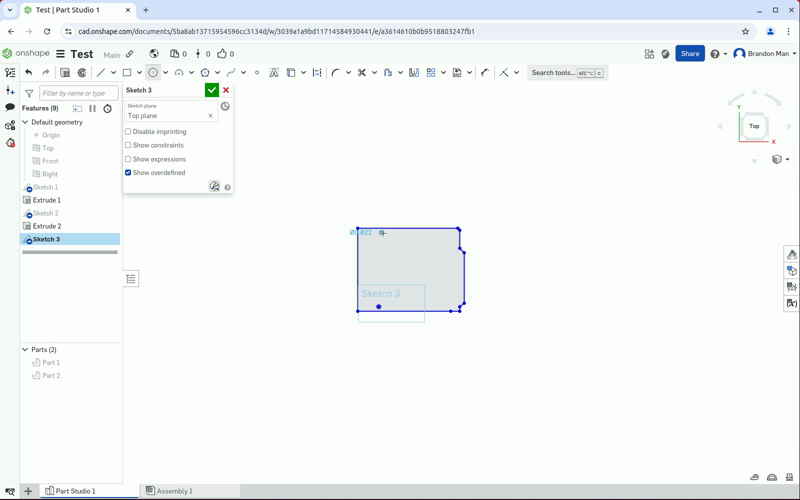
scroll(6)
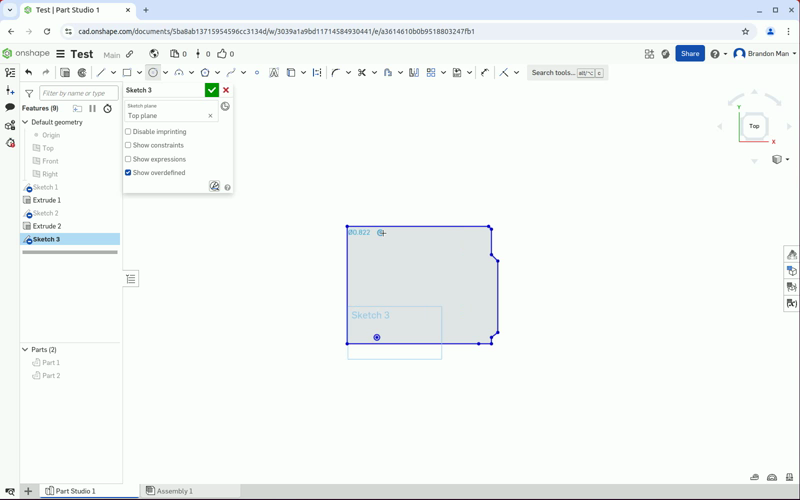
scroll(6)
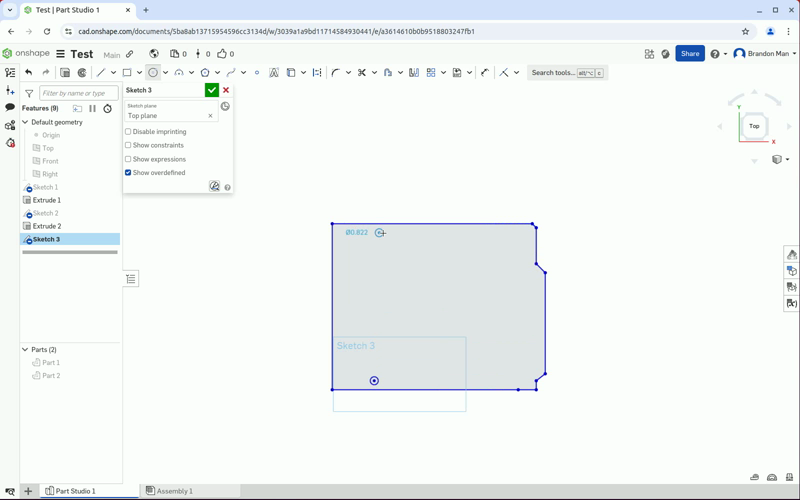
scroll(6)
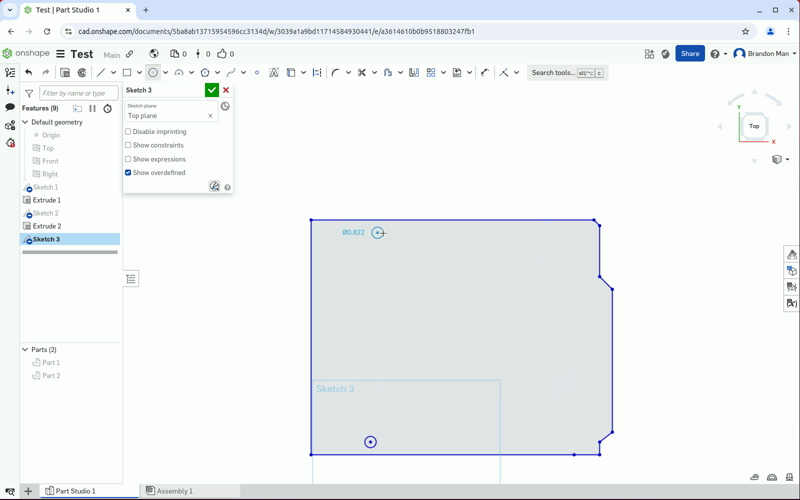
scroll(6)
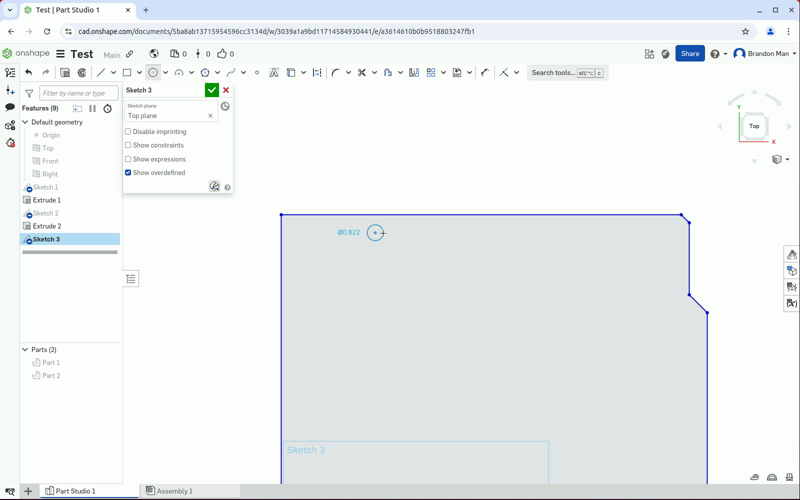
scroll(6)
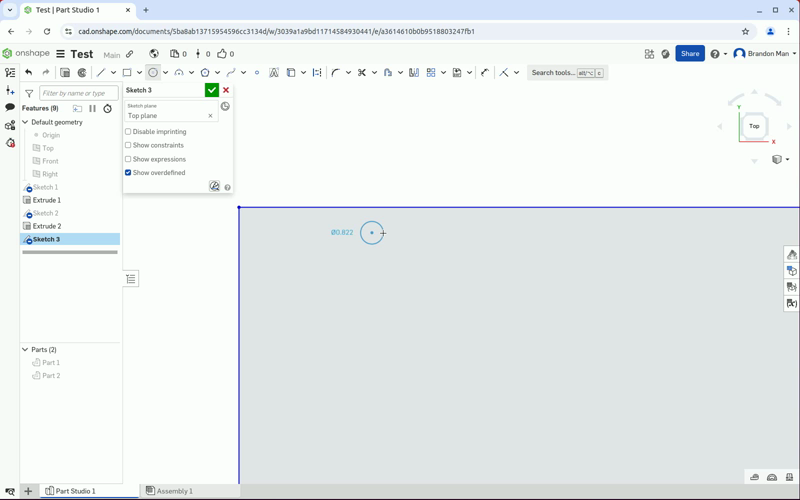
scroll(6)
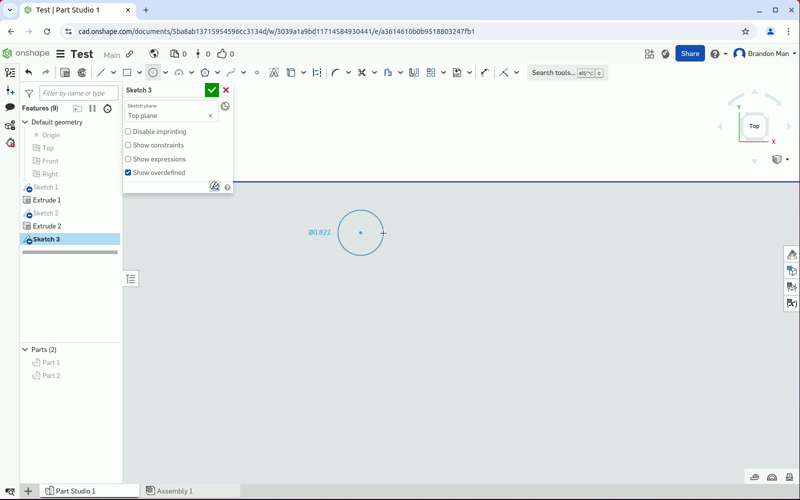
click(383, 232)
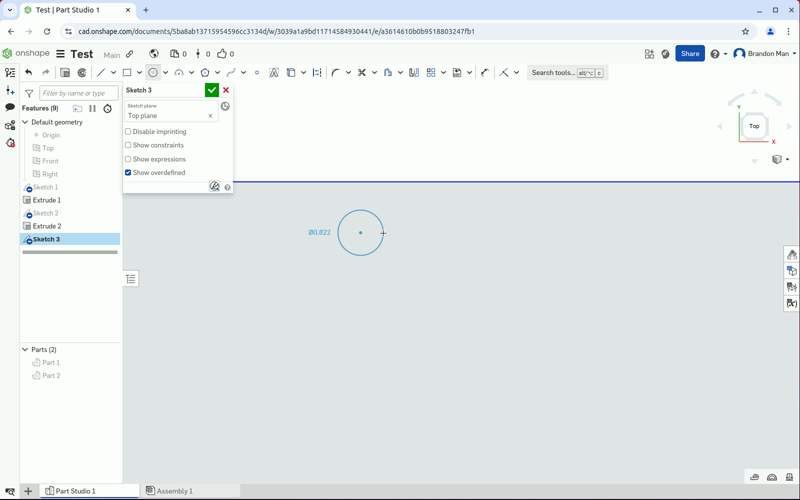
scroll(-6)
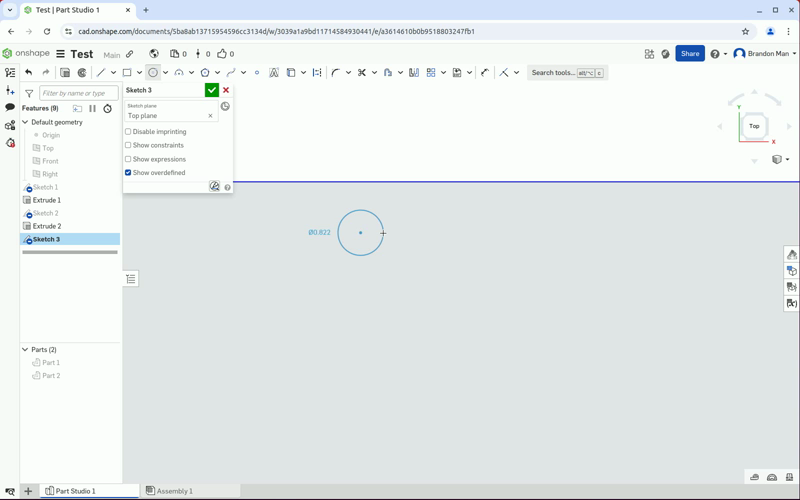
scroll(-6)
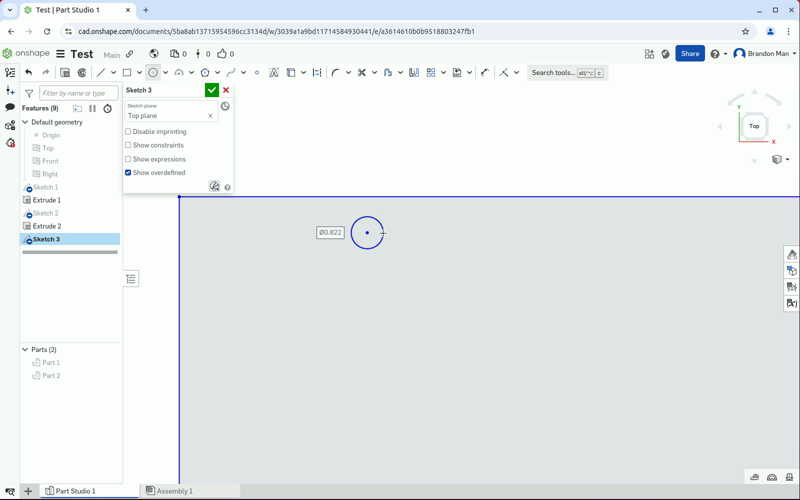
scroll(-6)
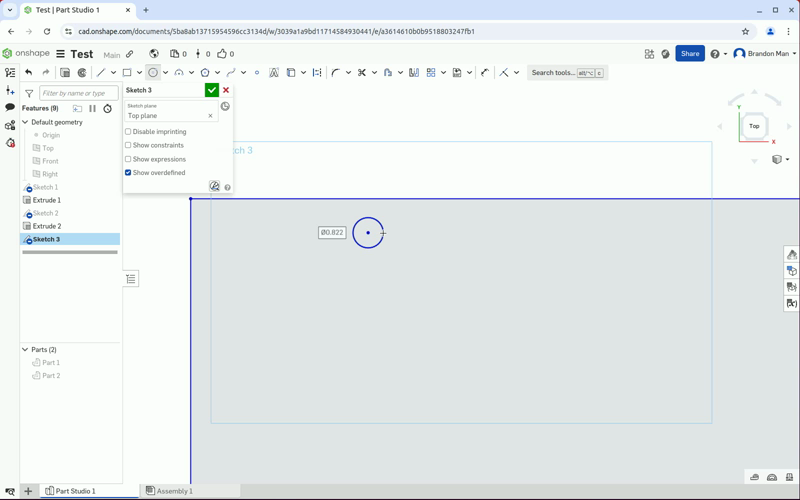
scroll(-6)
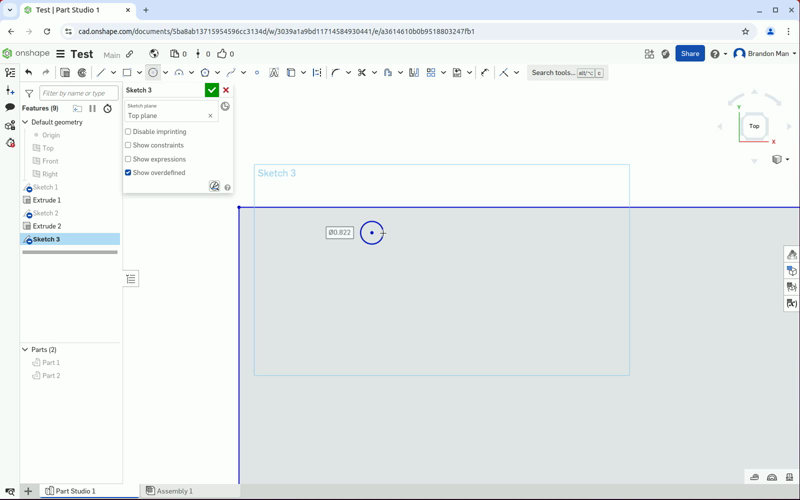
scroll(-6)
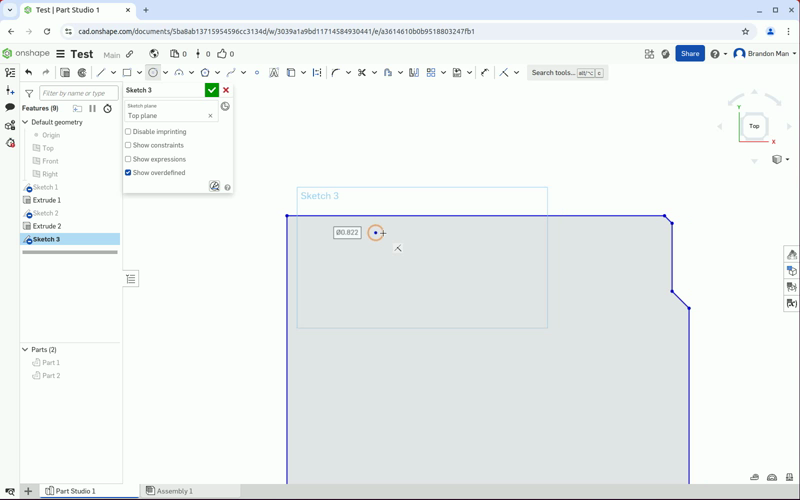
scroll(-6)
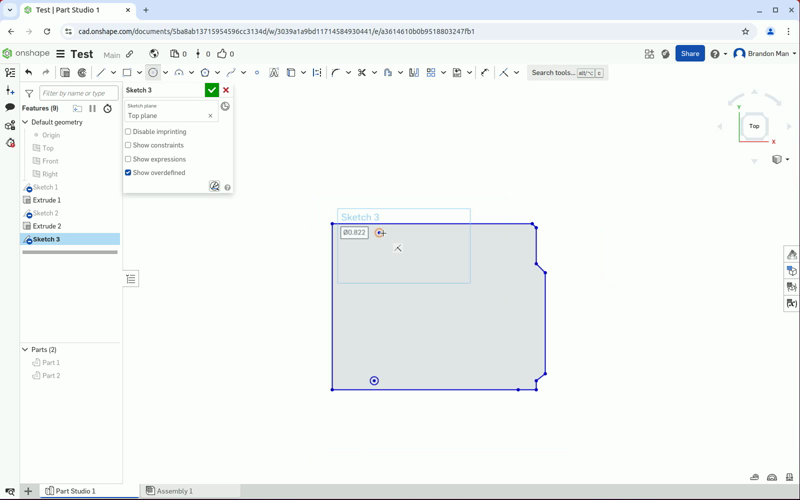
scroll(-6)
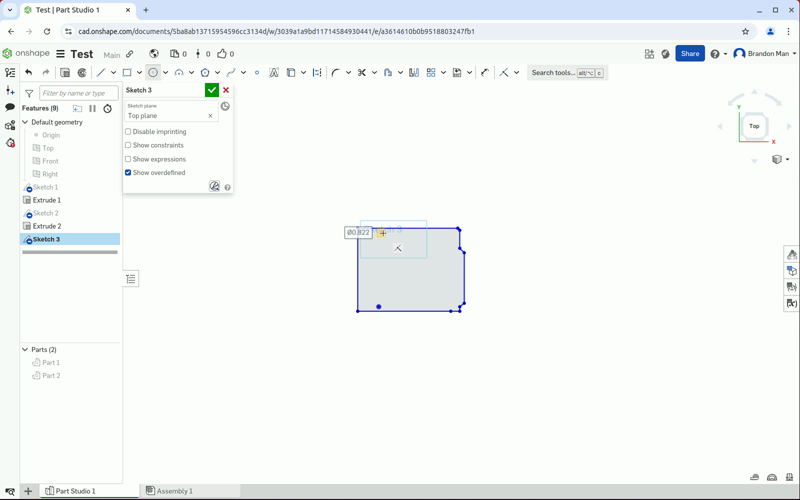
key(esc)
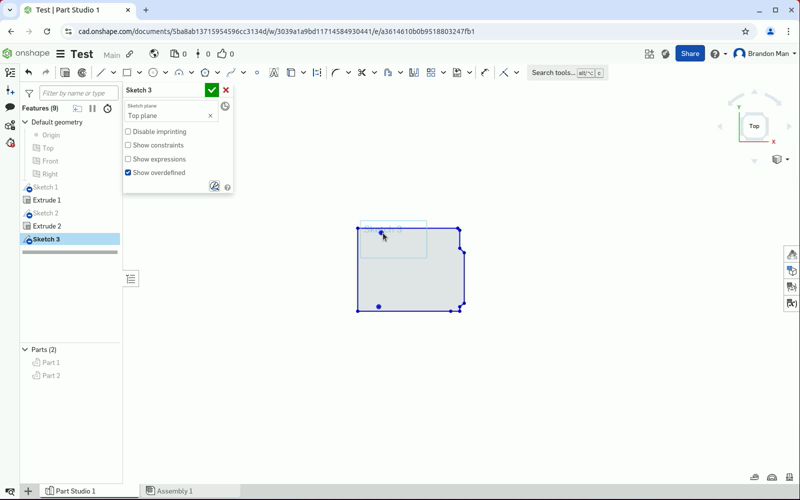
key(c)
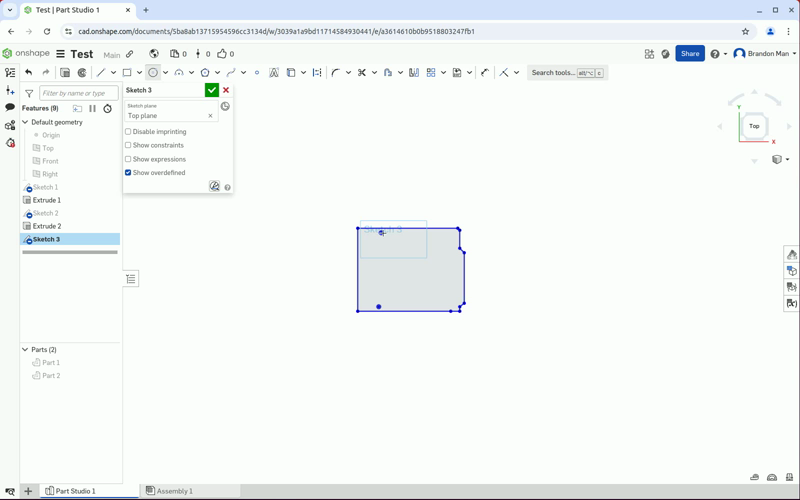
key_down(shift)
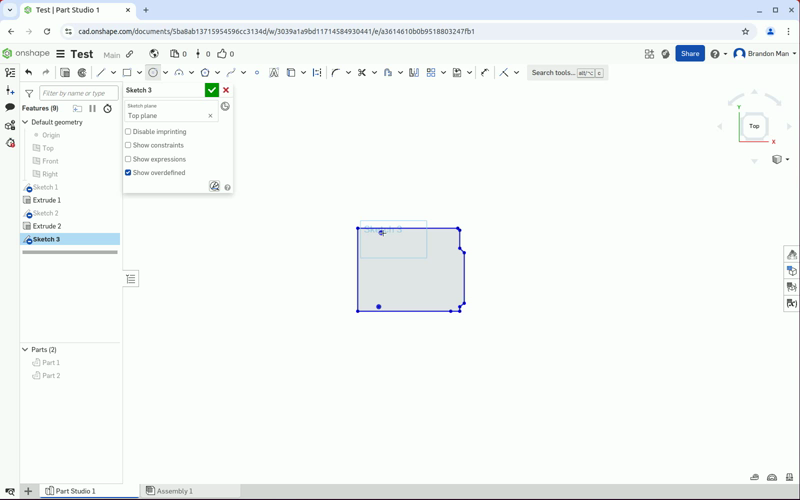
mouse_move(459, 298)
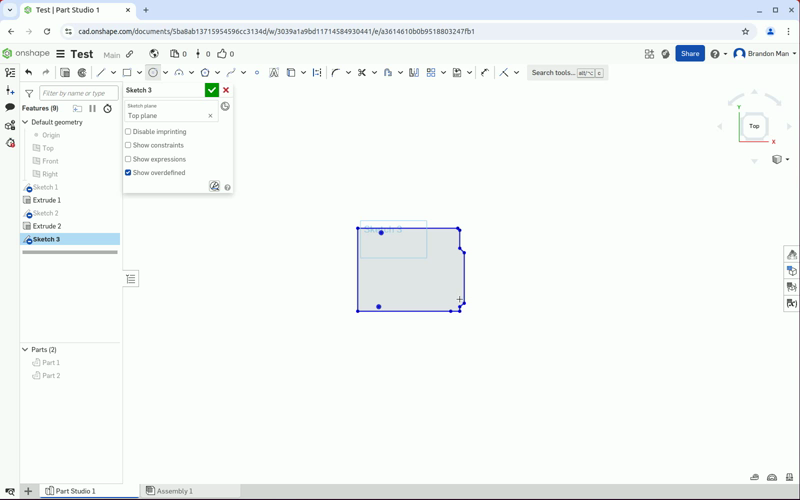
click(459, 298)
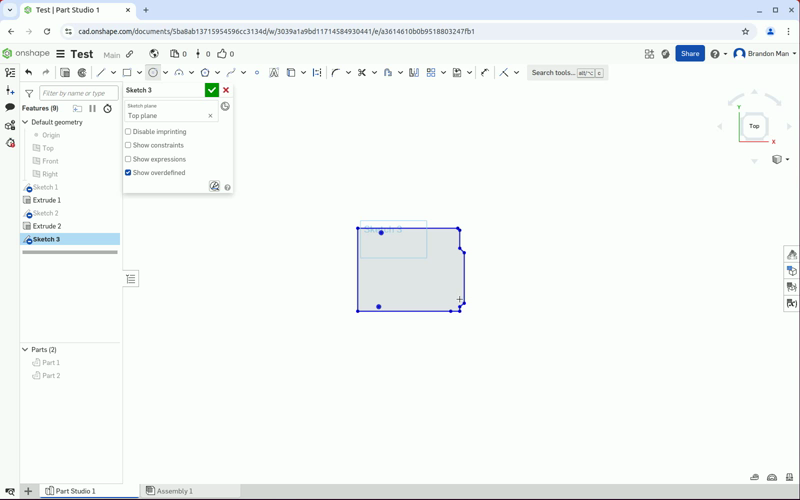
key_up(shift)
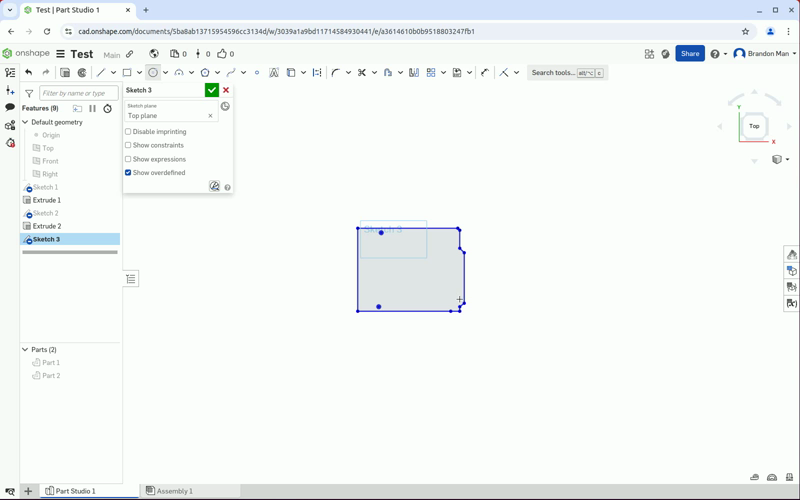
mouse_move(461, 298)
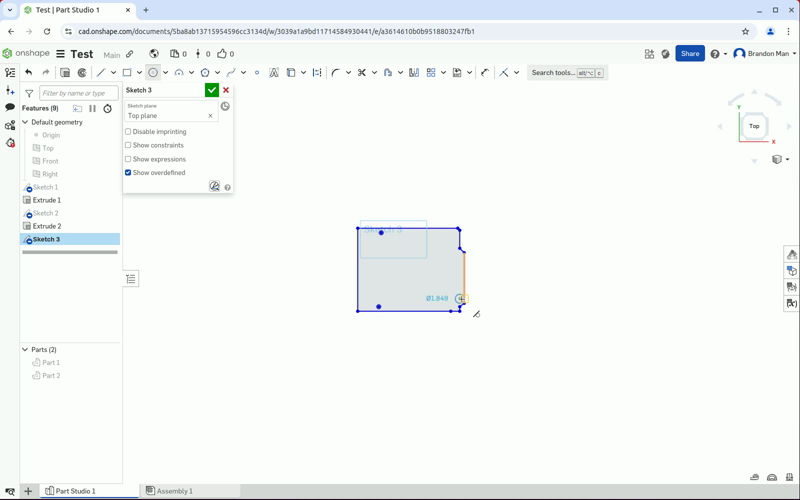
scroll(6)
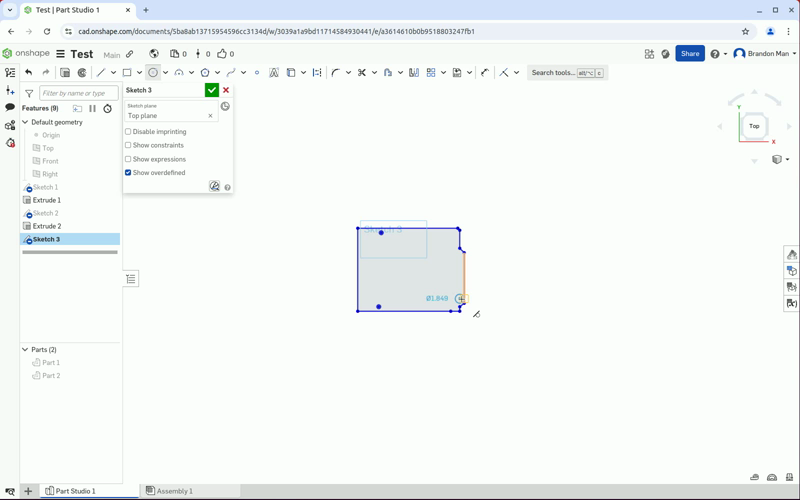
scroll(6)
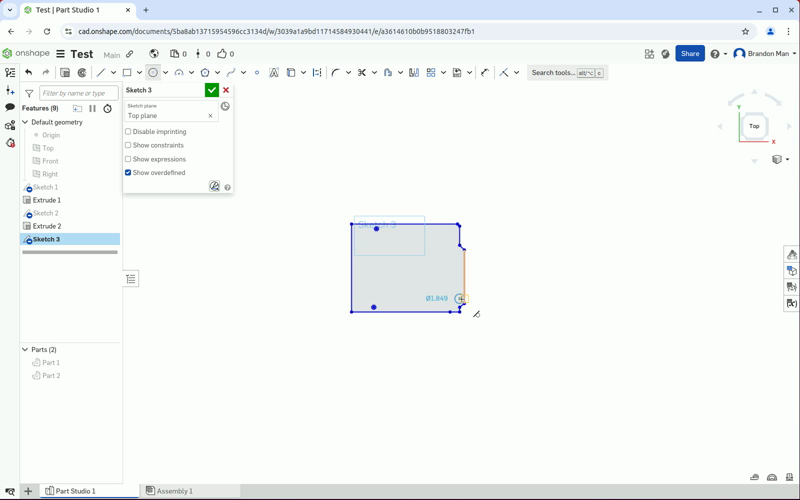
scroll(6)
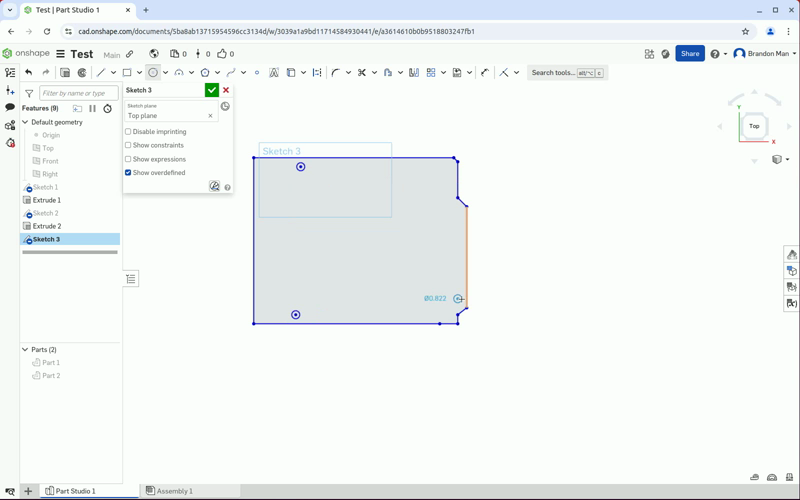
scroll(6)
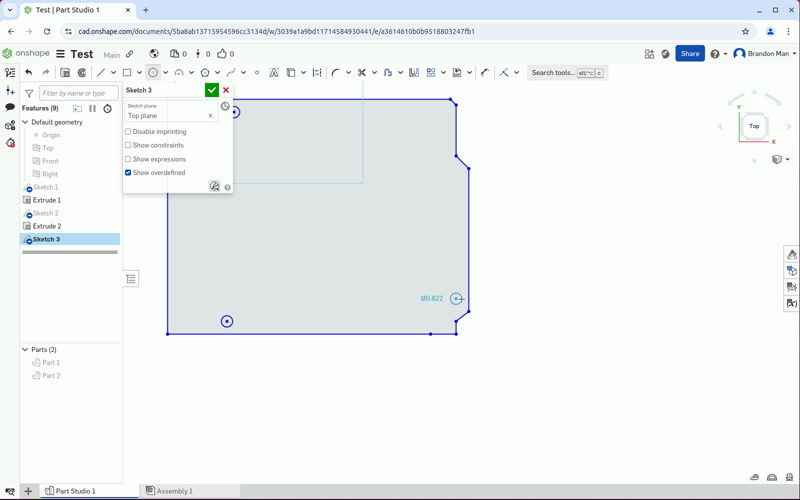
scroll(6)
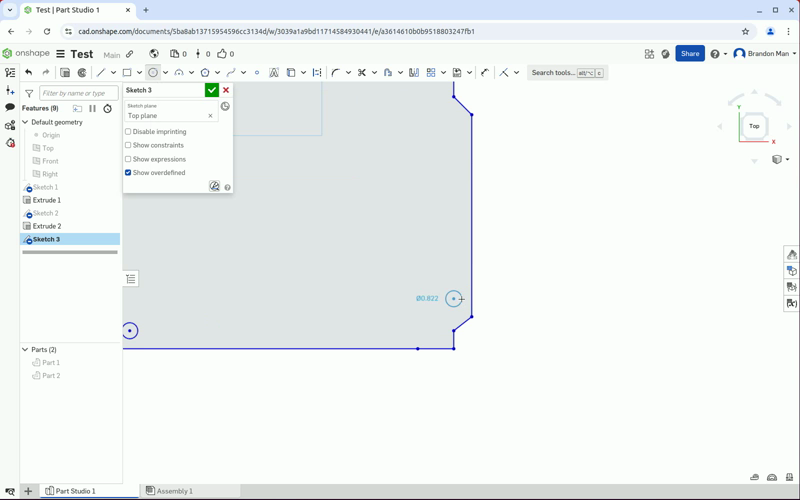
scroll(6)
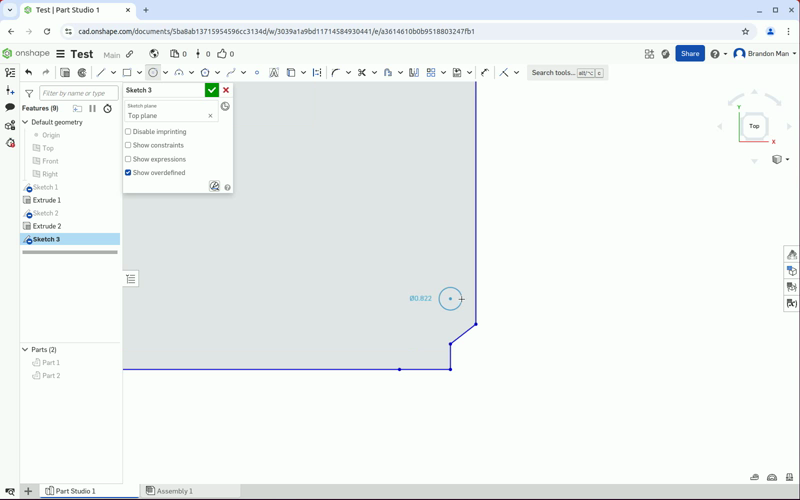
scroll(6)
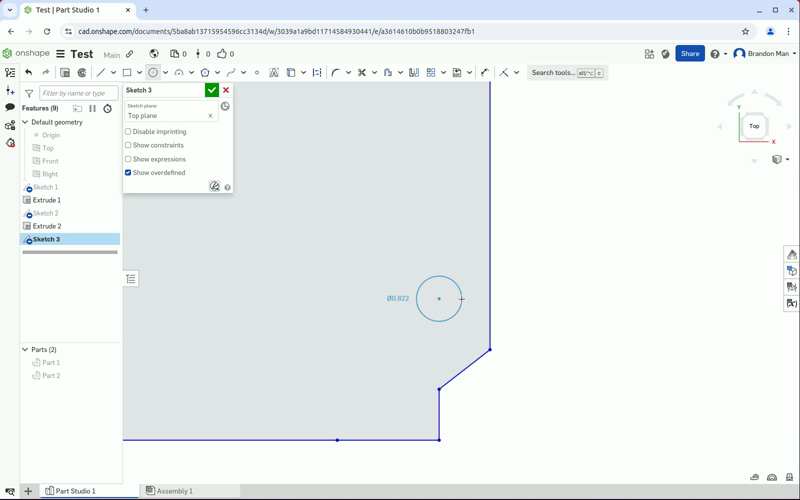
click(461, 298)
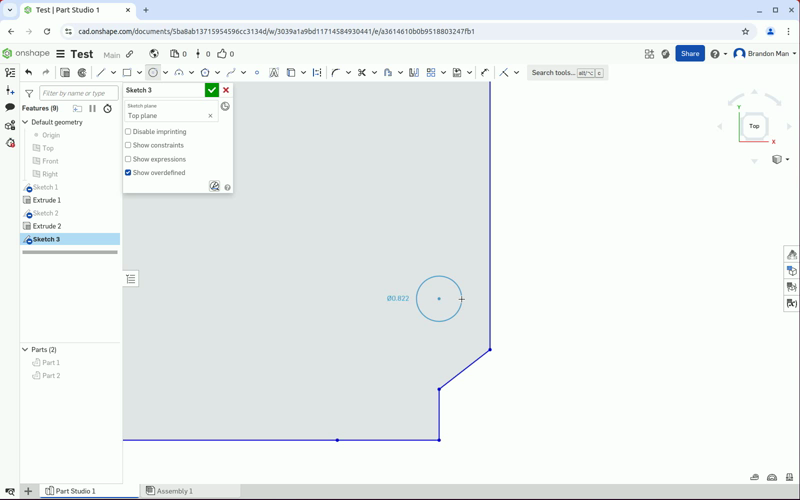
scroll(-6)
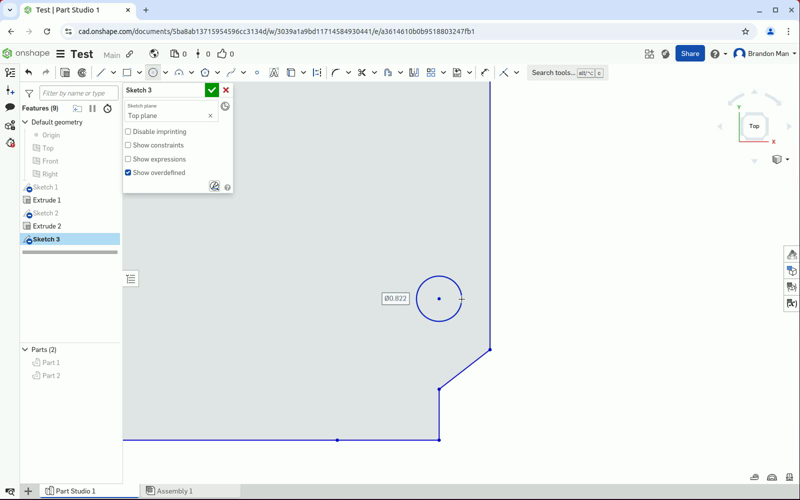
scroll(-6)
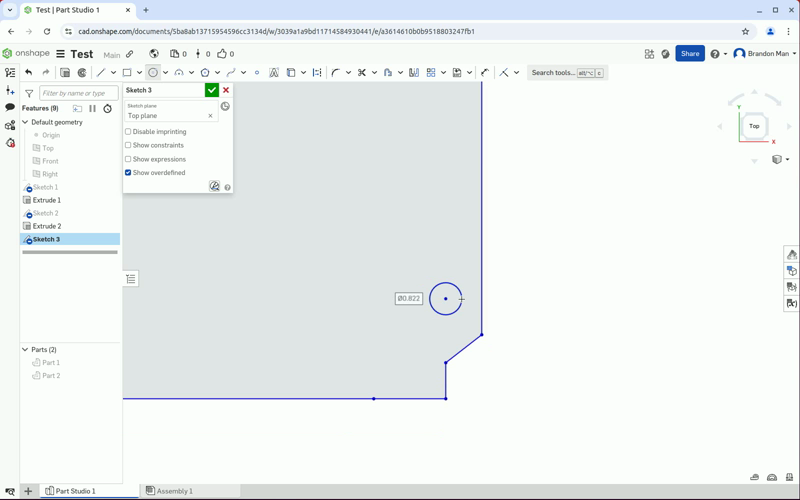
scroll(-6)
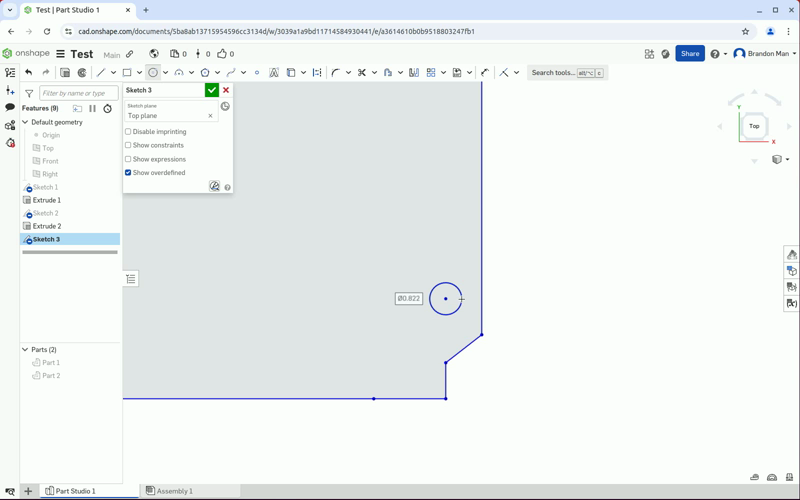
scroll(-6)
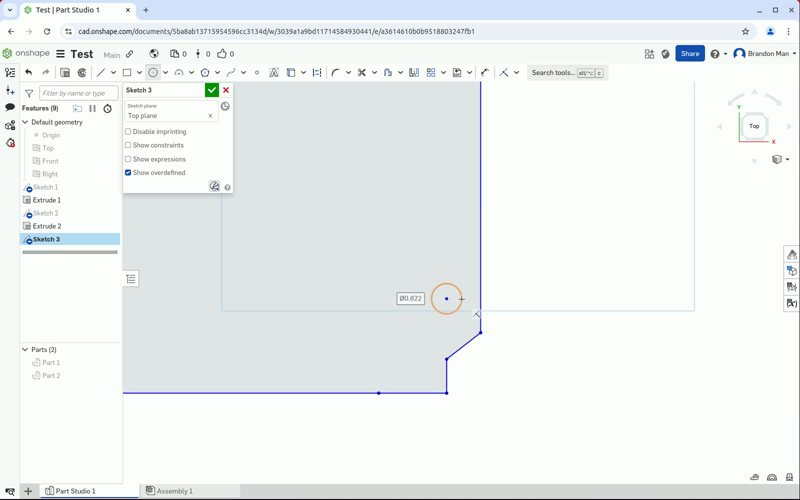
scroll(-6)
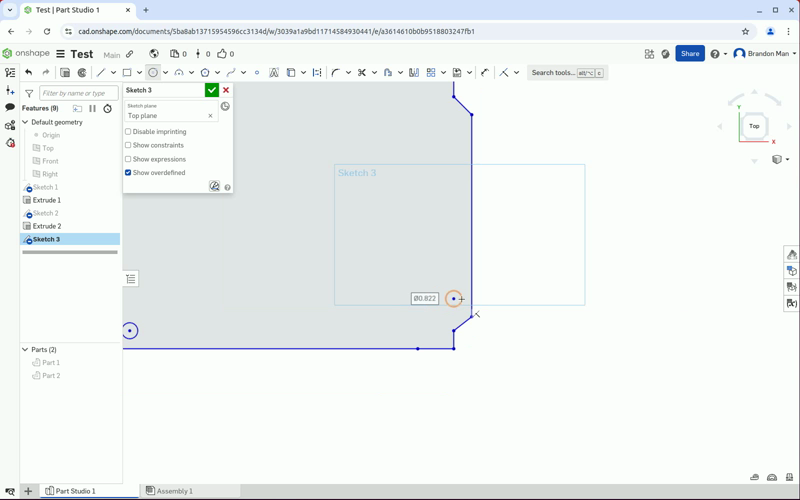
scroll(-6)
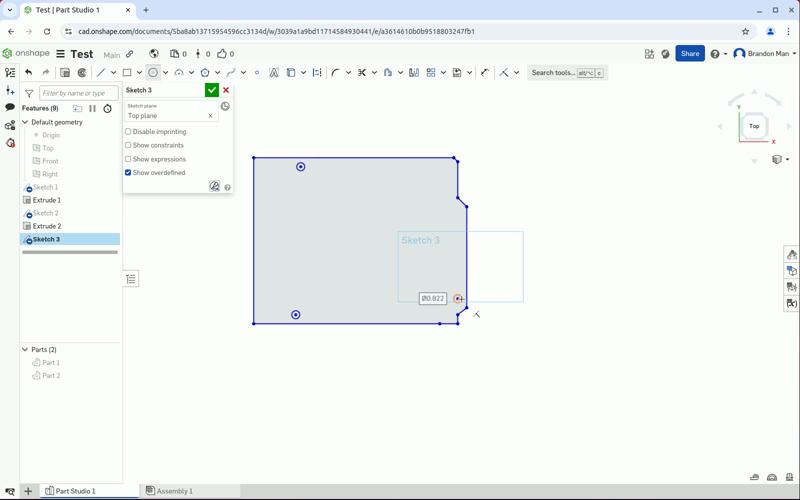
scroll(-6)
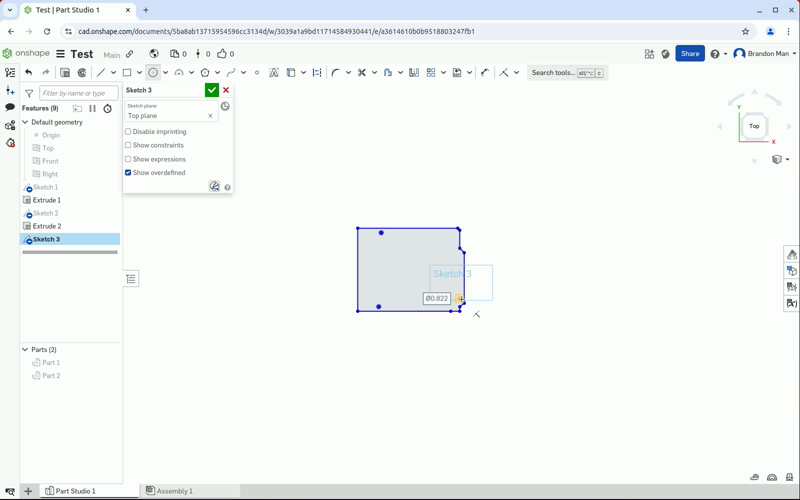
key(esc)
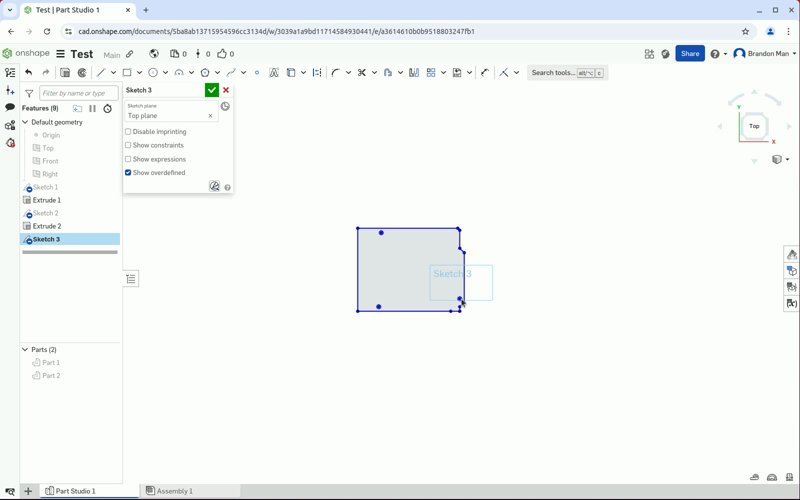
key(c)
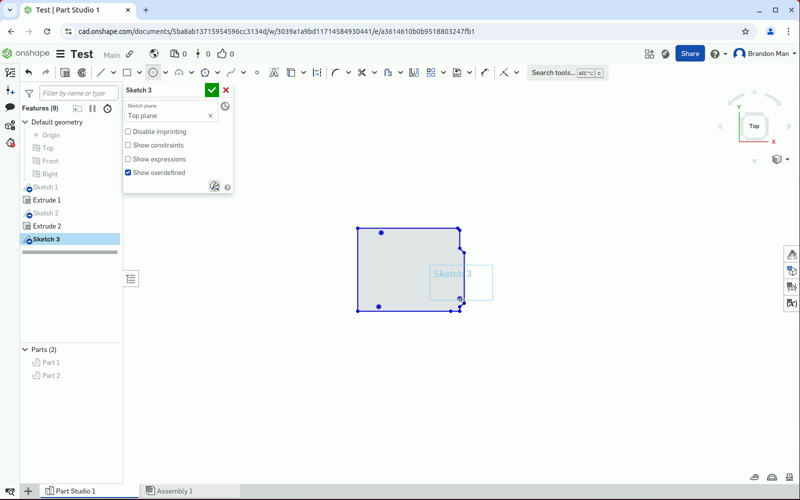
key_down(shift)
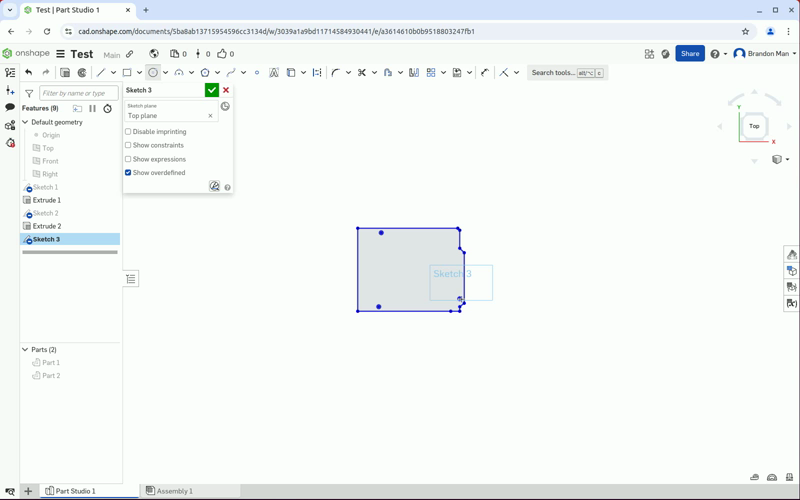
mouse_move(459, 256)
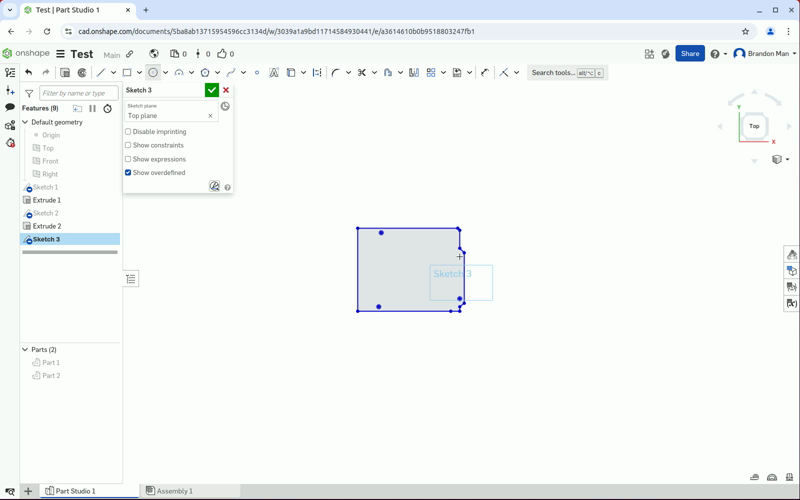
click(459, 256)
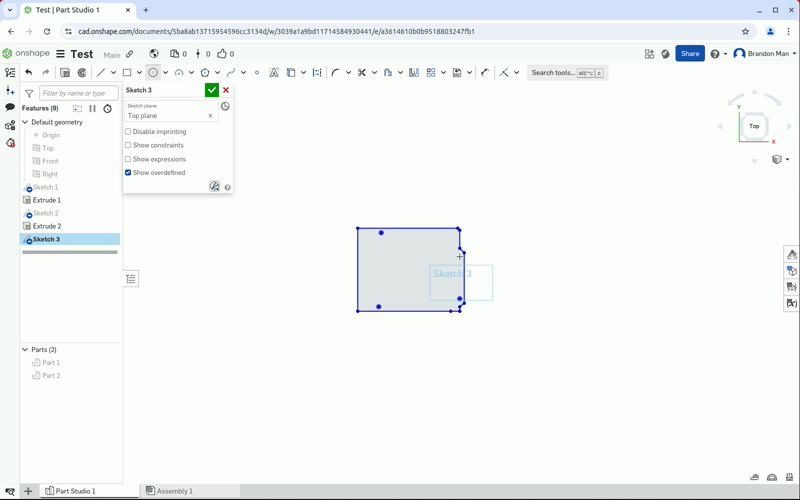
key_up(shift)
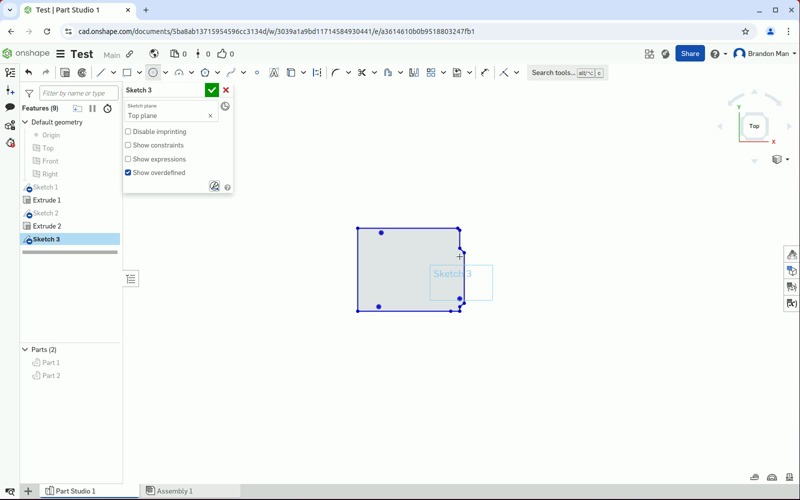
mouse_move(461, 256)
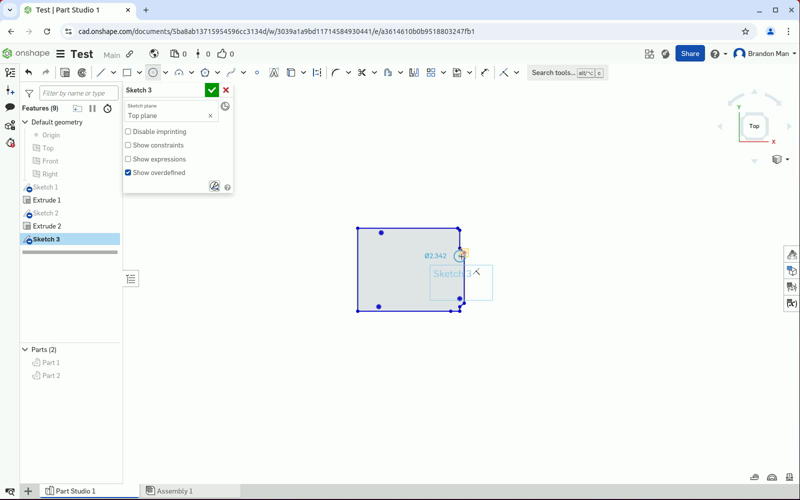
scroll(6)
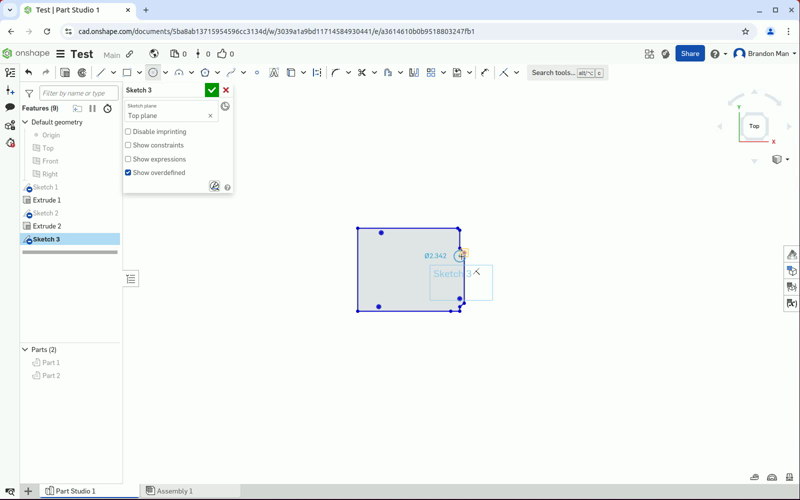
scroll(6)
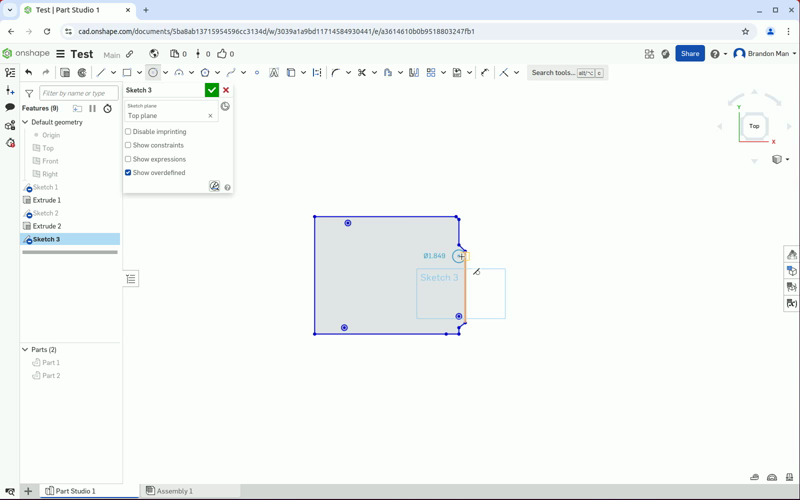
scroll(6)
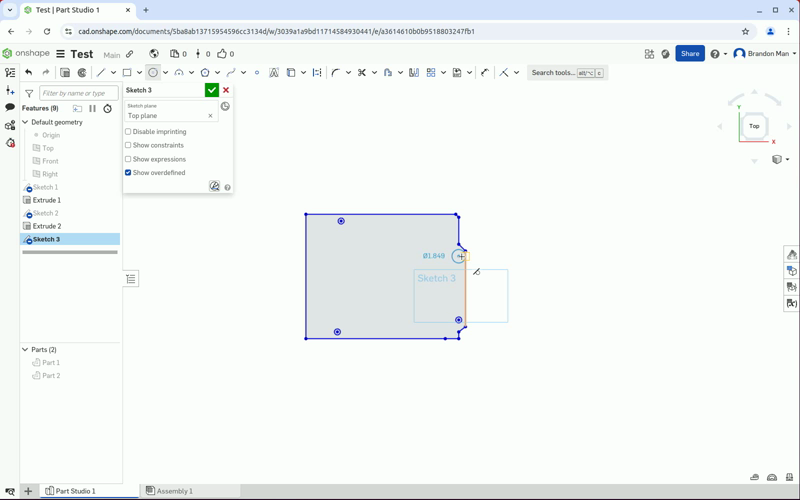
scroll(6)
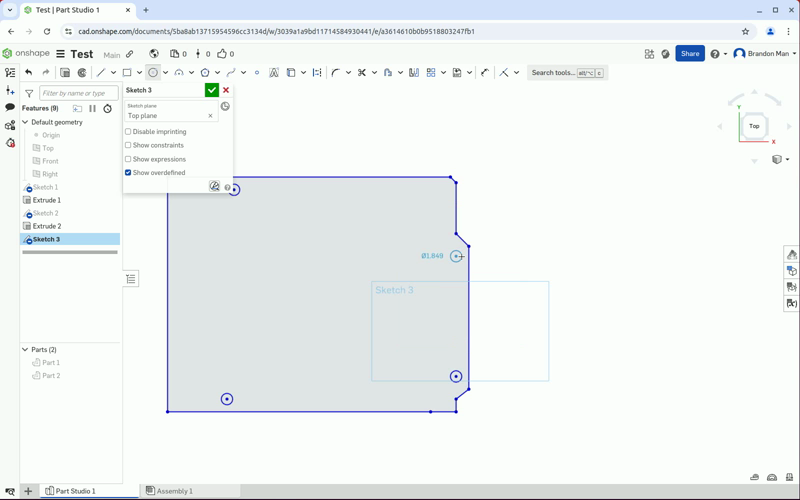
scroll(6)
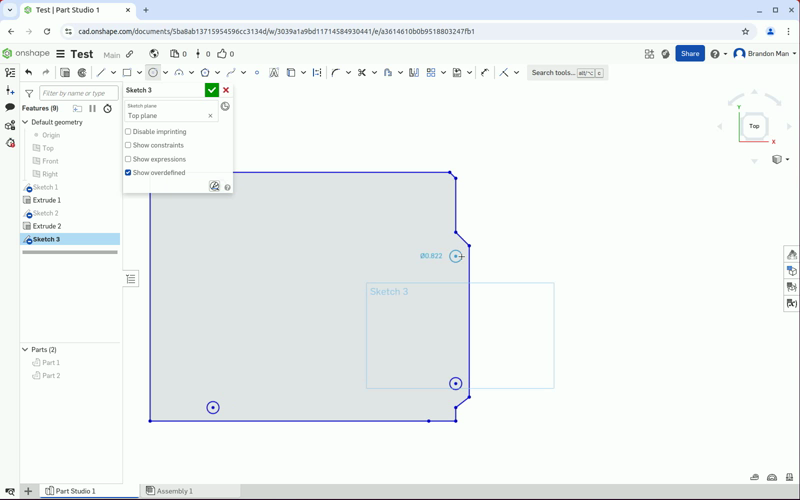
scroll(6)
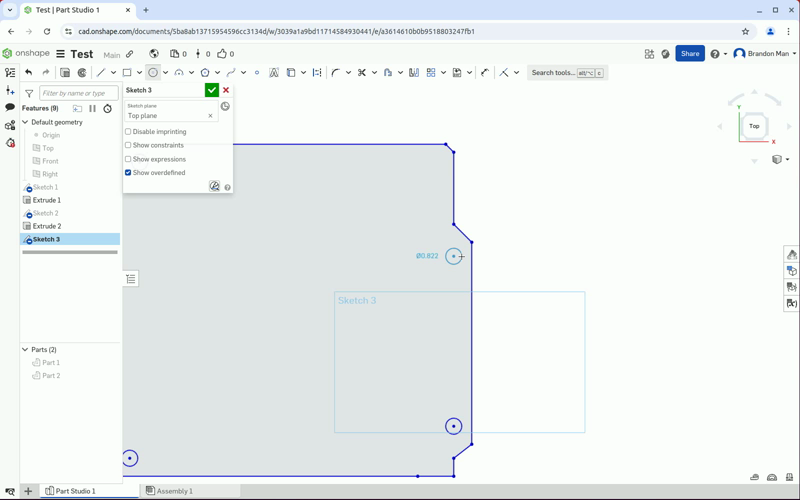
scroll(6)
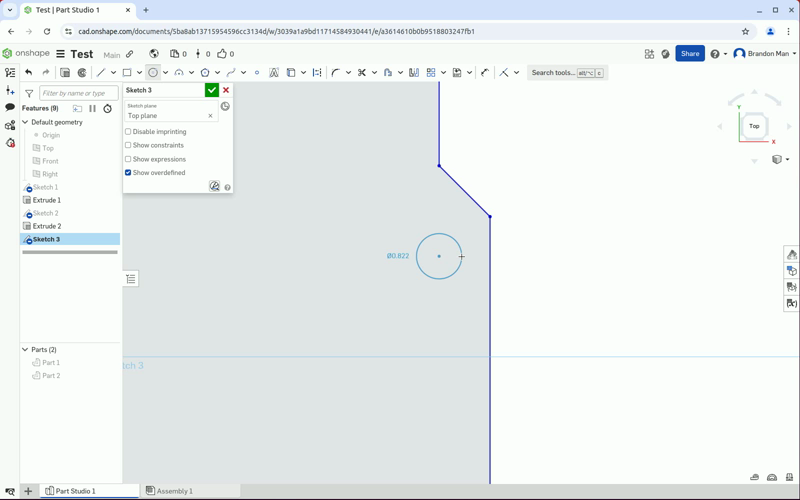
click(461, 256)
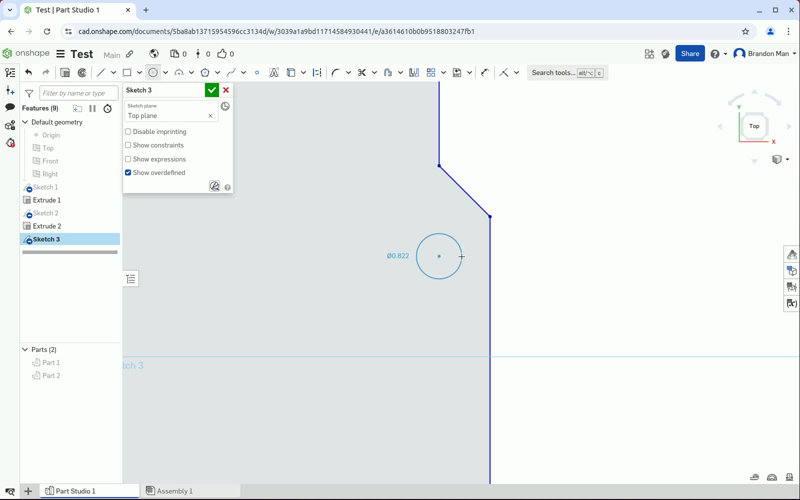
scroll(-6)
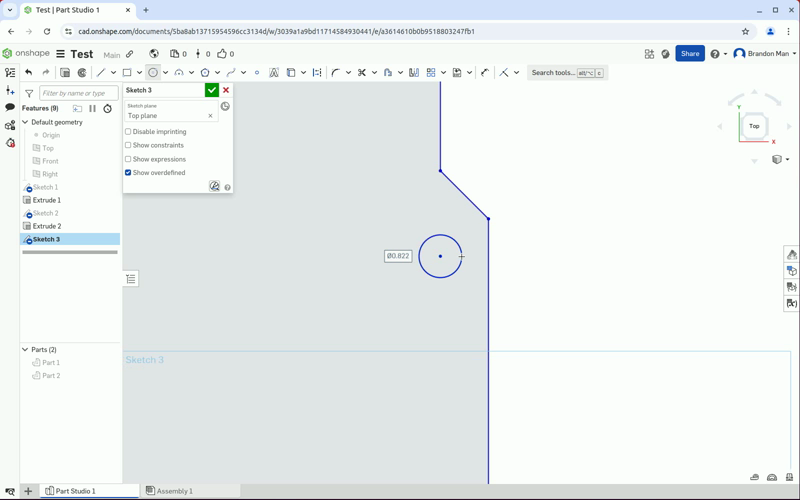
scroll(-6)
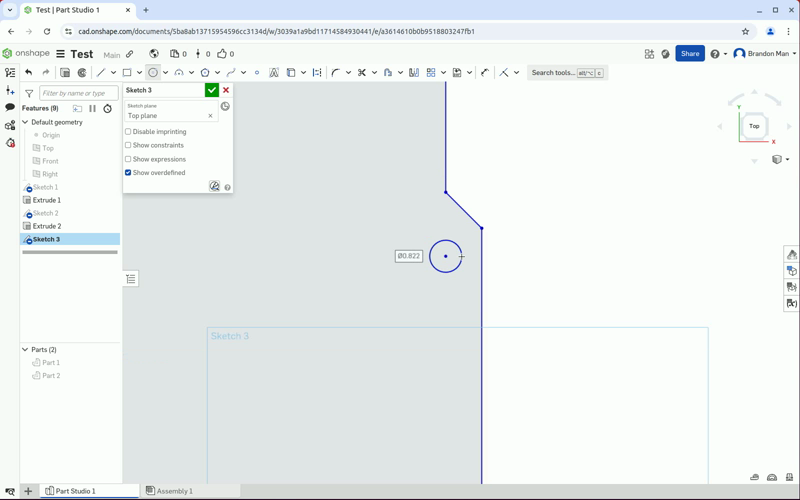
scroll(-6)
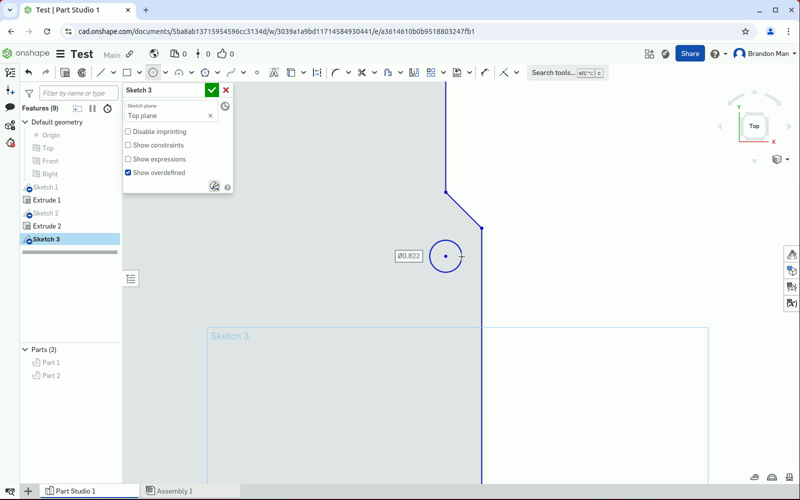
scroll(-6)
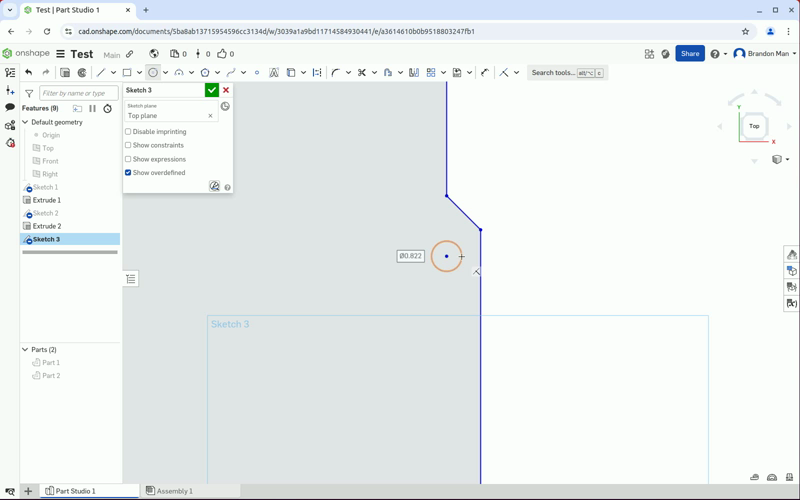
scroll(-6)
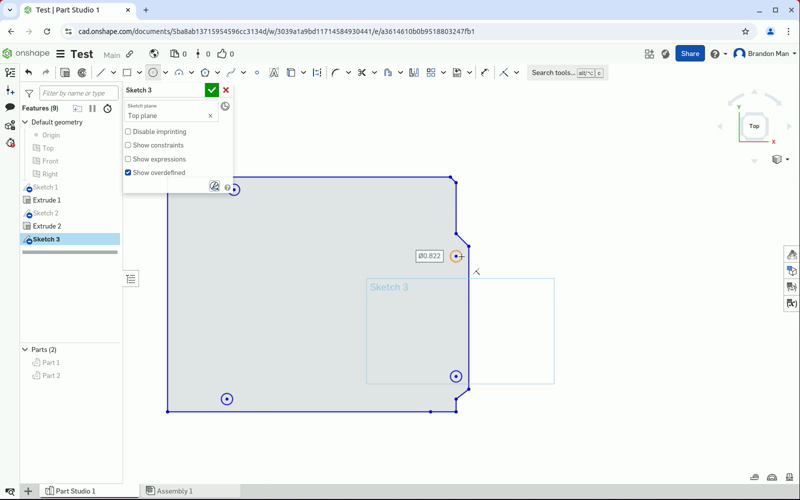
scroll(-6)
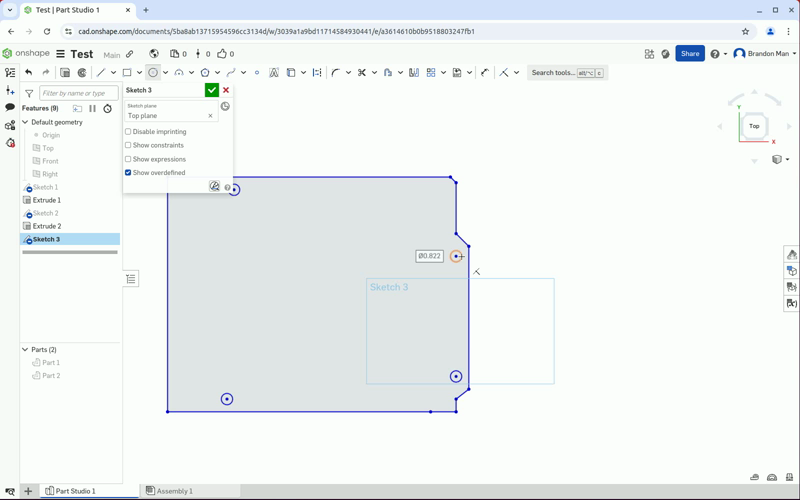
scroll(-6)
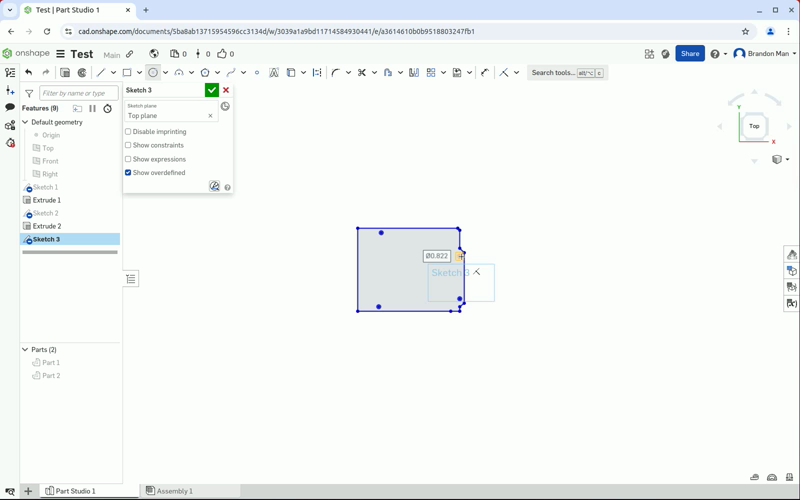
key(esc)
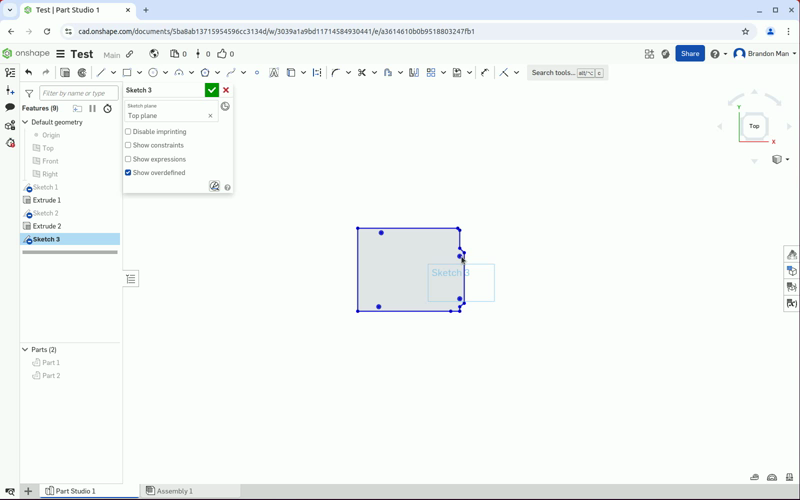
mouse_move(374, 277)
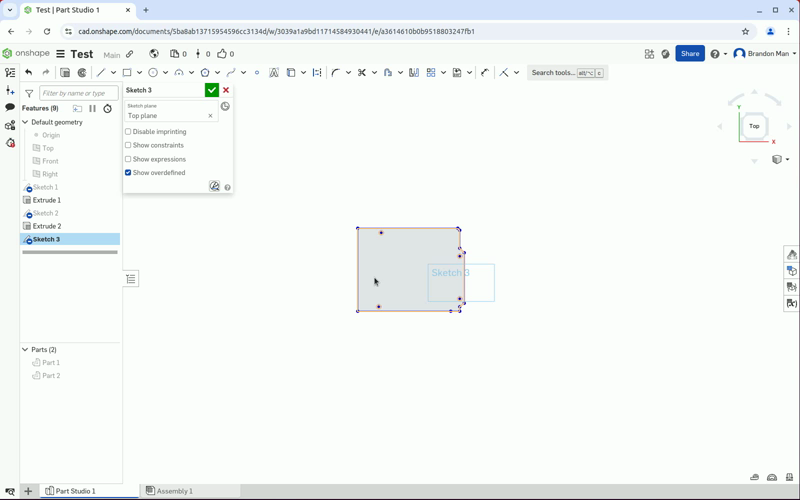
click(374, 277)
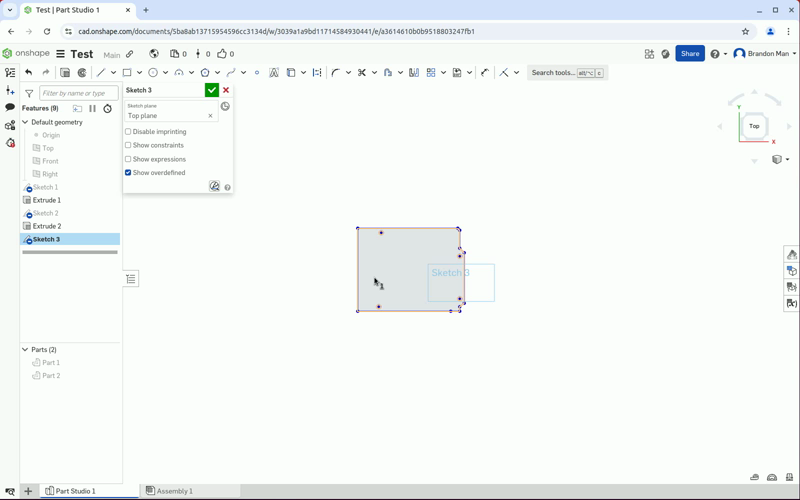
mouse_move(73, 352)
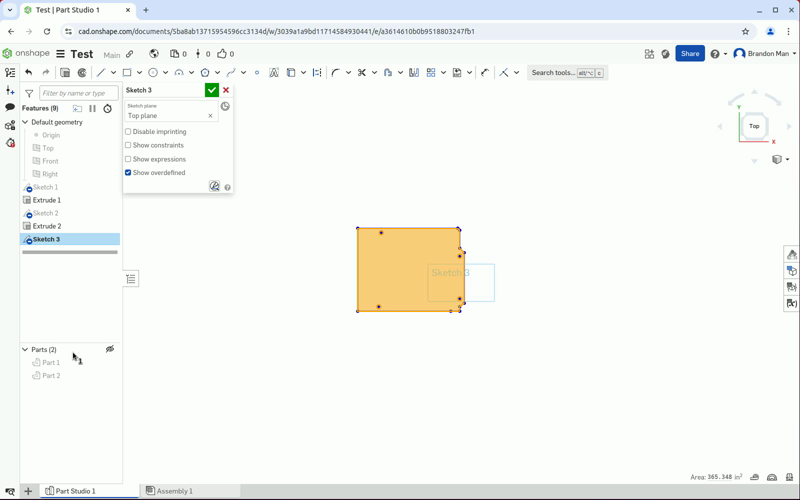
key(shift+y)
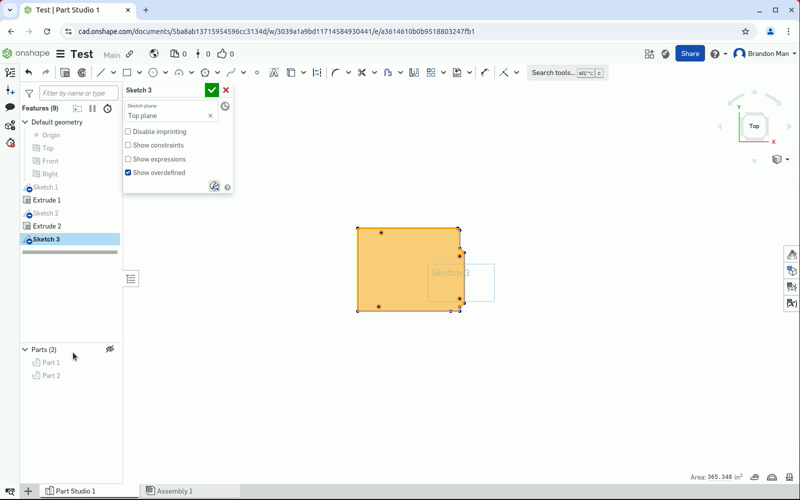
key(shift+e)
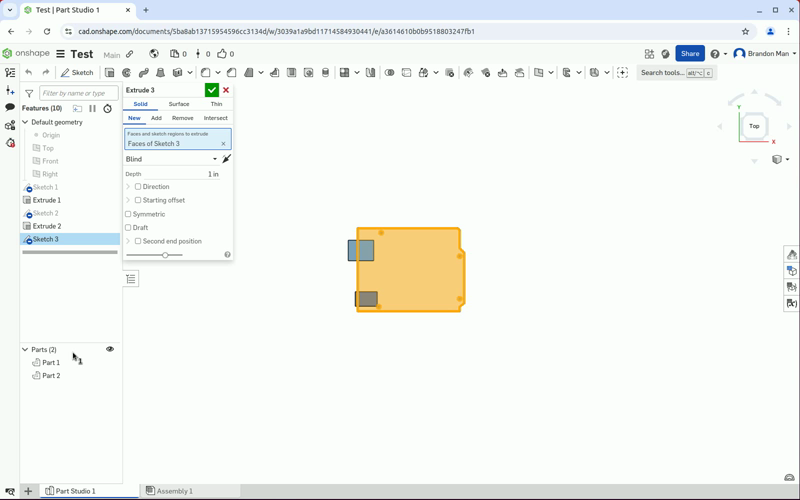
mouse_move(143, 106)
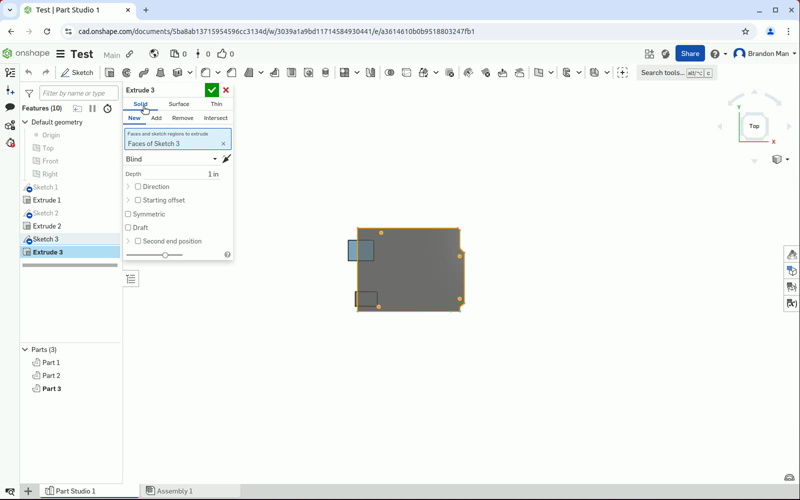
click(143, 106)
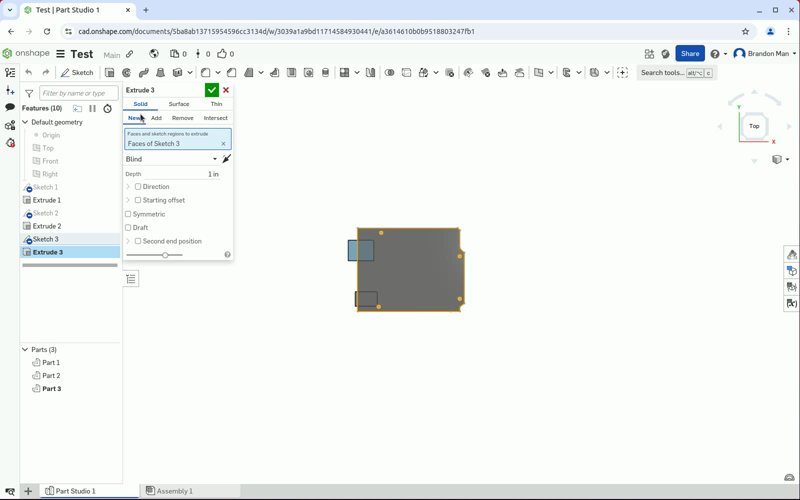
mouse_move(137, 120)
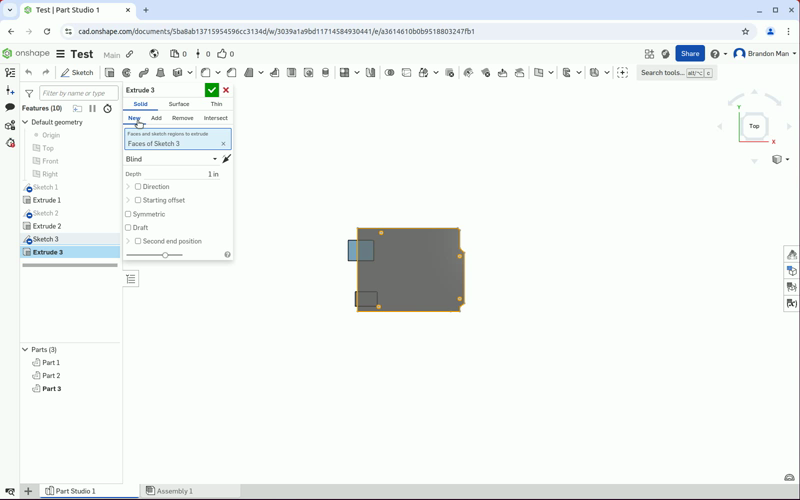
click(137, 120)
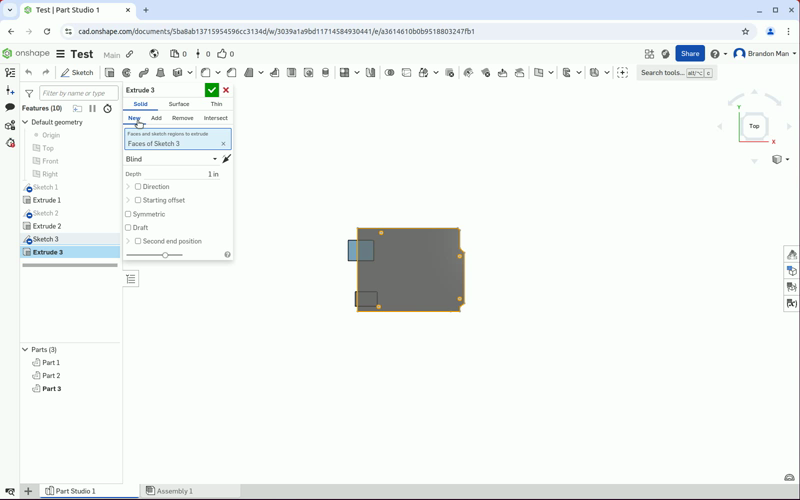
key(tab, 4)
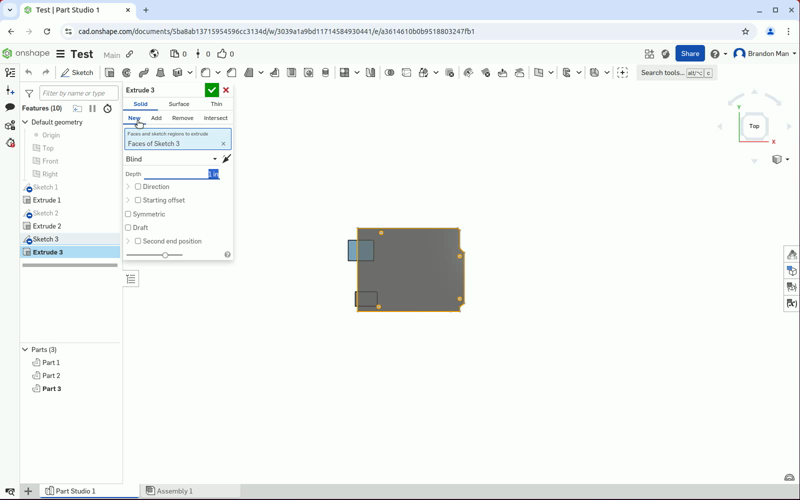
text(-0.481)
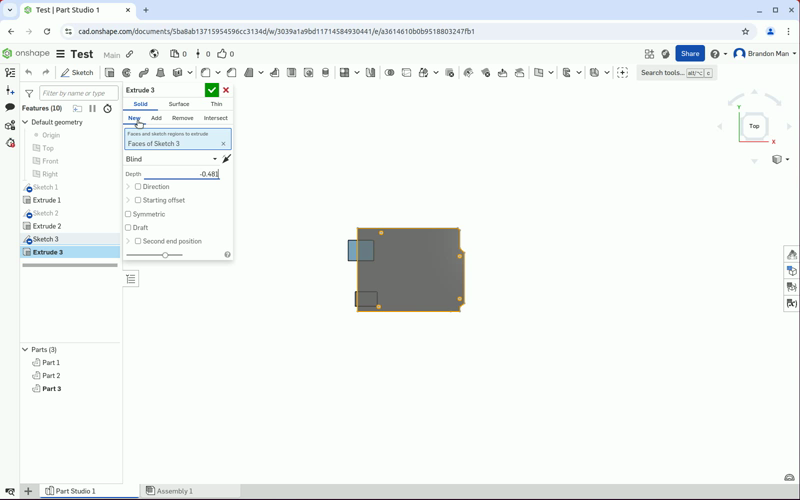
key(enter)
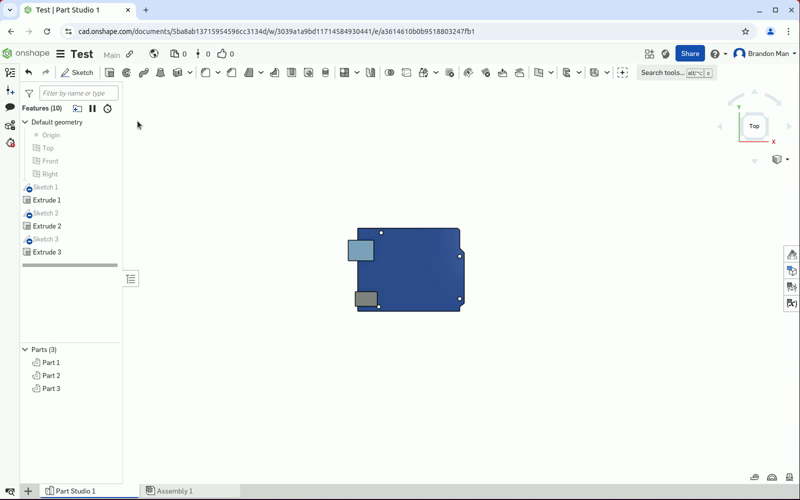
key(shift+h)
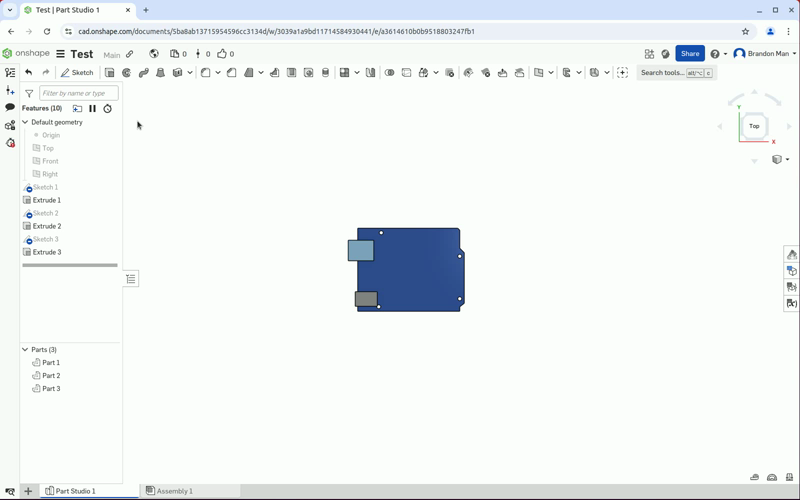
key(shift+h)
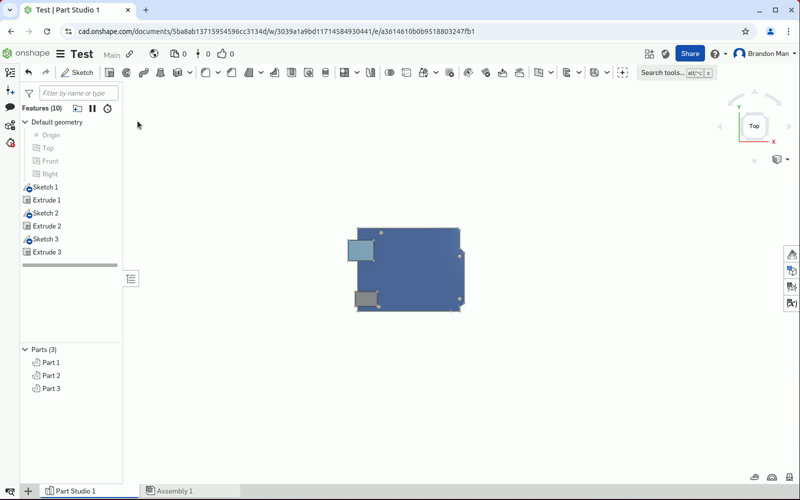
key(shift+7)
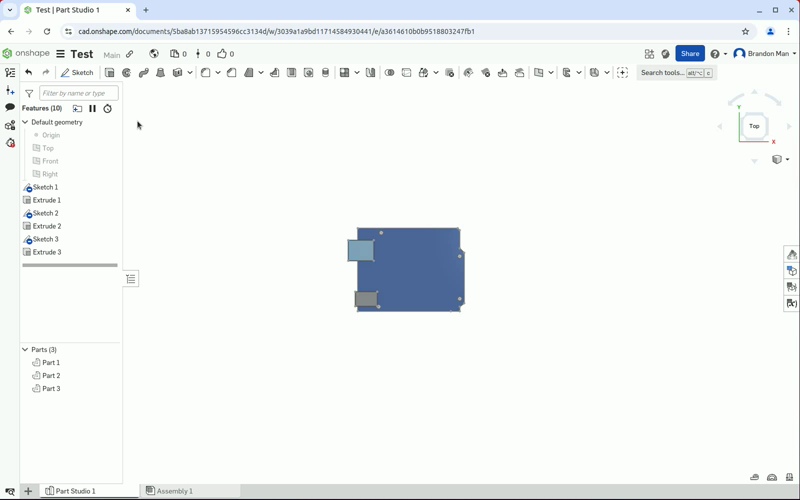
key(up, 3)
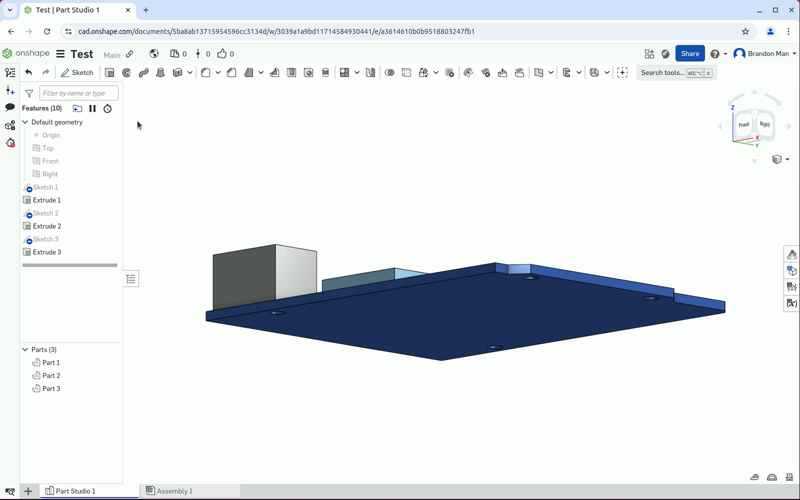
key(left, 3)
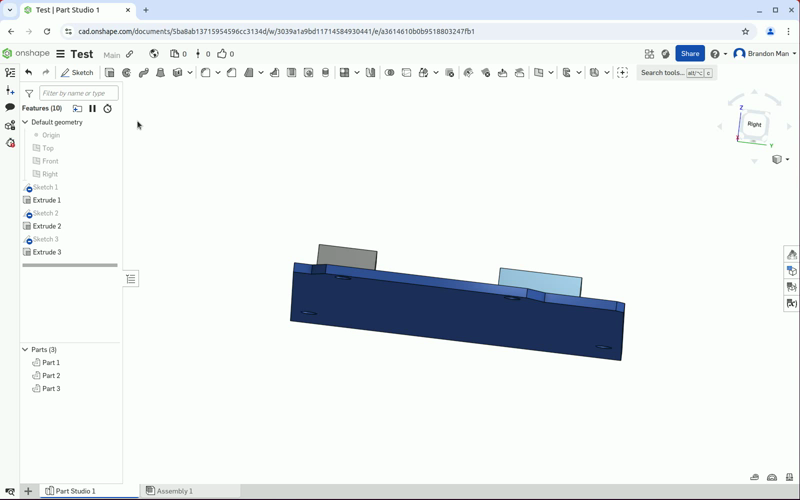
key(right, 3)
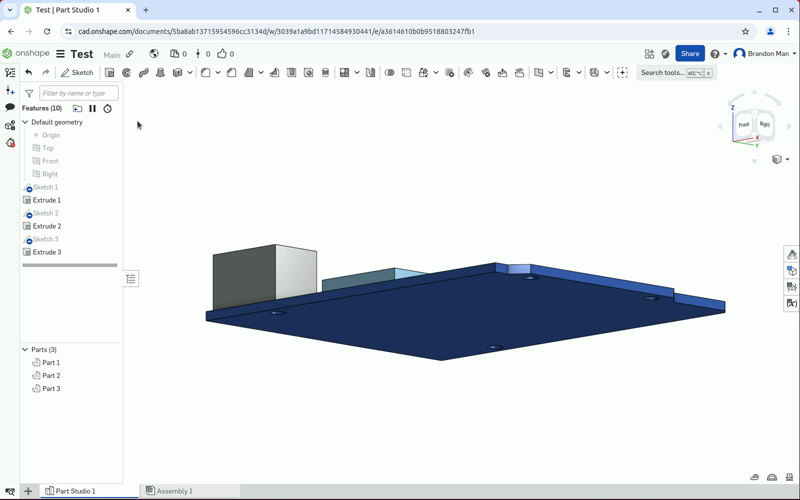
key(down, 3)
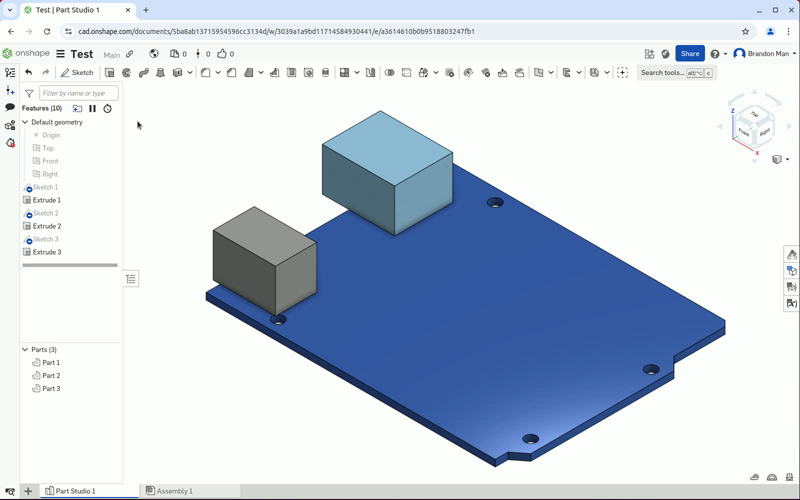
mouse_move(73, 189)
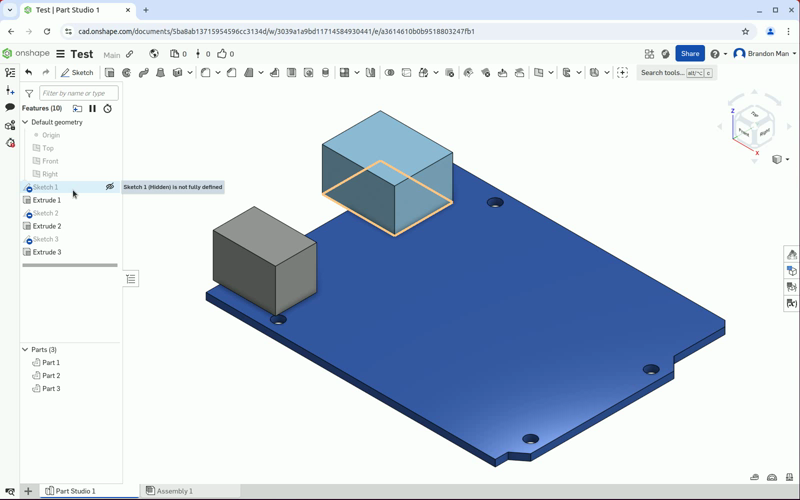
click(73, 189)